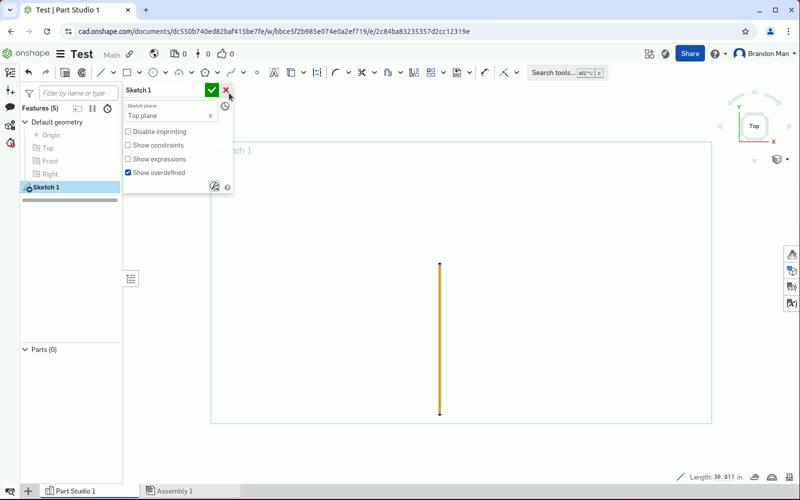
key(shift+h)
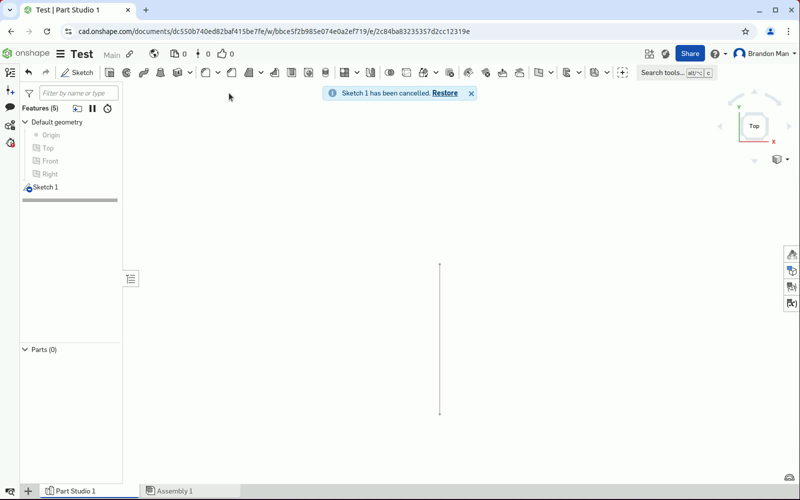
mouse_move(73, 352)
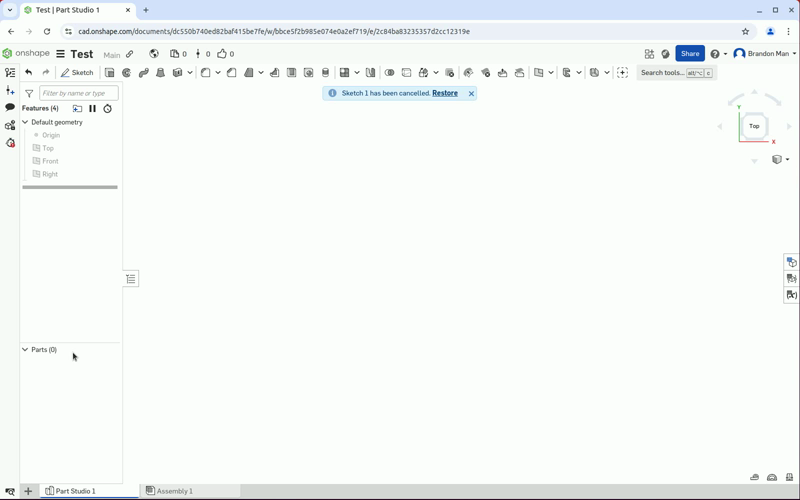
key(y)
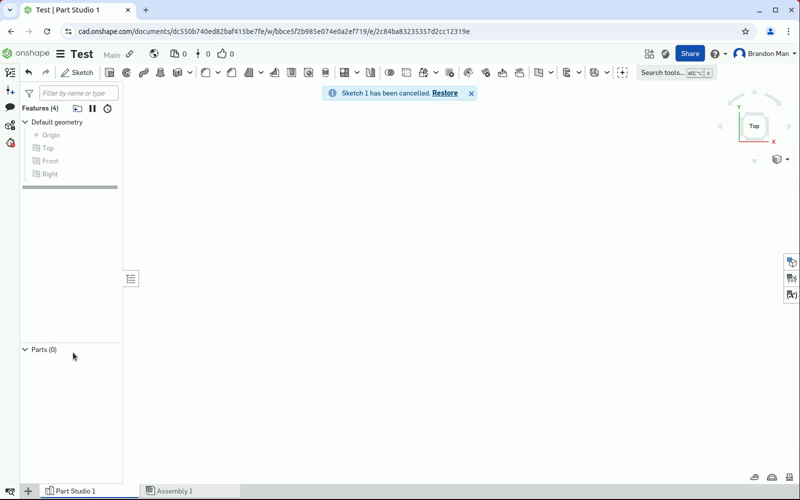
key(shift+p)
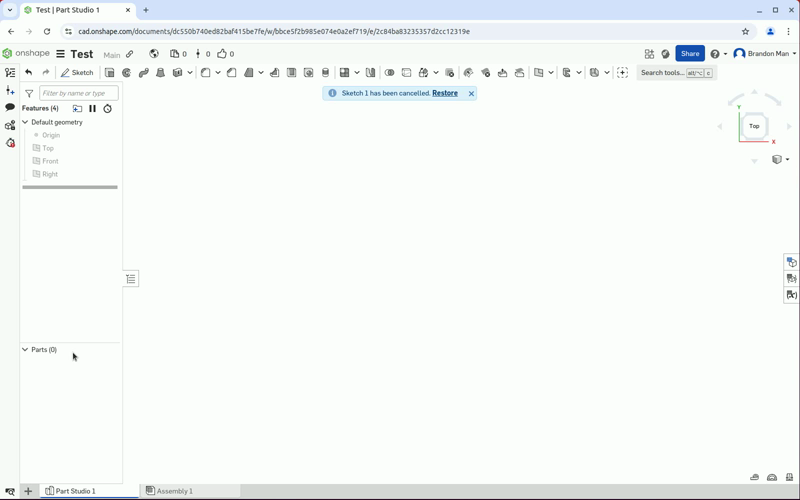
key(space)
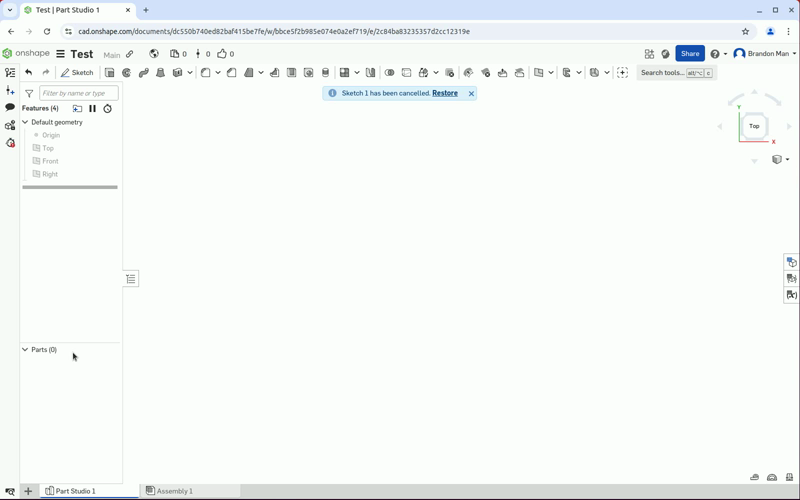
key_down(shift)
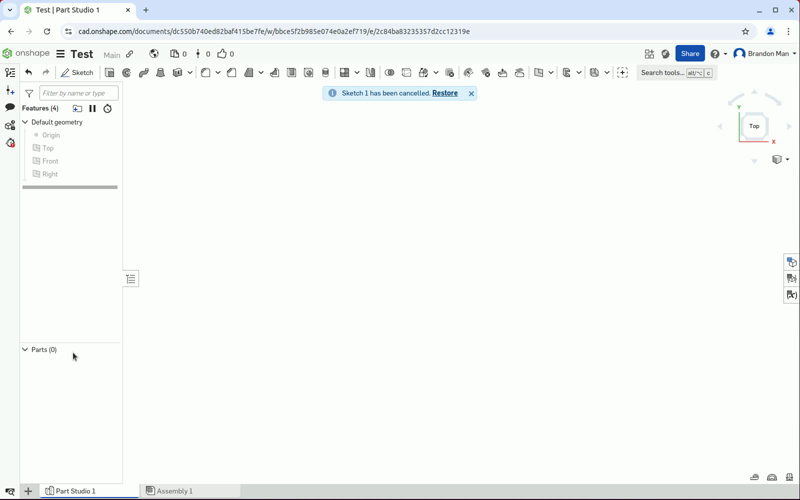
key(up)
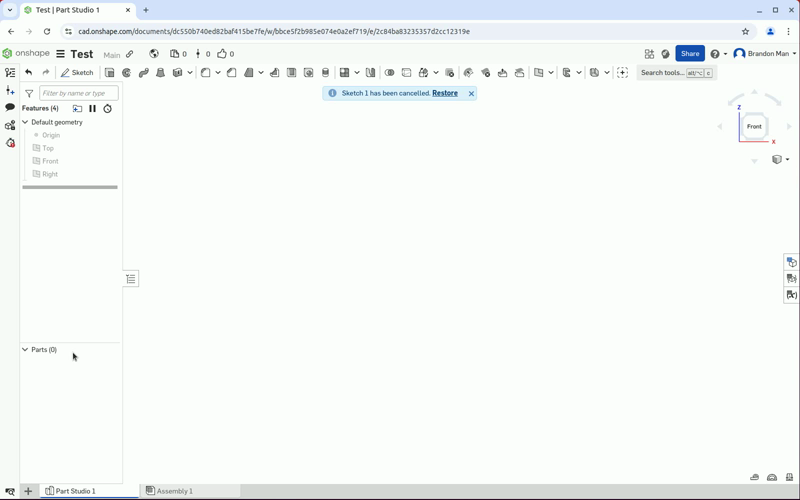
key_up(shift)
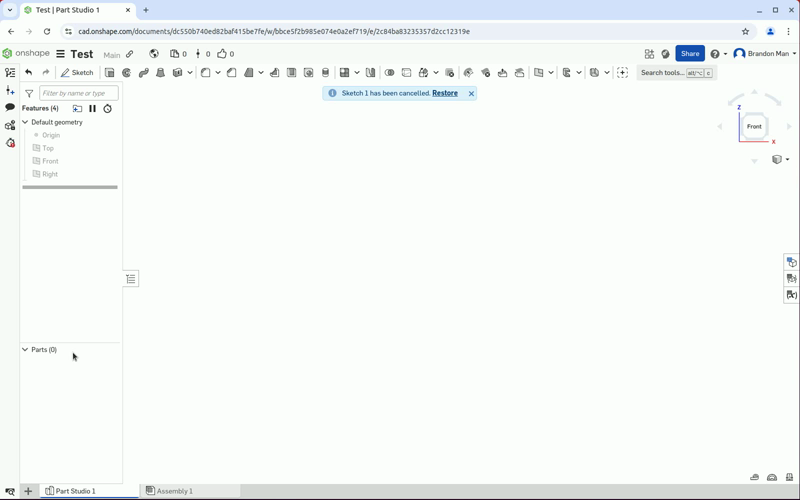
mouse_move(73, 352)
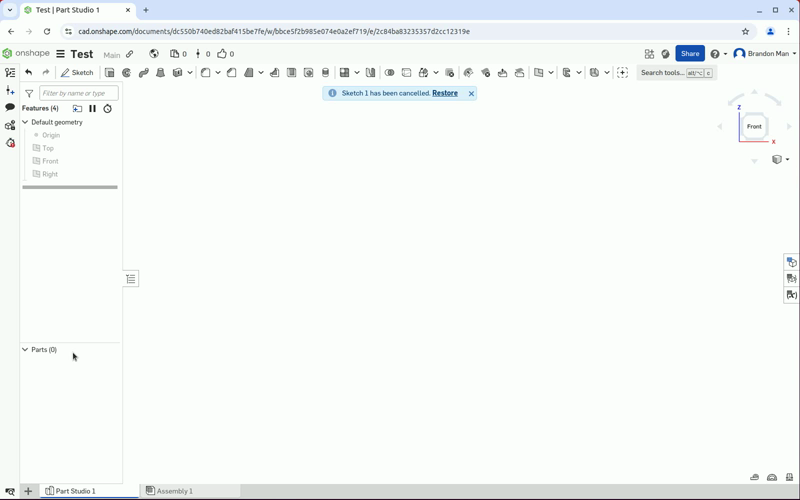
key(shift+y)
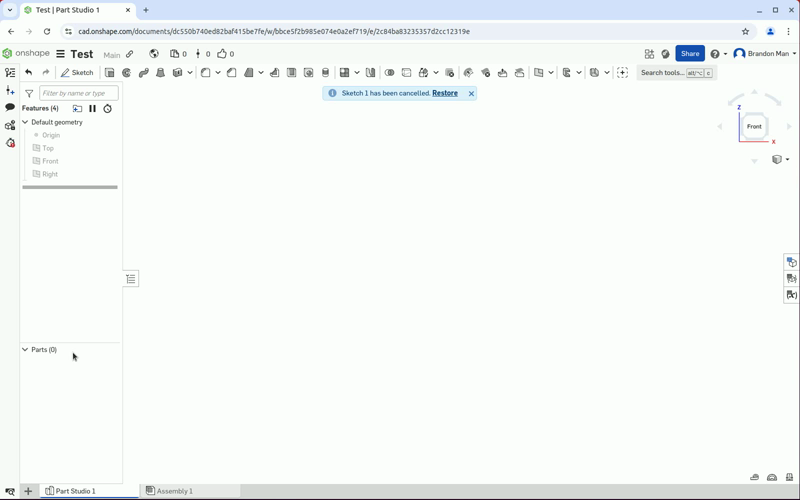
key(shift+s)
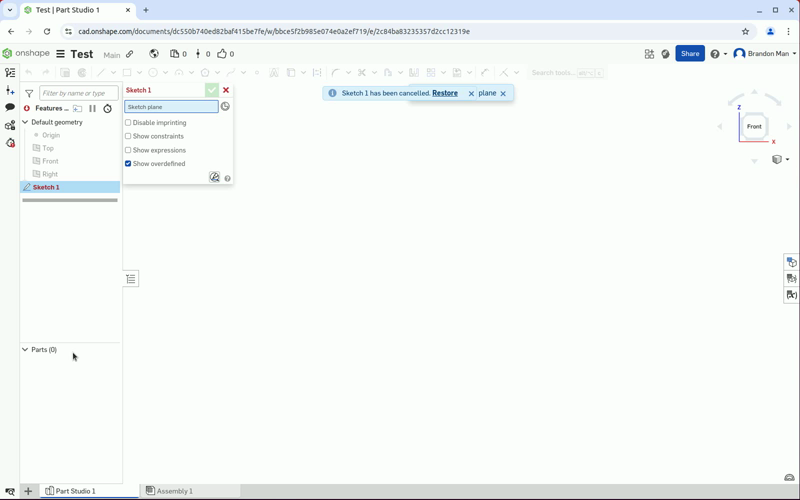
mouse_move(73, 163)
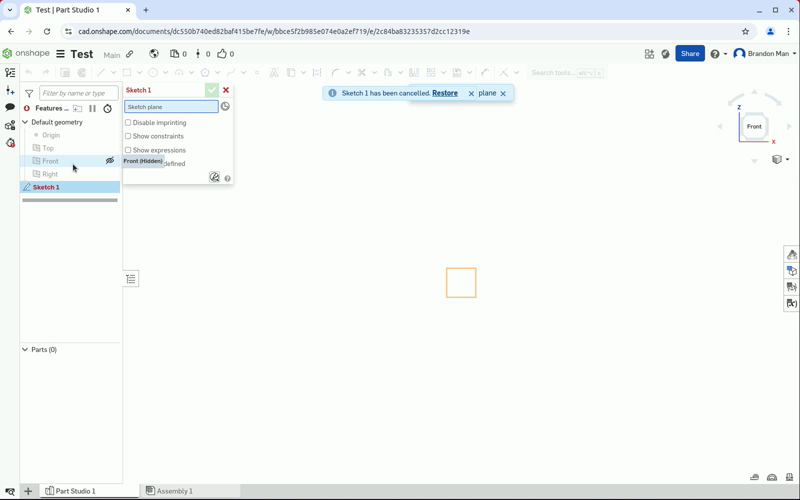
click(73, 163)
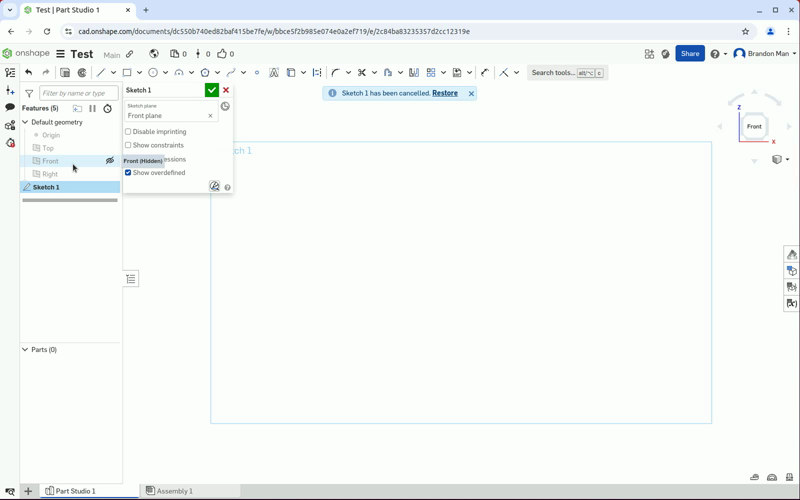
mouse_move(73, 352)
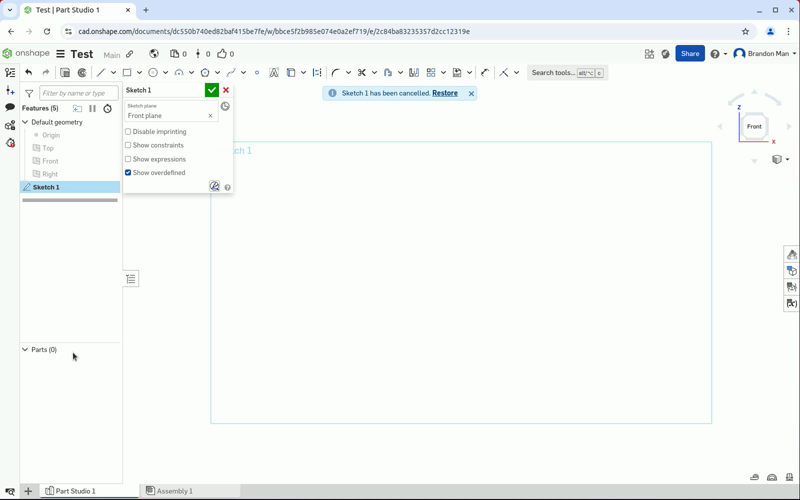
key(y)
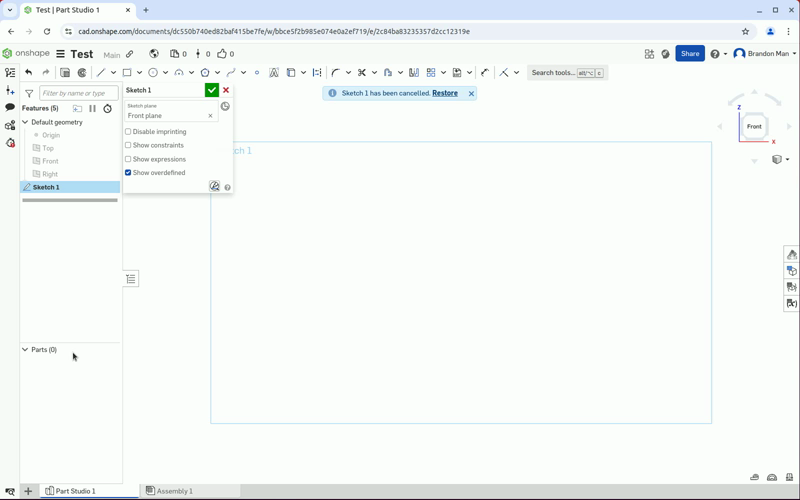
key(l)
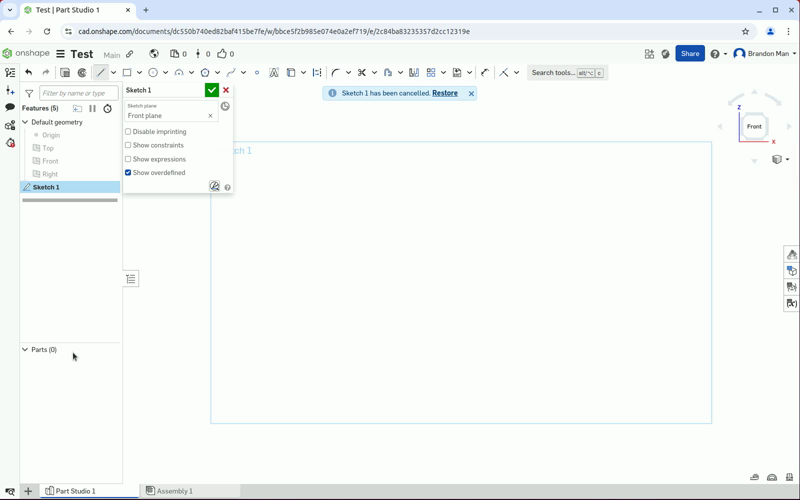
key_down(shift)
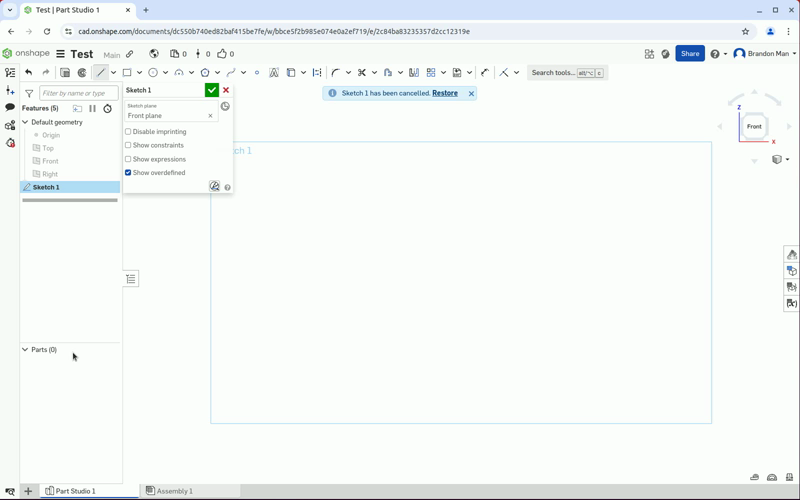
mouse_move(374, 340)
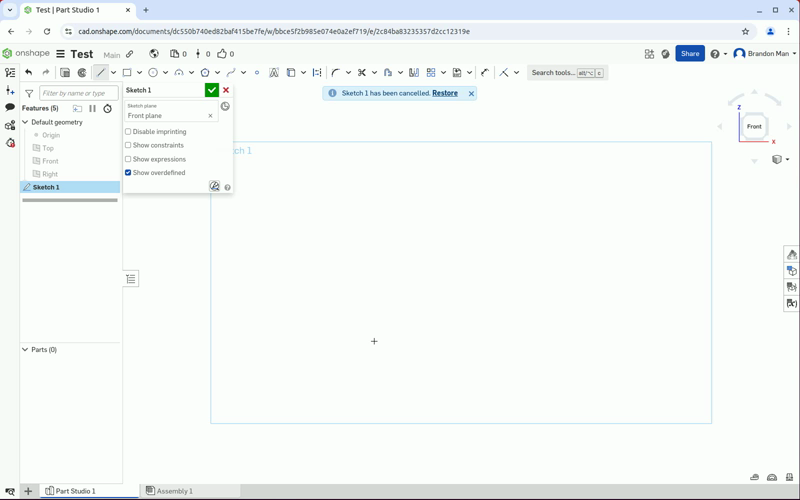
click(374, 340)
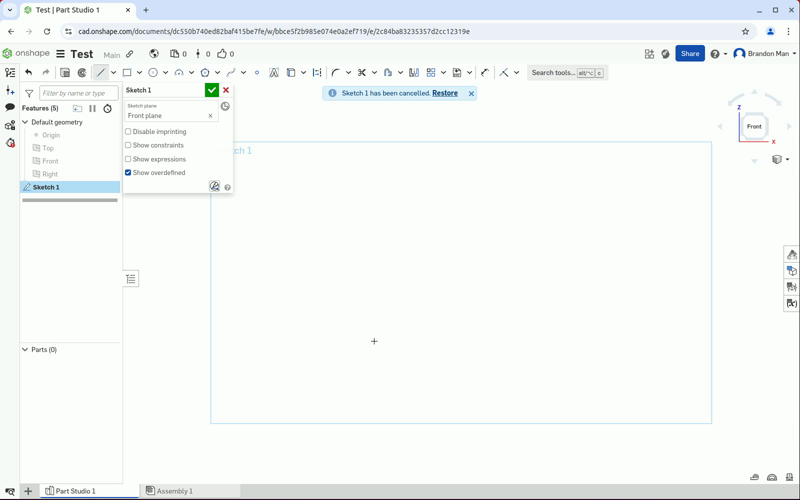
key_up(shift)
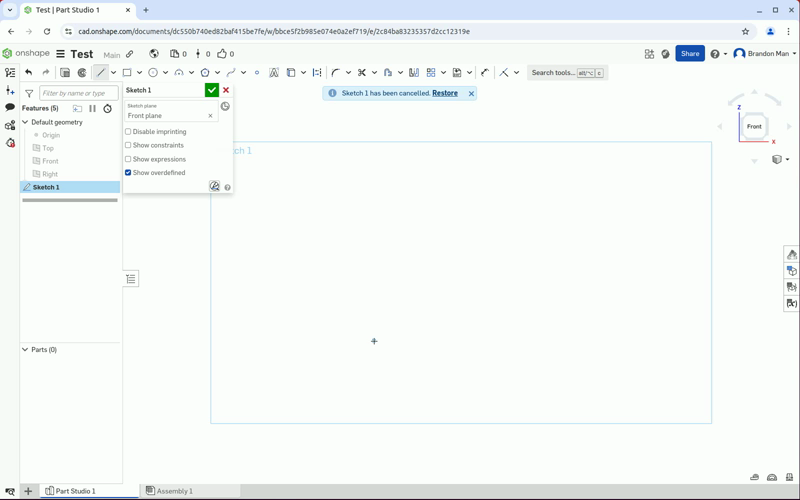
key_down(shift)
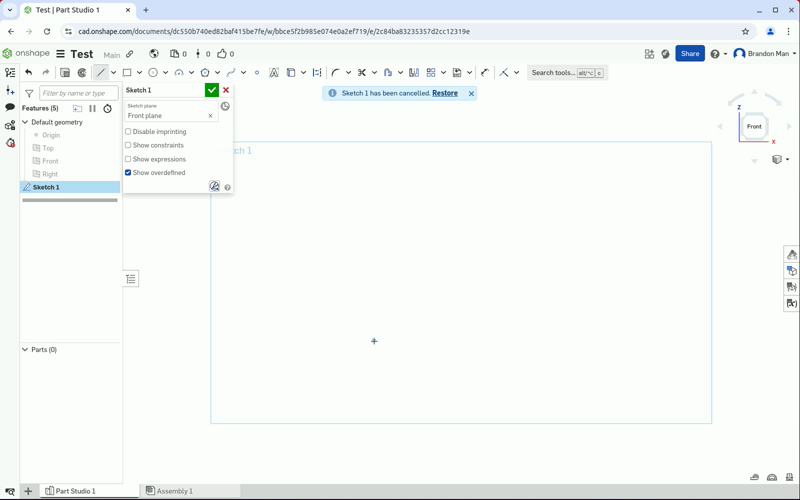
mouse_move(546, 340)
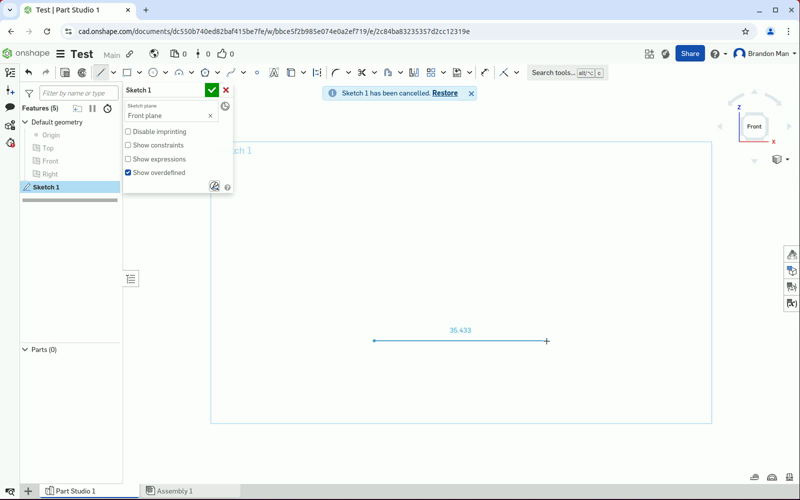
click(546, 340)
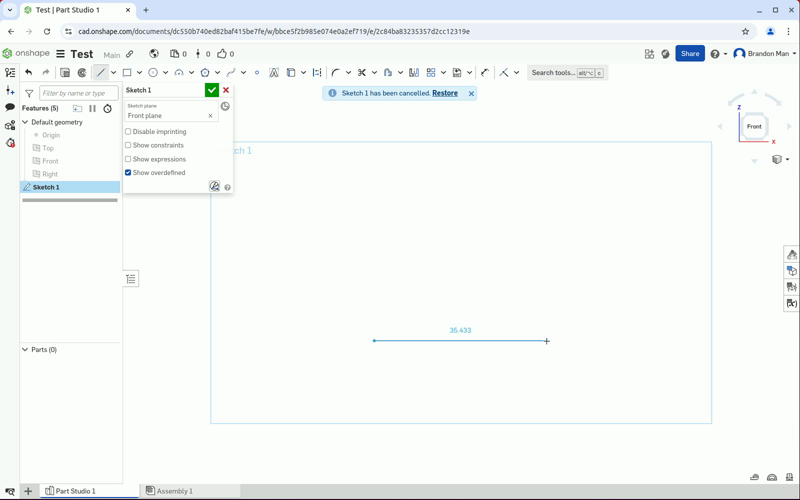
key_up(shift)
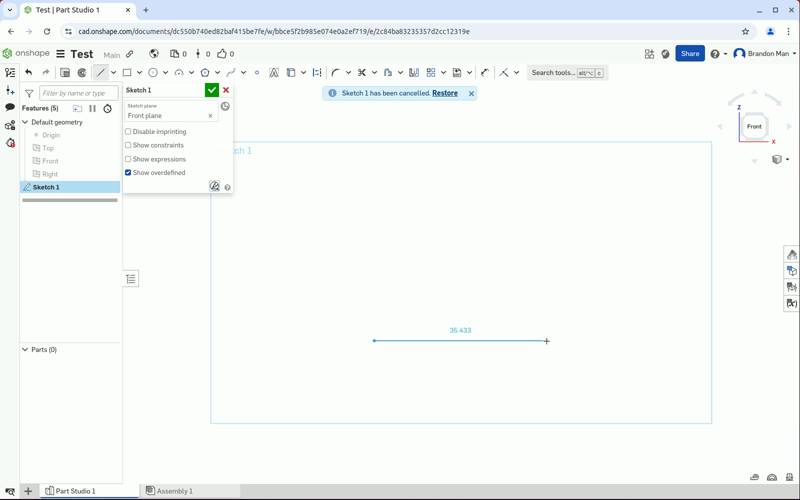
key_down(shift)
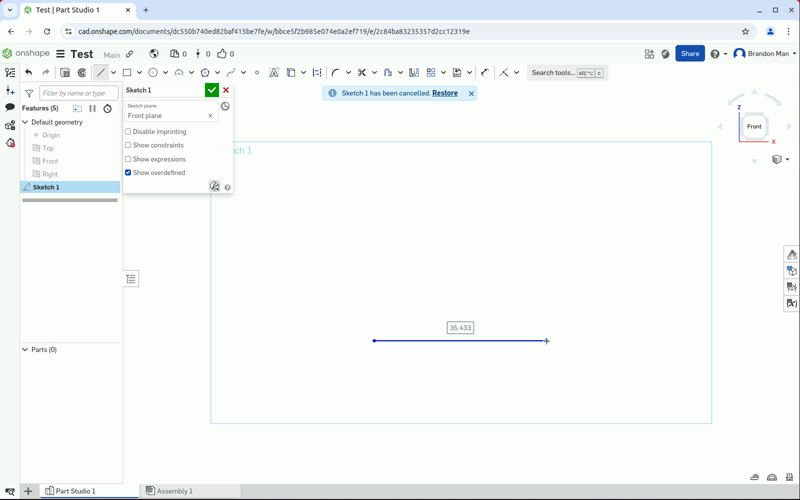
mouse_move(546, 225)
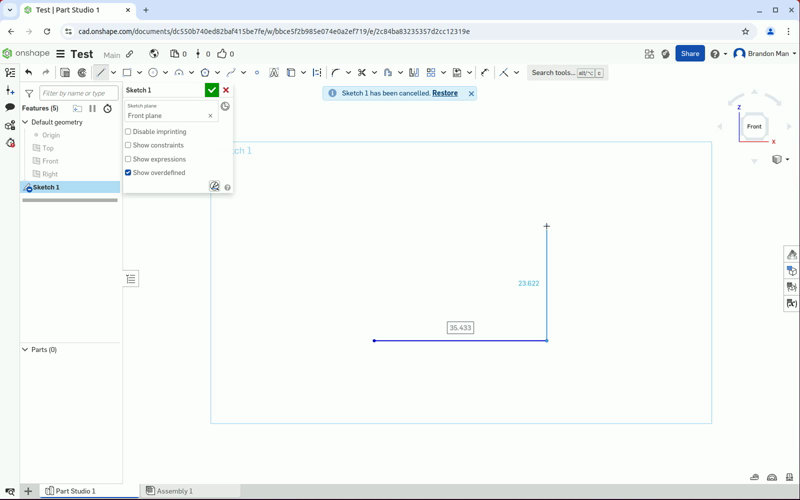
click(546, 225)
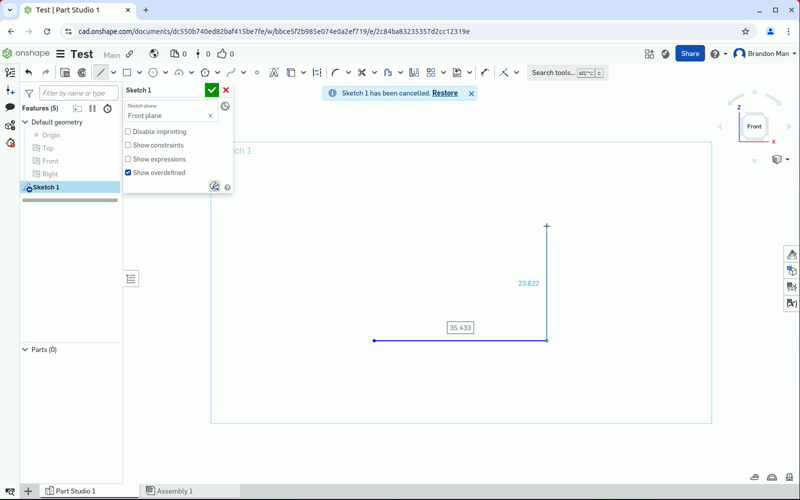
key_up(shift)
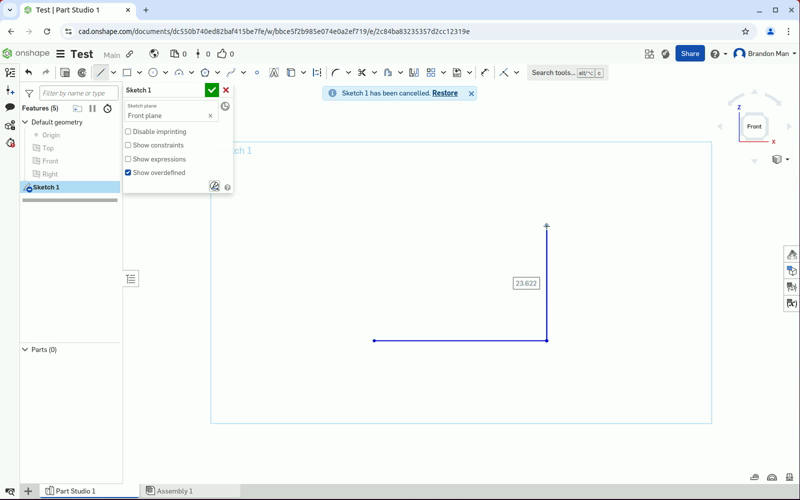
key_down(shift)
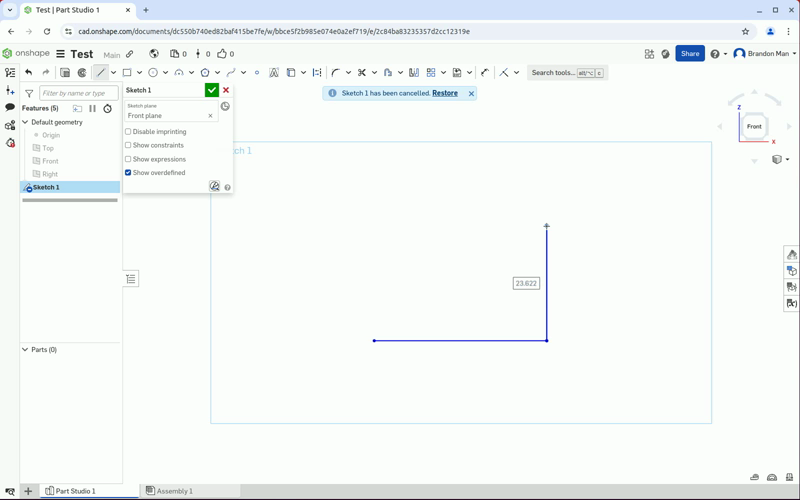
mouse_move(374, 225)
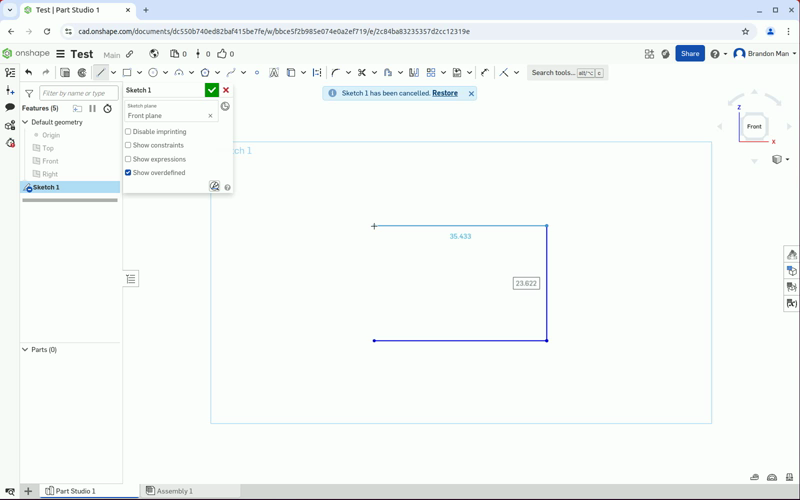
click(374, 225)
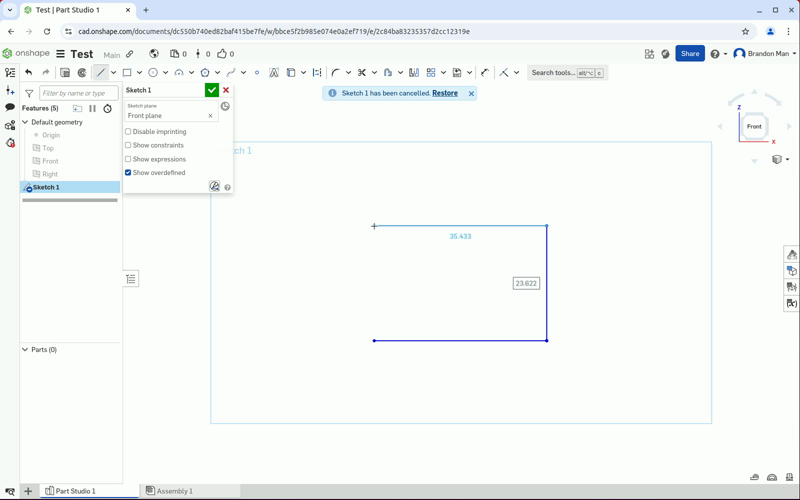
key_up(shift)
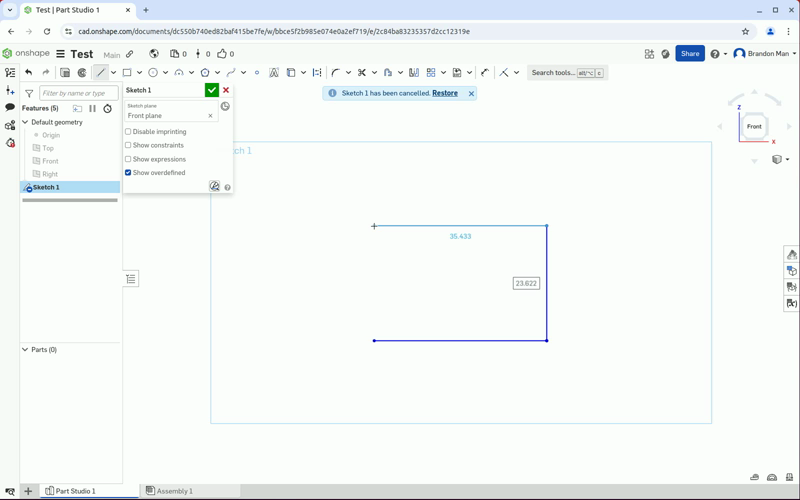
key_down(shift)
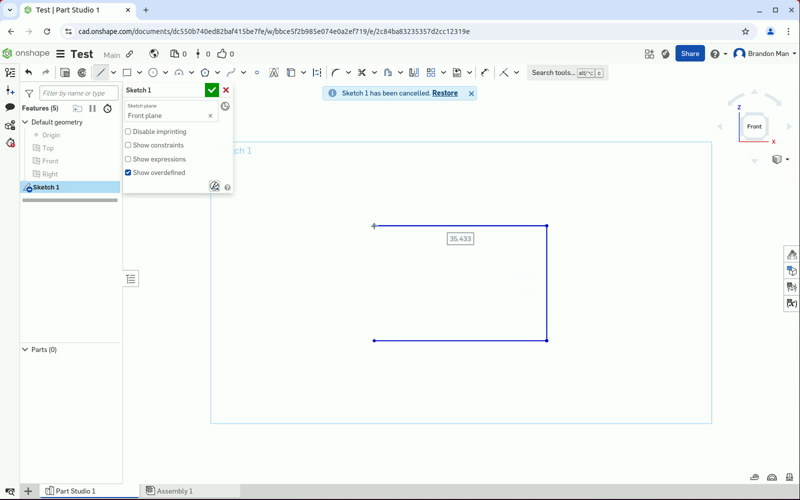
mouse_move(374, 340)
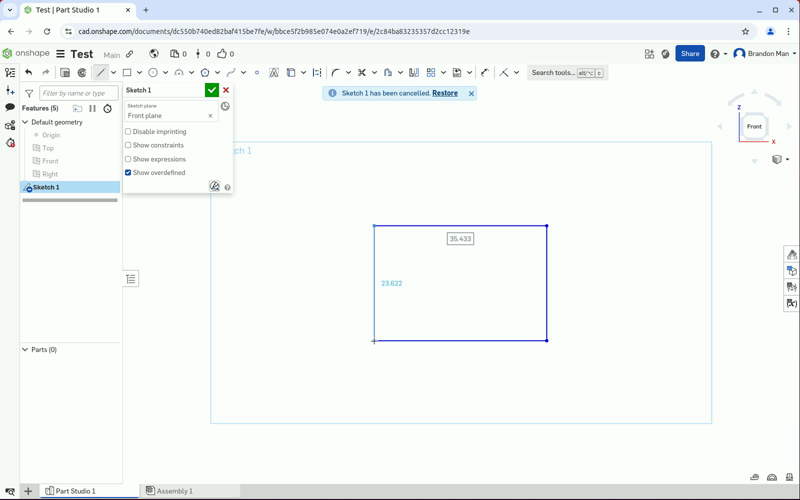
key_up(shift)
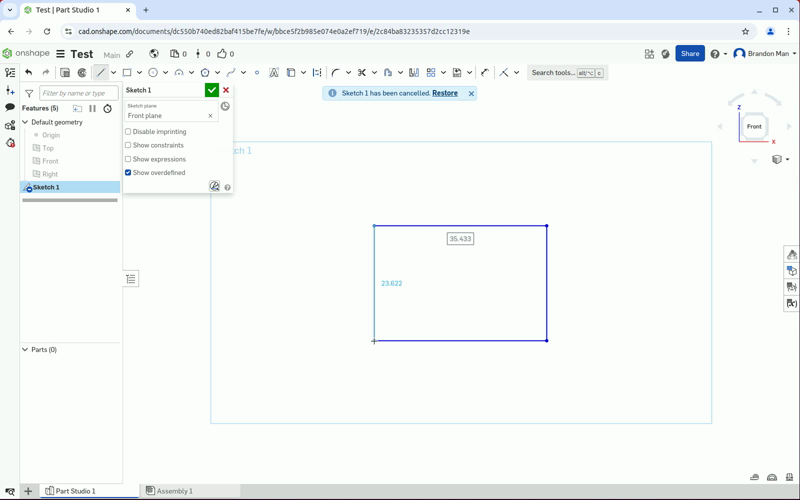
click(374, 340)
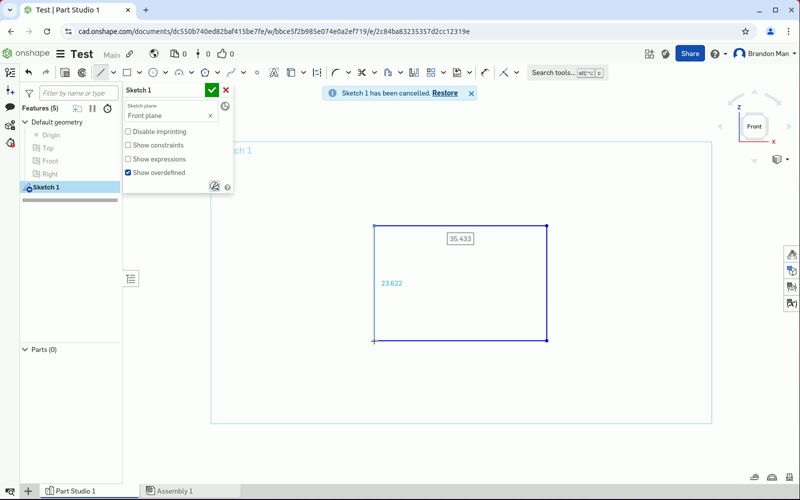
key(esc)
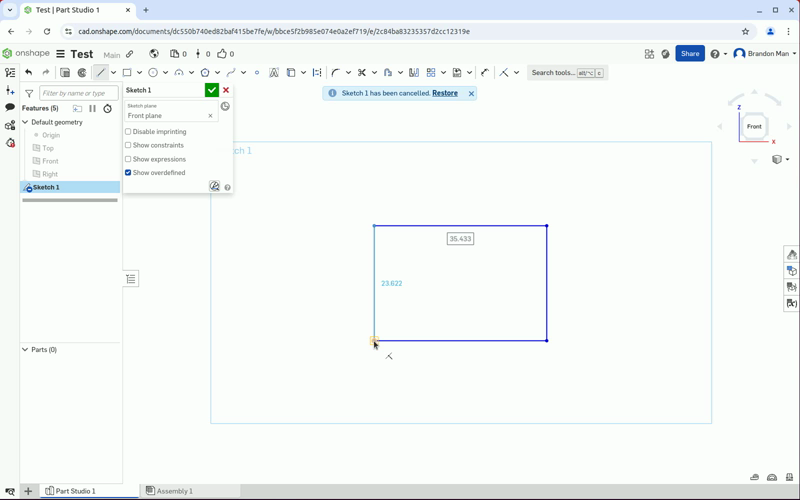
mouse_move(491, 247)
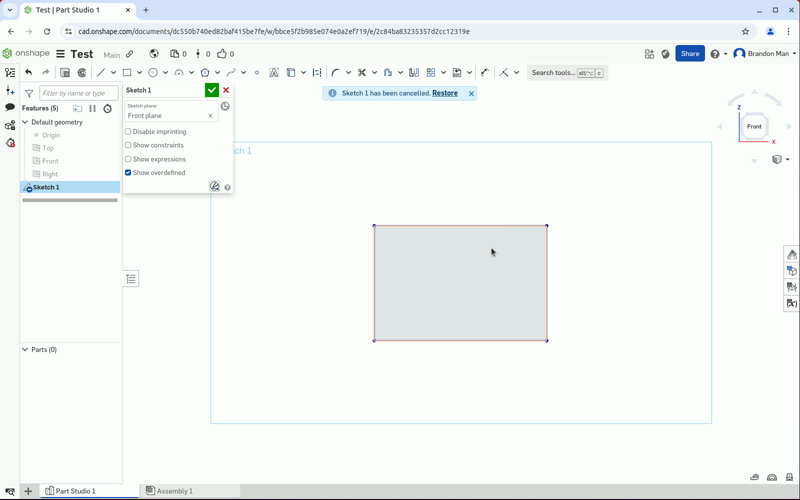
click(491, 247)
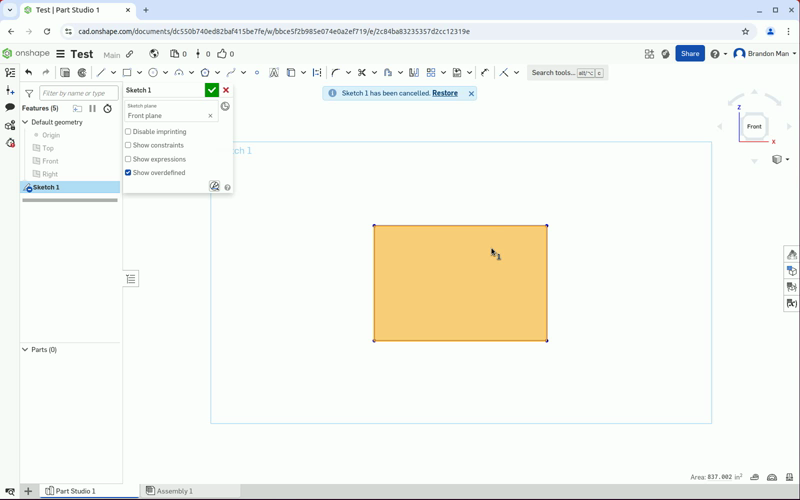
mouse_move(73, 352)
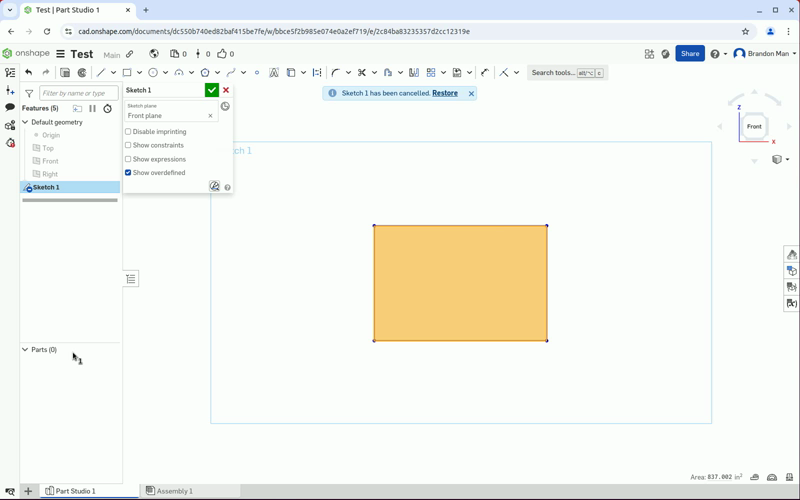
key(shift+y)
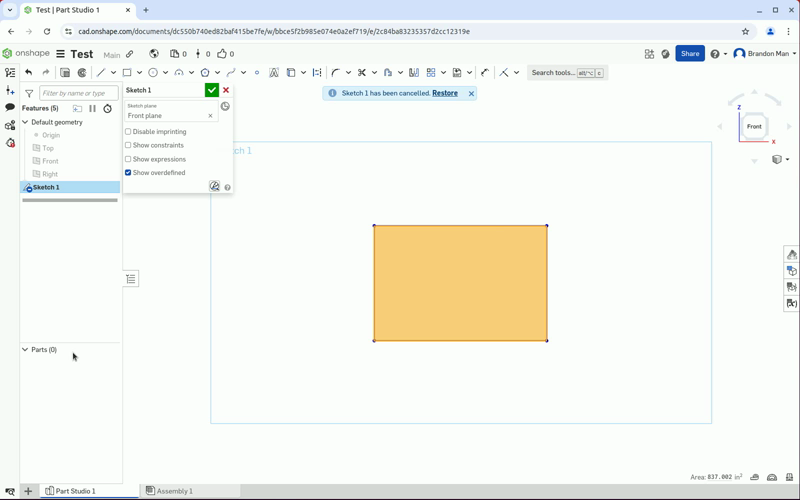
key(shift+e)
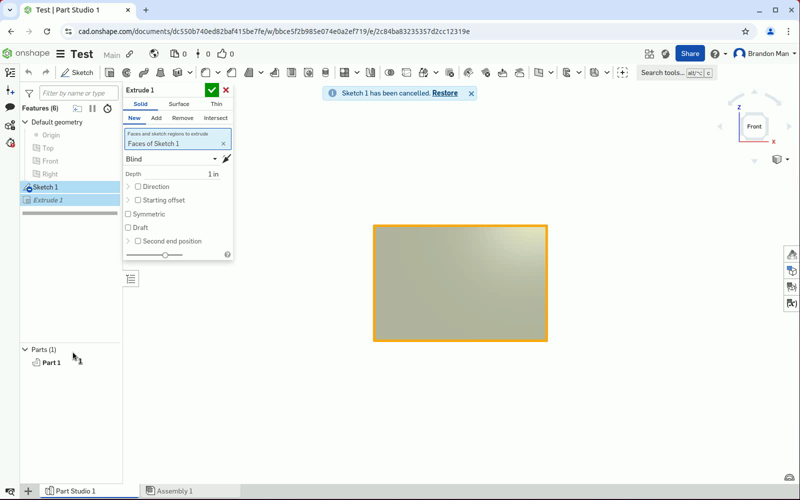
mouse_move(143, 106)
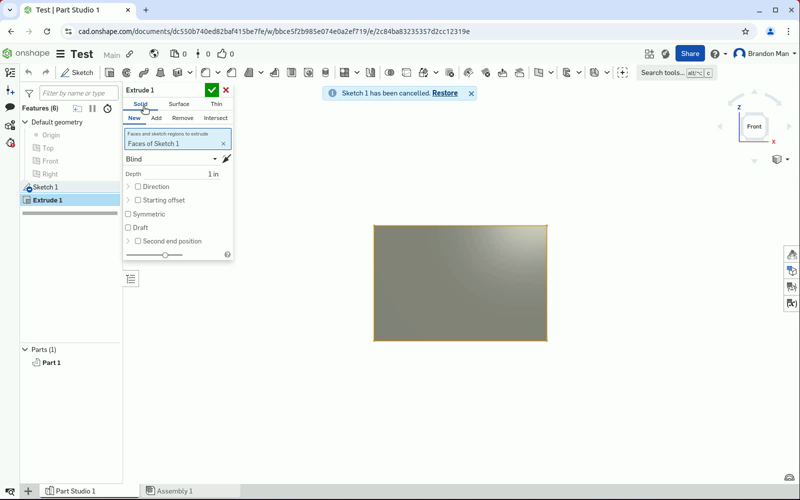
click(143, 106)
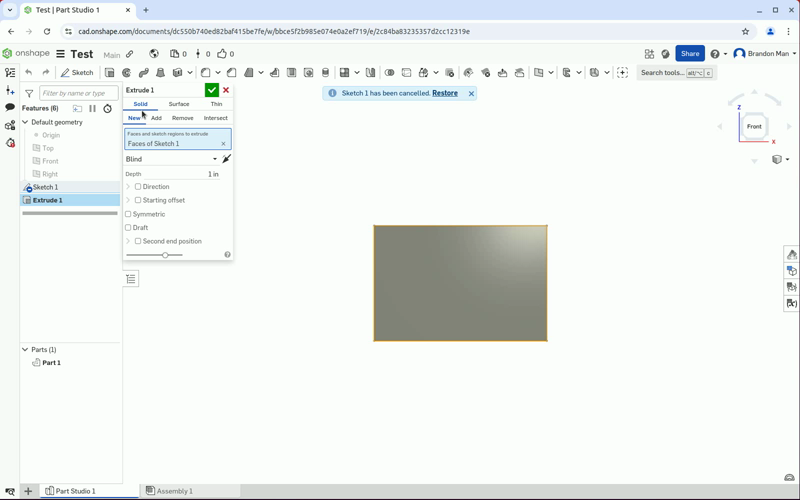
mouse_move(137, 120)
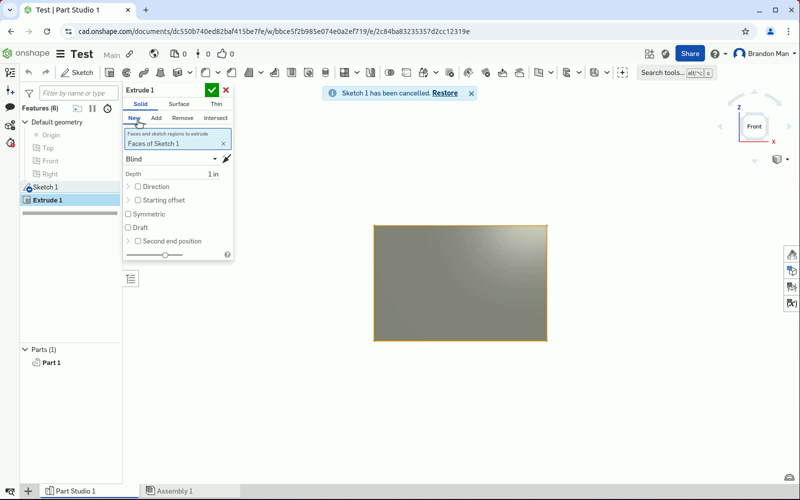
click(137, 120)
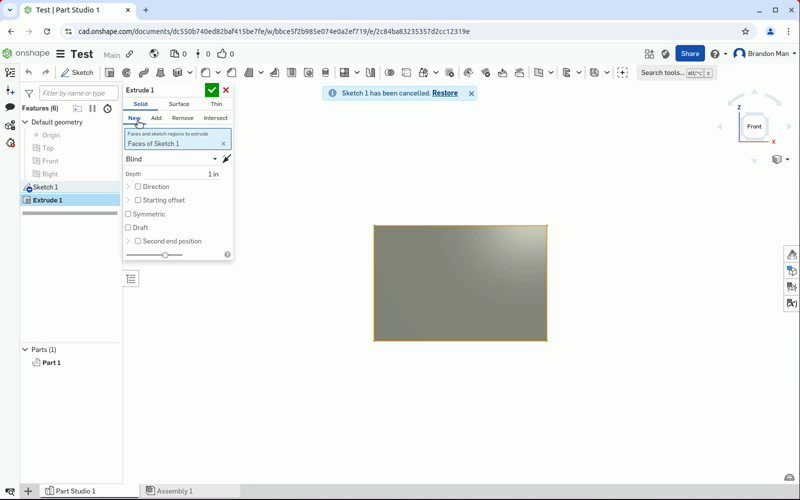
key(tab, 4)
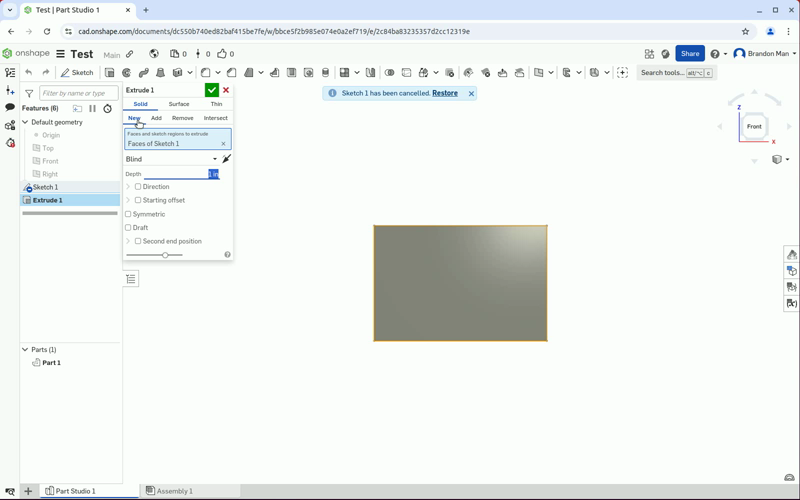
text(2.407)
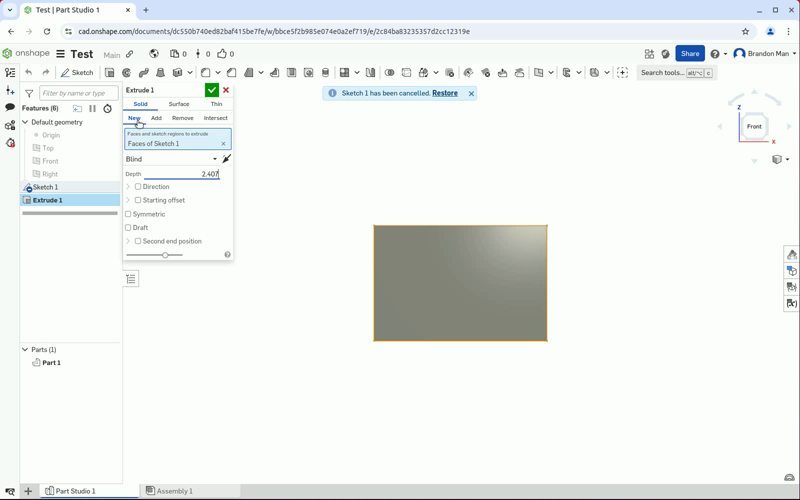
key(enter)
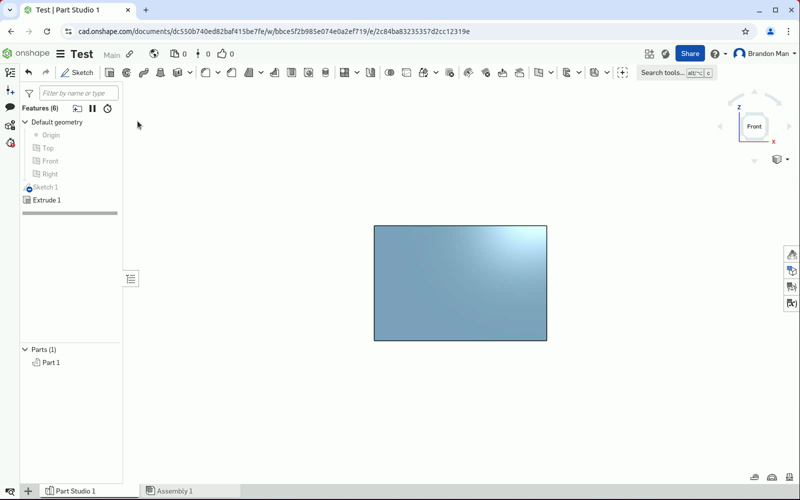
key(shift+h)
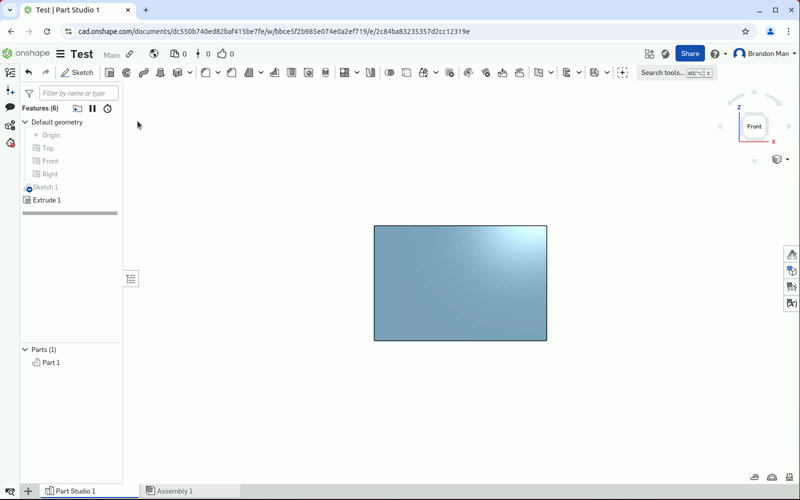
key(shift+h)
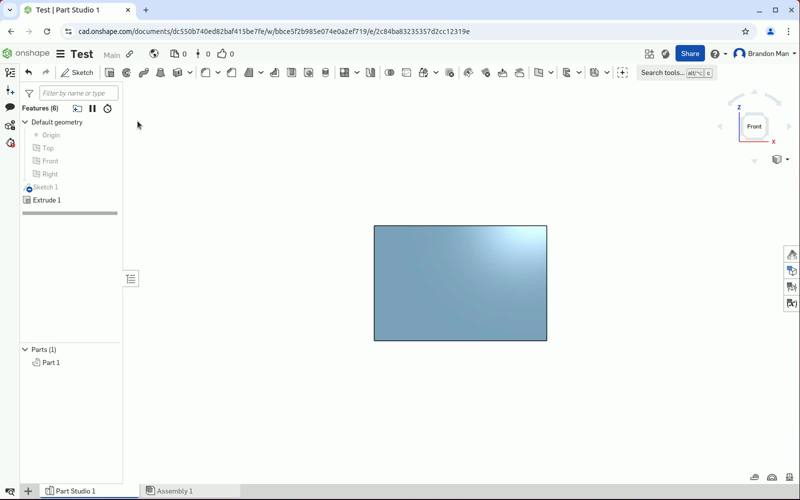
mouse_move(73, 189)
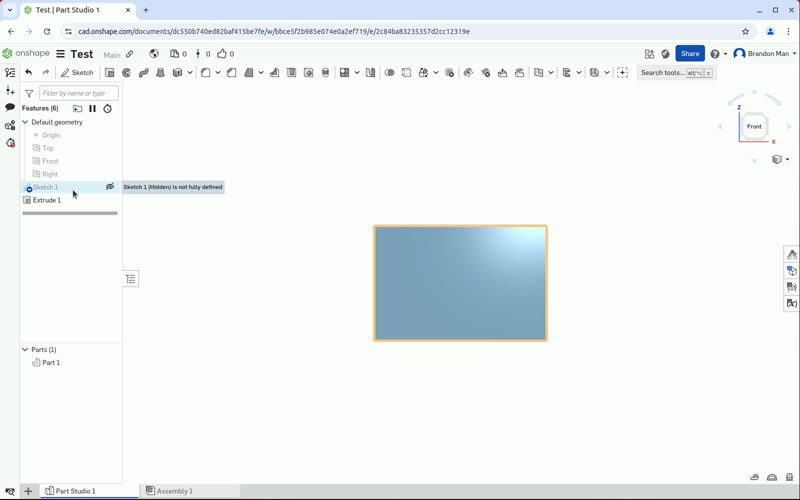
click(73, 189)
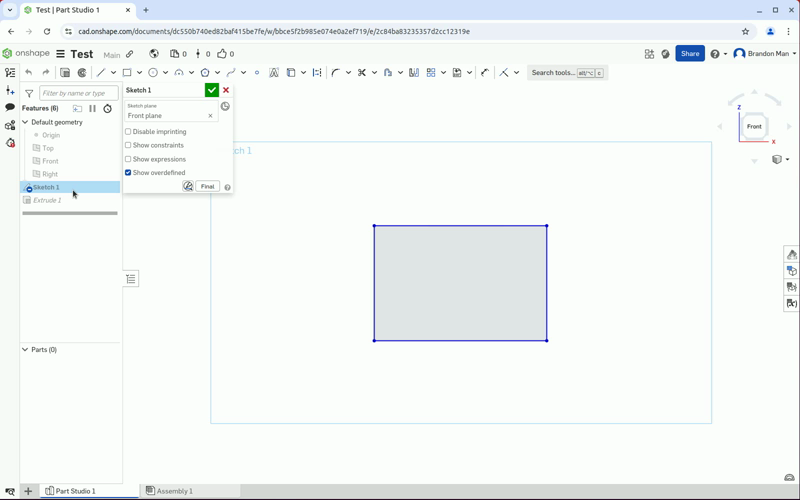
mouse_move(229, 92)
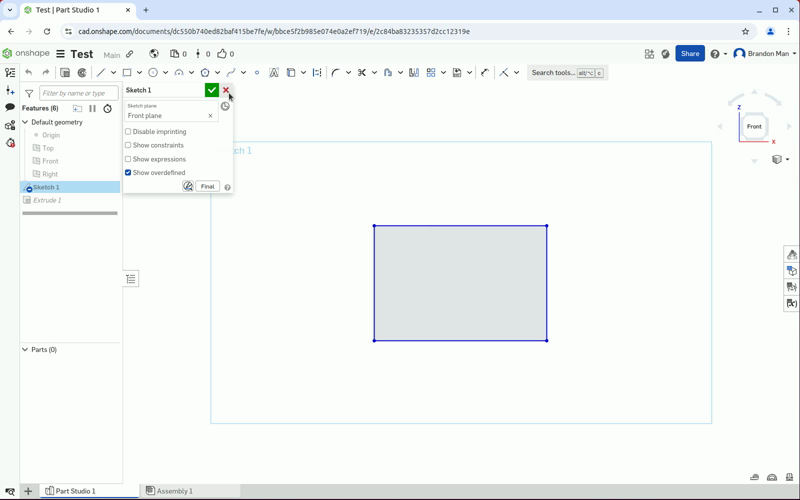
click(229, 92)
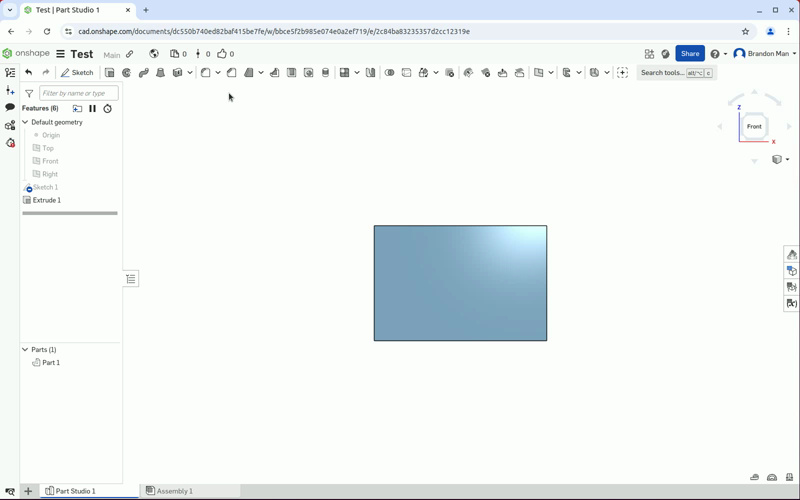
mouse_move(541, 75)
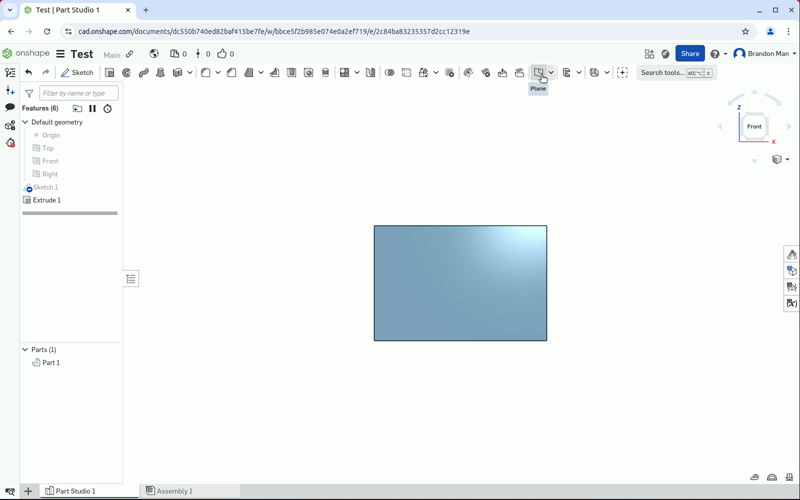
click(541, 75)
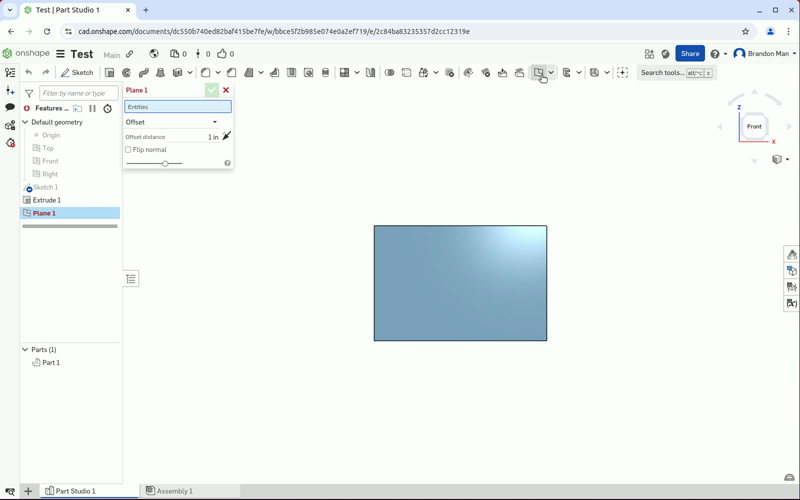
mouse_move(73, 163)
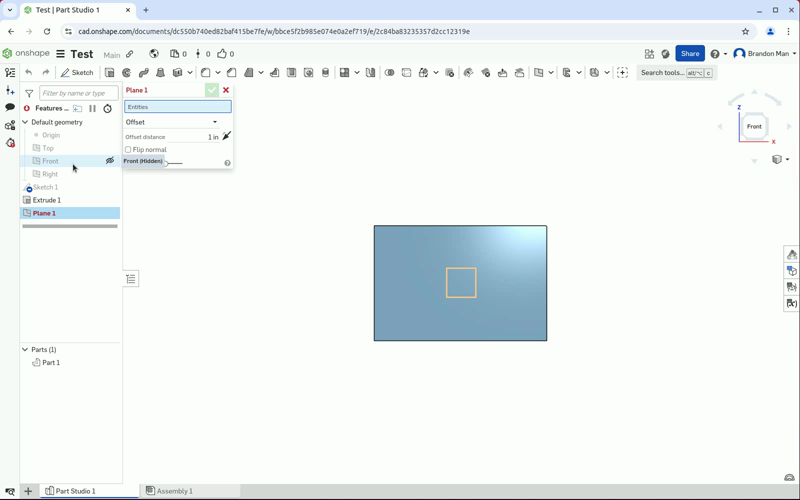
click(73, 163)
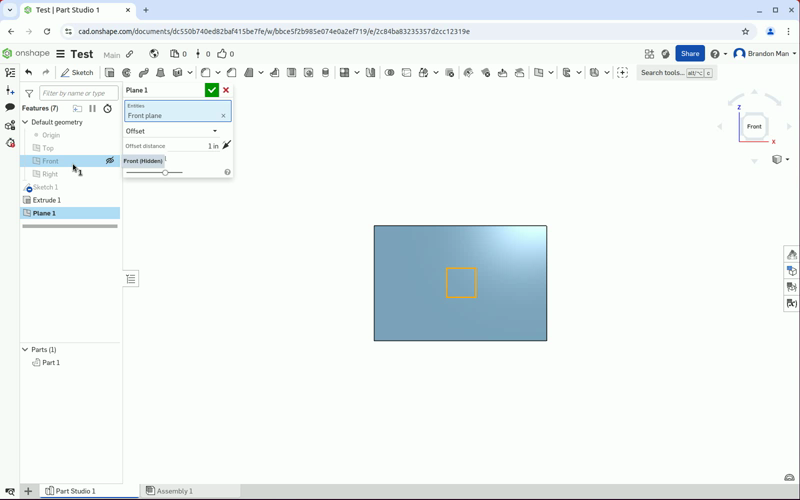
key(tab, 2)
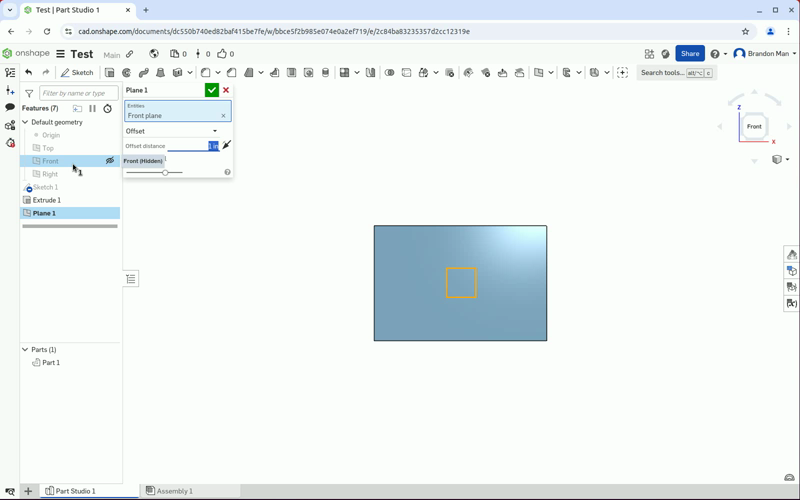
text(2.403)
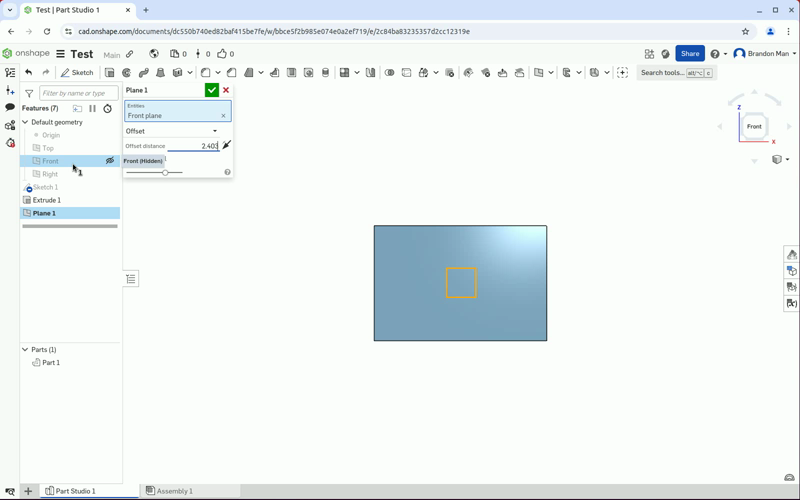
key(enter, 2)
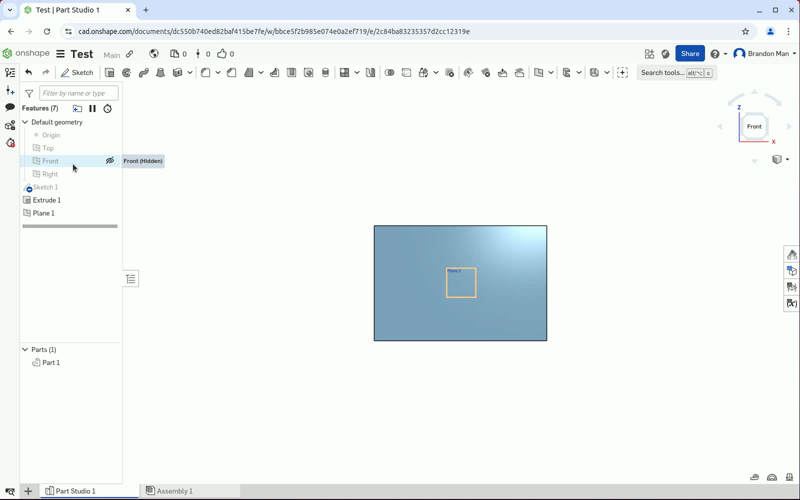
key(shift+s)
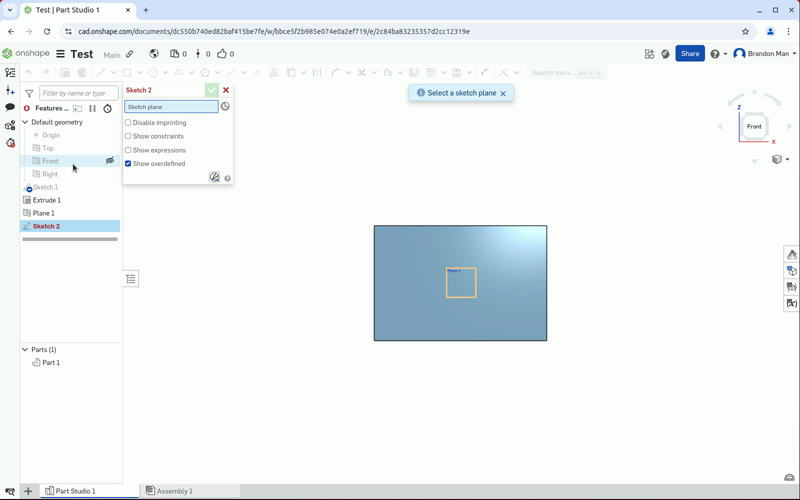
mouse_move(73, 215)
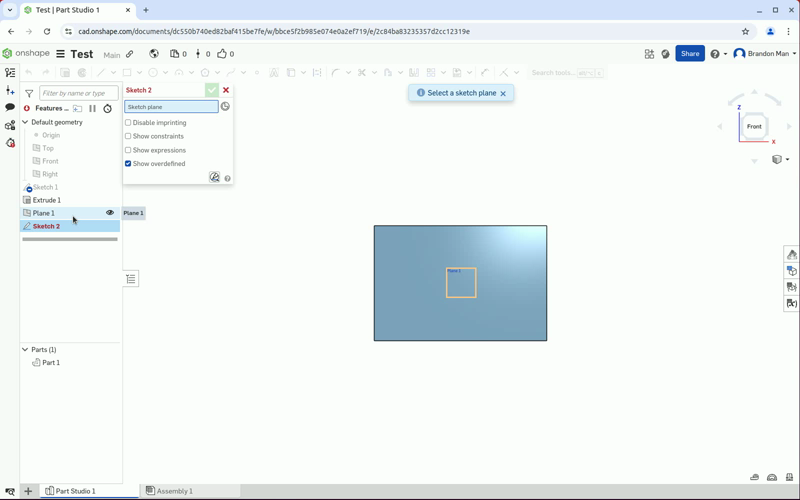
click(73, 215)
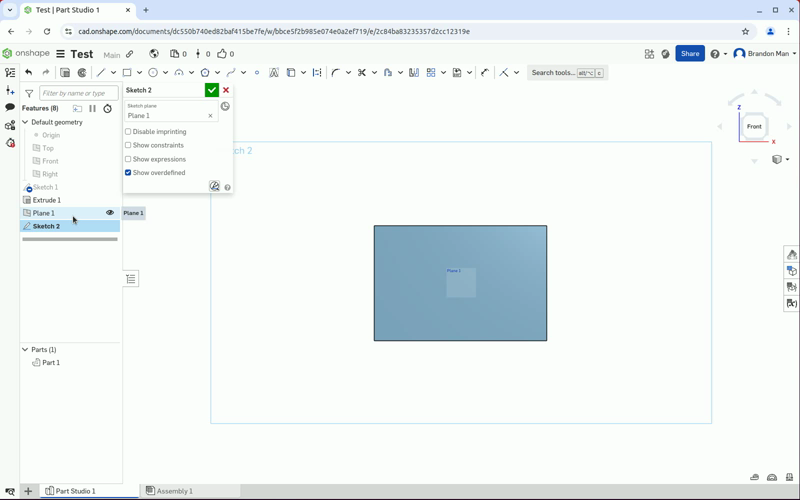
mouse_move(73, 352)
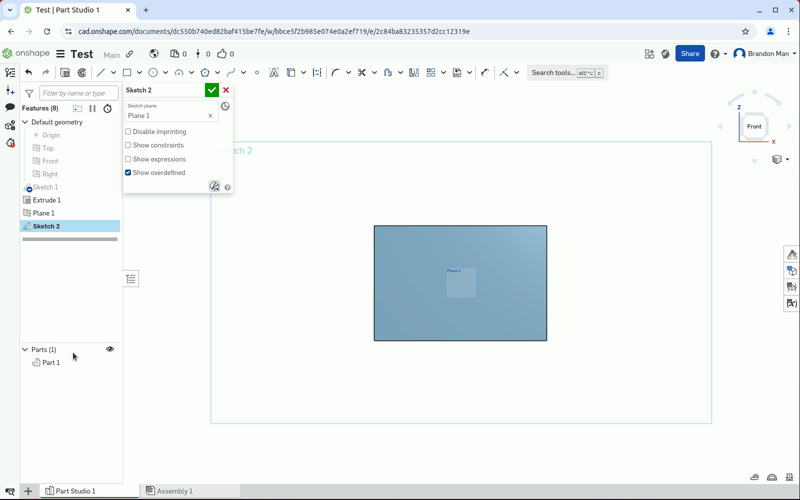
key(y)
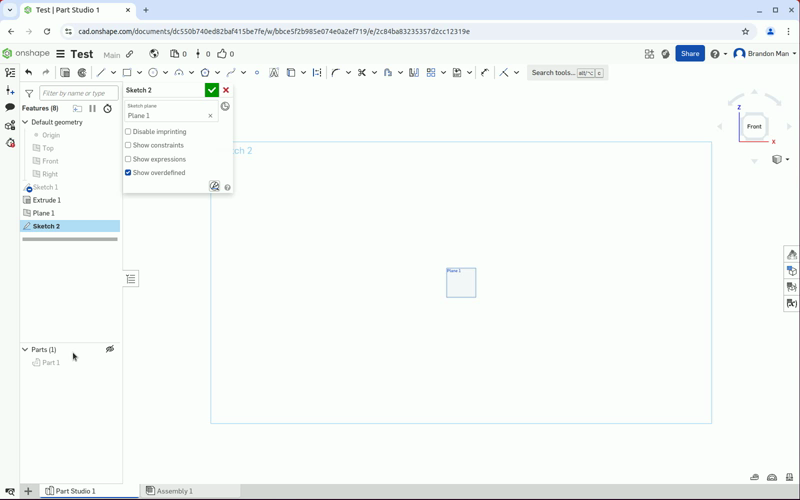
key(l)
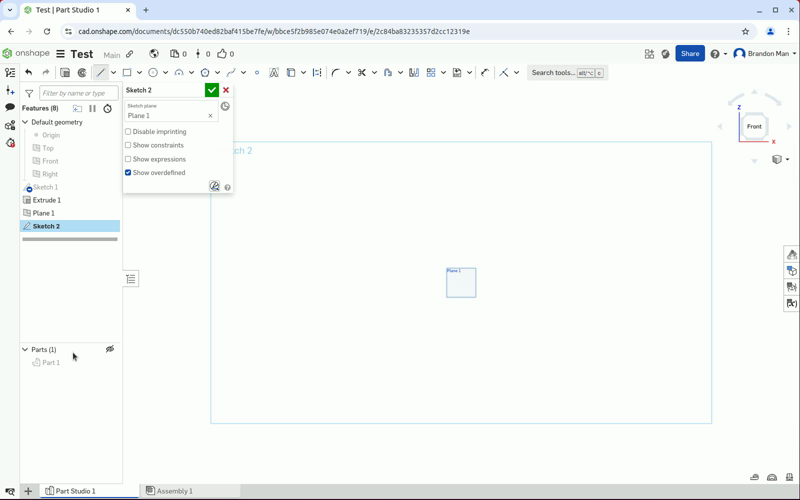
key_down(shift)
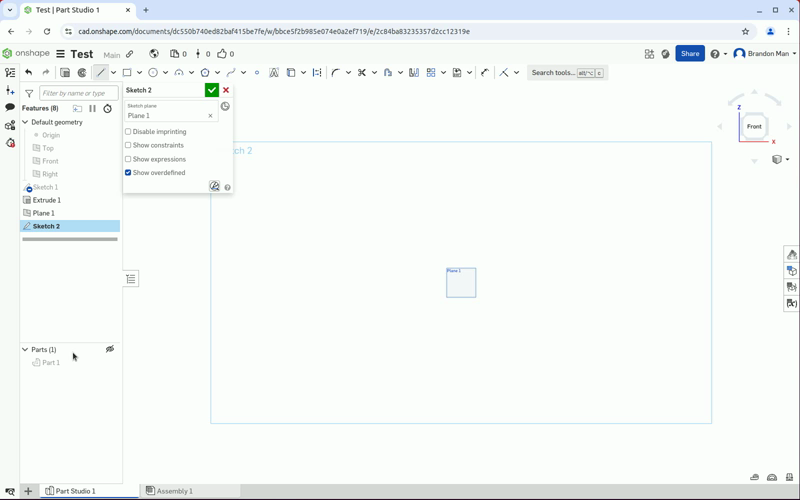
mouse_move(460, 340)
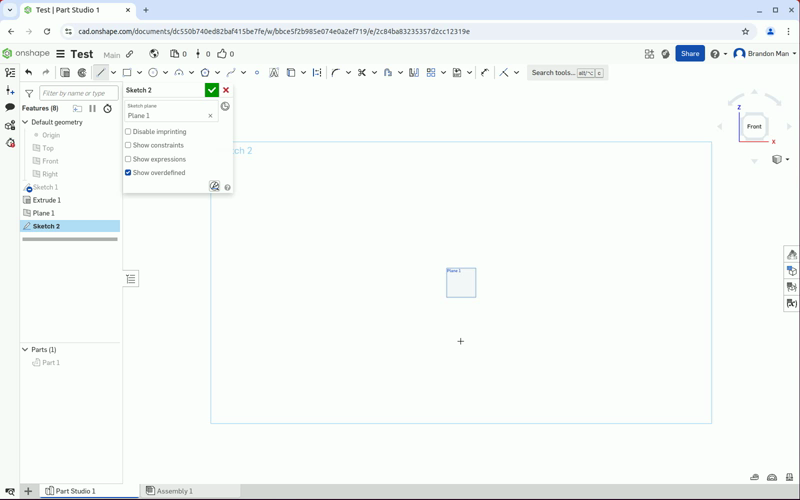
click(460, 340)
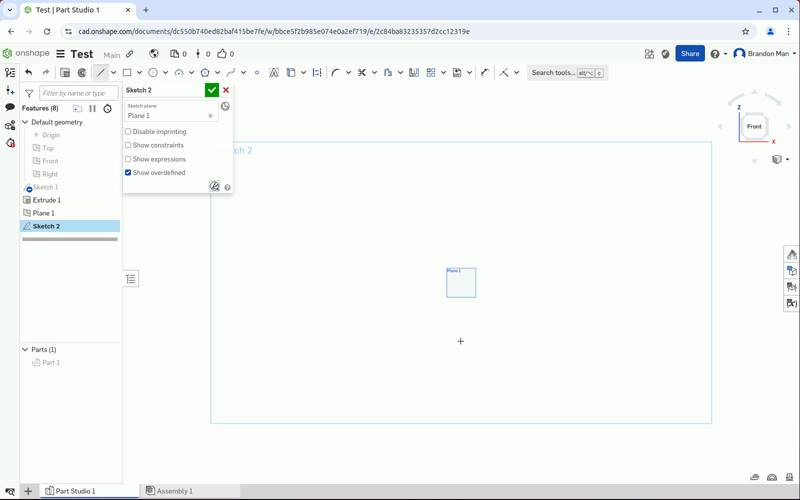
key_up(shift)
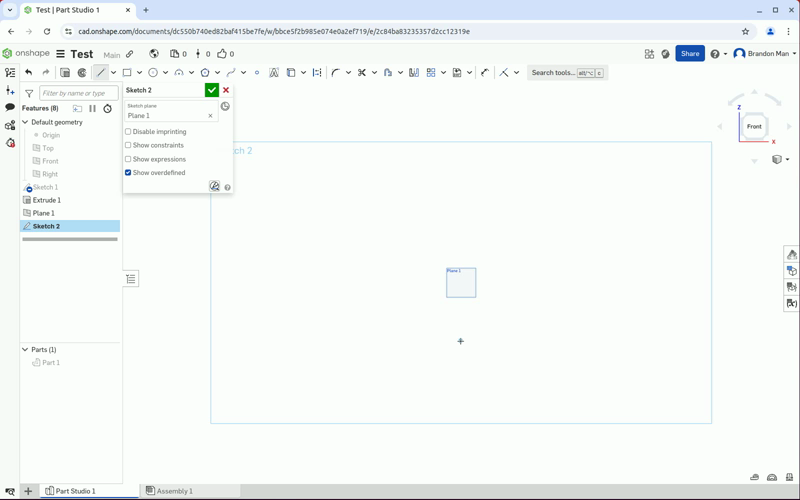
key_down(shift)
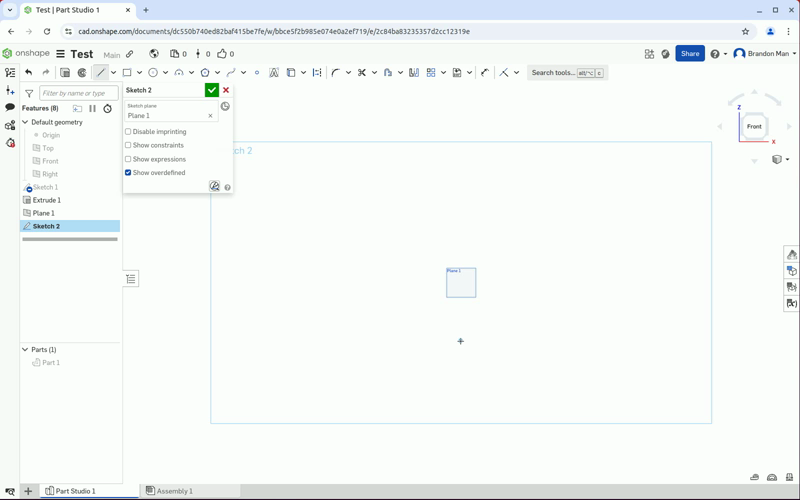
mouse_move(547, 340)
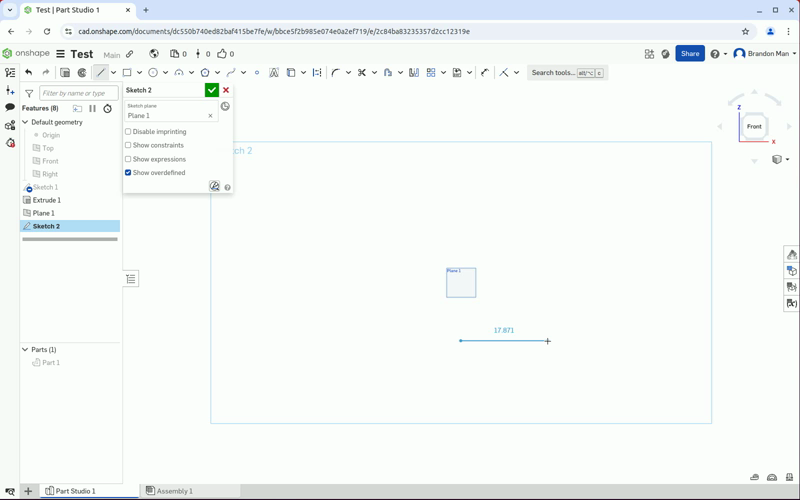
click(547, 340)
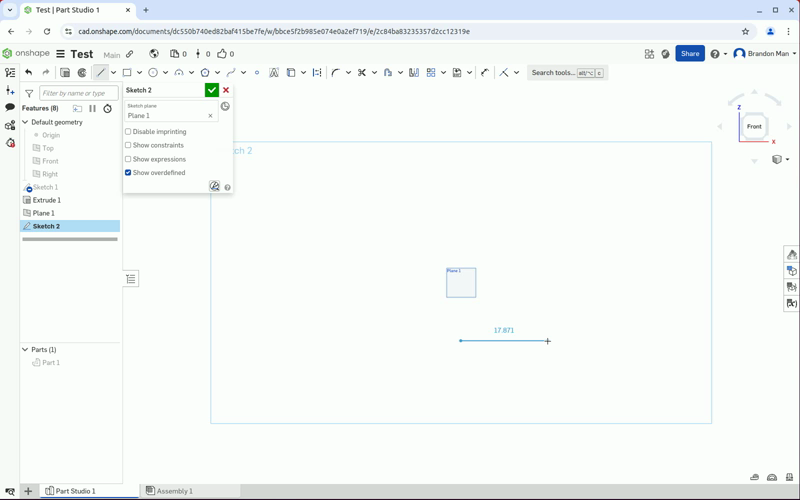
key_up(shift)
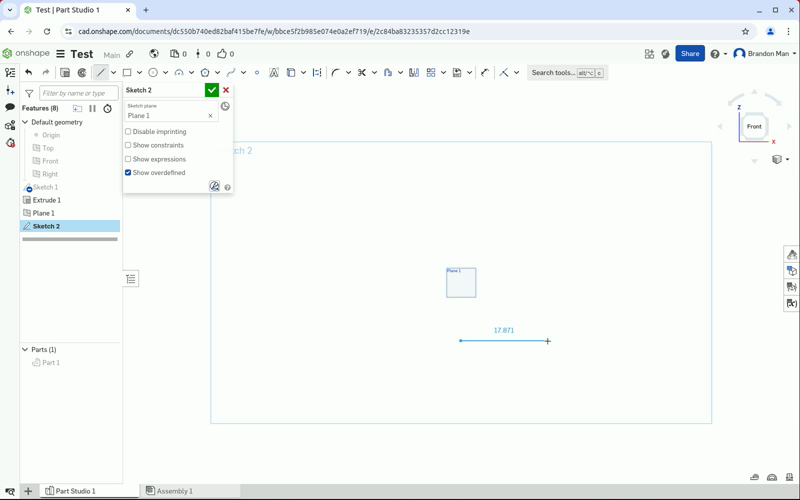
key_down(shift)
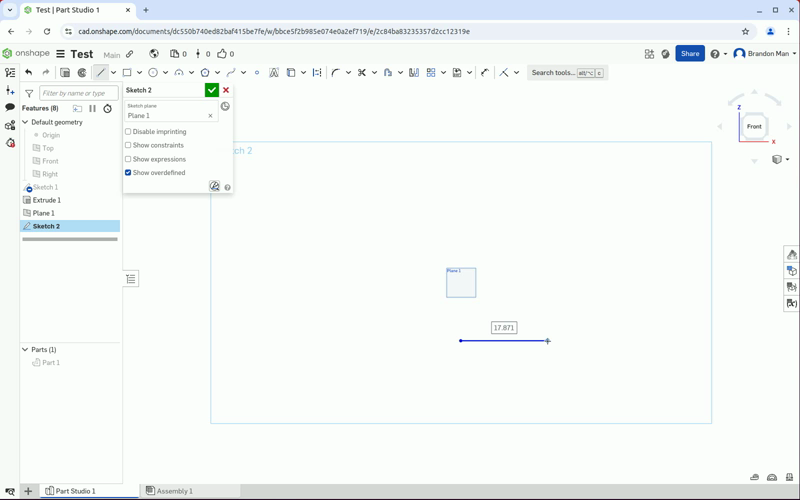
mouse_move(577, 340)
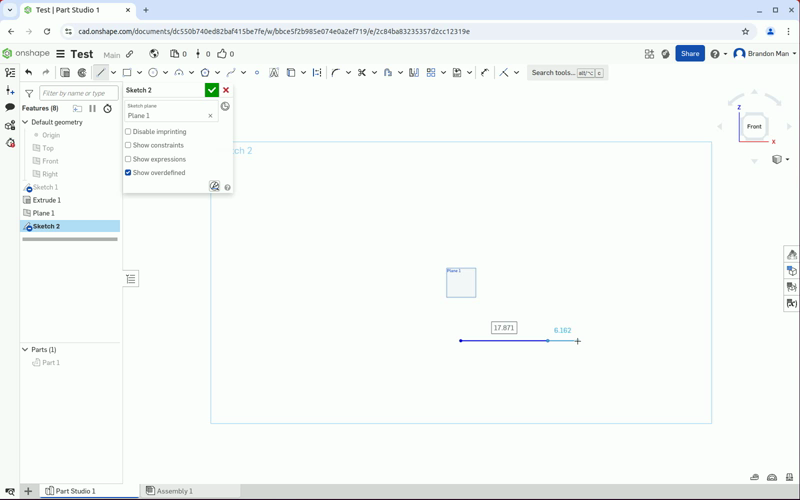
mouse_move(547, 311)
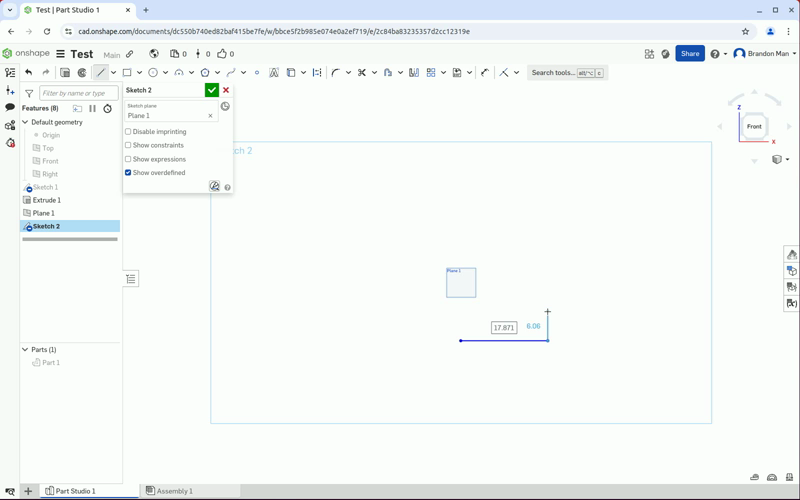
click(547, 311)
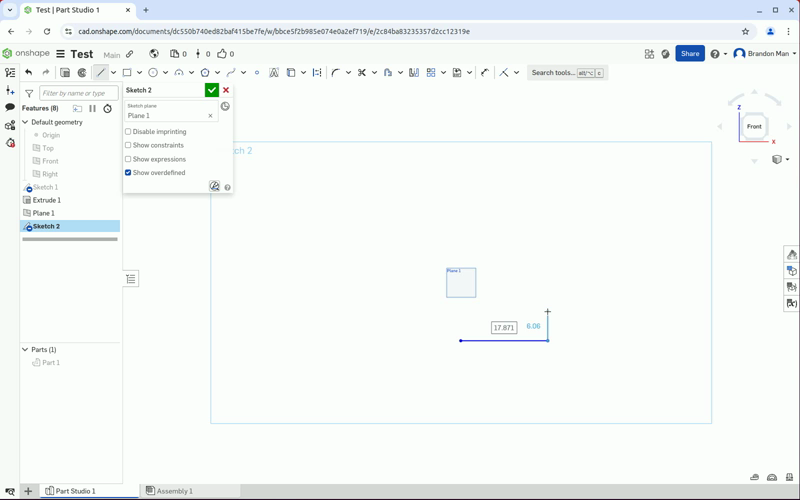
key_up(shift)
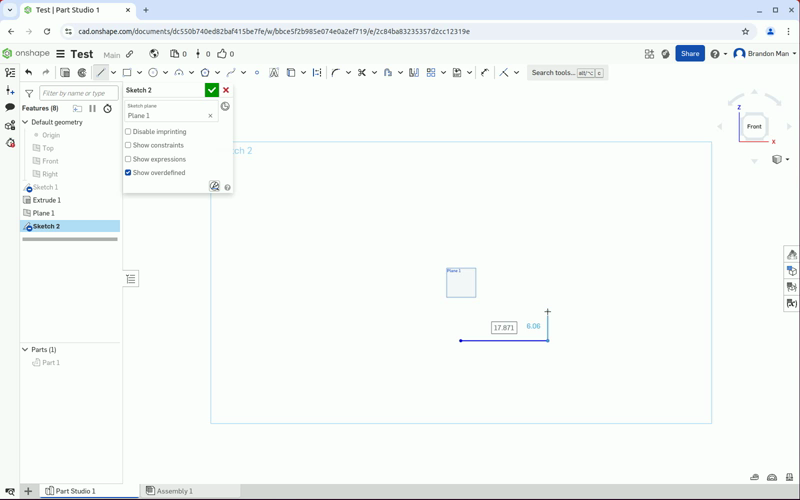
key_down(shift)
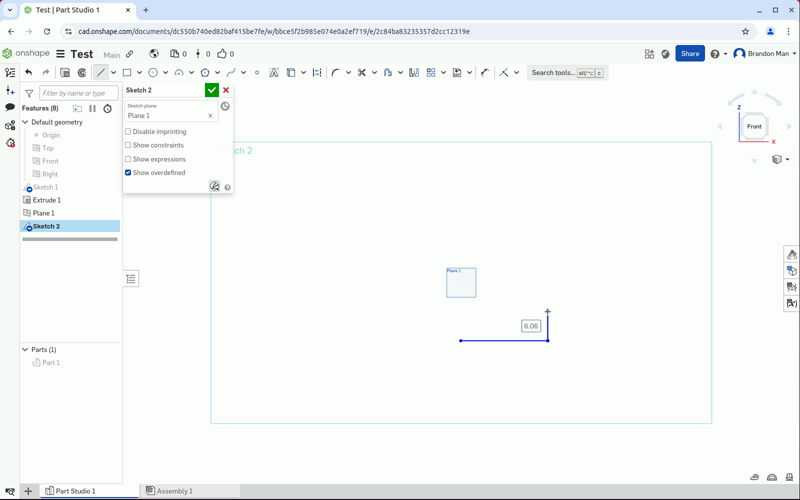
mouse_move(460, 311)
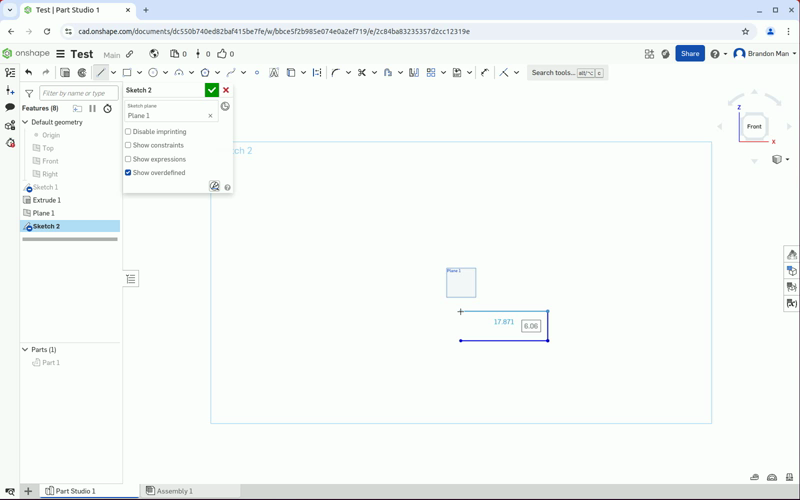
click(460, 311)
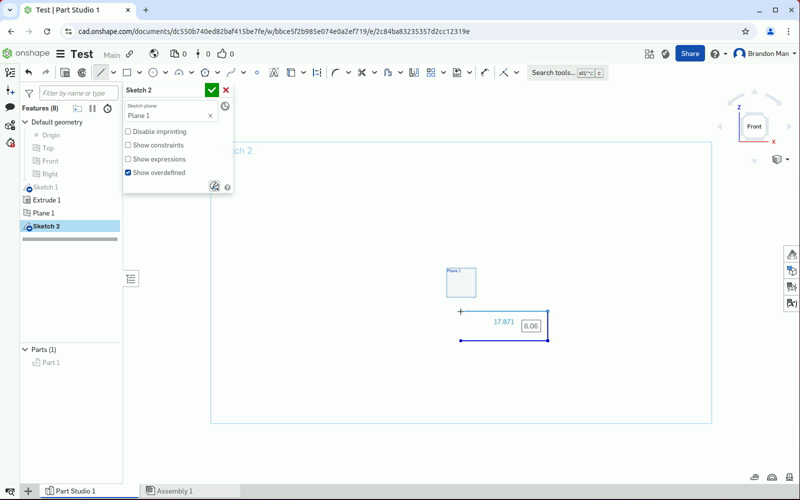
key_up(shift)
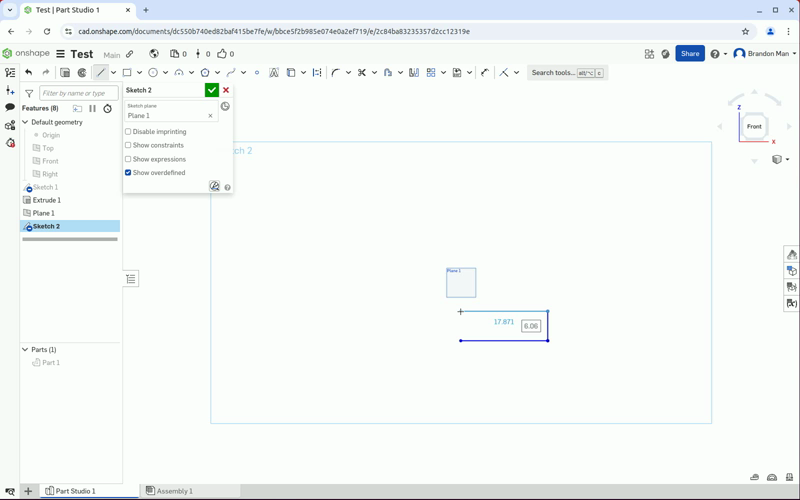
mouse_move(490, 311)
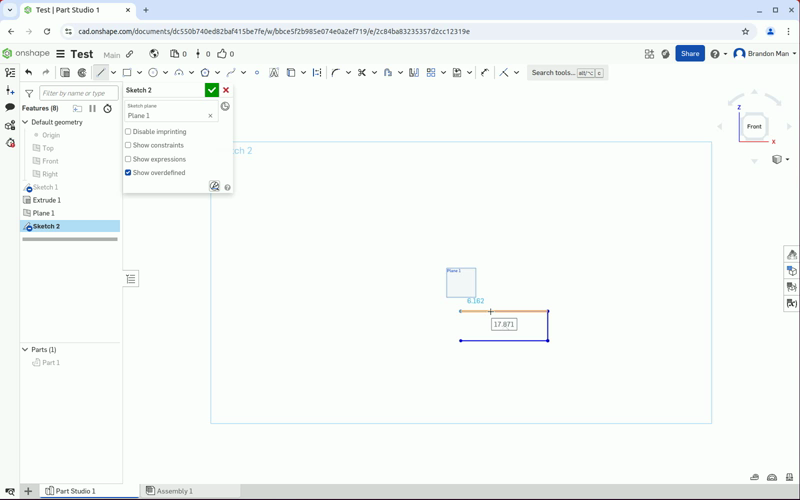
key_down(shift)
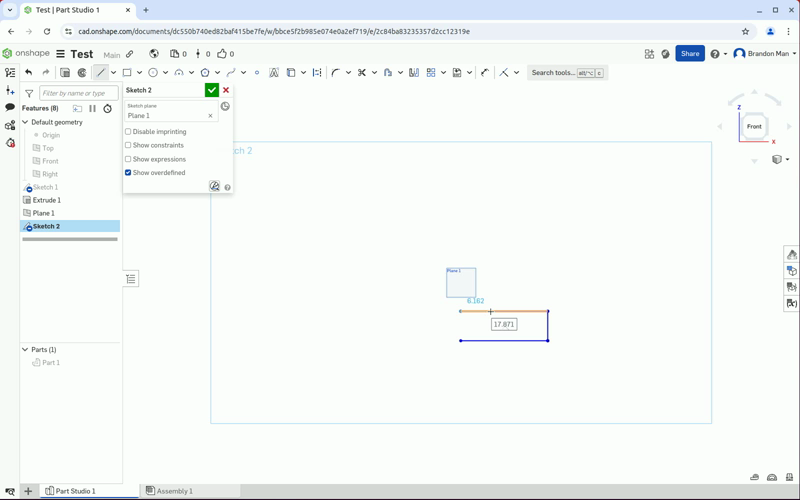
mouse_move(460, 340)
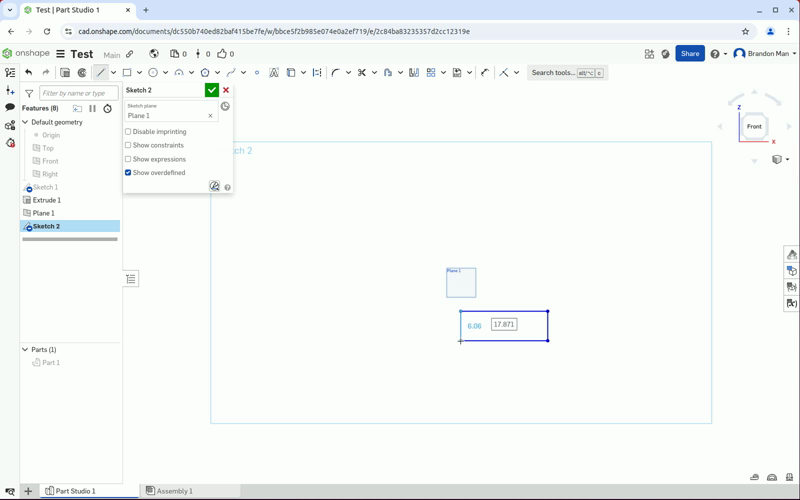
key_up(shift)
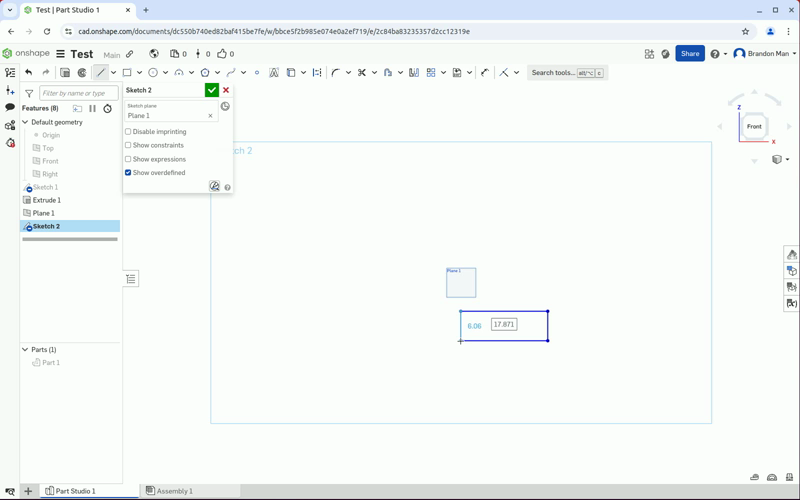
click(460, 340)
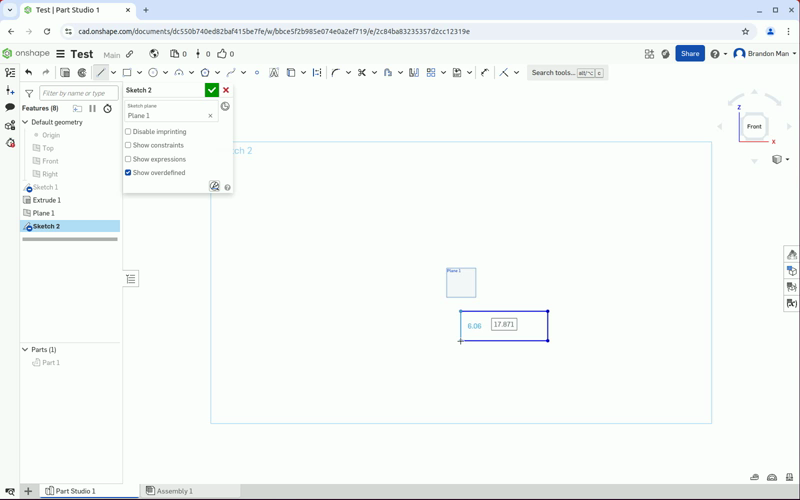
key(esc)
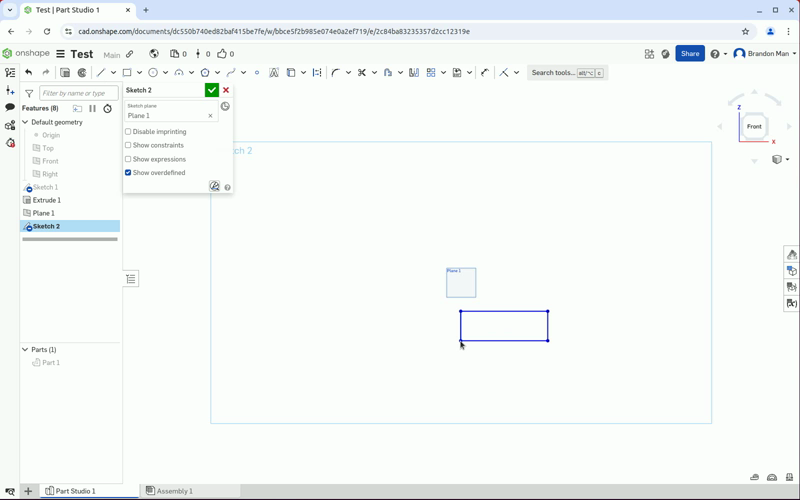
mouse_move(546, 319)
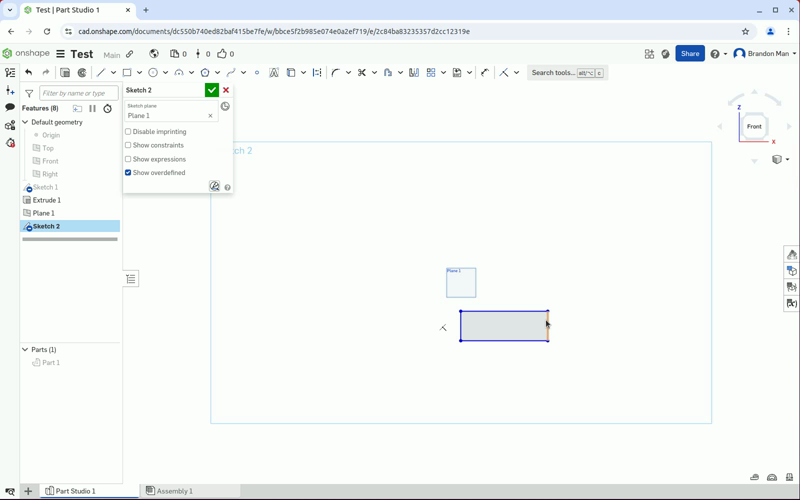
click(546, 319)
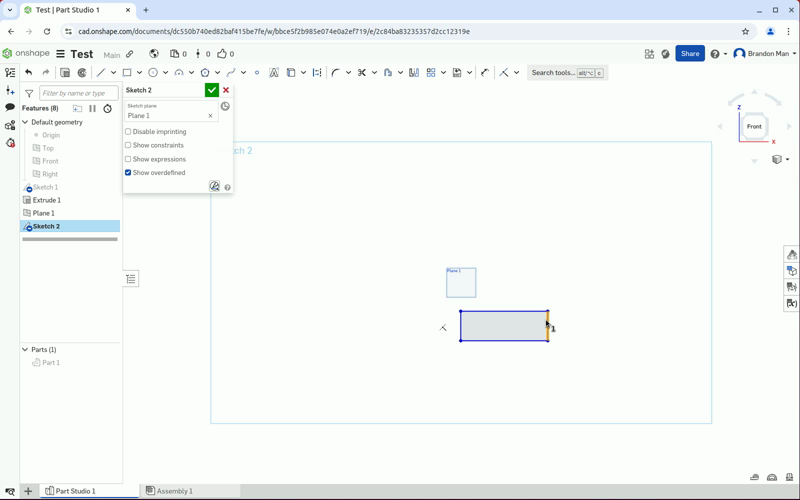
mouse_move(73, 352)
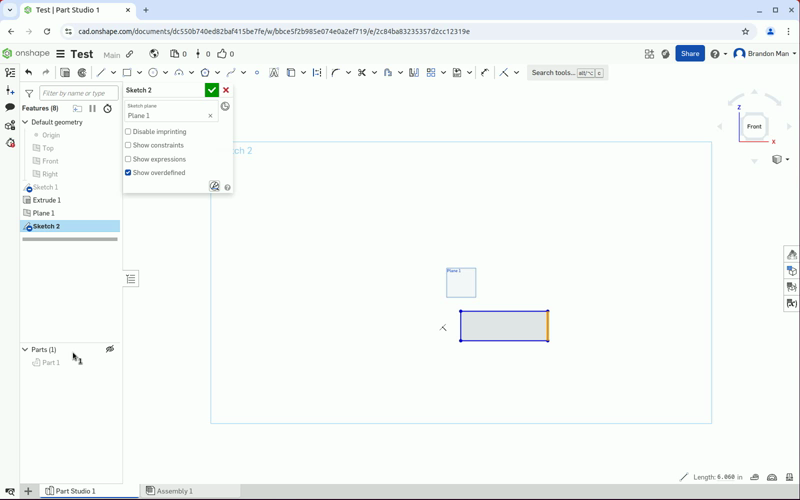
key(shift+y)
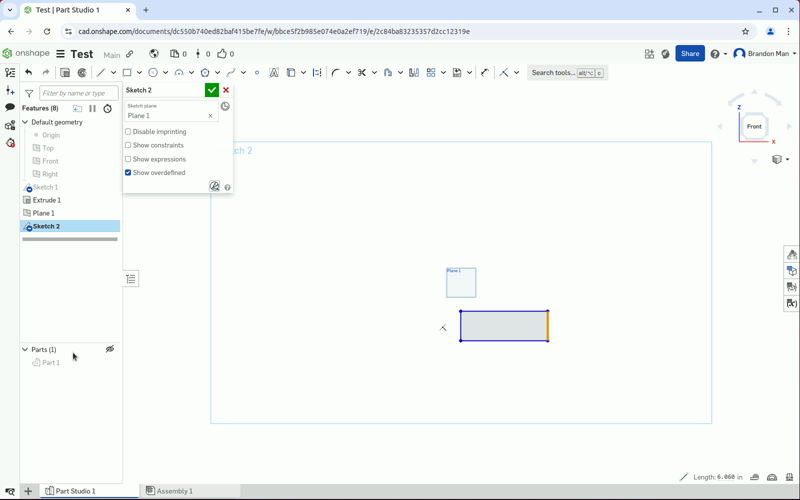
key(shift+e)
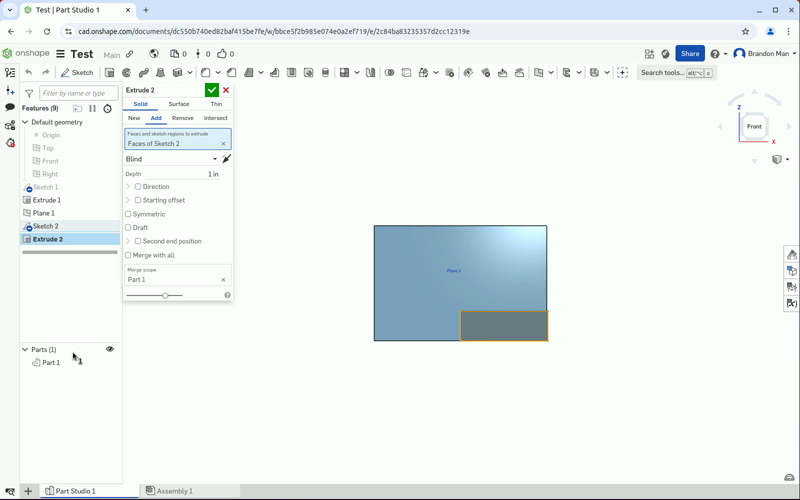
mouse_move(143, 106)
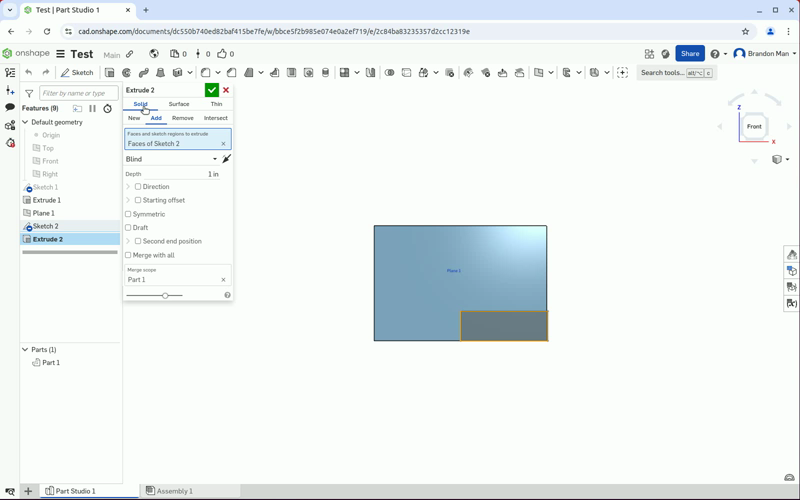
click(143, 106)
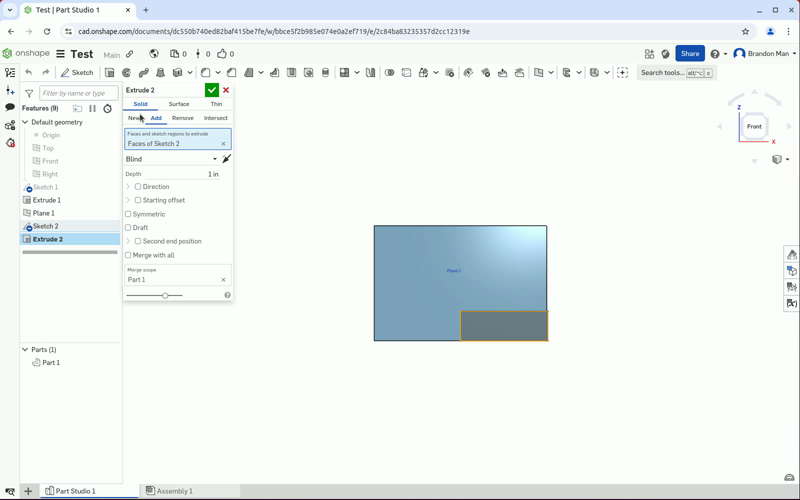
mouse_move(137, 120)
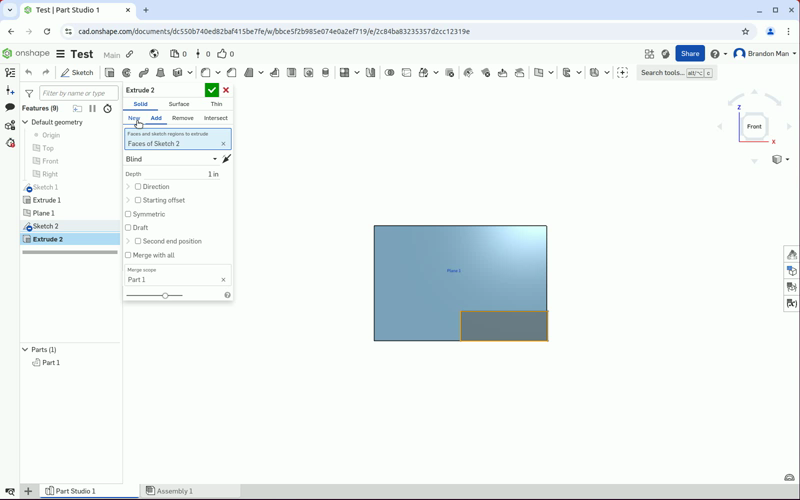
click(137, 120)
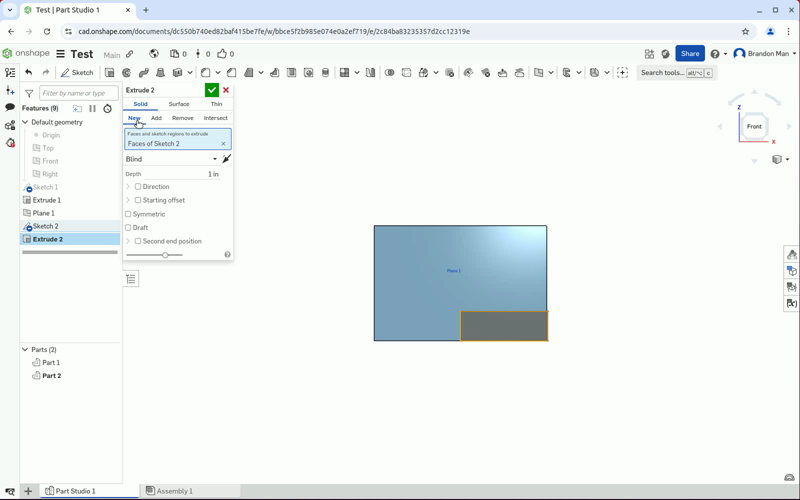
key(tab, 4)
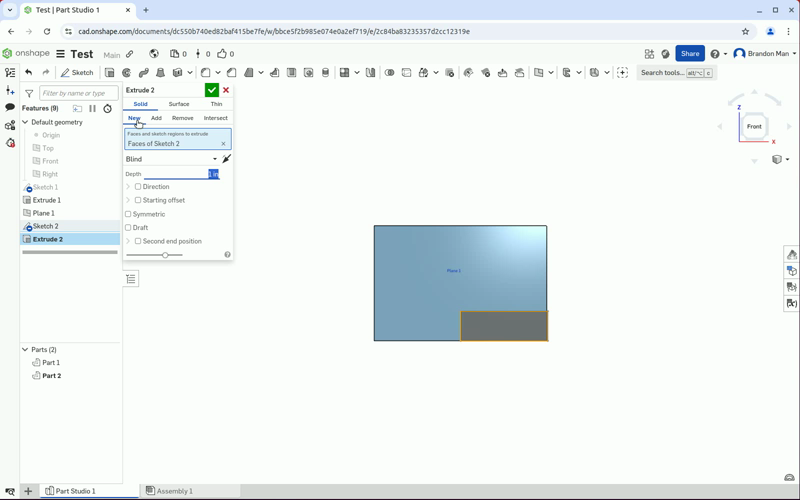
text(14.924)
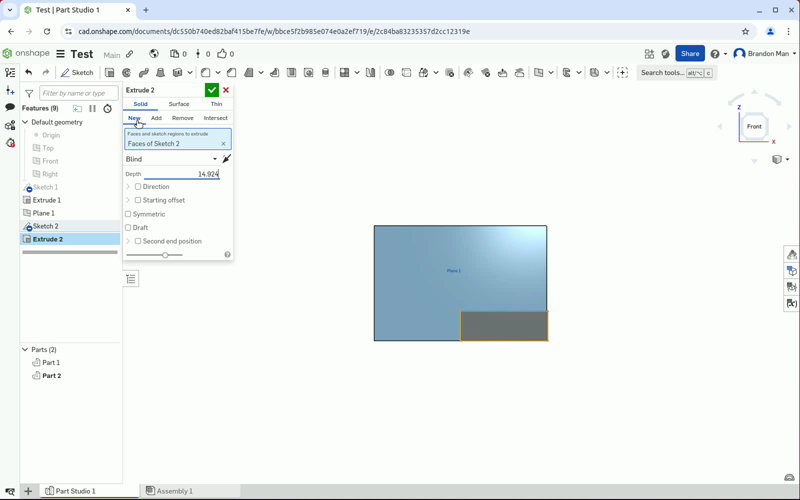
key(enter)
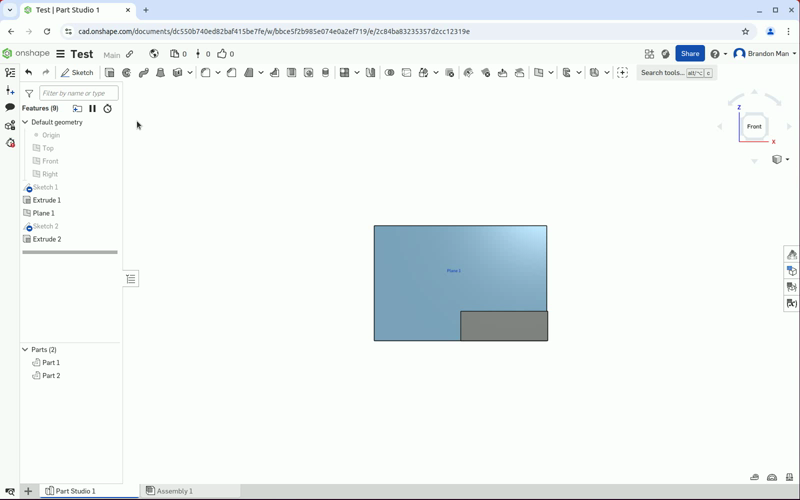
key(shift+h)
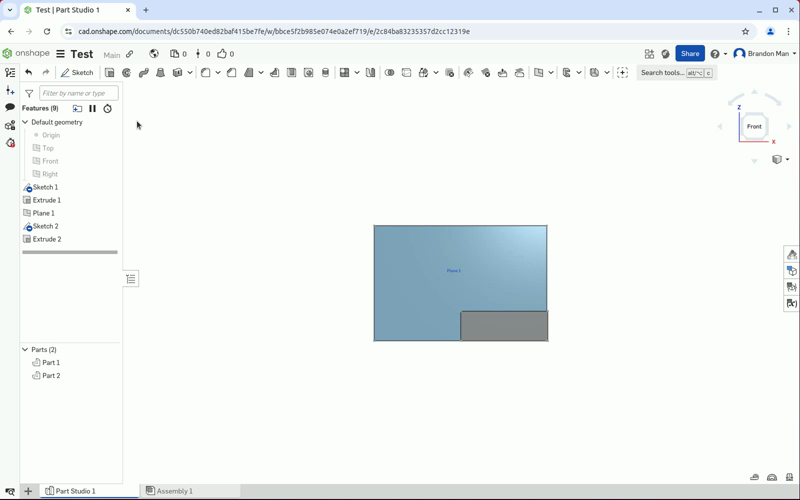
key(shift+h)
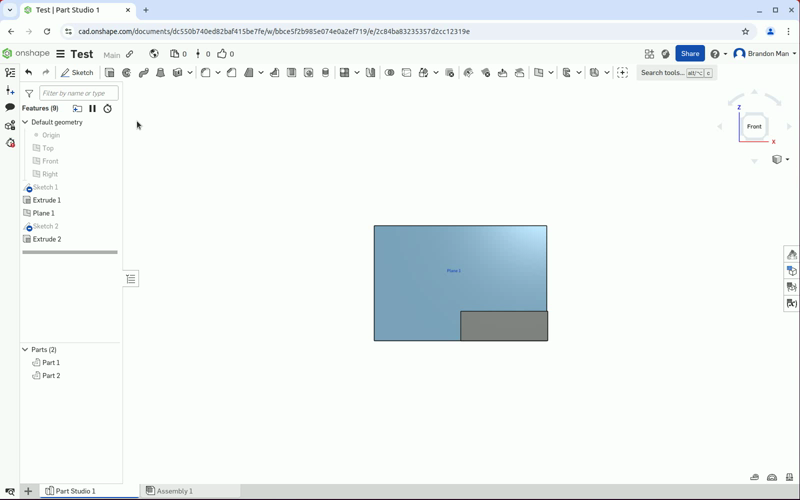
mouse_move(73, 189)
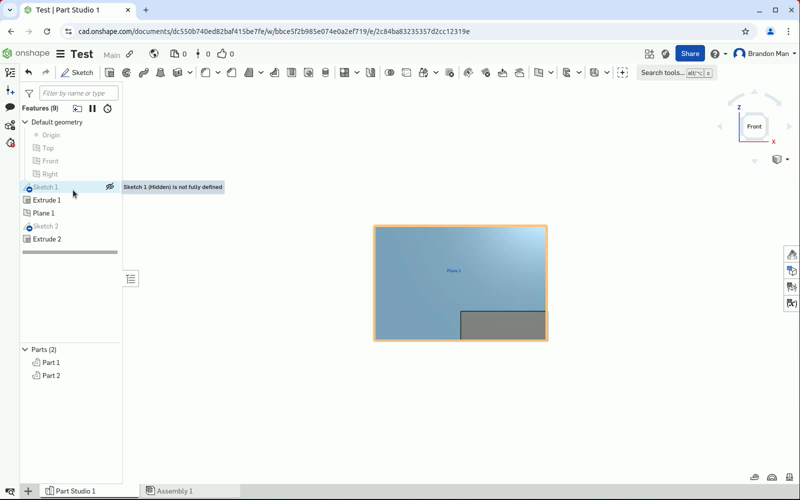
click(73, 189)
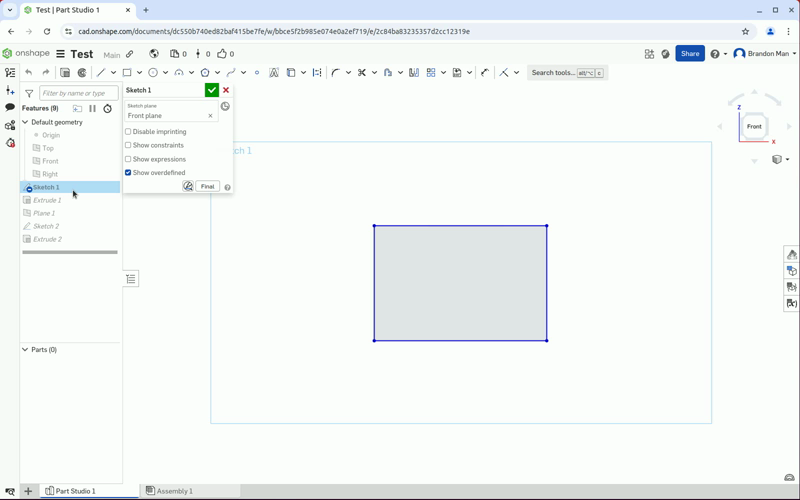
mouse_move(229, 92)
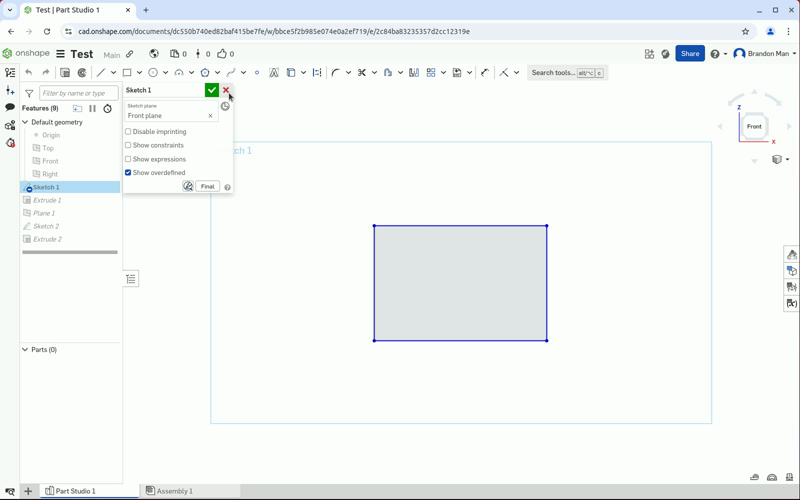
click(229, 92)
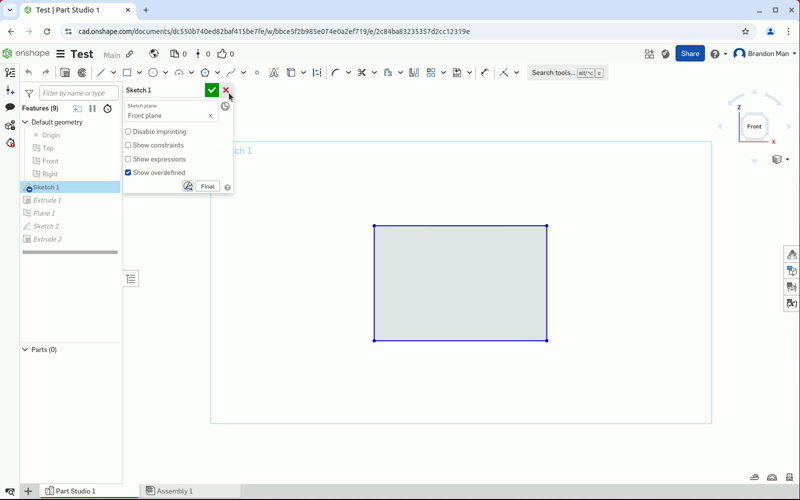
key(shift+s)
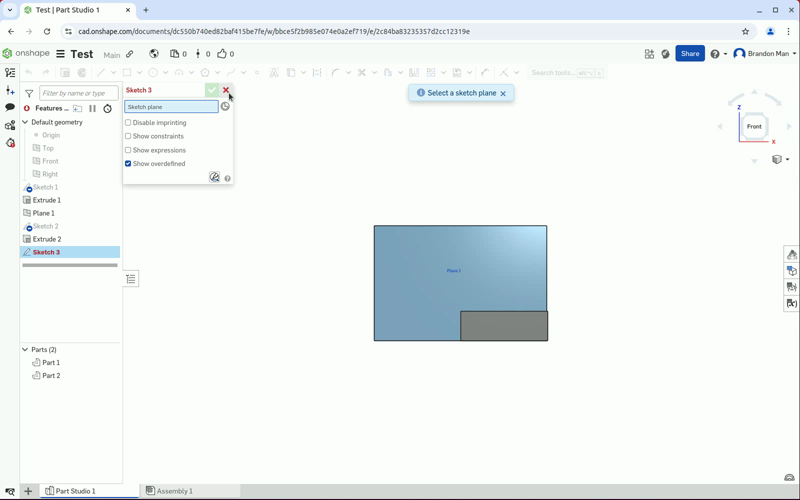
mouse_move(73, 215)
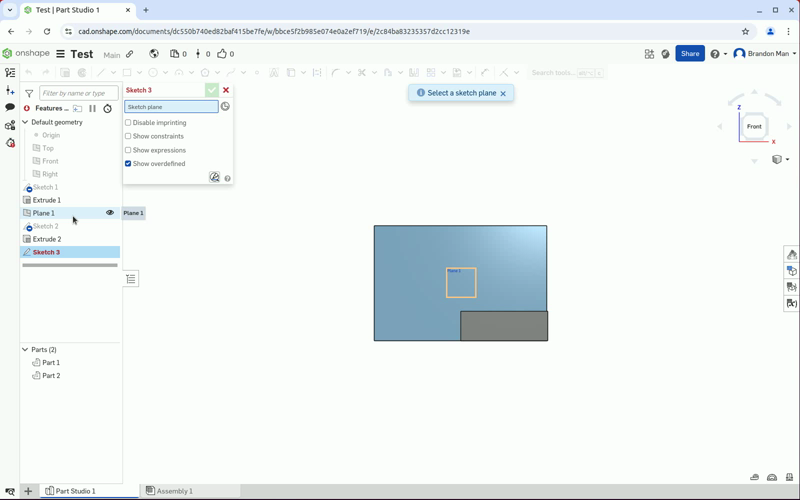
click(73, 215)
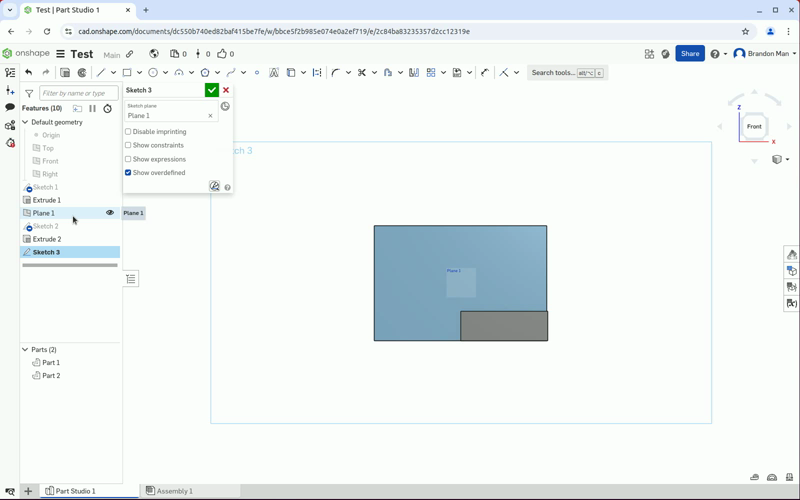
mouse_move(73, 352)
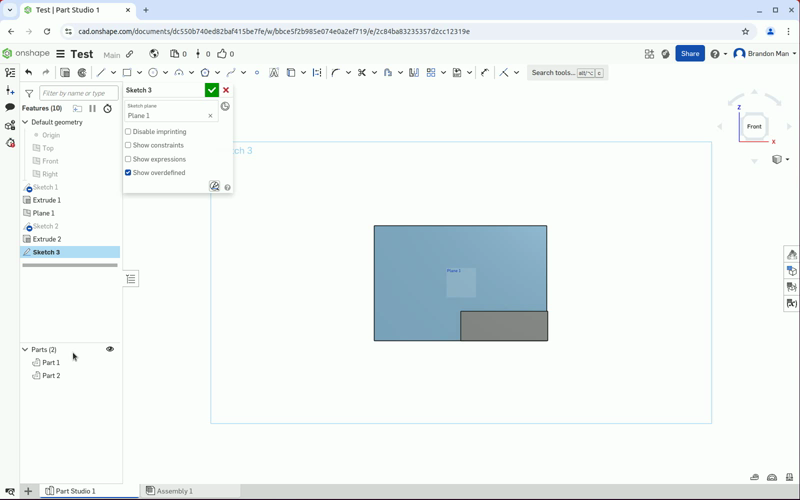
key(y)
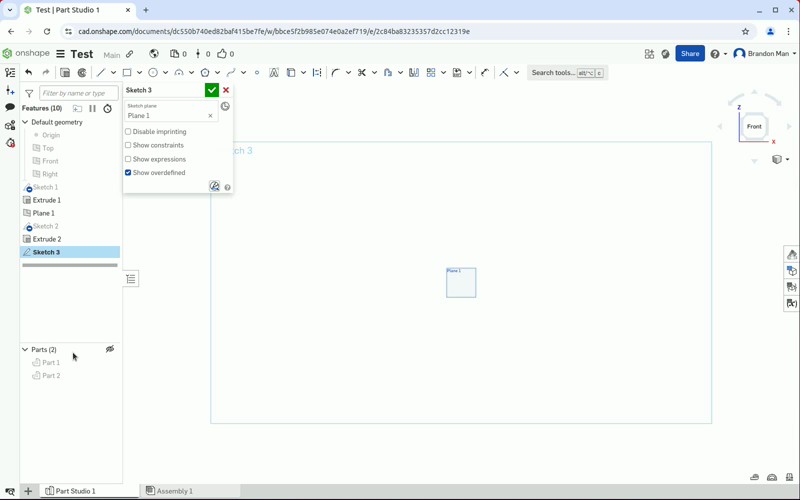
key(l)
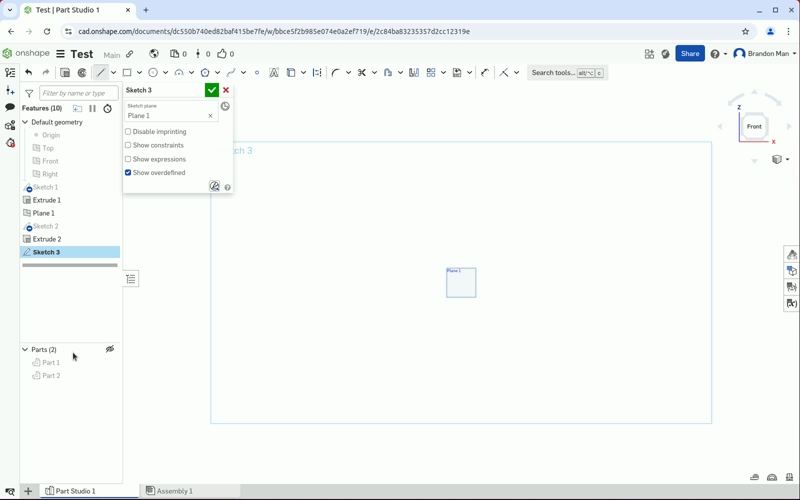
key_down(shift)
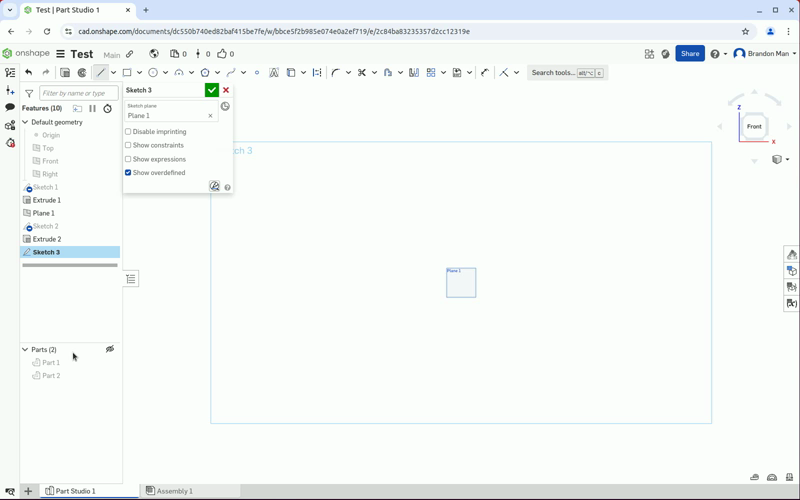
mouse_move(374, 340)
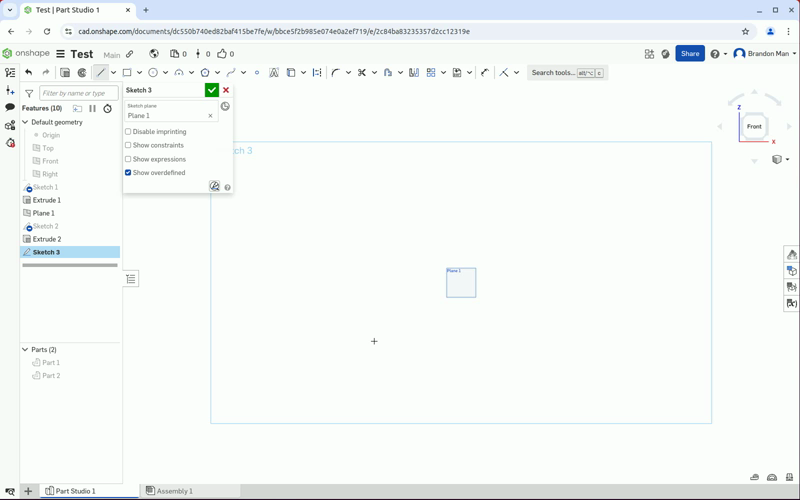
click(374, 340)
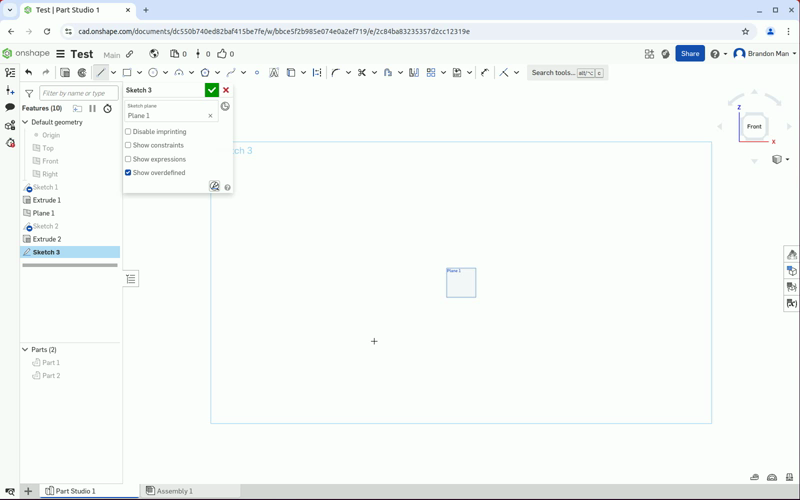
key_up(shift)
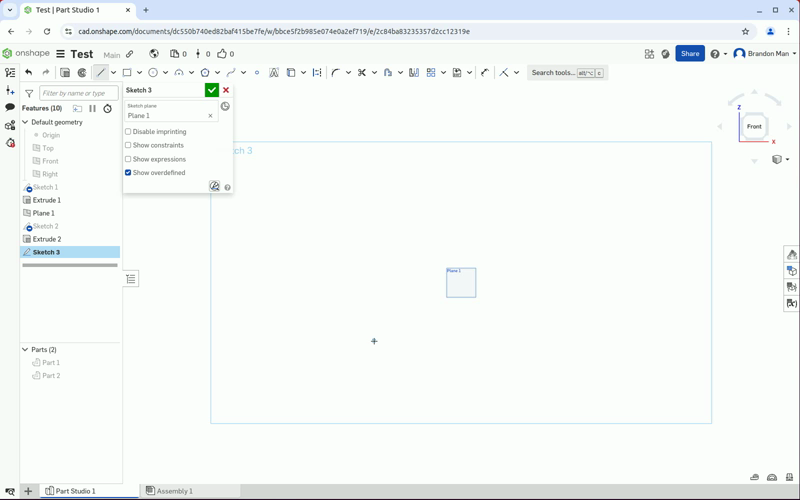
key_down(shift)
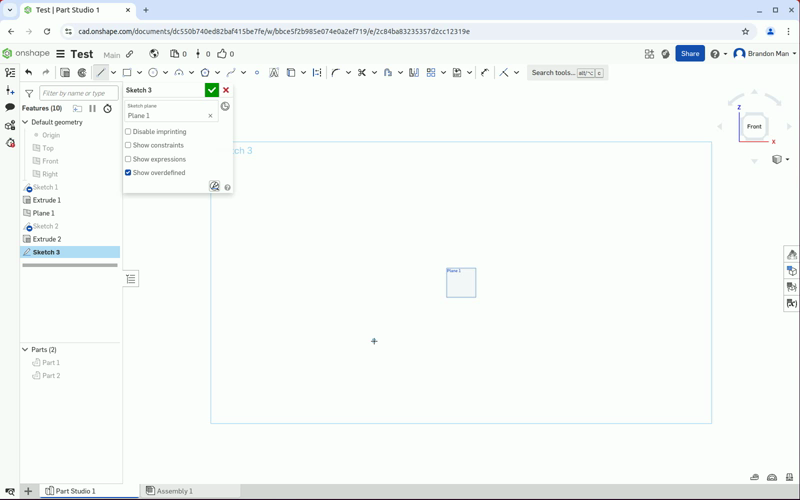
mouse_move(404, 340)
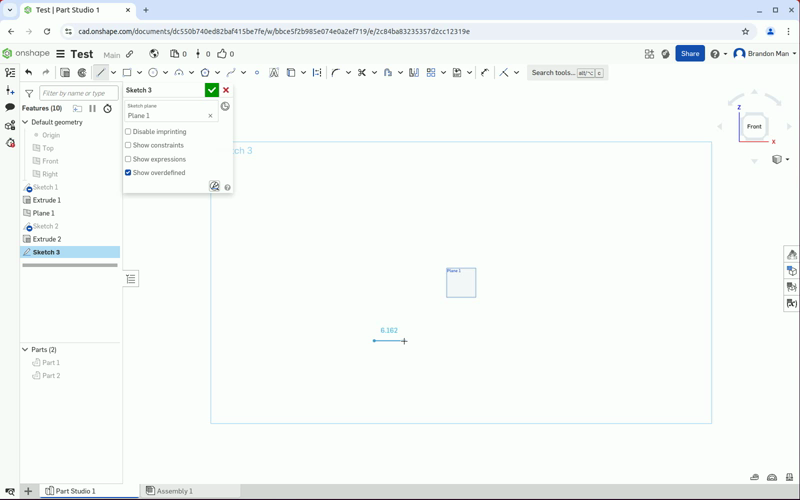
mouse_move(386, 340)
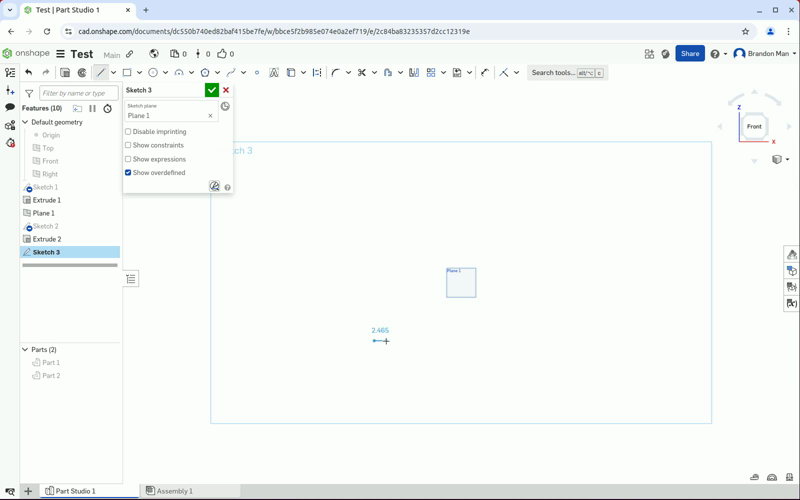
click(386, 340)
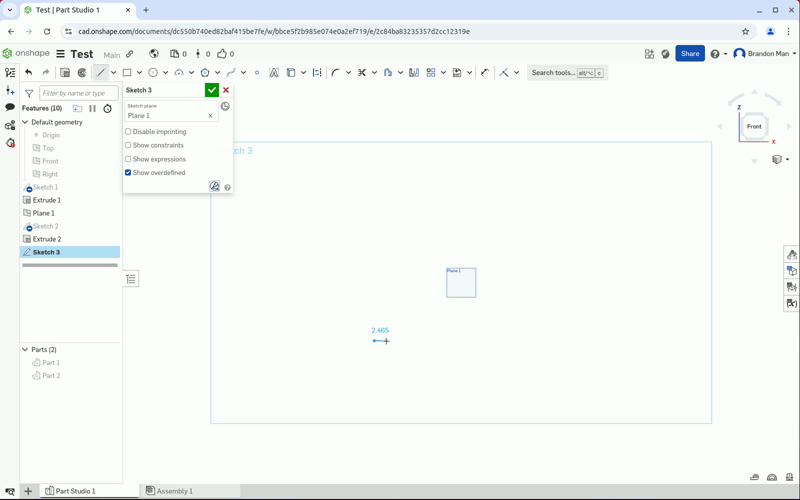
key_up(shift)
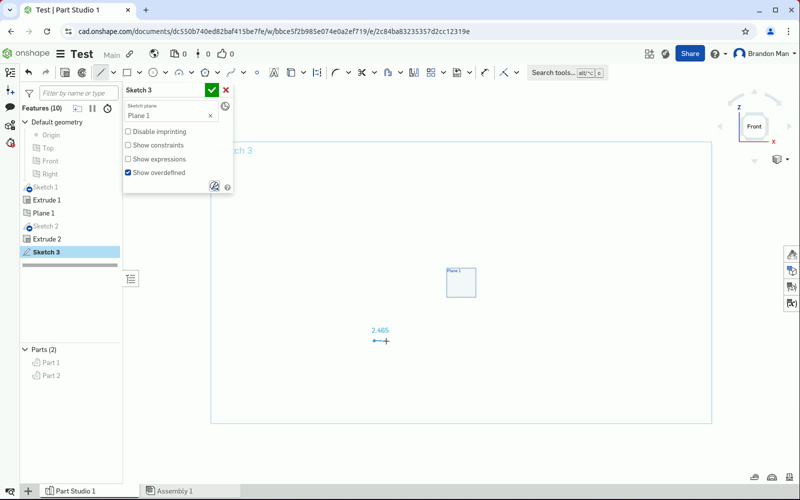
key_down(shift)
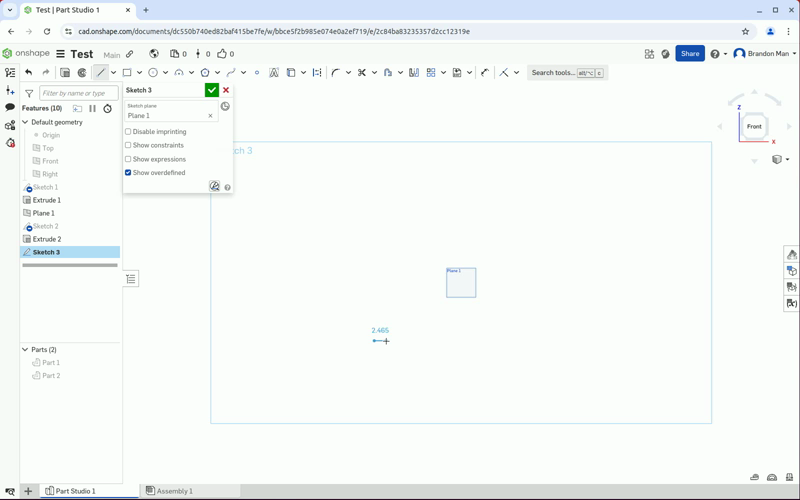
mouse_move(416, 340)
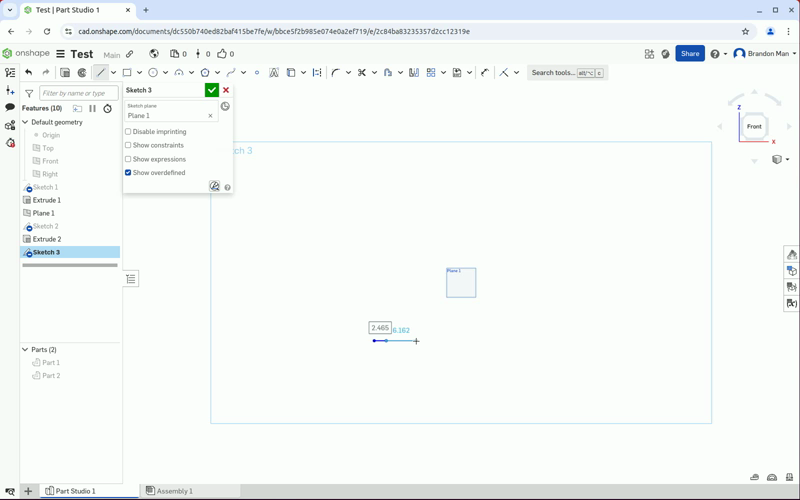
mouse_move(386, 310)
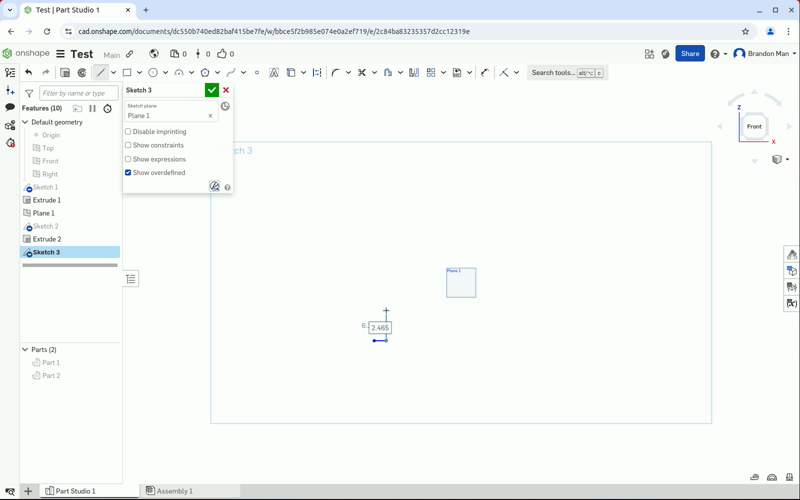
click(386, 310)
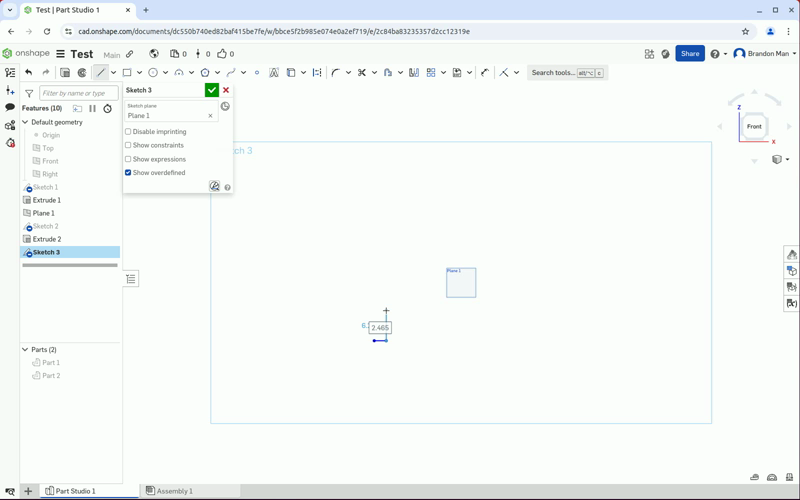
key_up(shift)
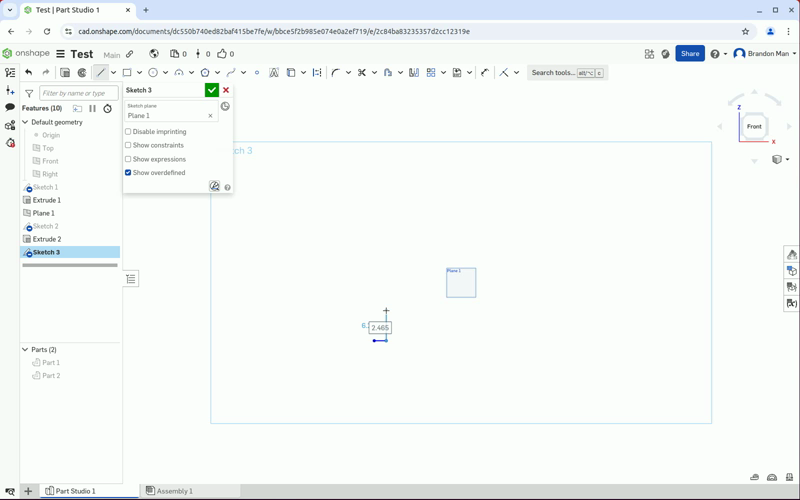
key_down(shift)
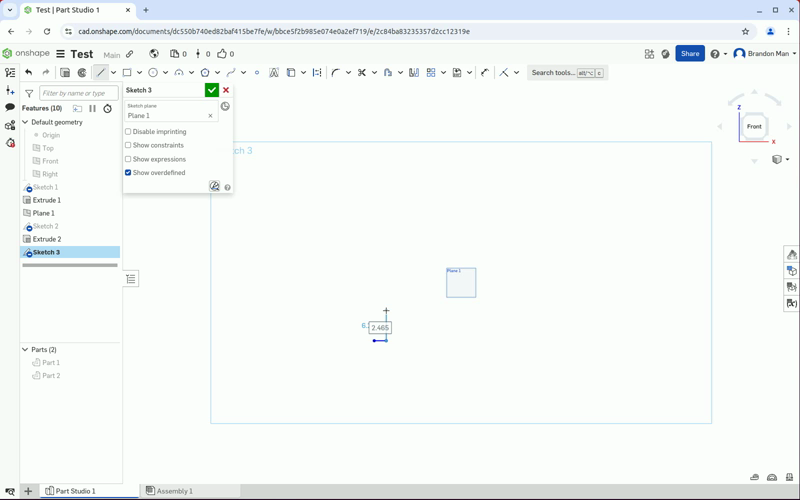
mouse_move(416, 310)
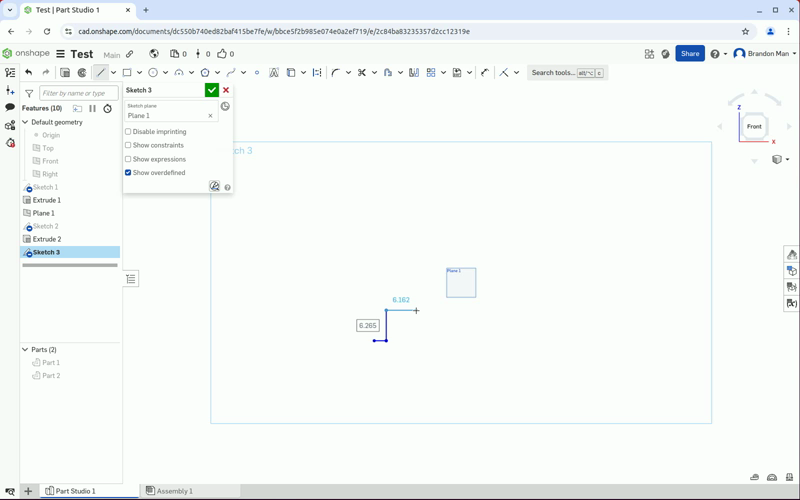
mouse_move(374, 310)
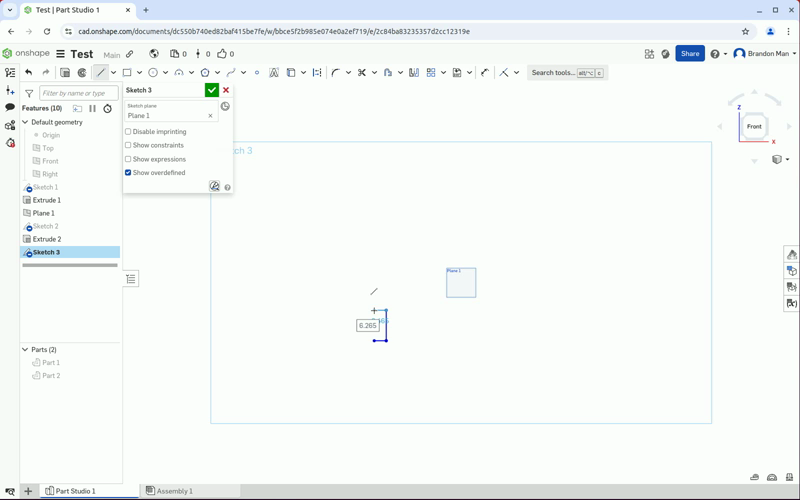
click(374, 310)
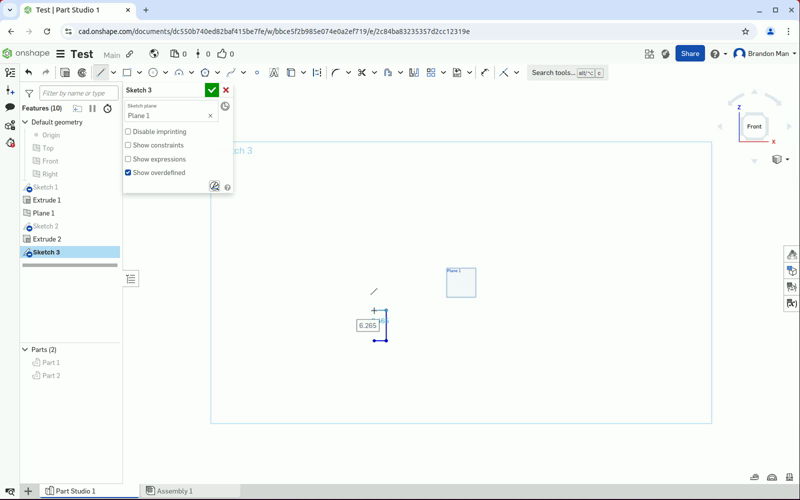
key_up(shift)
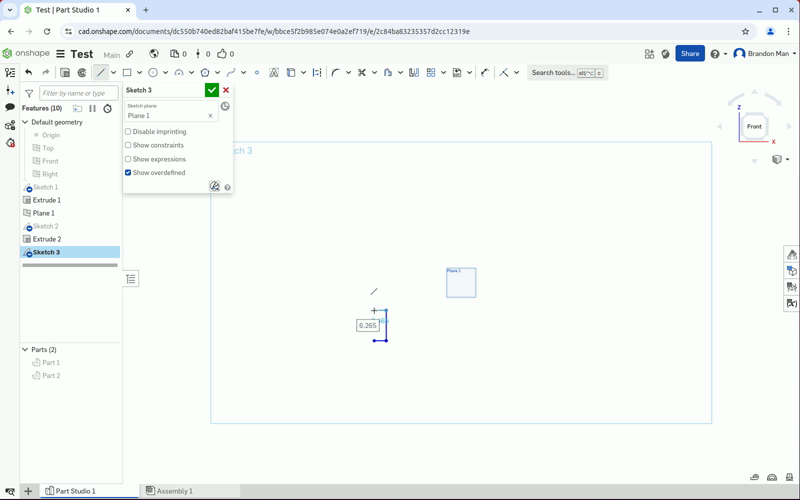
mouse_move(404, 310)
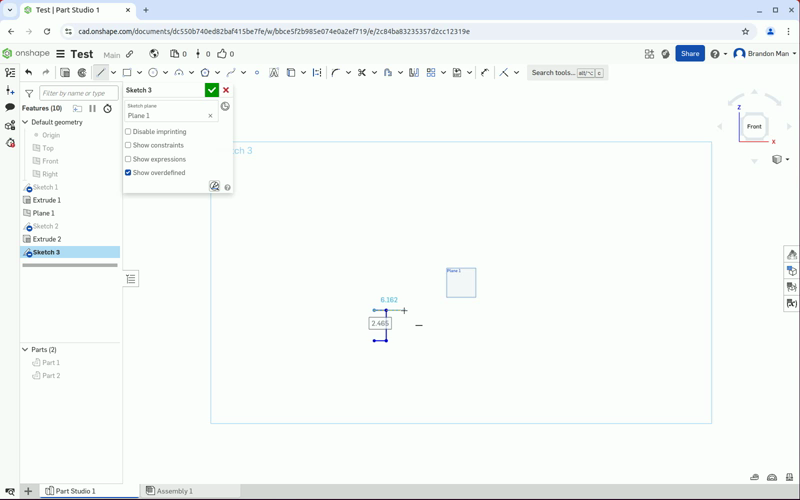
key_down(shift)
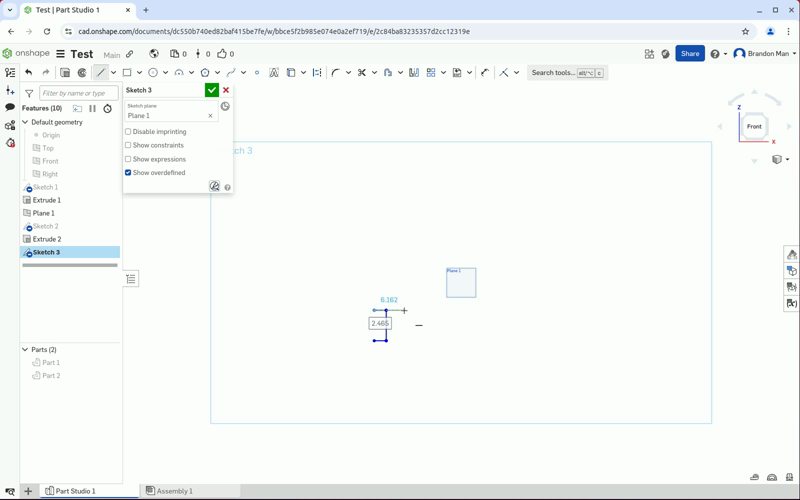
mouse_move(374, 340)
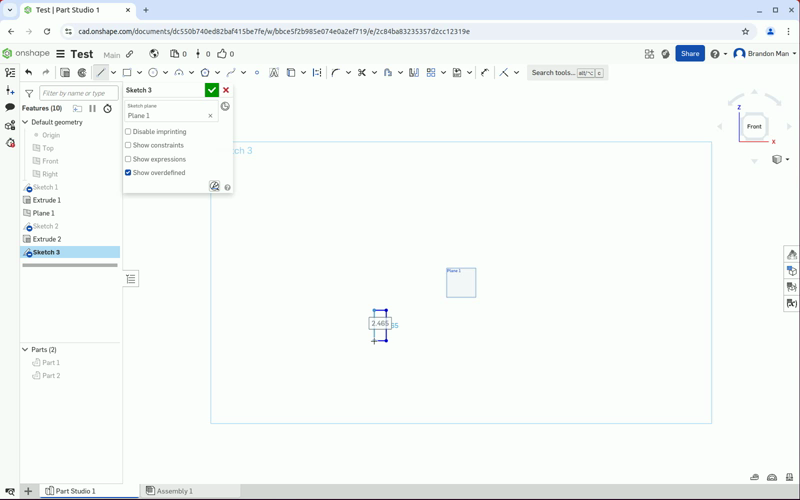
key_up(shift)
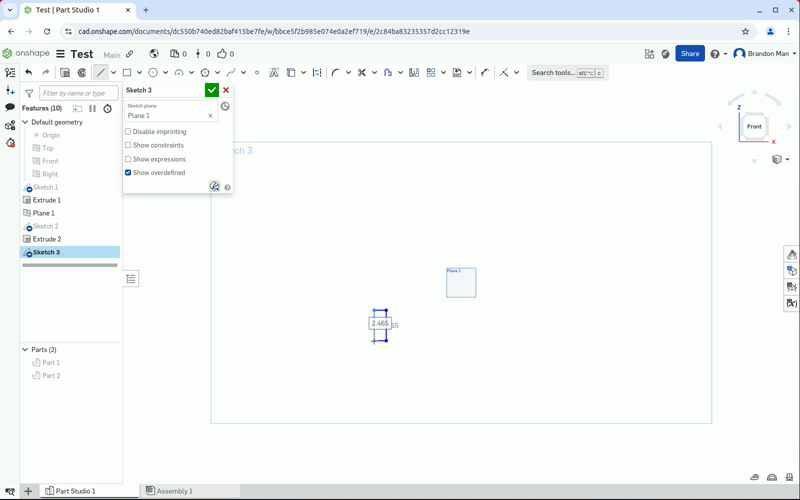
click(374, 340)
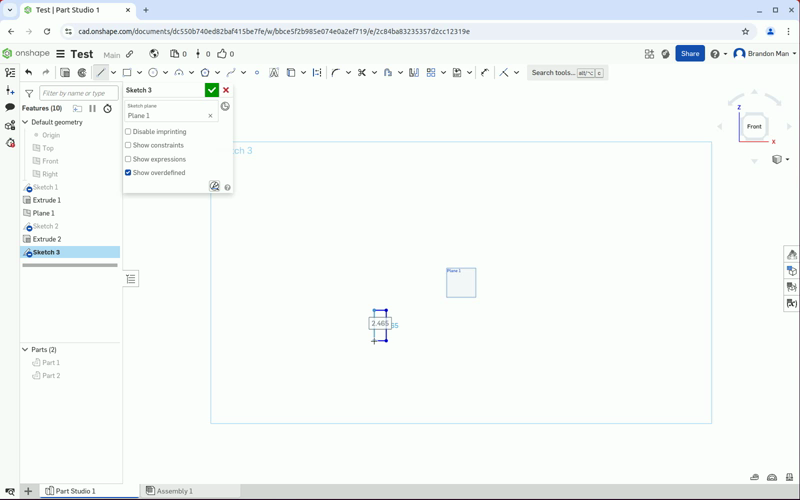
key(esc)
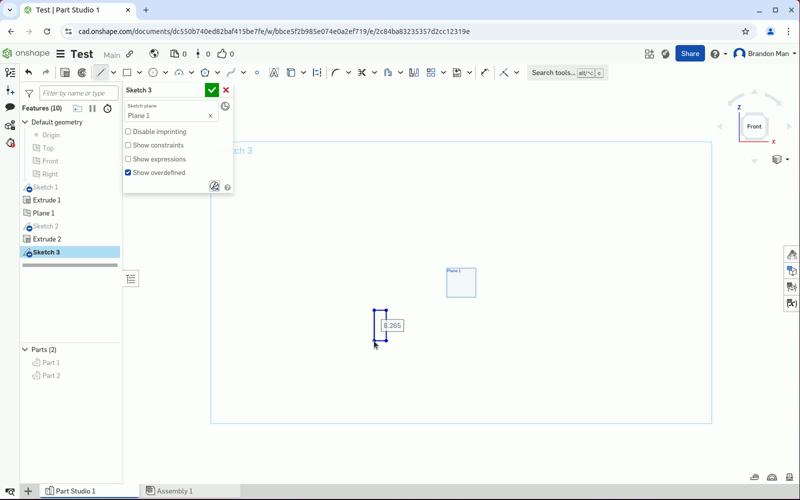
mouse_move(377, 335)
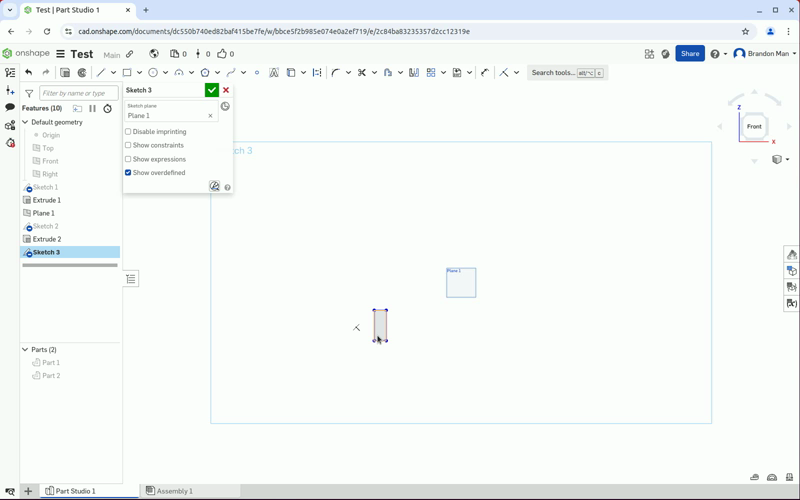
scroll(6)
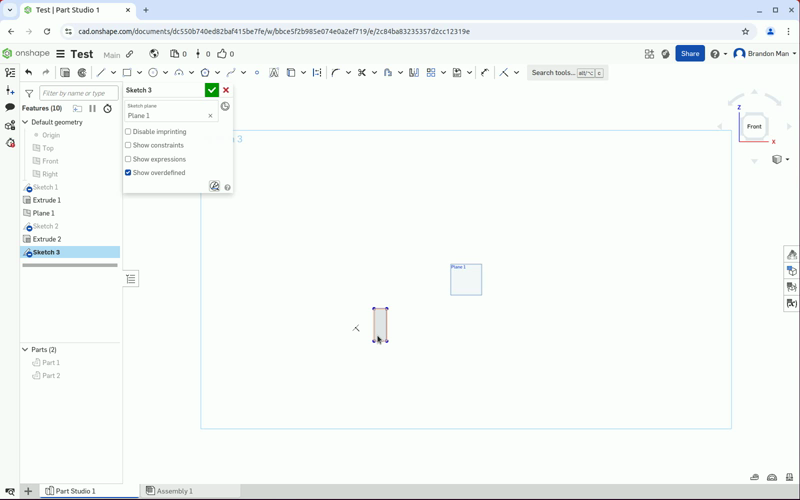
scroll(6)
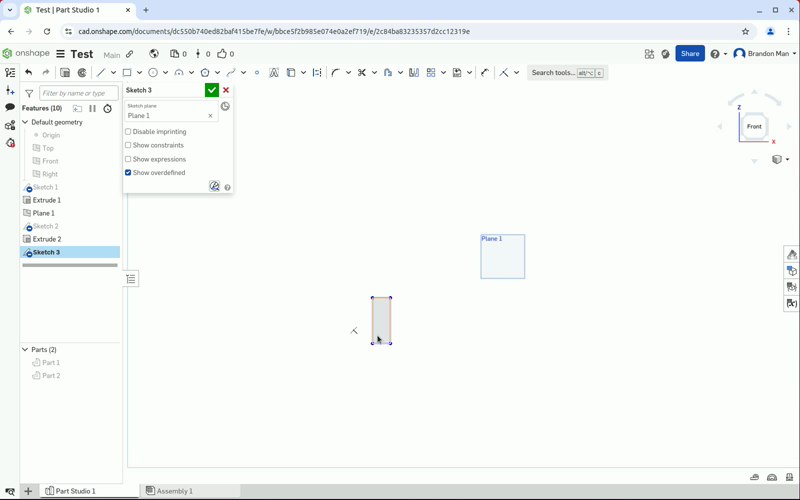
scroll(6)
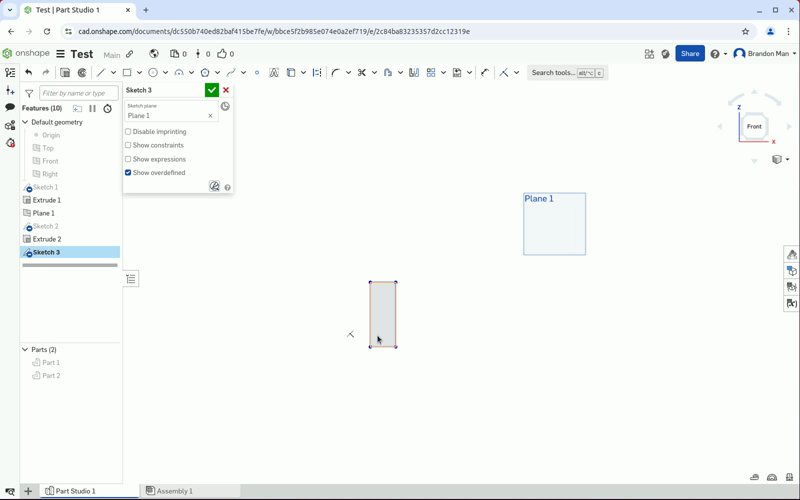
scroll(6)
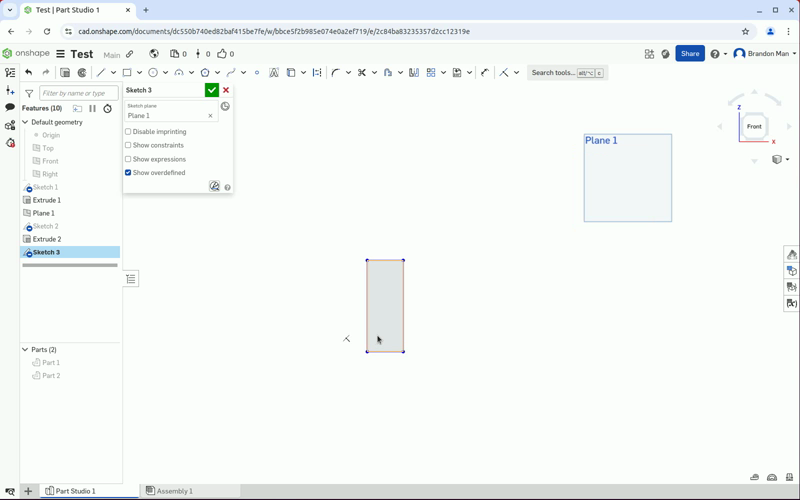
scroll(6)
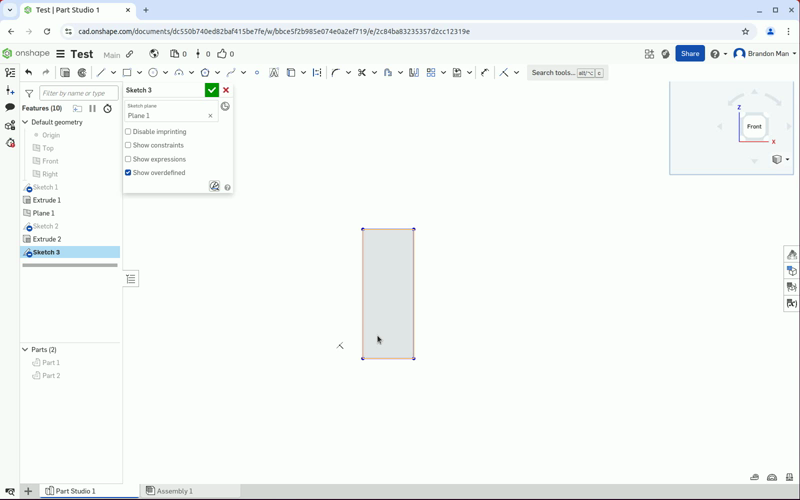
scroll(6)
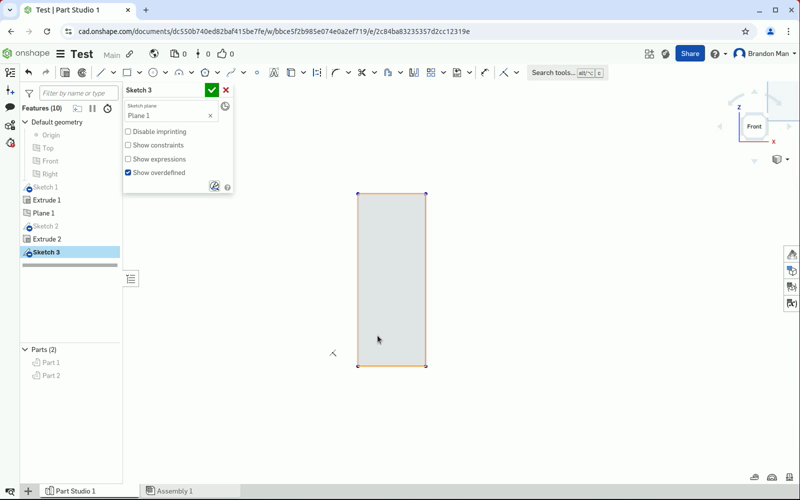
scroll(6)
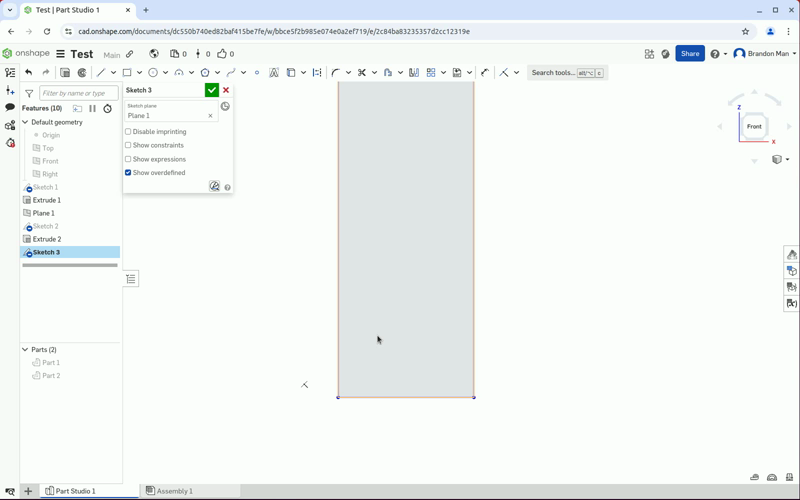
click(377, 335)
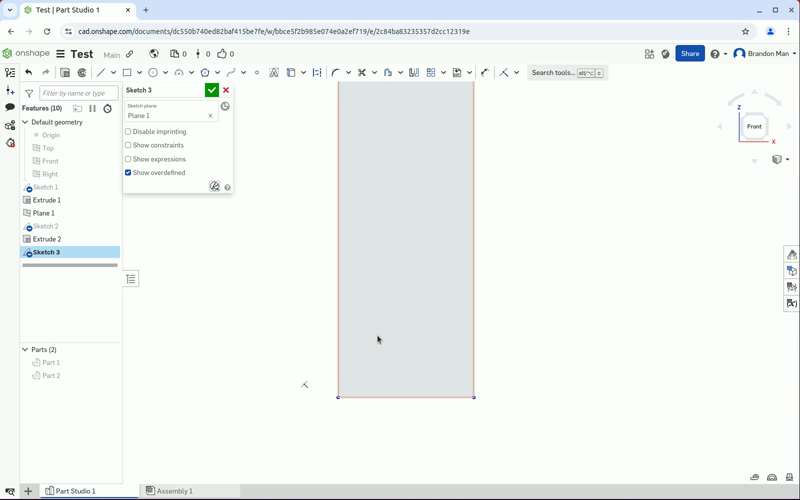
scroll(-6)
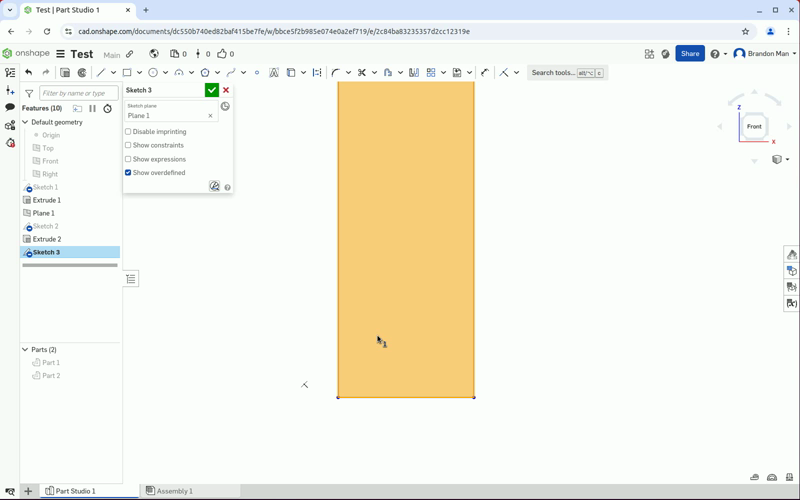
scroll(-6)
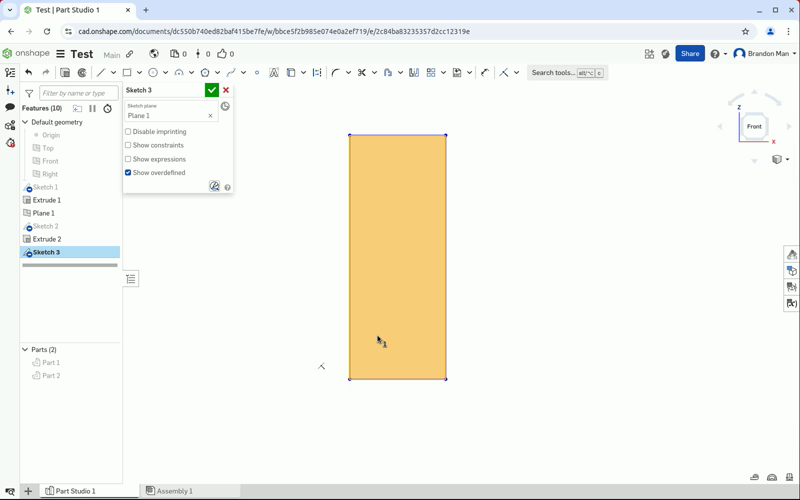
scroll(-6)
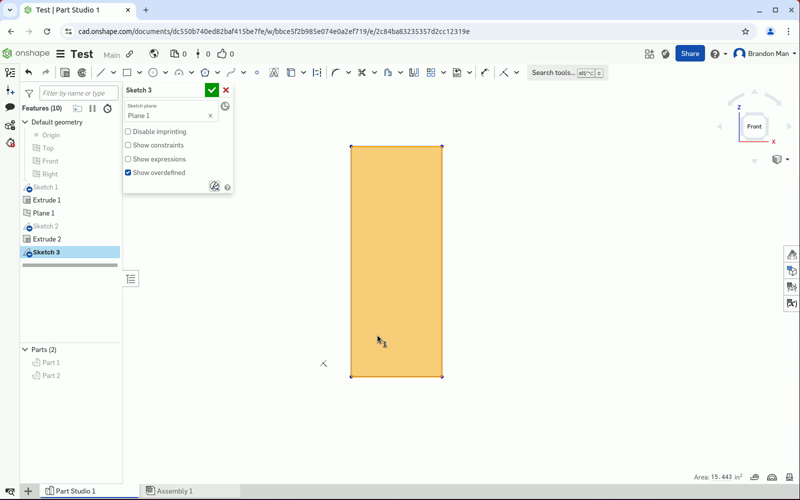
scroll(-6)
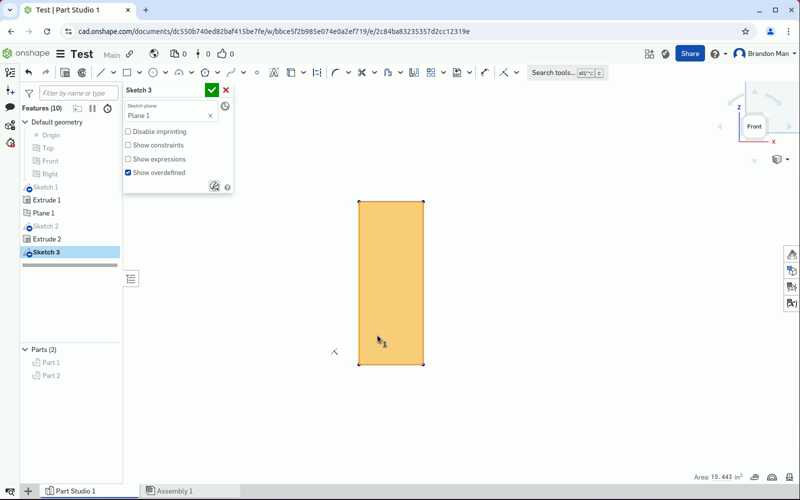
scroll(-6)
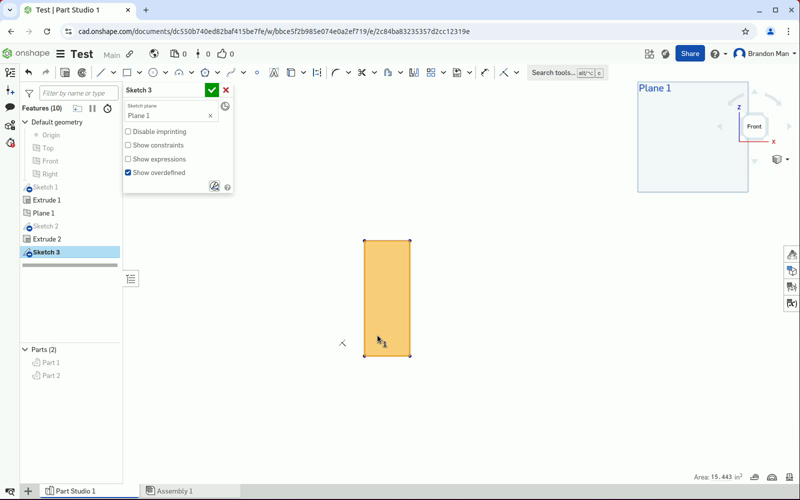
scroll(-6)
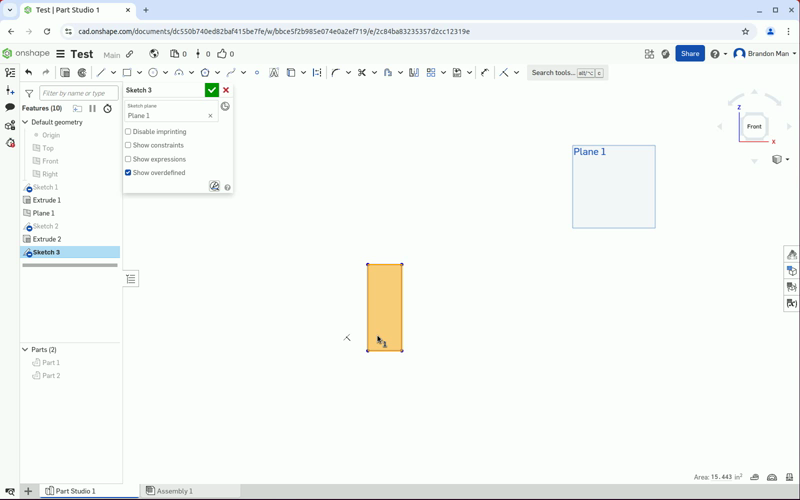
scroll(-6)
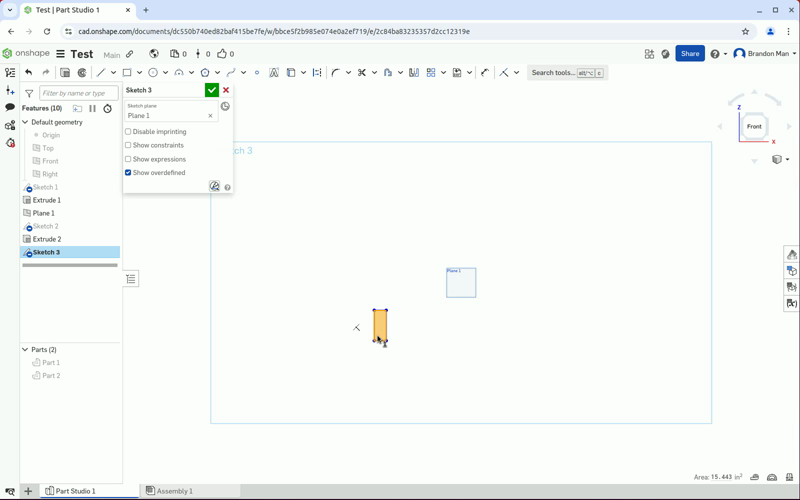
mouse_move(73, 352)
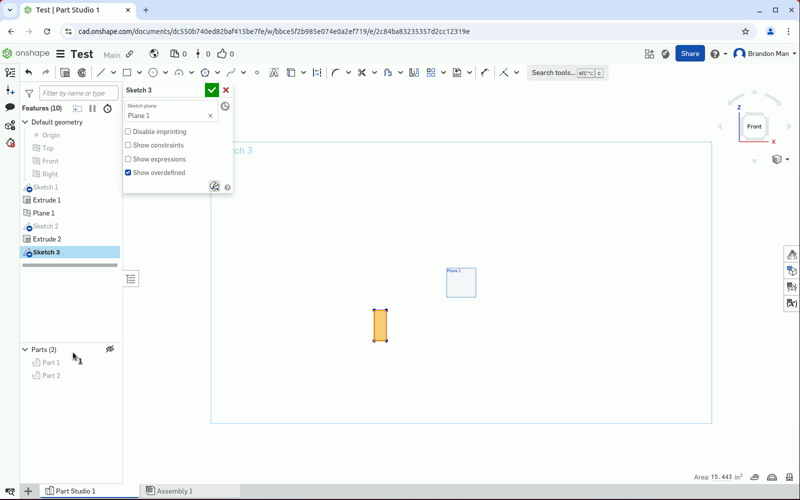
key(shift+y)
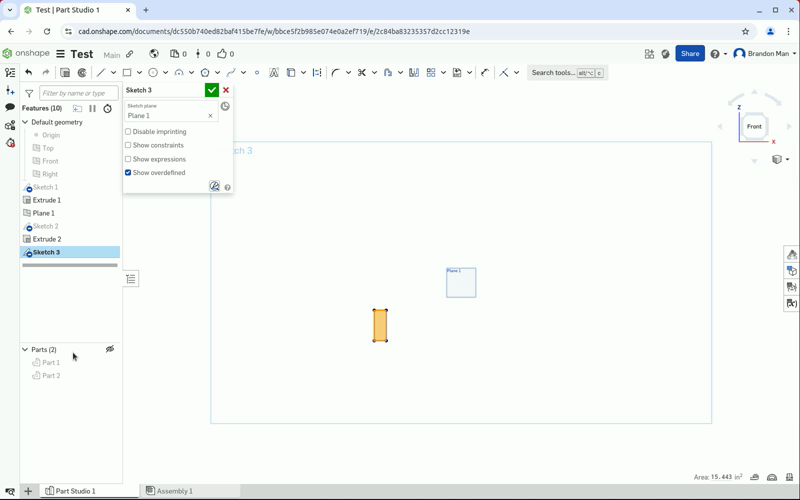
key(shift+e)
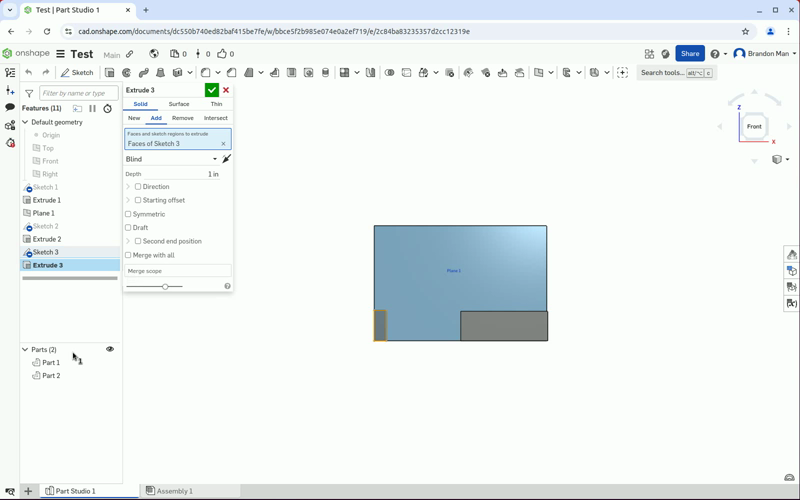
mouse_move(143, 106)
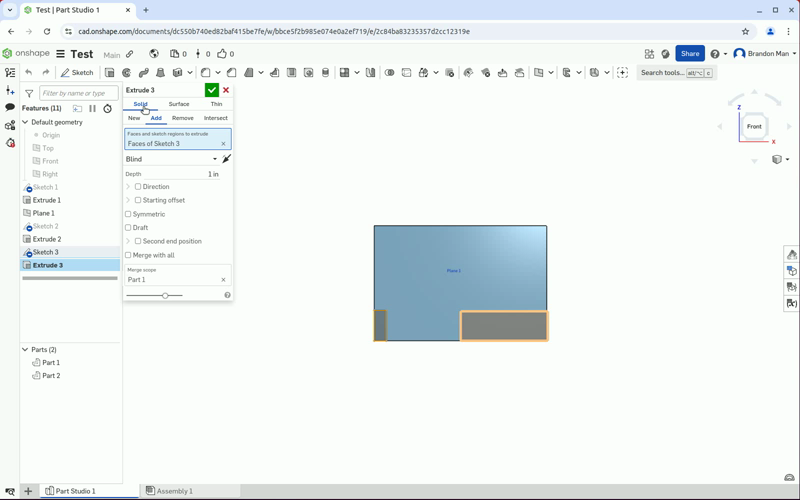
click(143, 106)
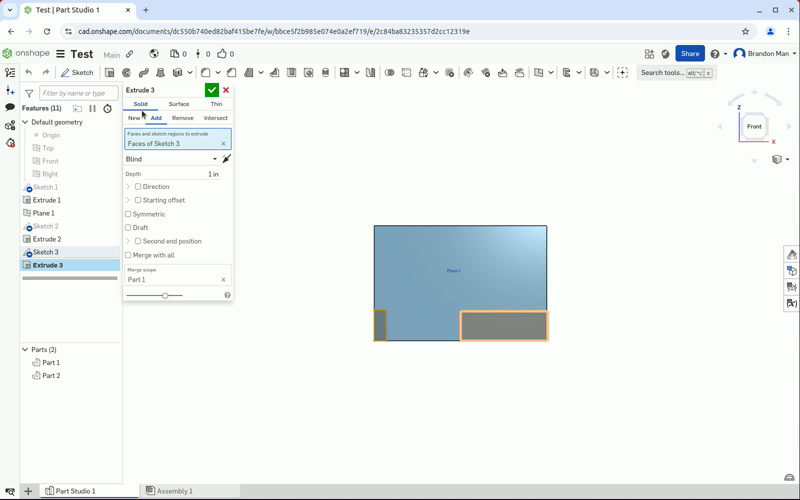
mouse_move(137, 120)
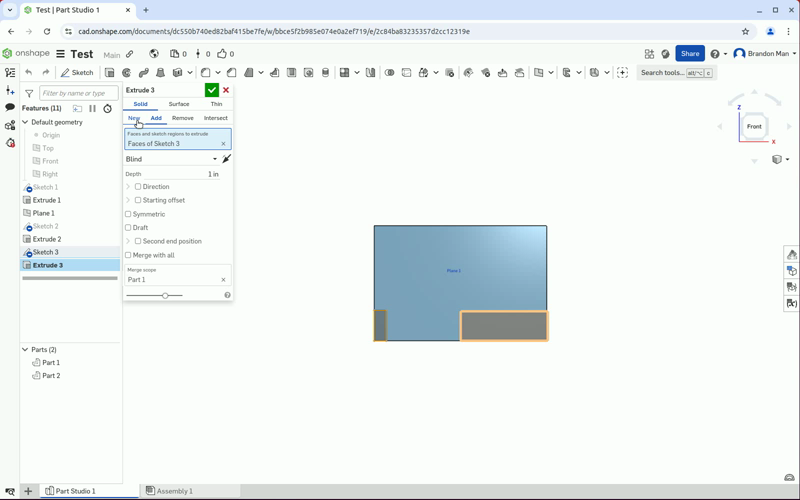
click(137, 120)
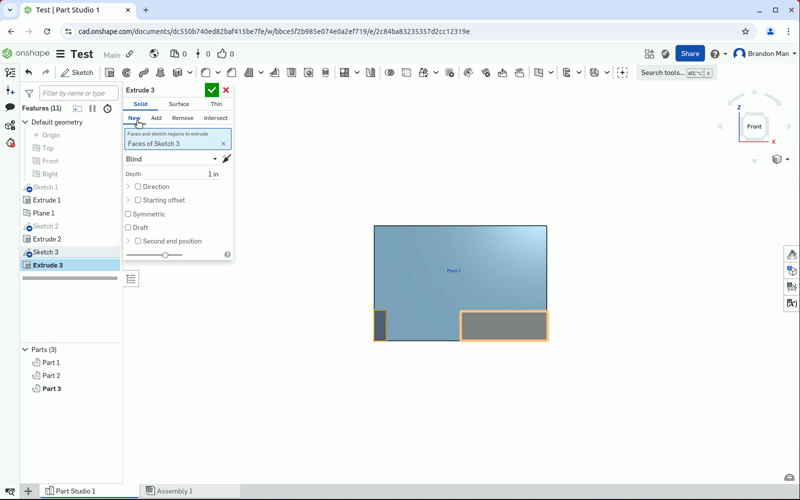
key(tab, 4)
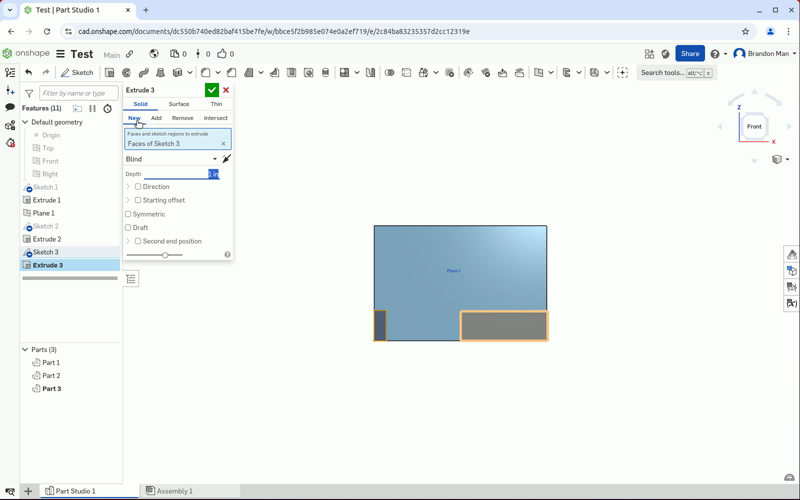
text(14.924)
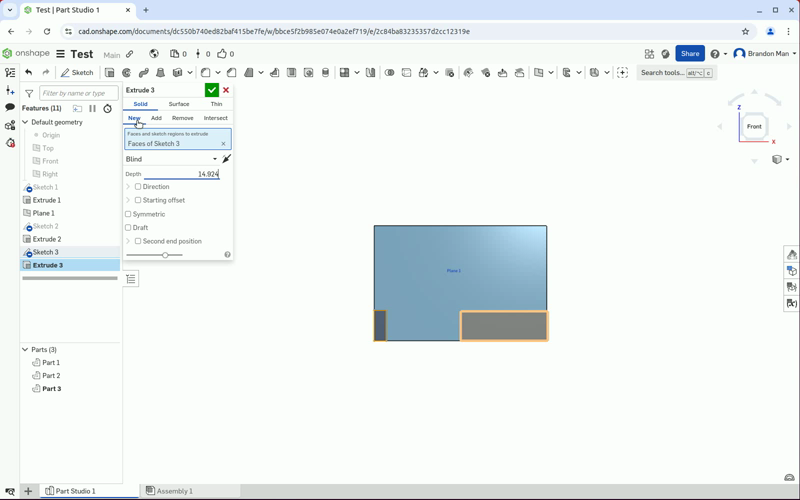
key(enter)
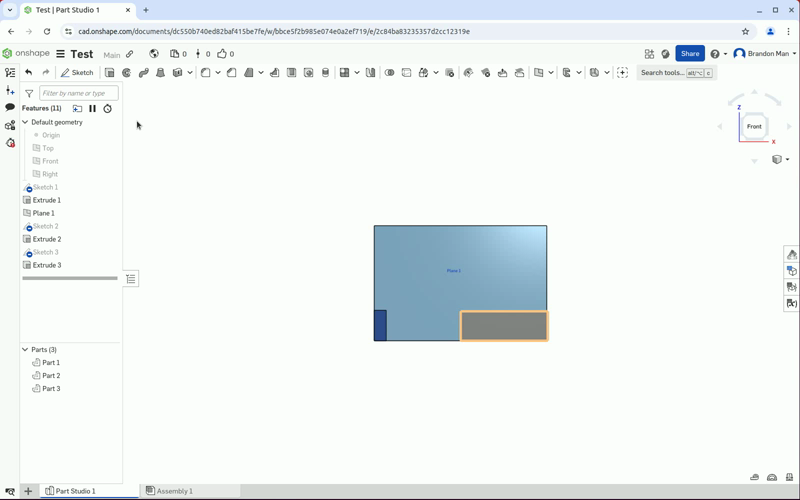
key(shift+h)
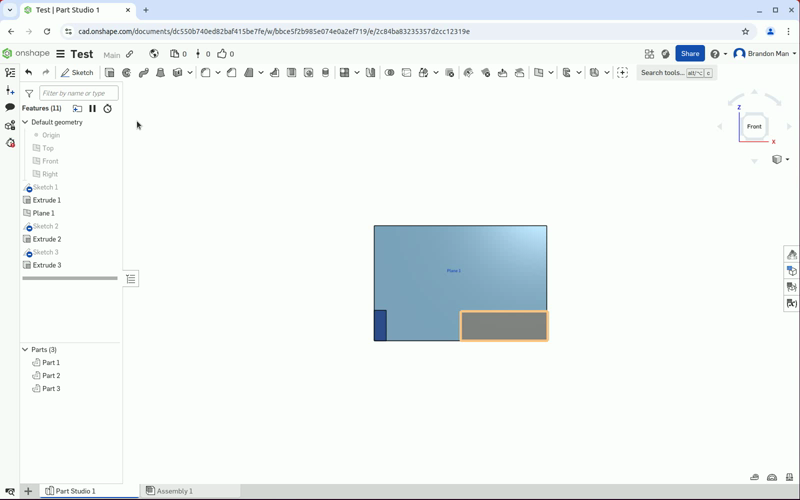
key(shift+h)
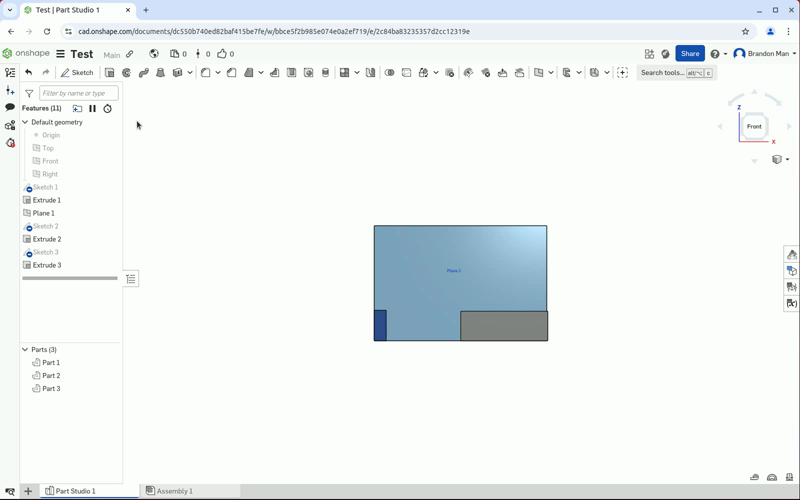
mouse_move(73, 189)
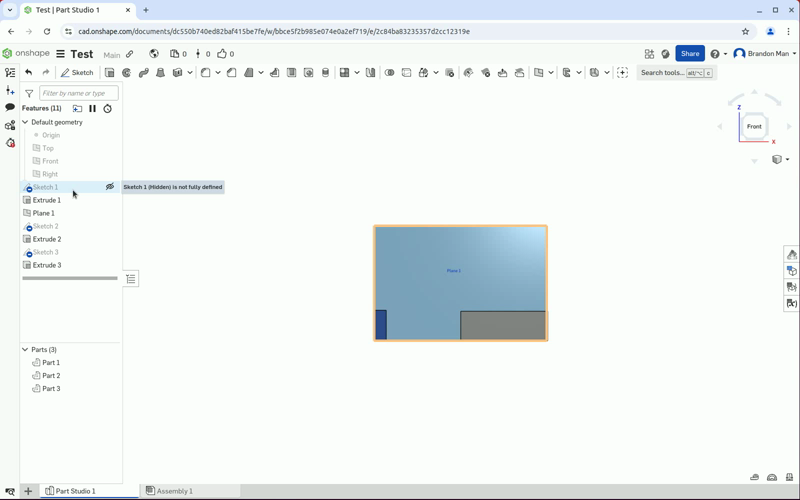
click(73, 189)
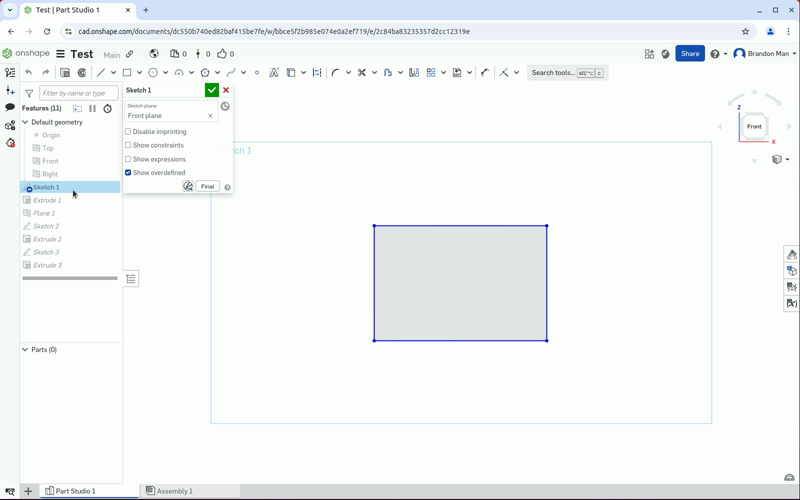
mouse_move(229, 92)
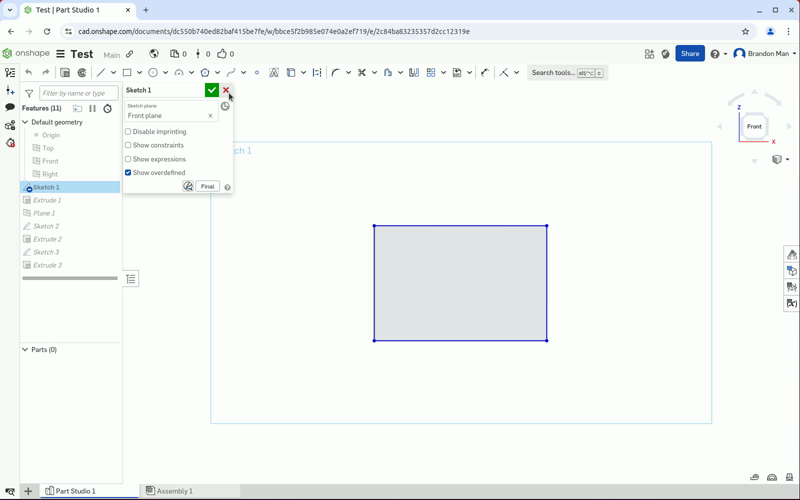
click(229, 92)
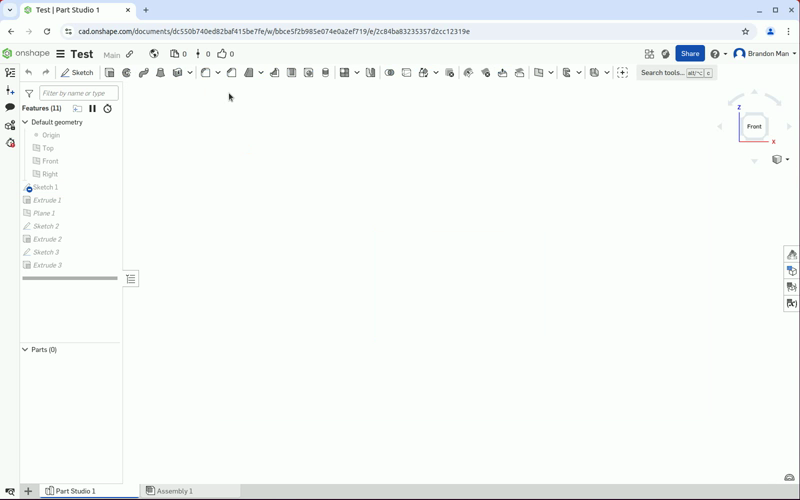
key(shift+s)
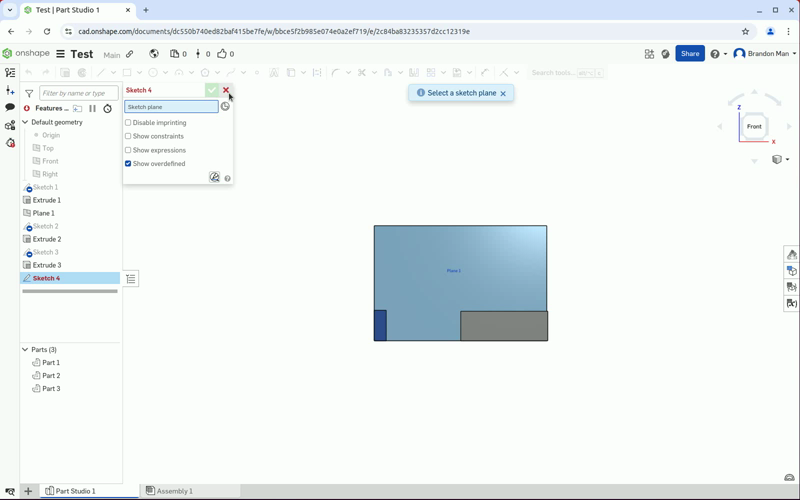
mouse_move(73, 215)
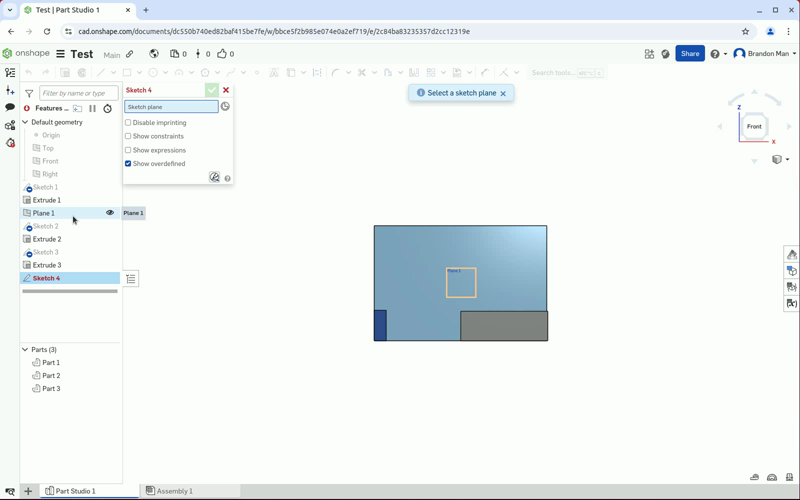
click(73, 215)
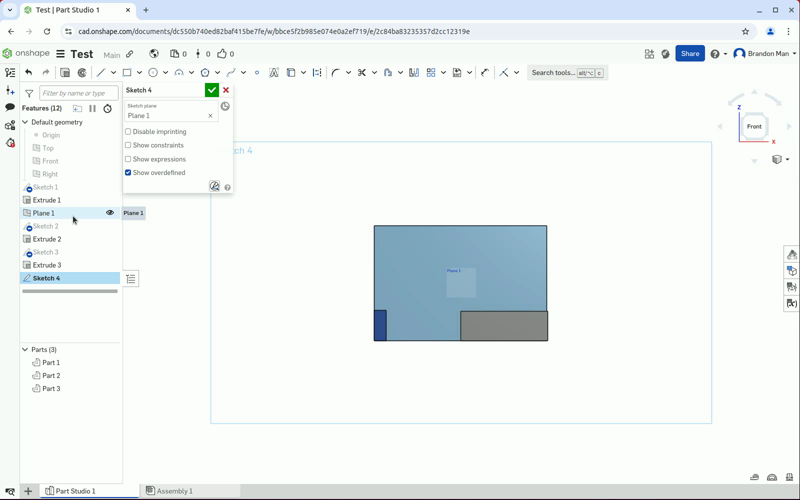
mouse_move(73, 352)
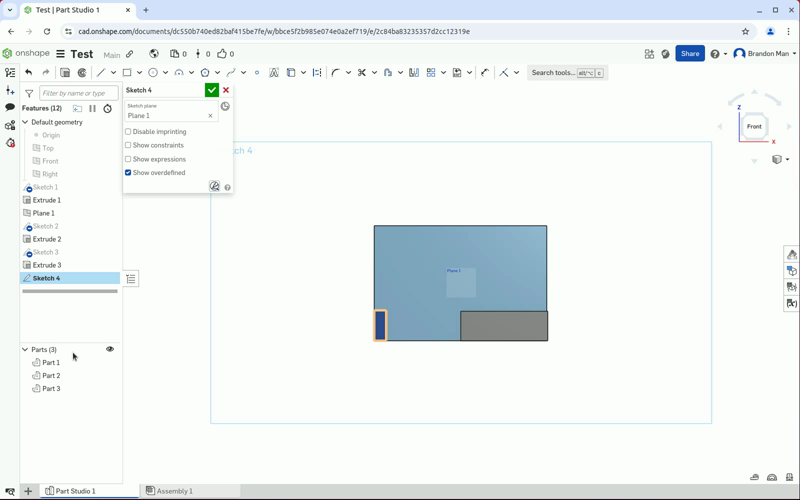
key(y)
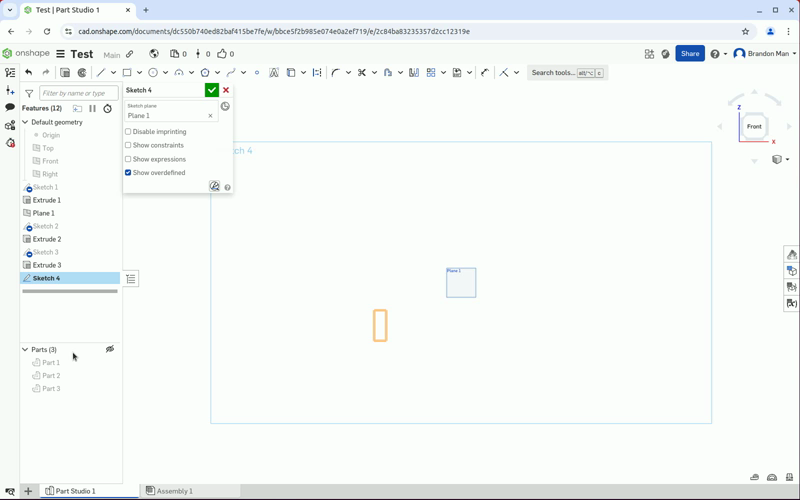
key(l)
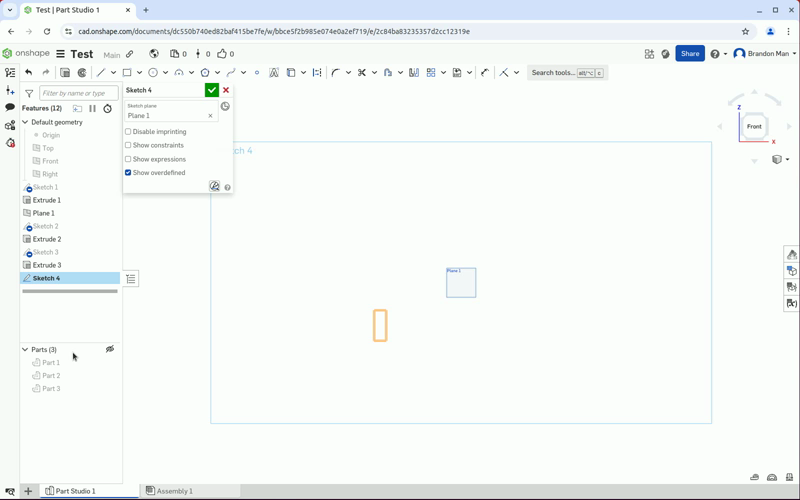
key_down(shift)
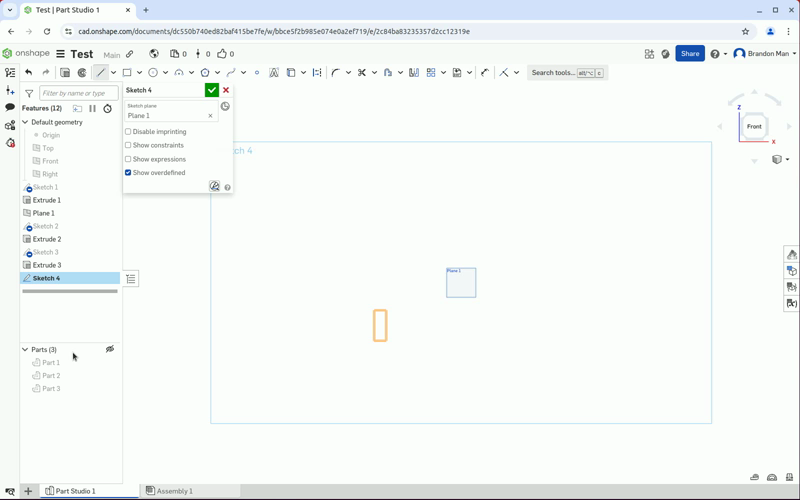
mouse_move(391, 340)
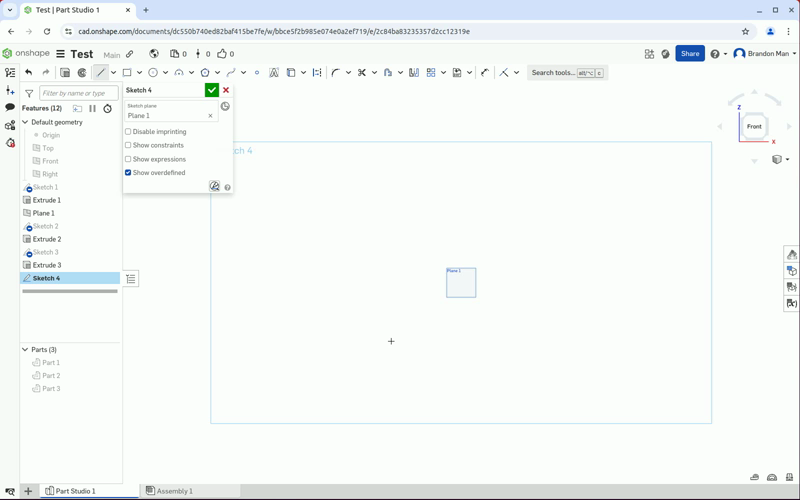
click(391, 340)
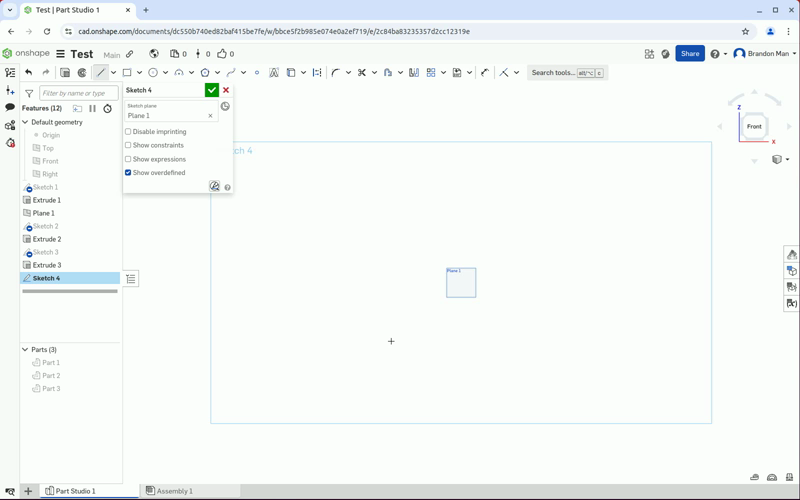
key_up(shift)
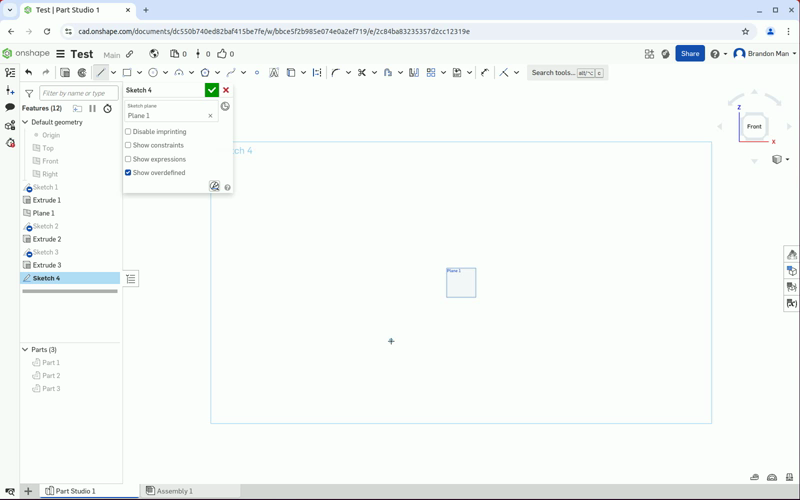
key_down(shift)
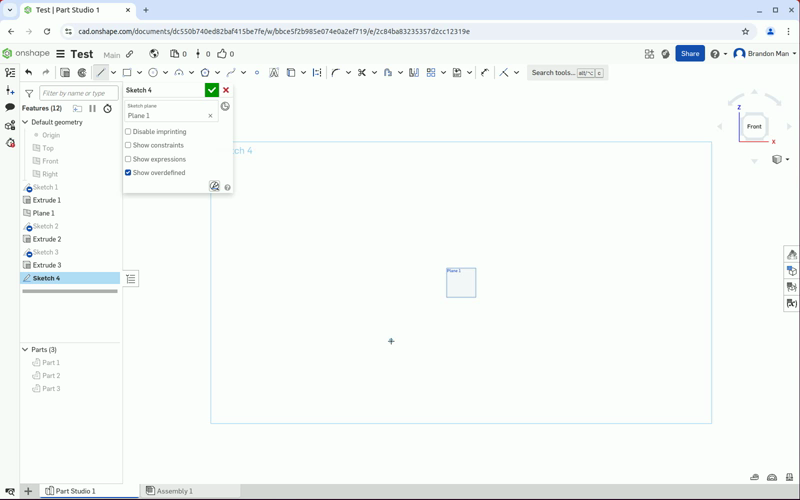
mouse_move(421, 340)
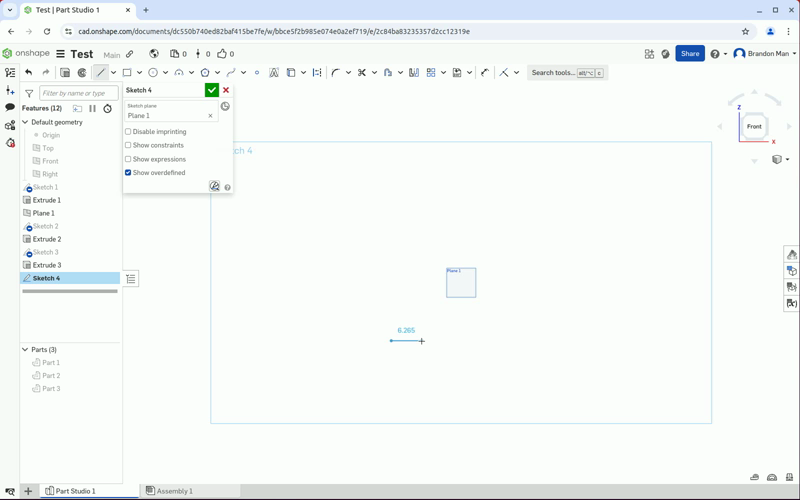
mouse_move(403, 340)
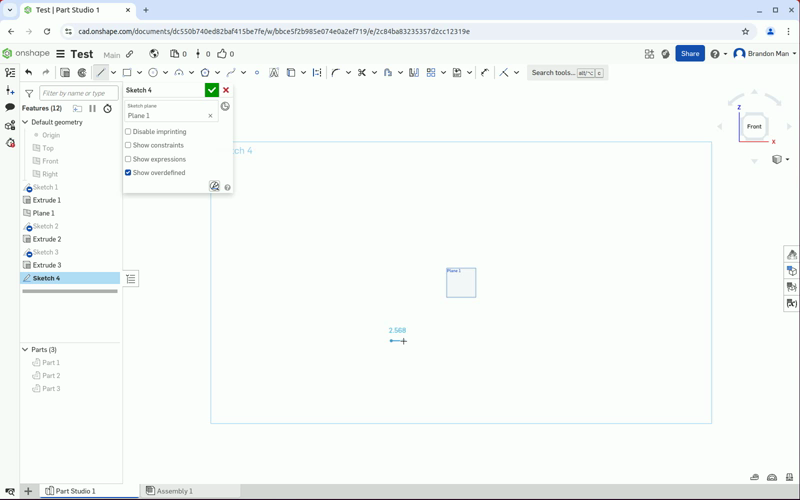
click(403, 340)
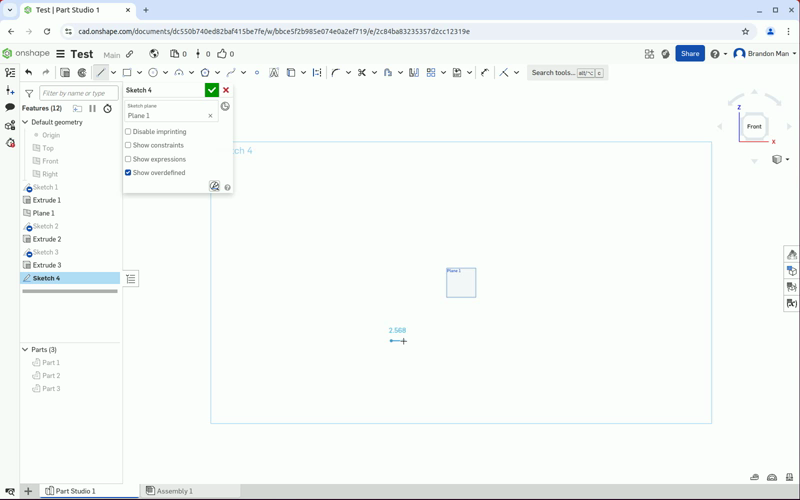
key_up(shift)
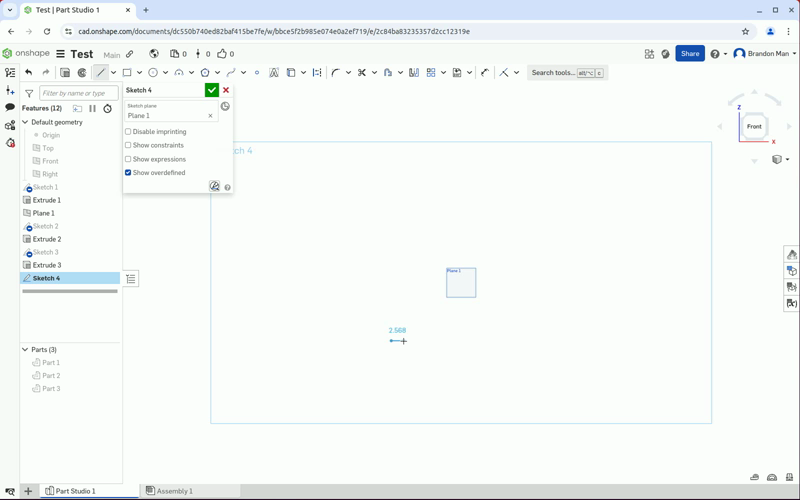
key_down(shift)
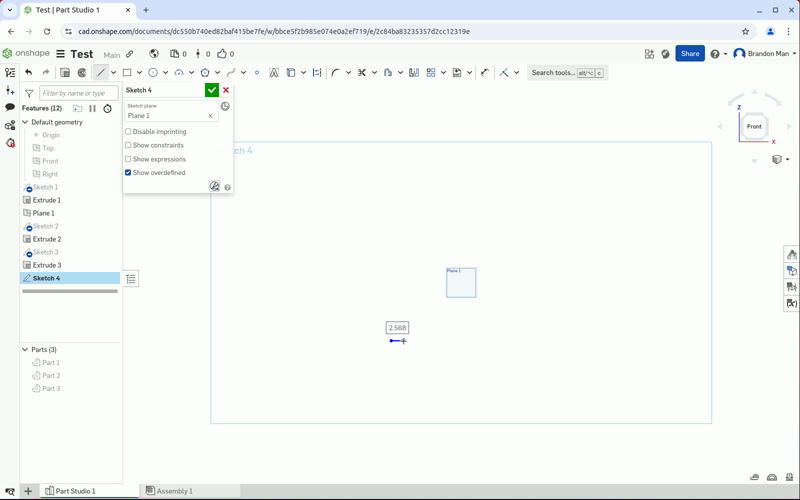
mouse_move(433, 340)
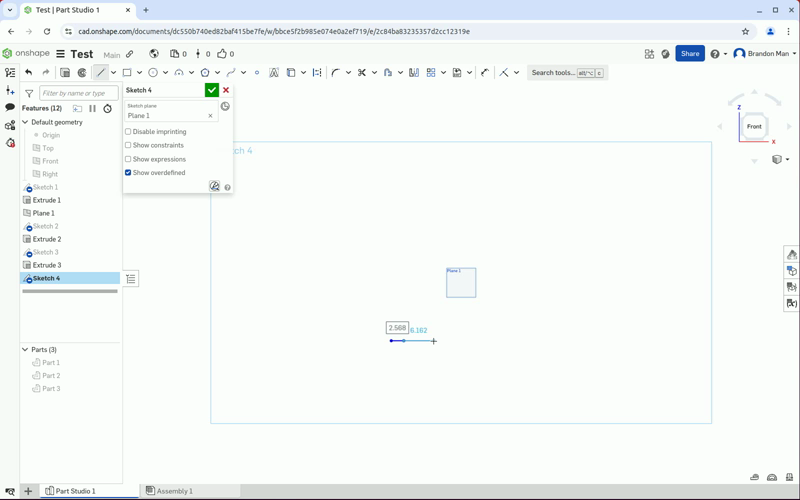
mouse_move(403, 310)
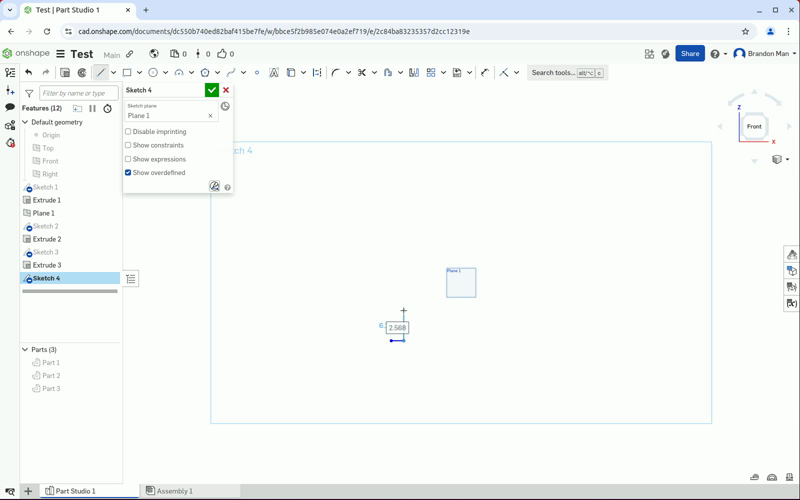
click(403, 310)
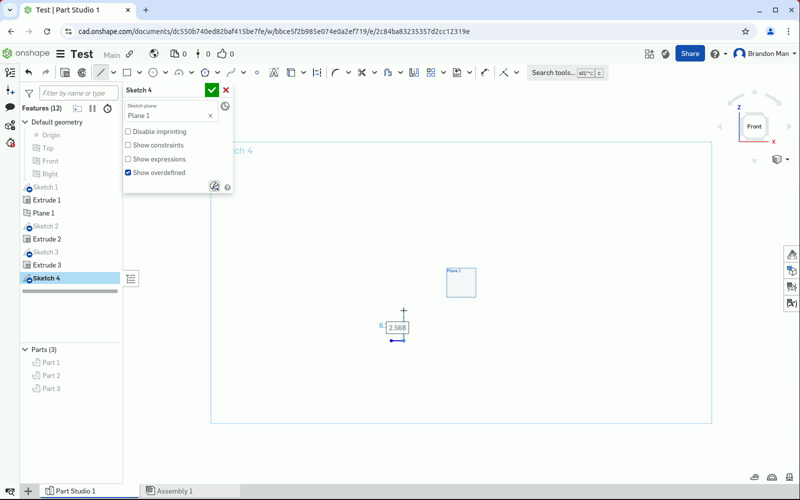
key_up(shift)
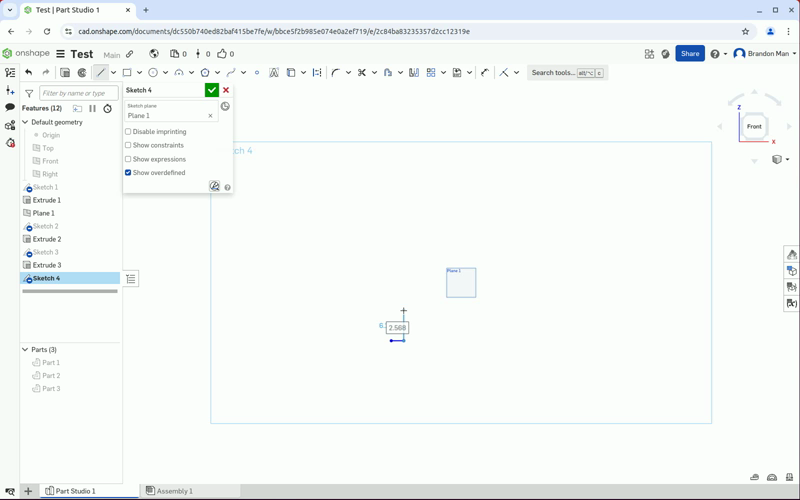
key_down(shift)
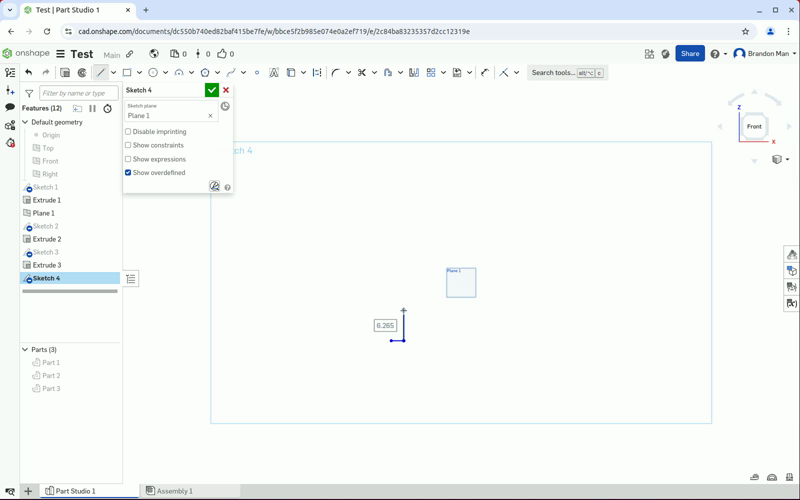
mouse_move(433, 310)
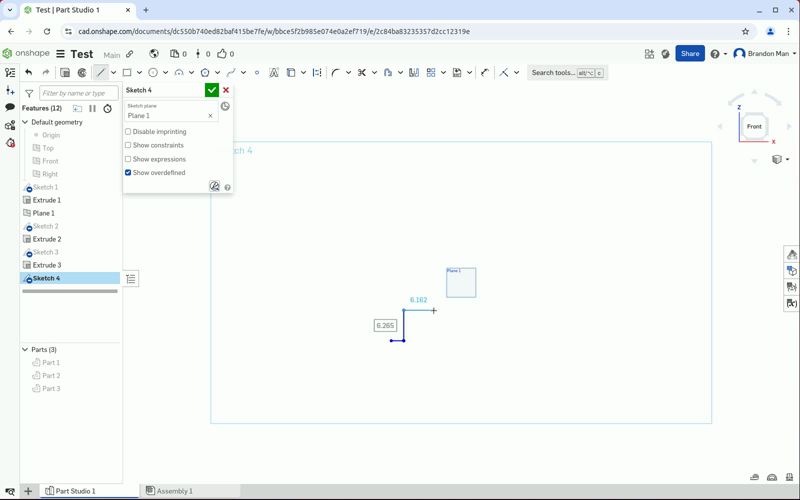
mouse_move(391, 310)
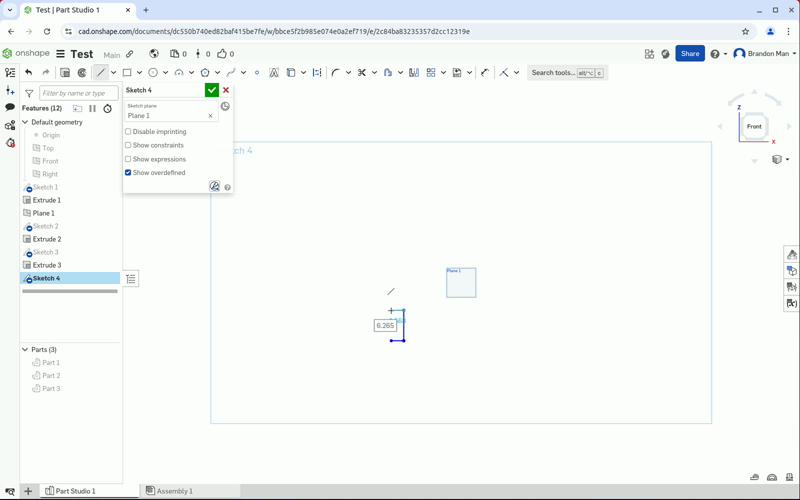
click(391, 310)
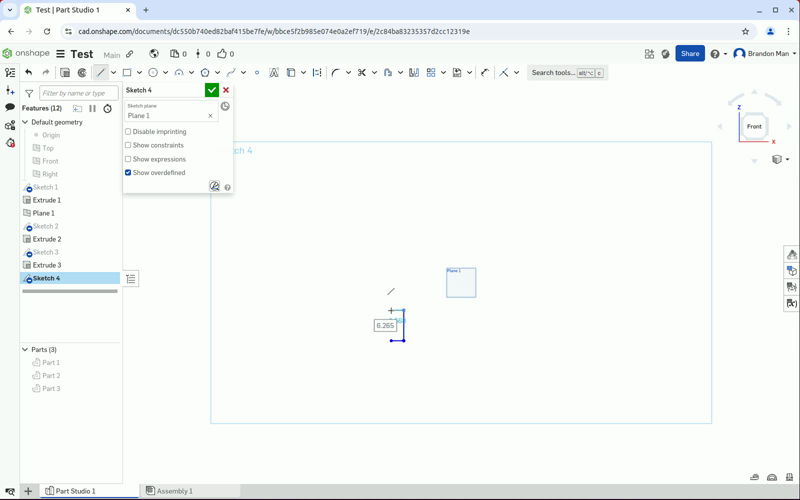
key_up(shift)
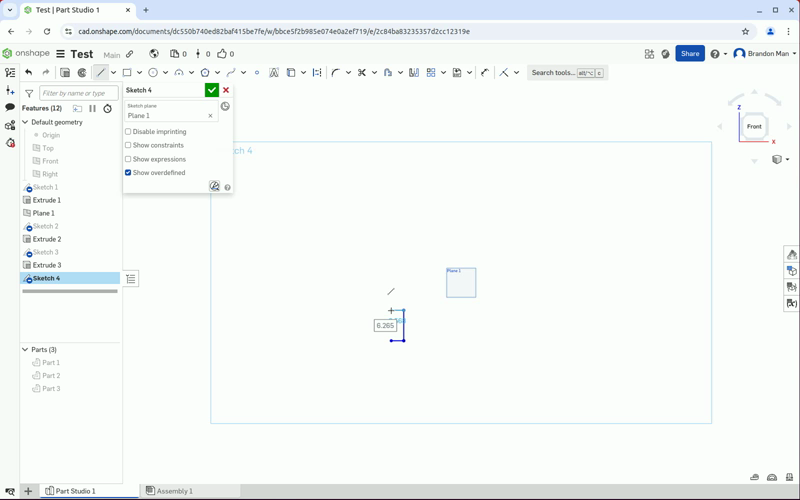
mouse_move(421, 310)
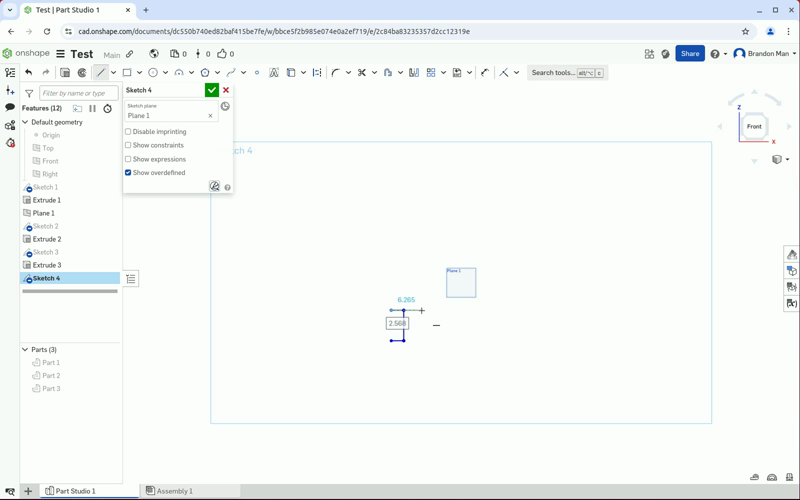
key_down(shift)
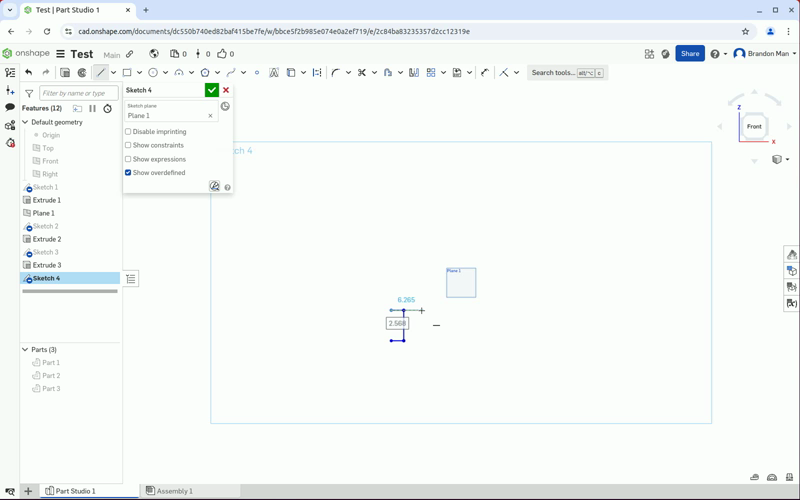
mouse_move(391, 340)
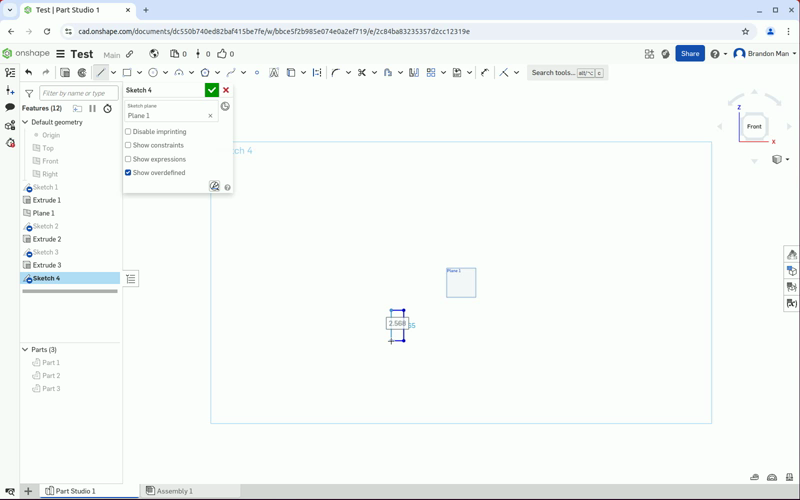
key_up(shift)
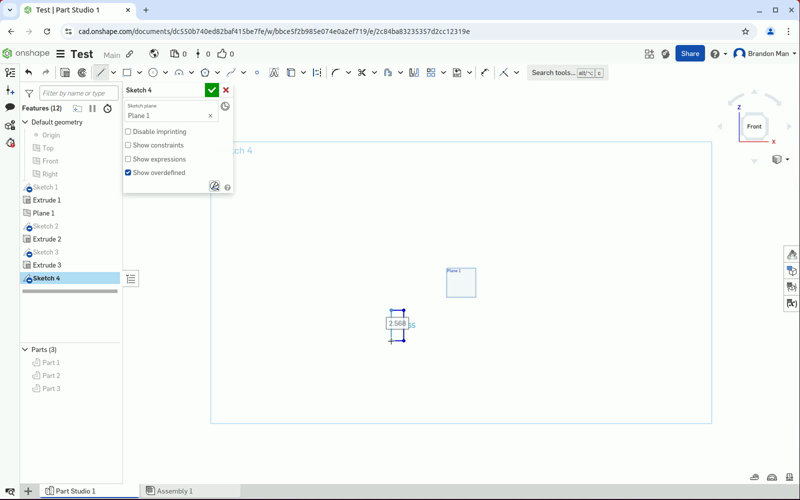
click(391, 340)
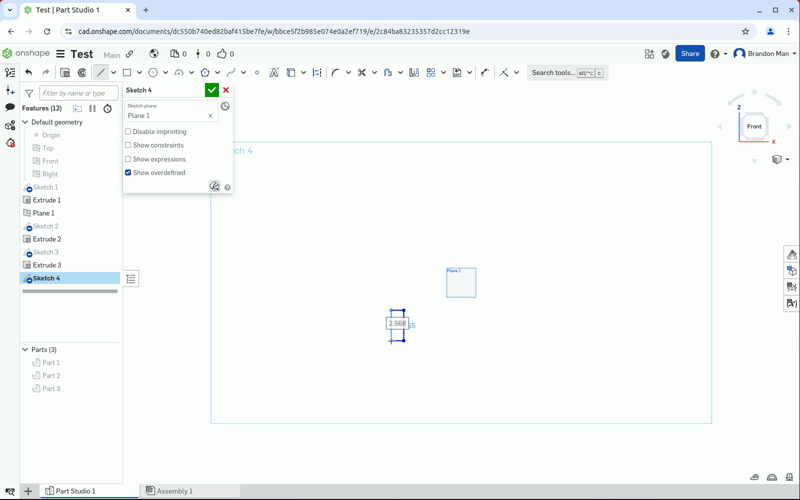
key(esc)
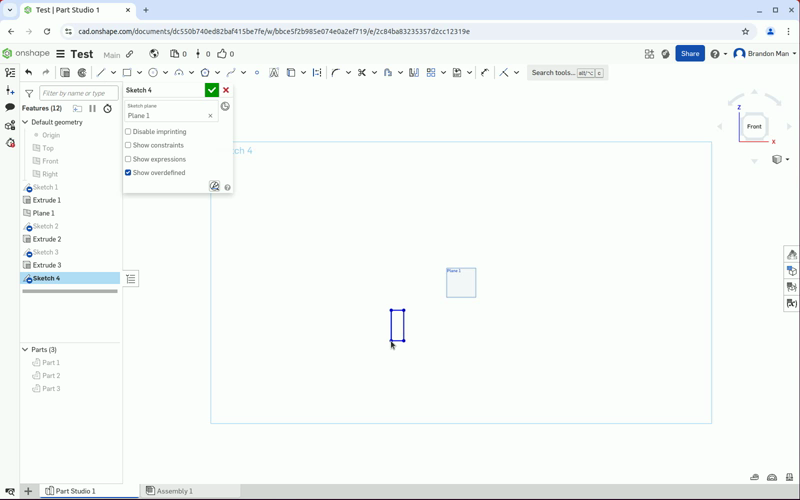
mouse_move(391, 334)
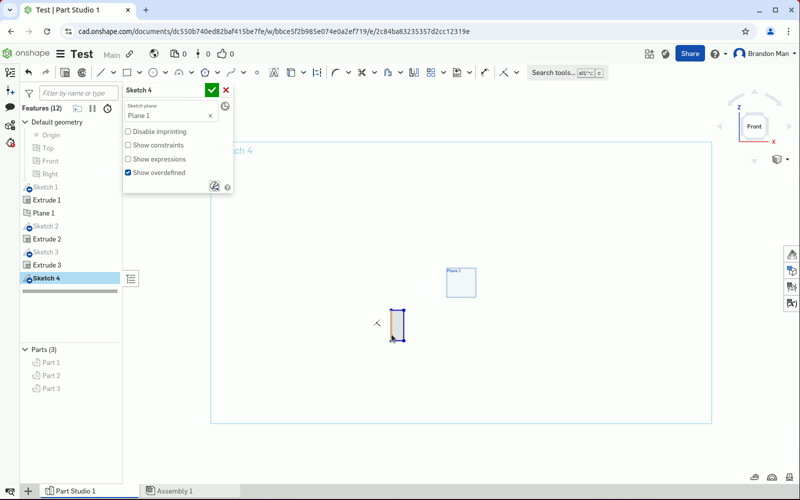
scroll(6)
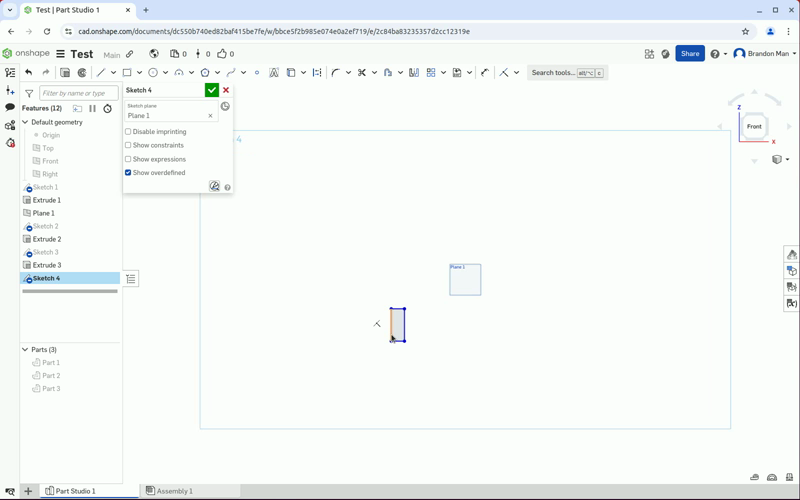
scroll(6)
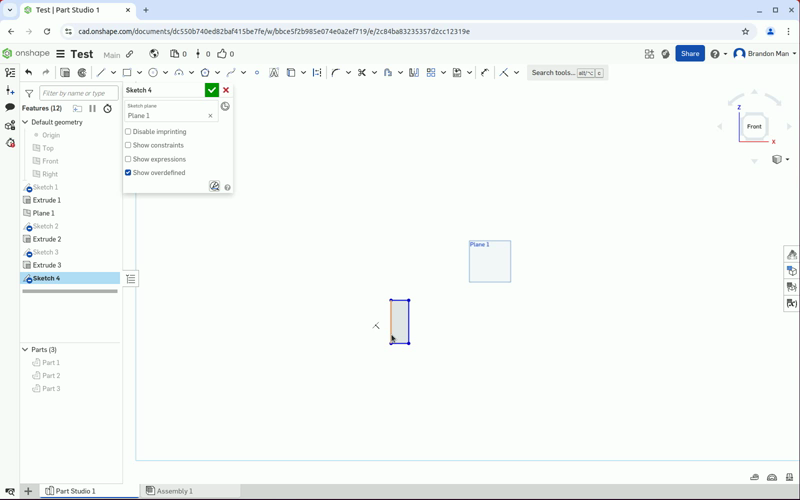
scroll(6)
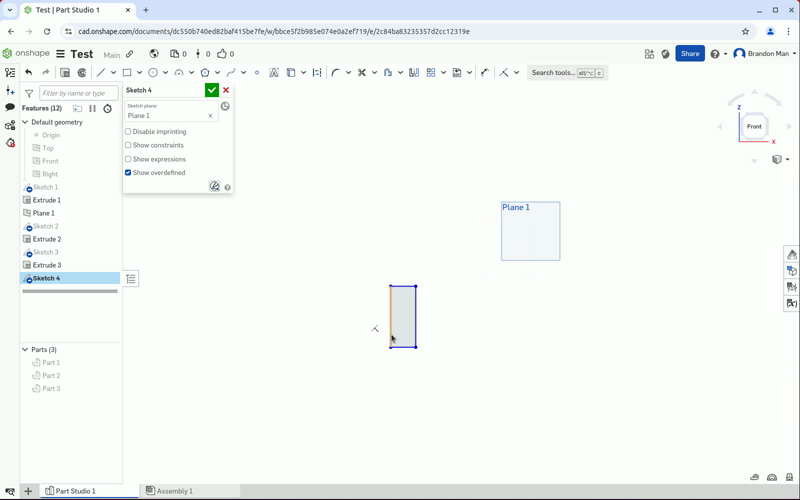
scroll(6)
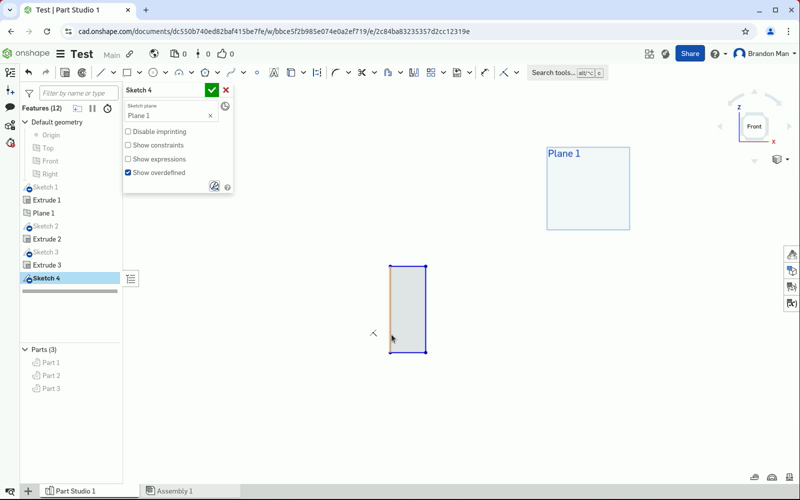
scroll(6)
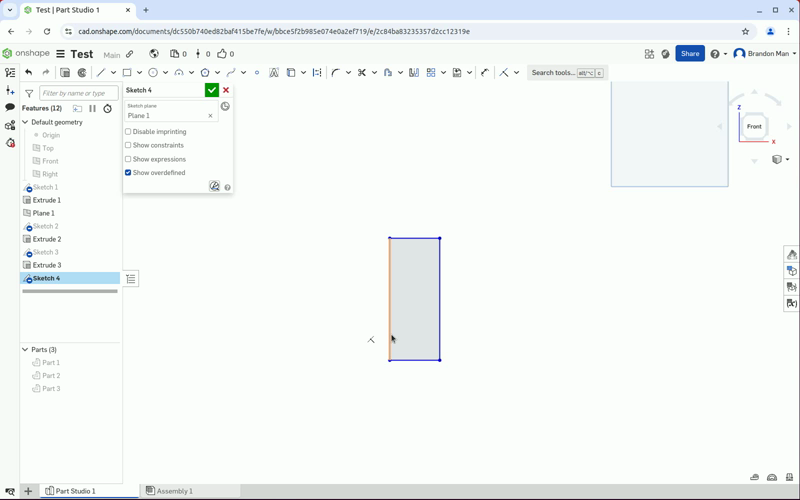
scroll(6)
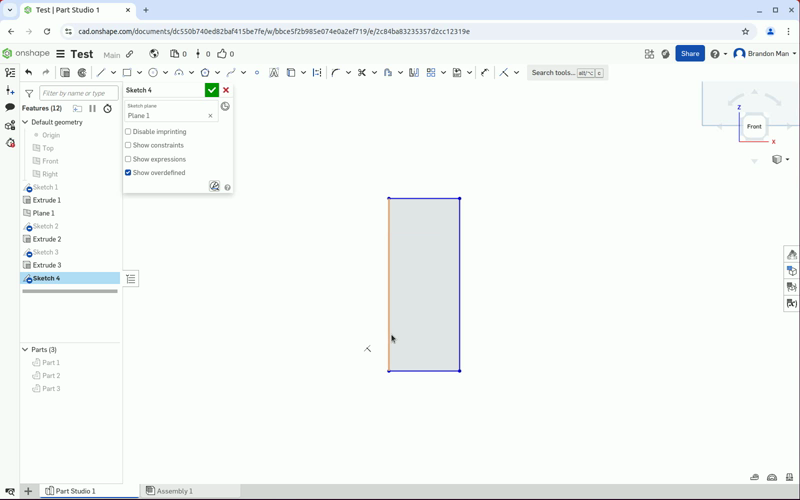
scroll(6)
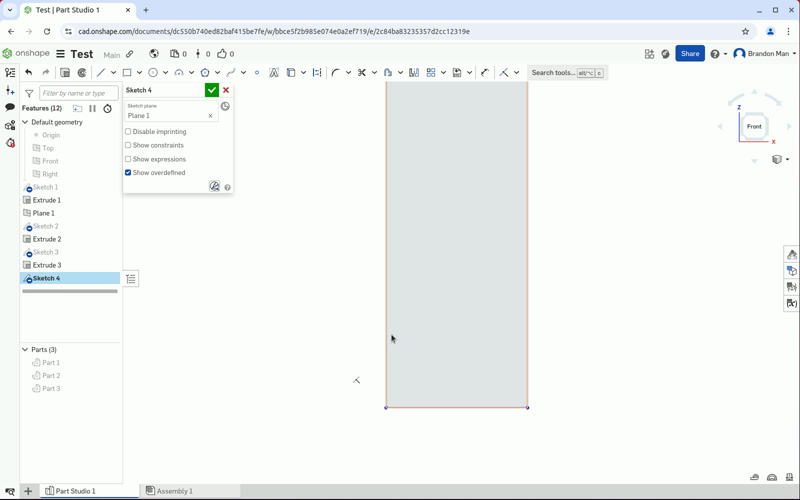
click(391, 334)
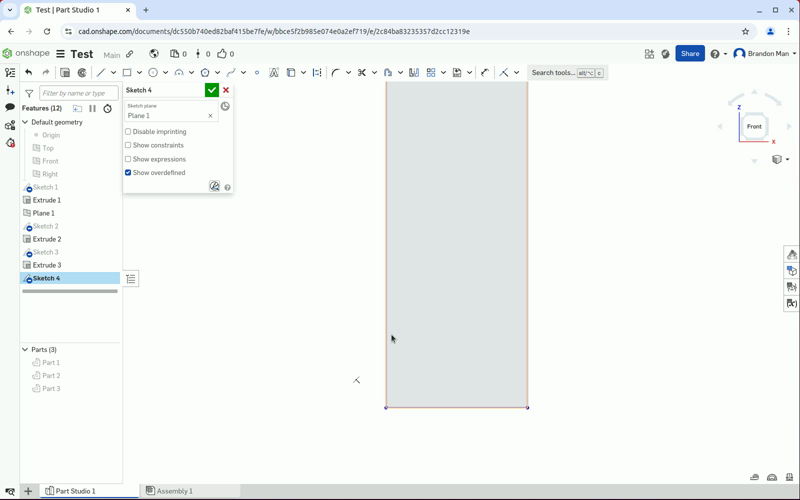
scroll(-6)
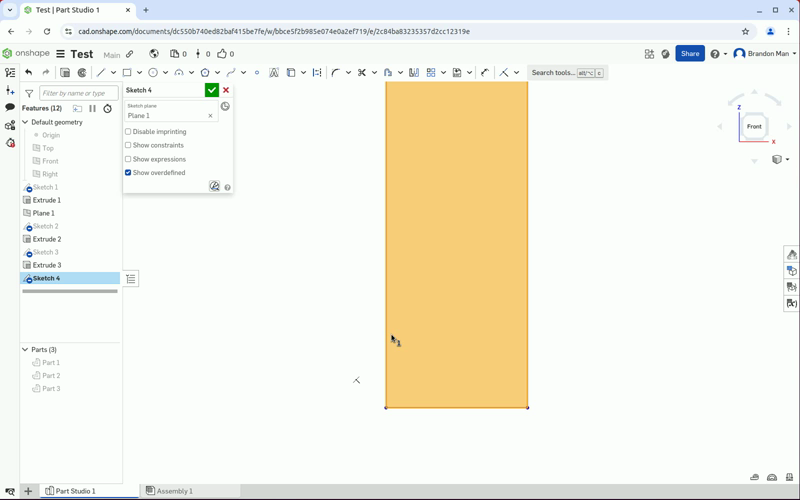
scroll(-6)
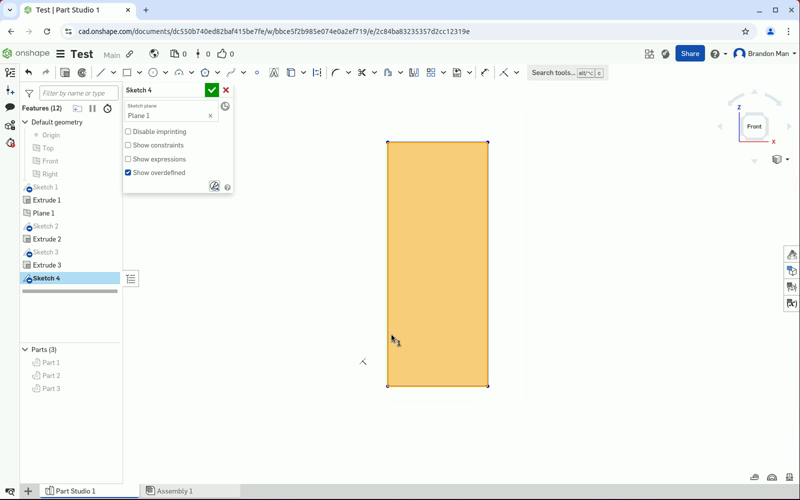
scroll(-6)
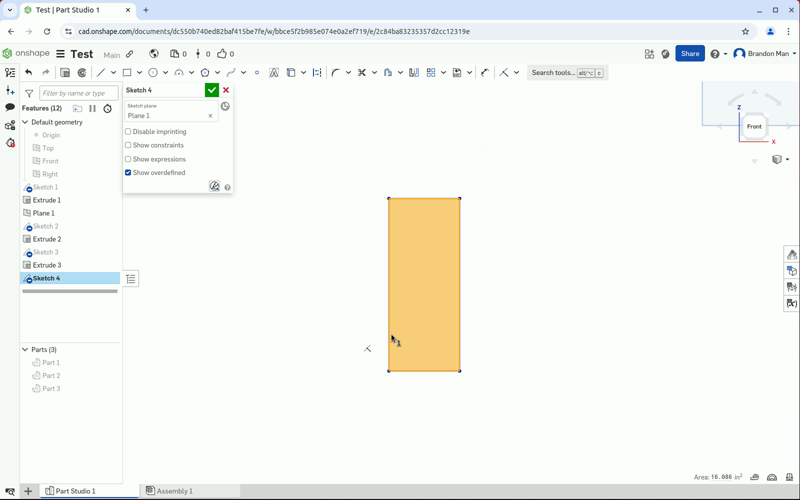
scroll(-6)
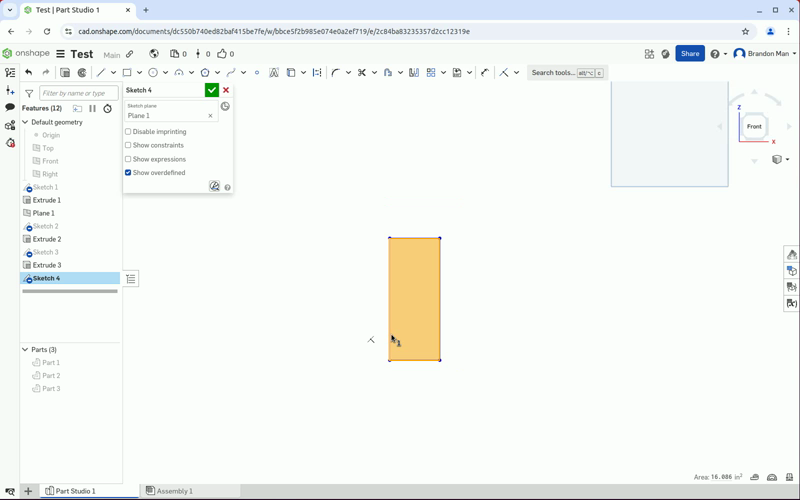
scroll(-6)
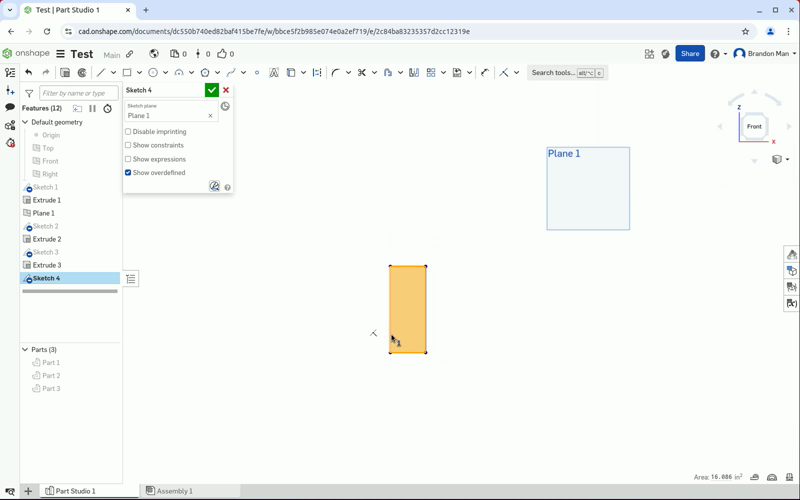
scroll(-6)
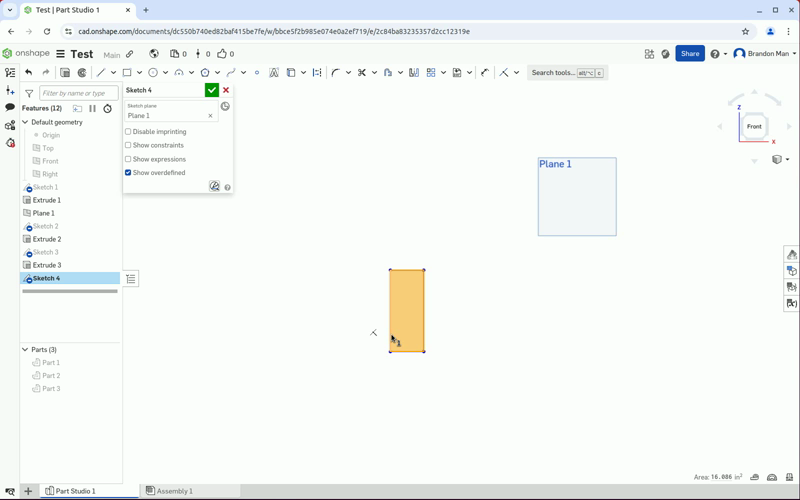
scroll(-6)
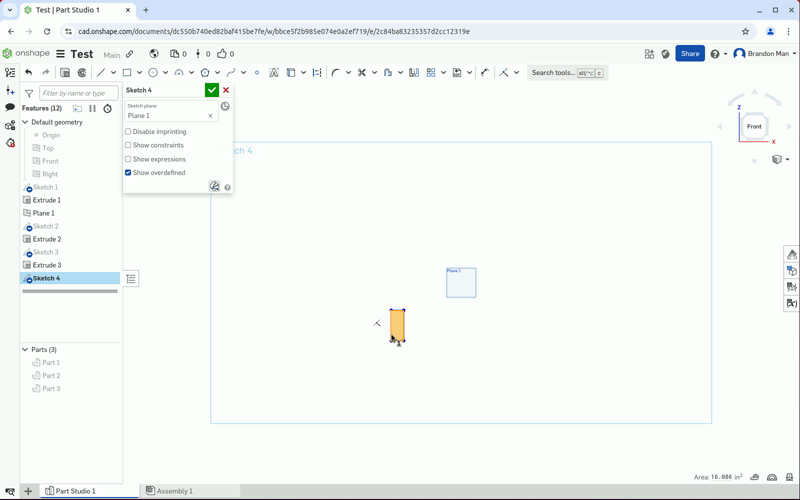
mouse_move(73, 352)
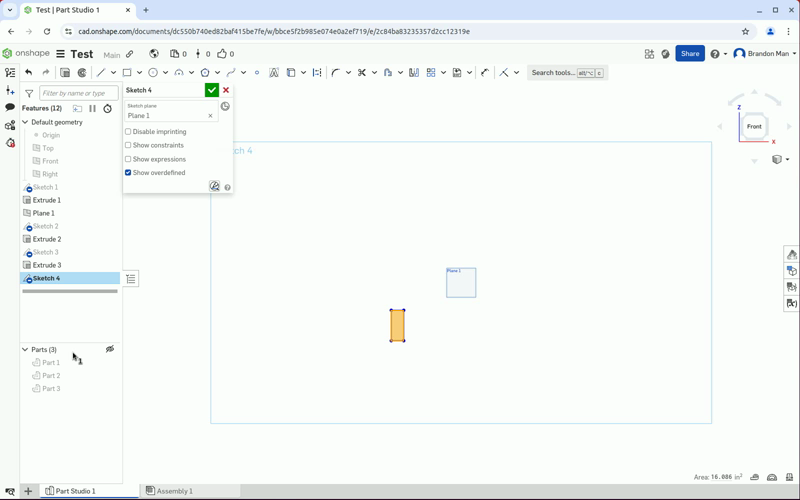
key(shift+y)
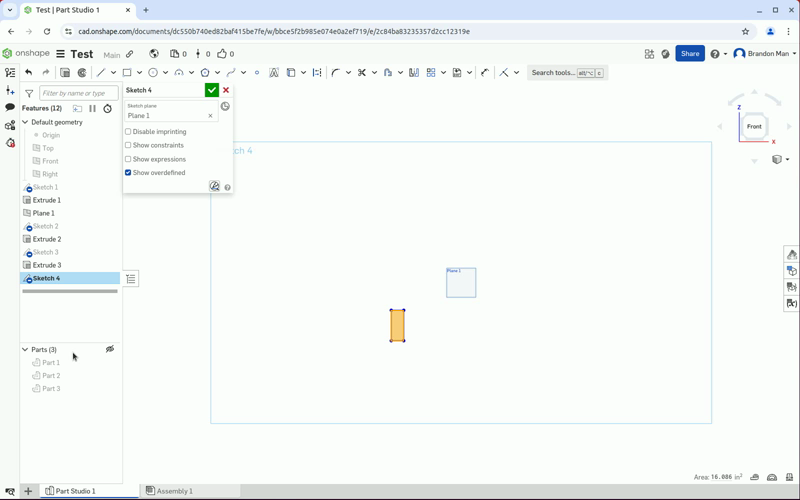
key(shift+e)
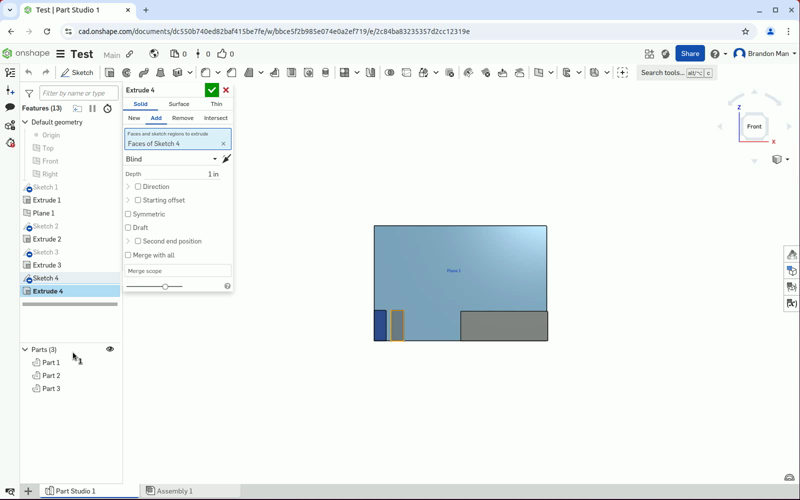
mouse_move(143, 106)
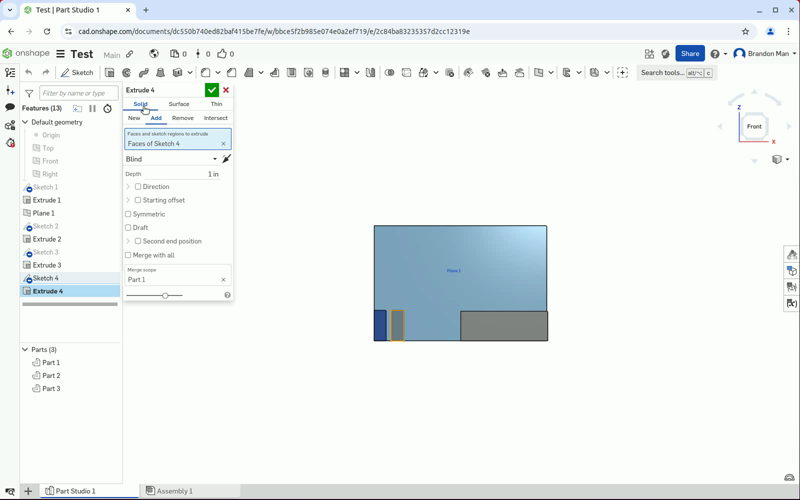
click(143, 106)
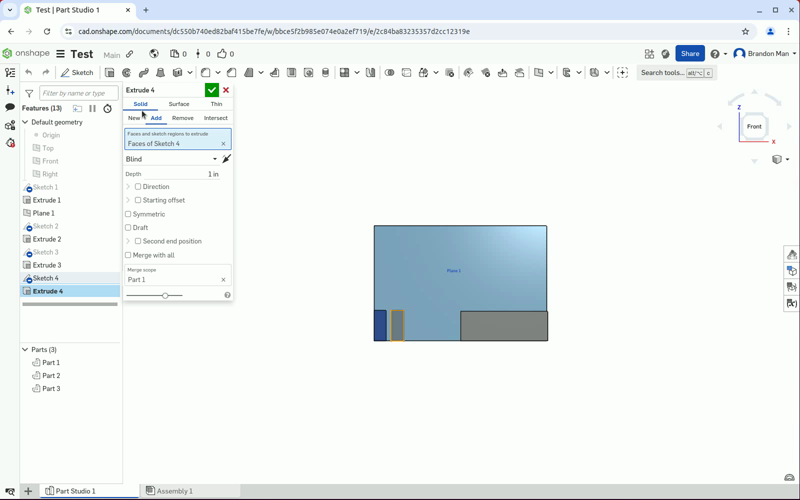
mouse_move(137, 120)
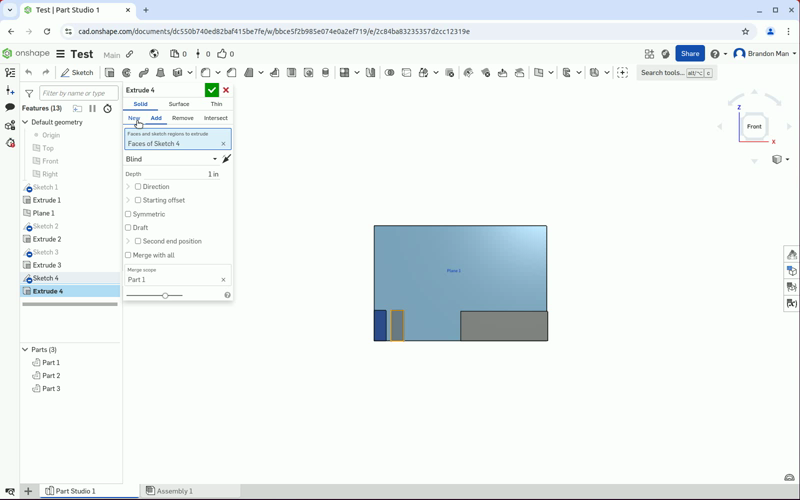
click(137, 120)
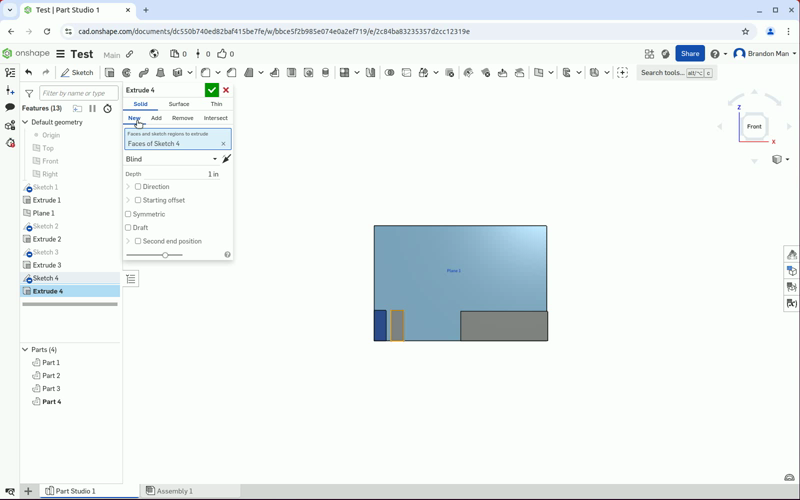
key(tab, 4)
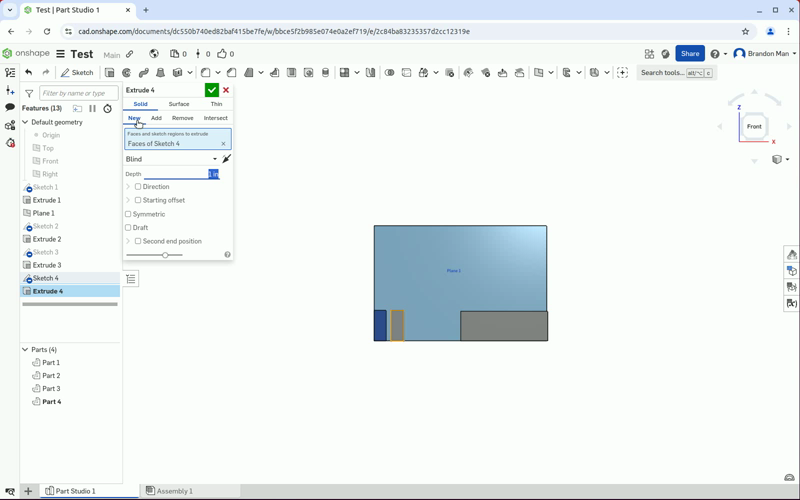
text(14.924)
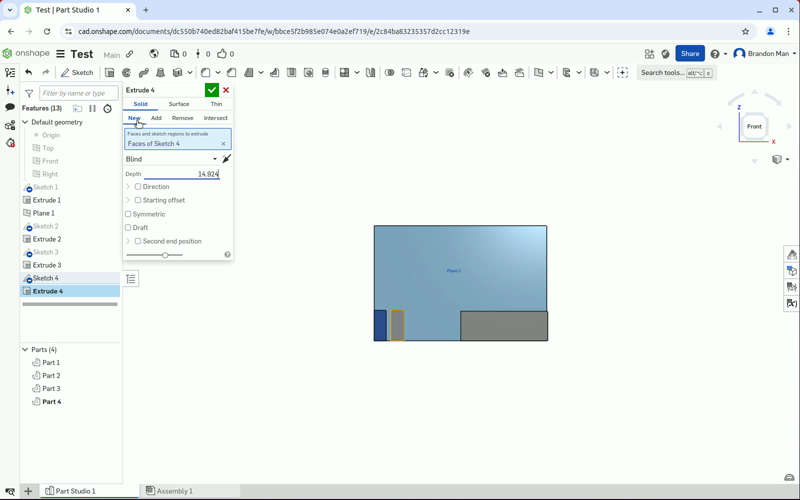
key(enter)
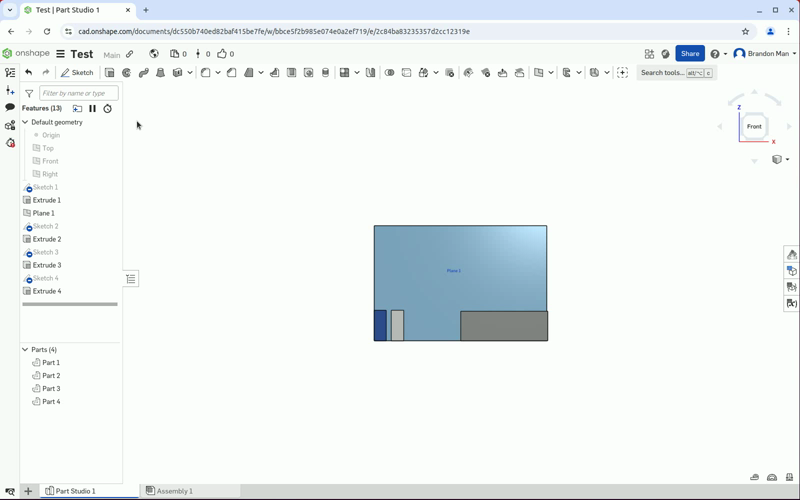
key(shift+h)
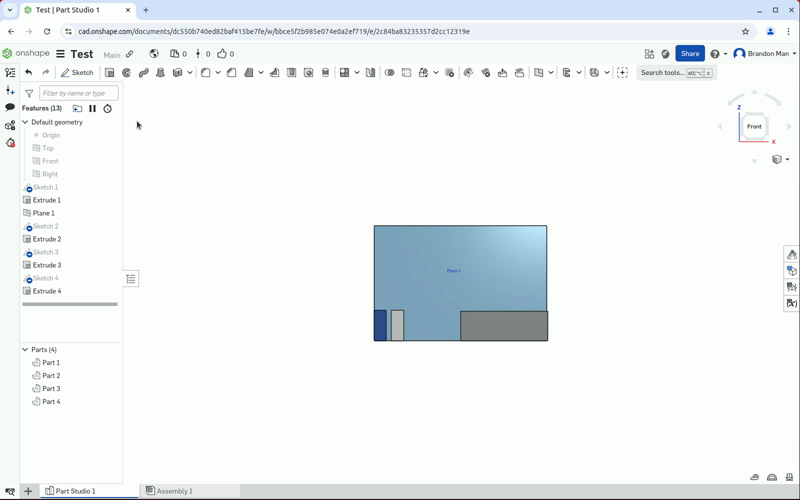
key(shift+h)
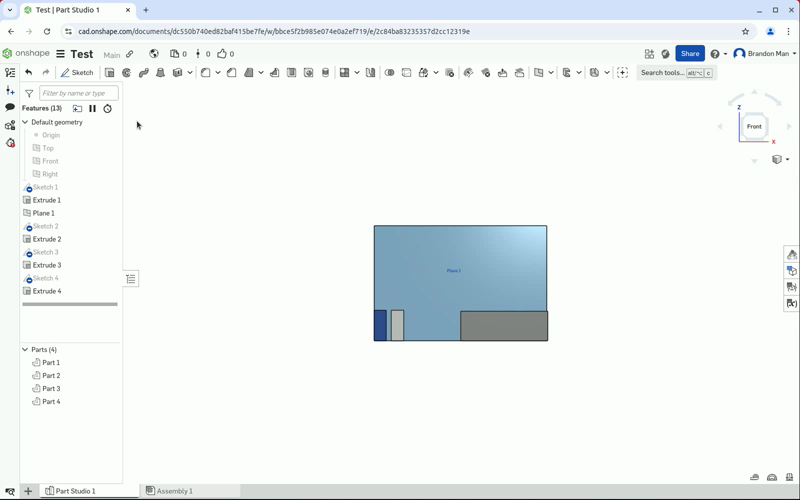
mouse_move(73, 189)
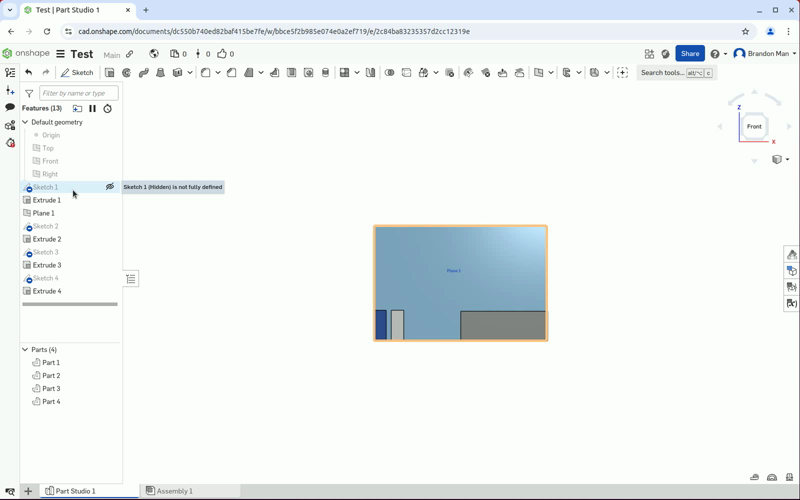
click(73, 189)
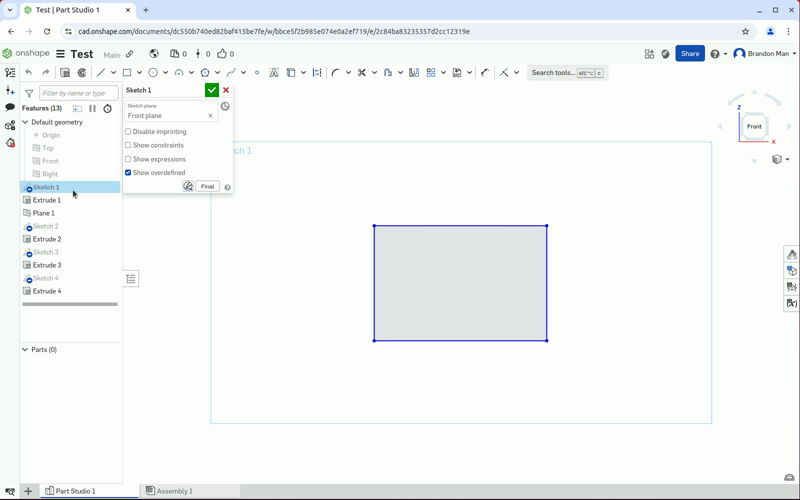
mouse_move(229, 92)
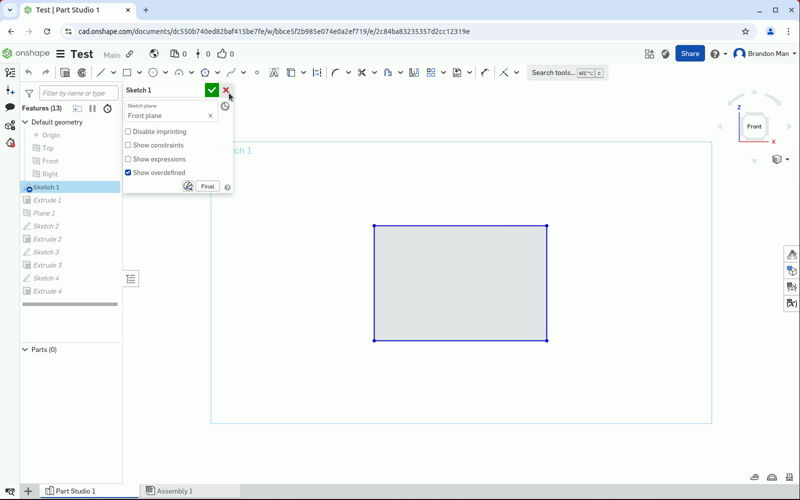
click(229, 92)
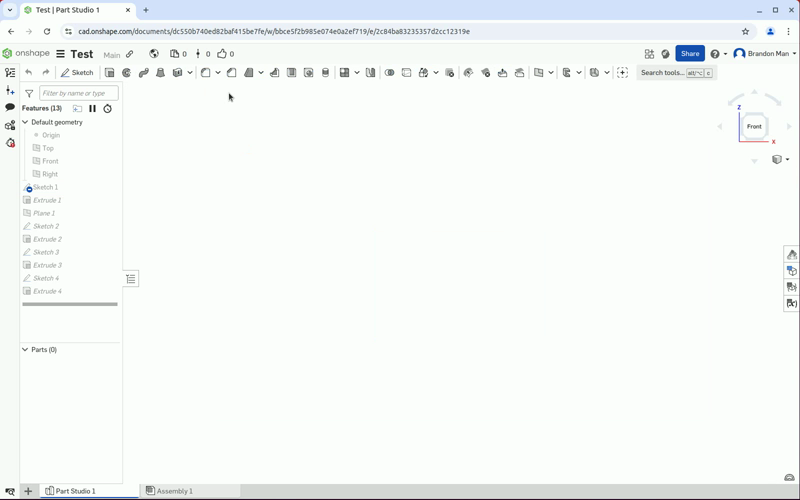
key(shift+s)
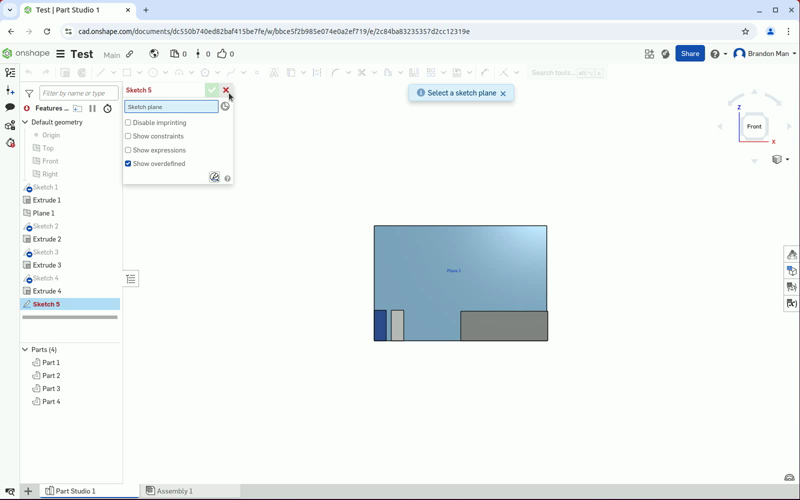
mouse_move(73, 215)
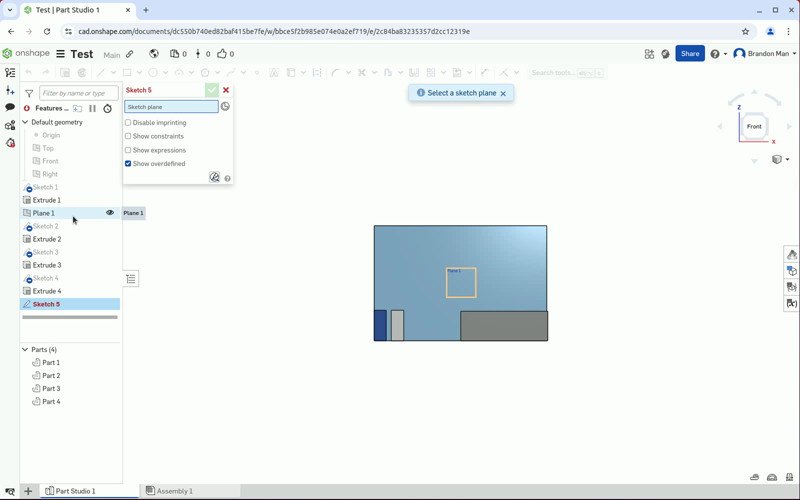
click(73, 215)
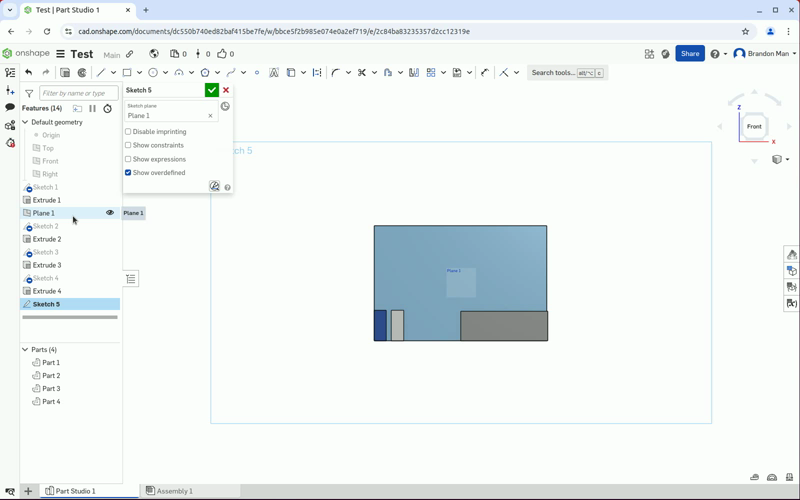
mouse_move(73, 352)
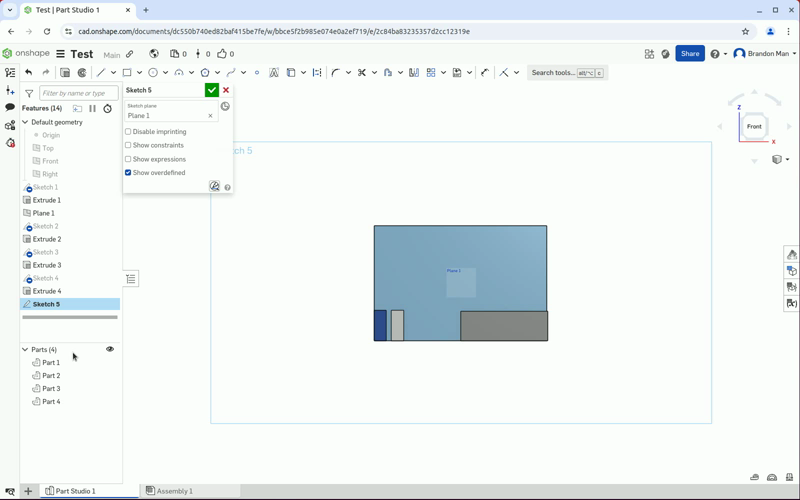
key(y)
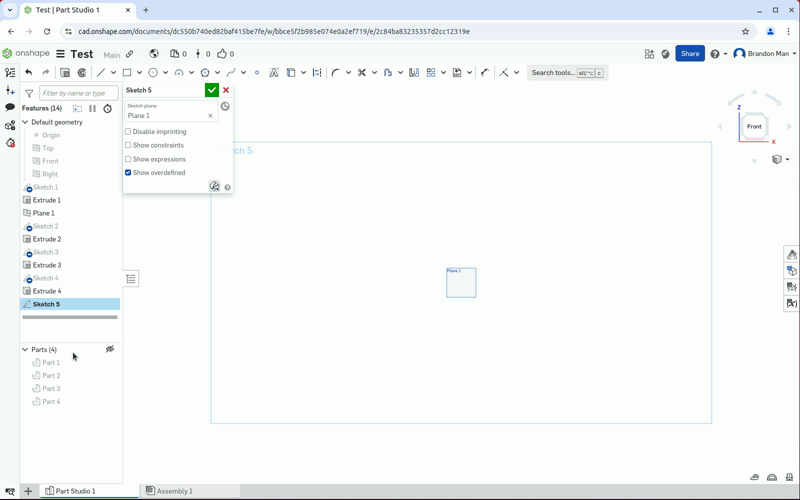
key(l)
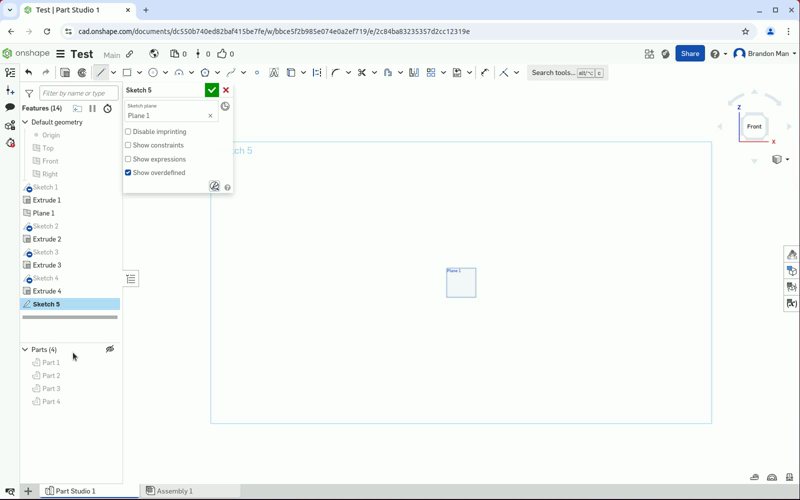
key_down(shift)
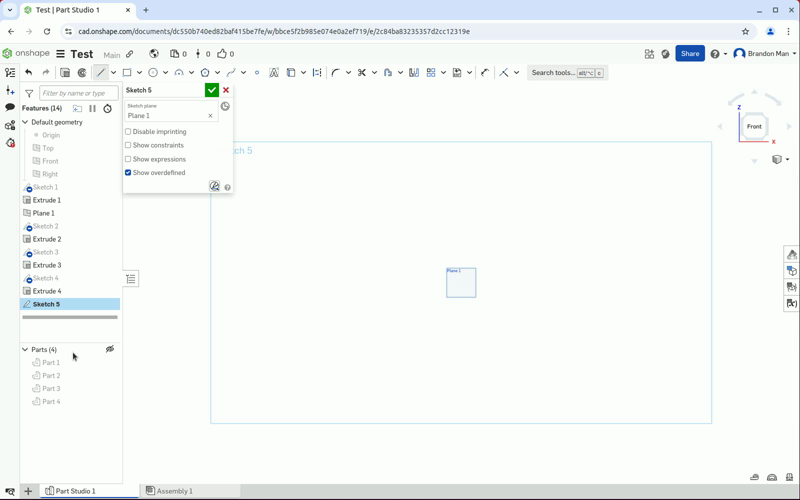
mouse_move(411, 340)
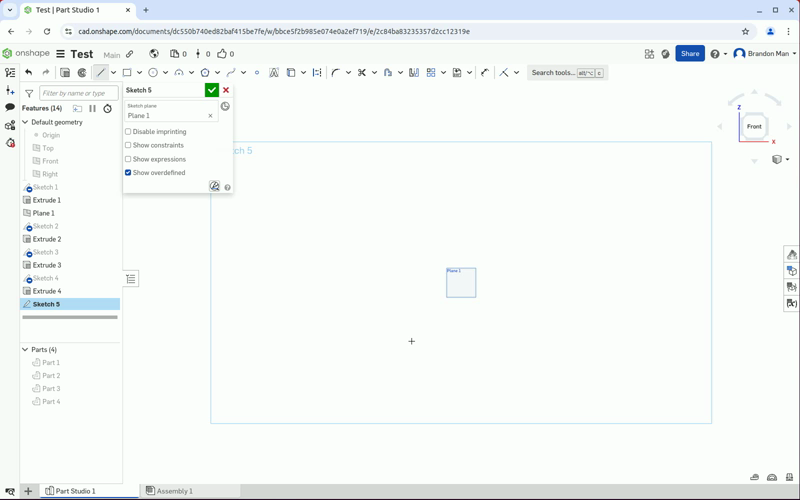
click(411, 340)
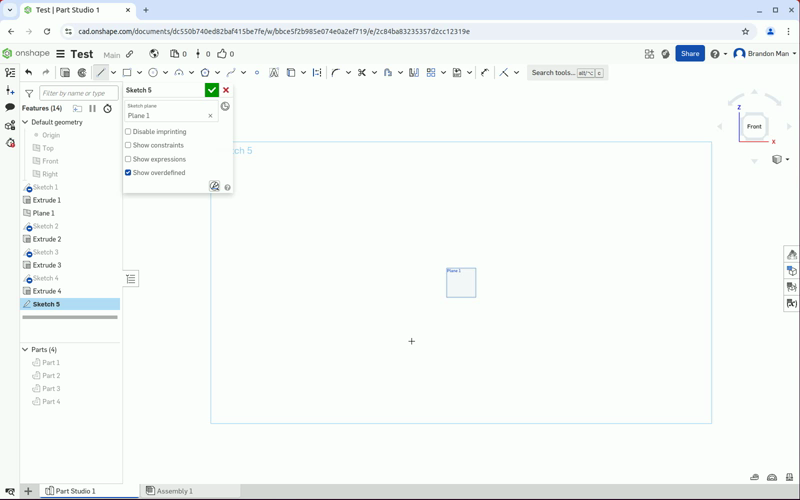
key_up(shift)
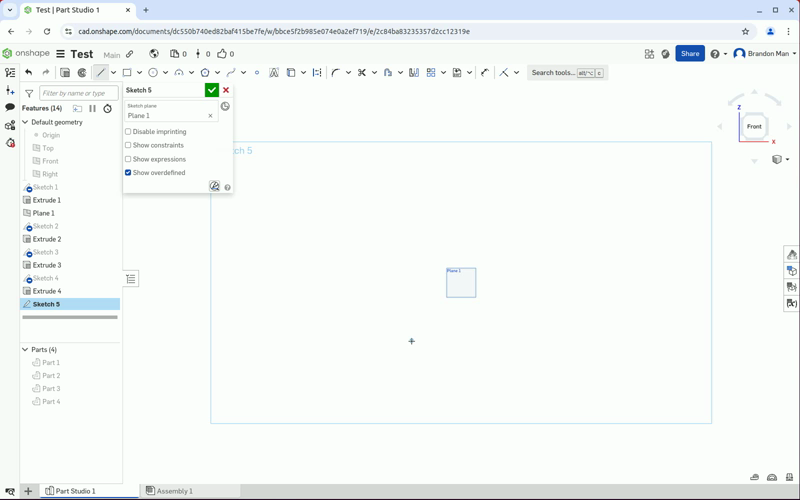
key_down(shift)
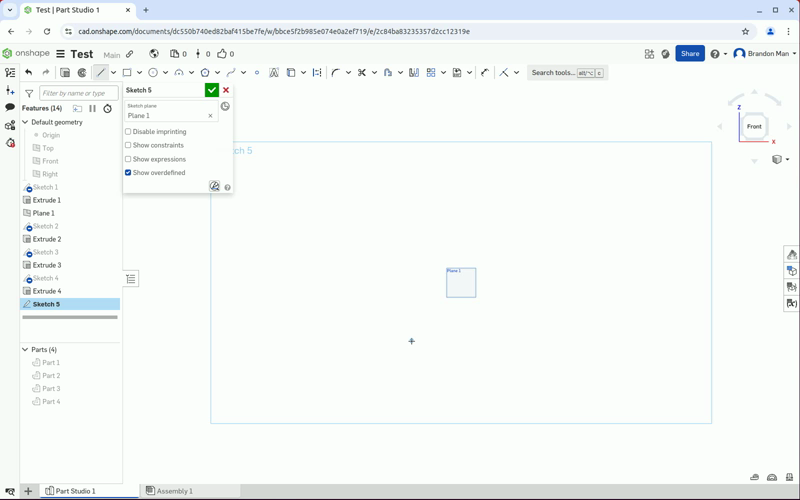
mouse_move(441, 340)
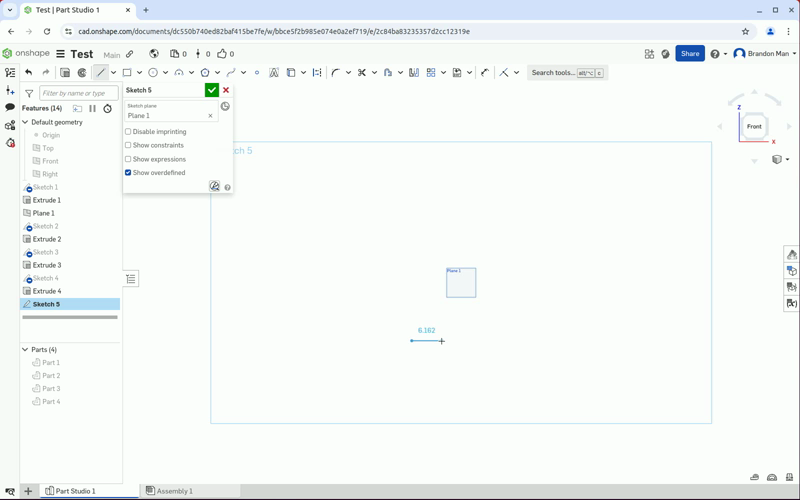
mouse_move(440, 340)
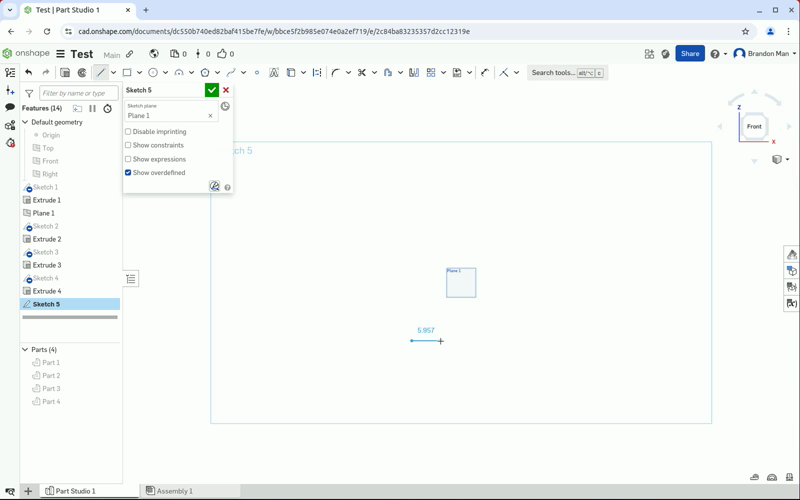
click(440, 340)
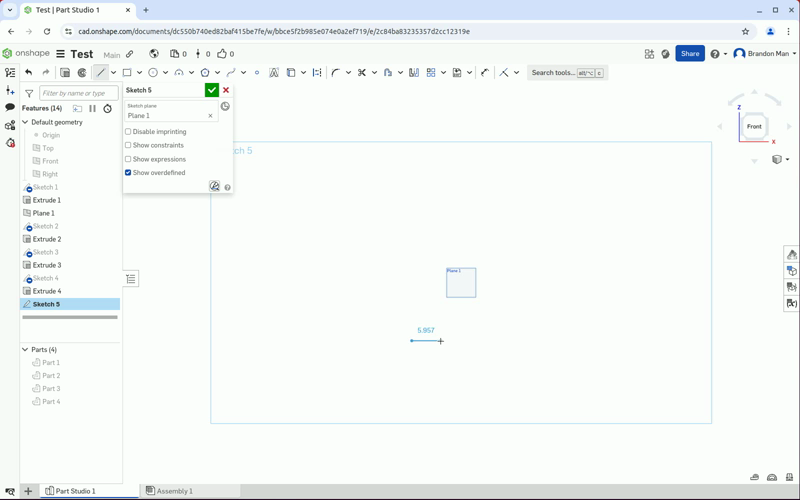
key_up(shift)
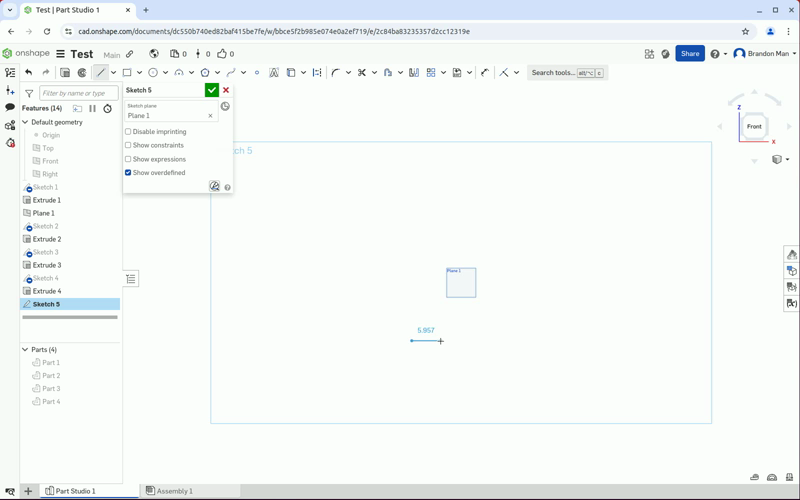
key_down(shift)
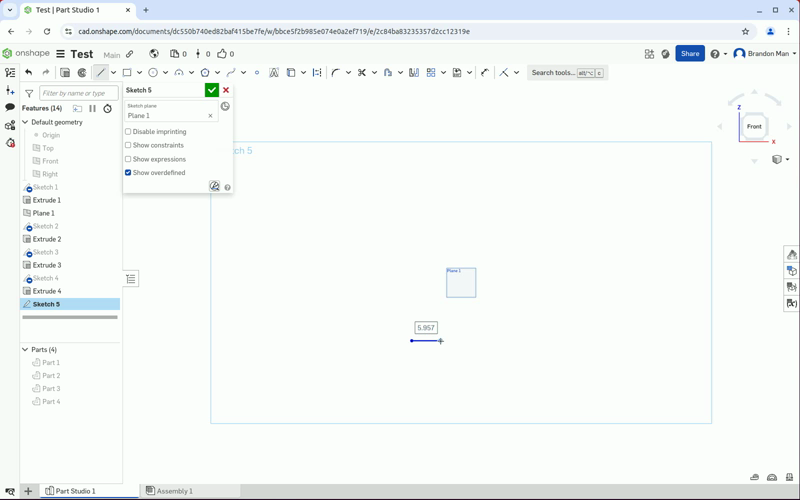
mouse_move(440, 225)
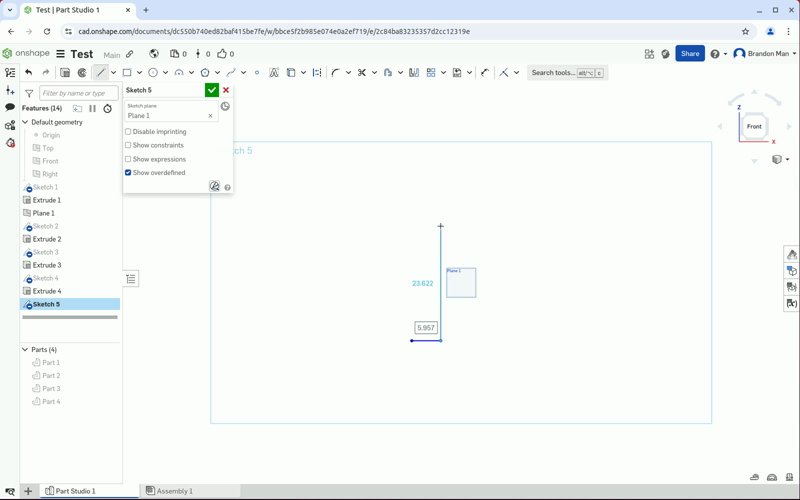
click(440, 225)
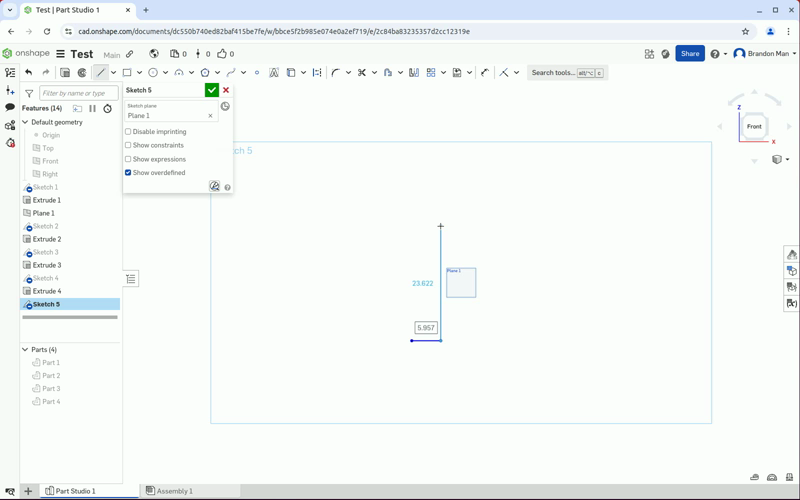
key_up(shift)
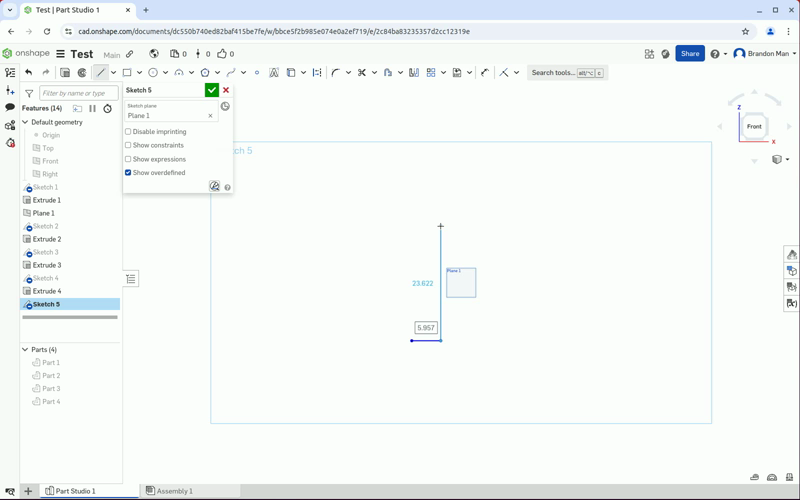
key_down(shift)
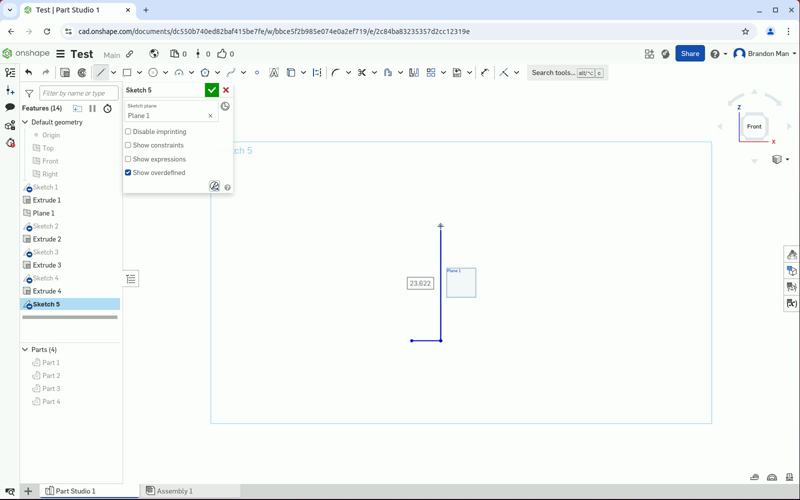
mouse_move(470, 225)
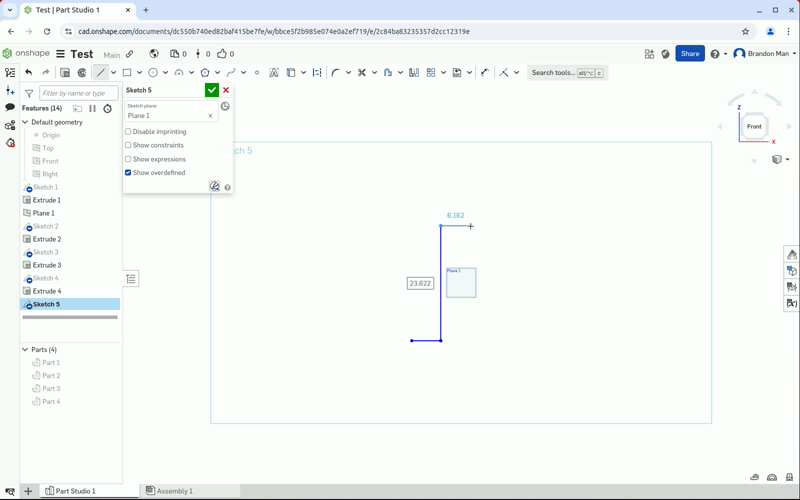
mouse_move(411, 225)
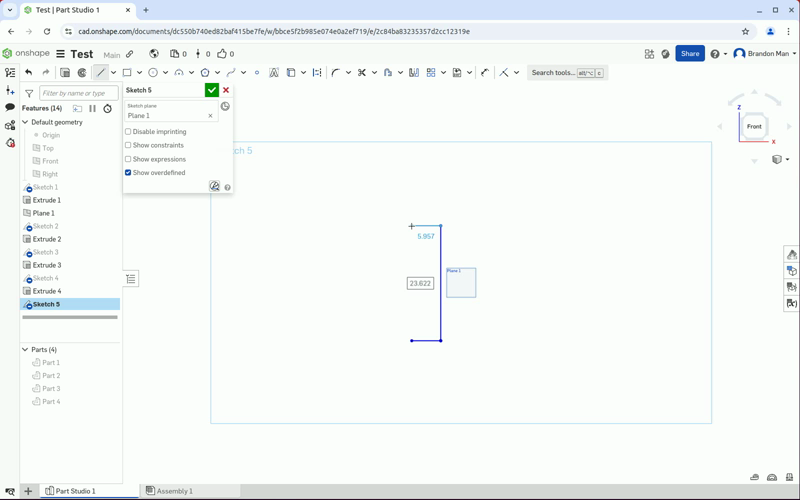
click(411, 225)
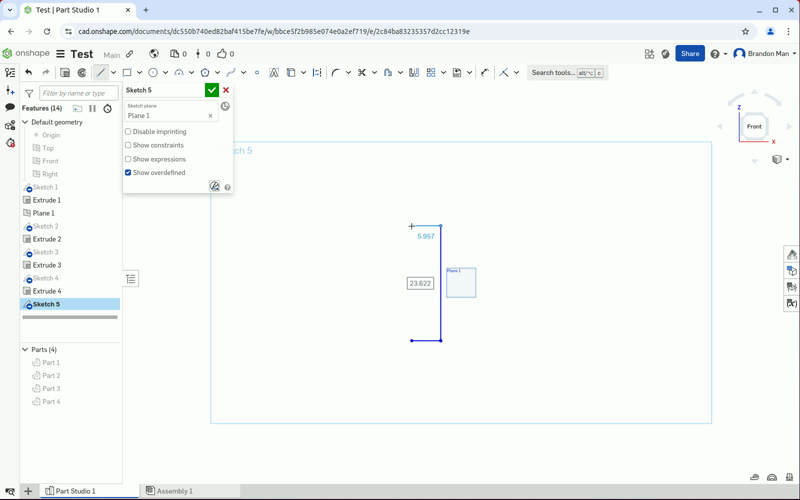
key_up(shift)
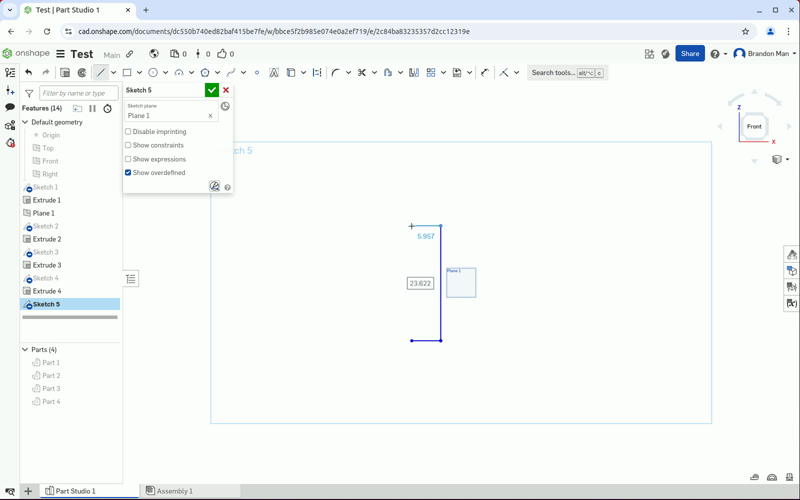
key_down(shift)
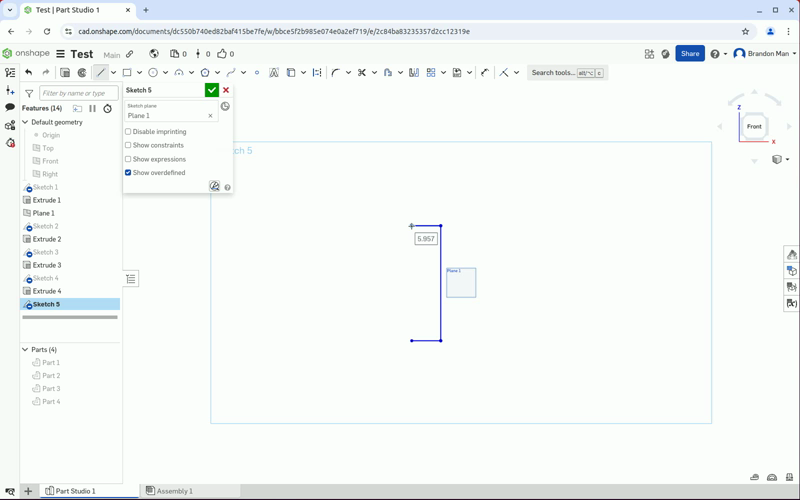
mouse_move(411, 340)
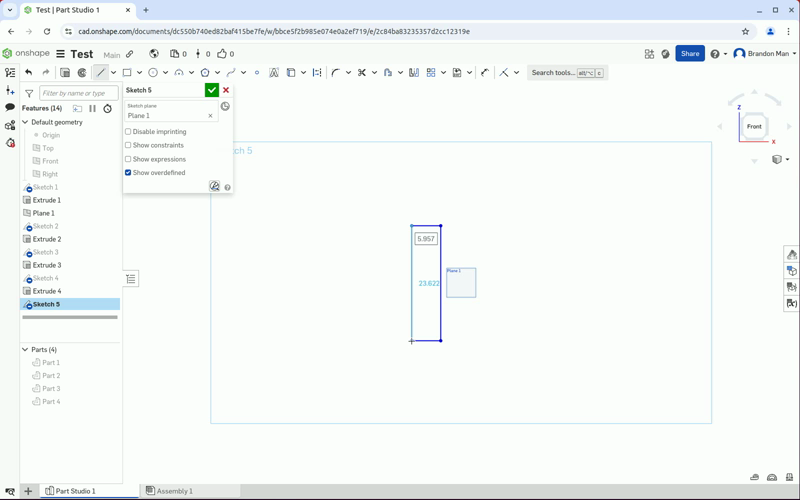
key_up(shift)
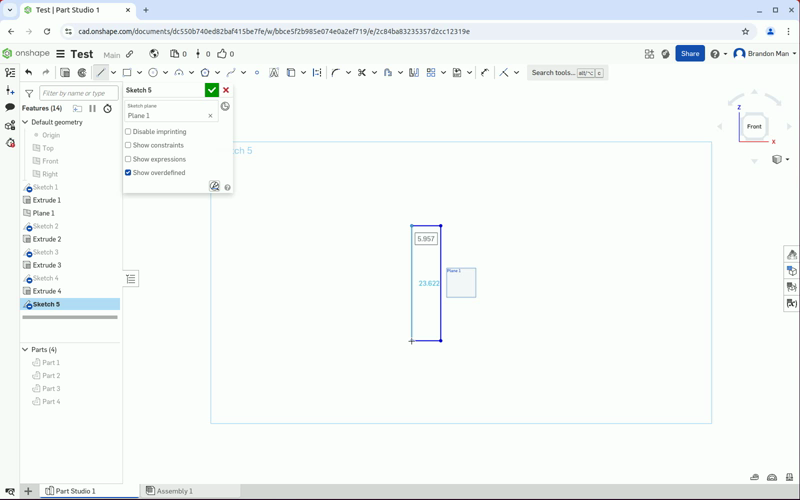
click(411, 340)
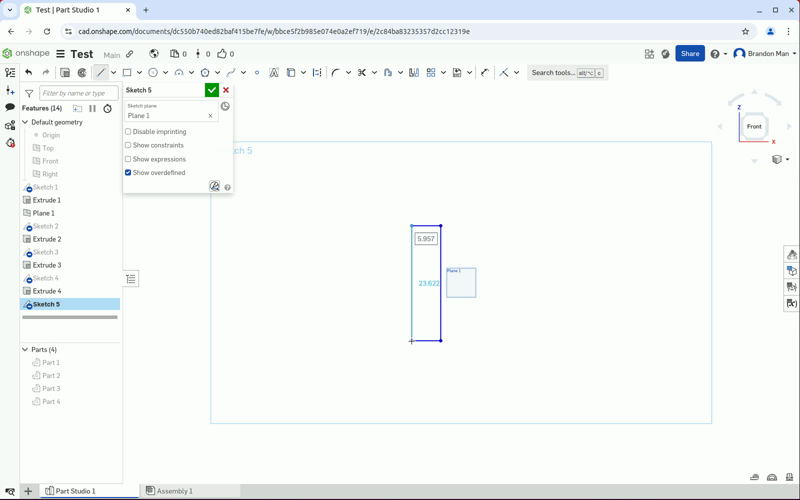
key(esc)
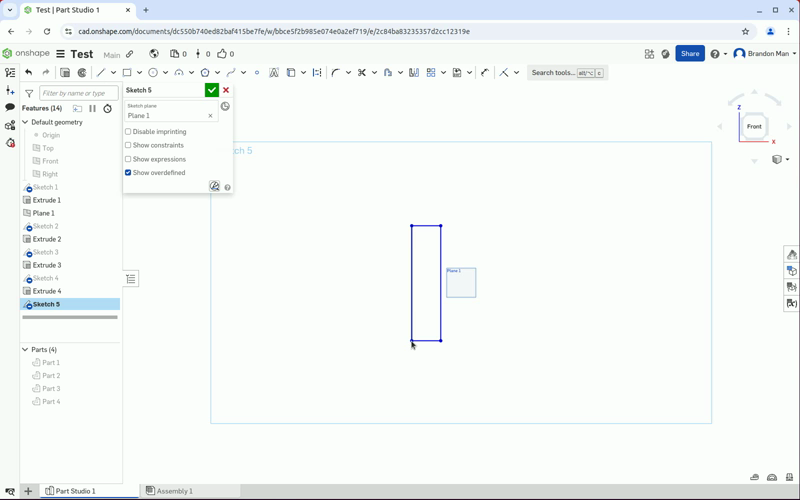
mouse_move(422, 237)
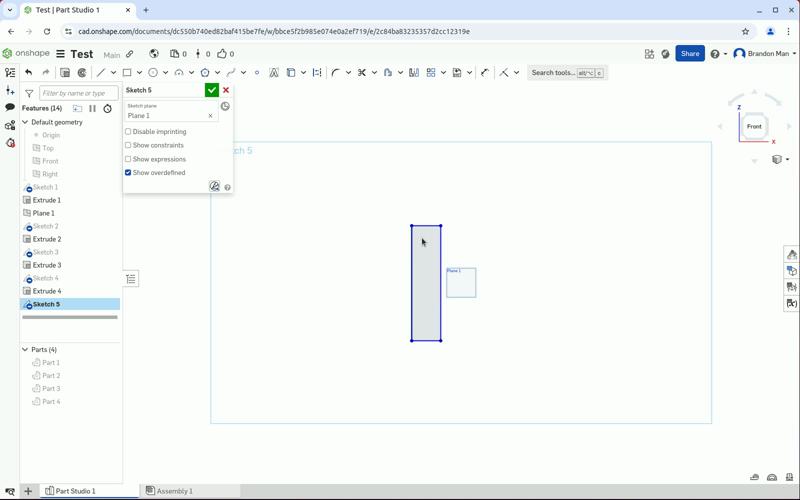
click(422, 237)
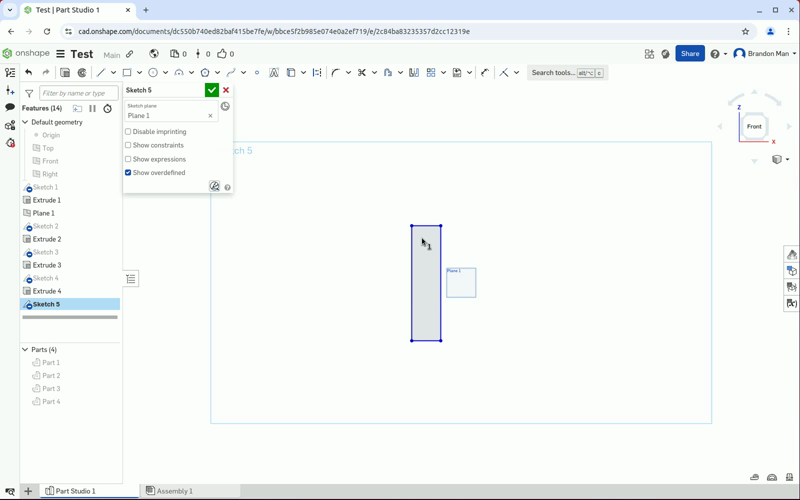
mouse_move(73, 352)
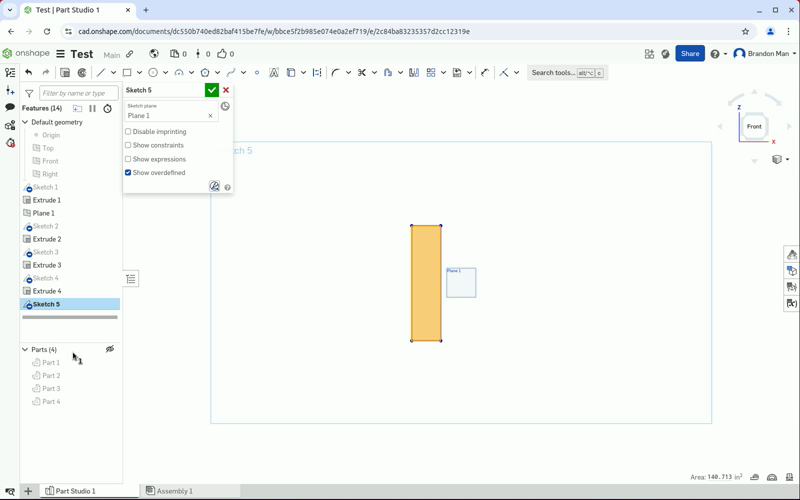
key(shift+y)
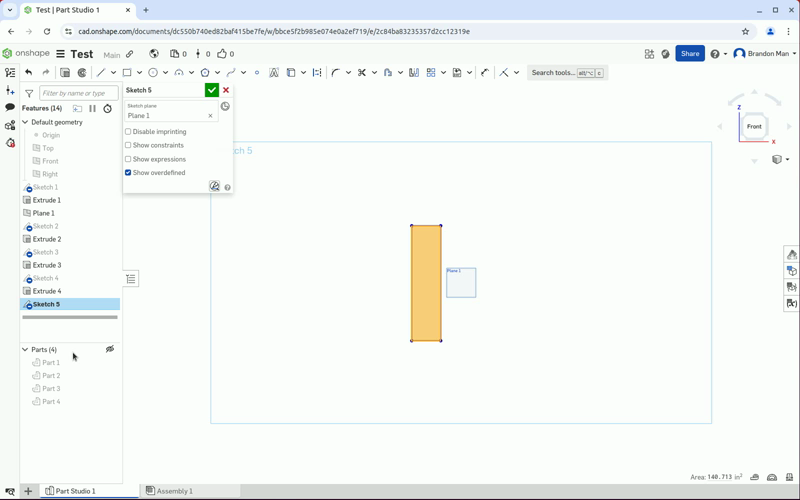
key(shift+e)
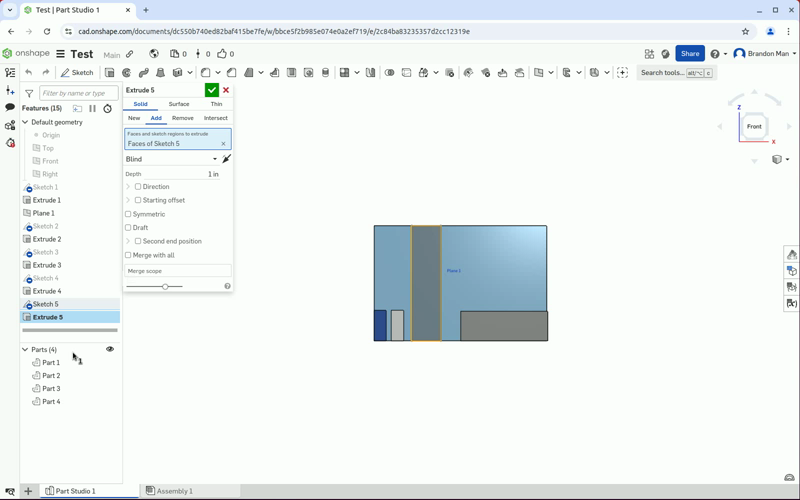
mouse_move(143, 106)
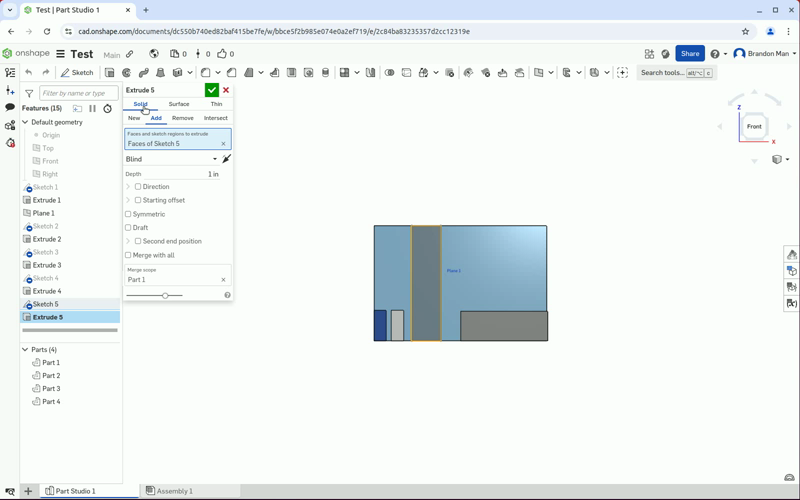
click(143, 106)
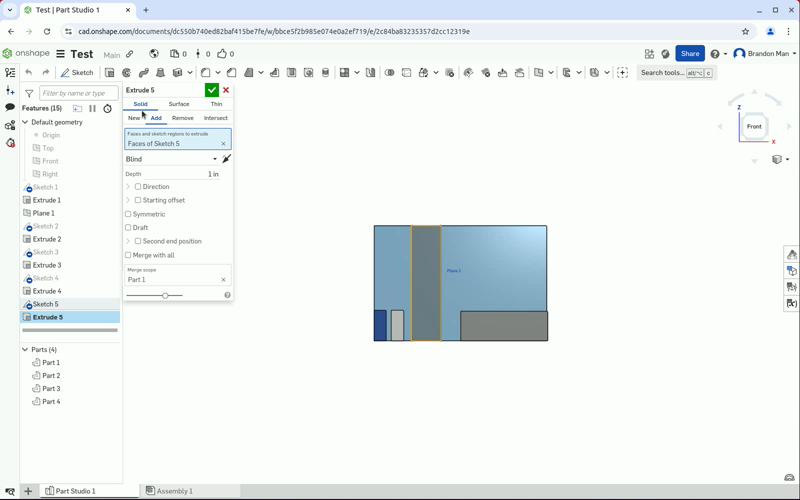
mouse_move(137, 120)
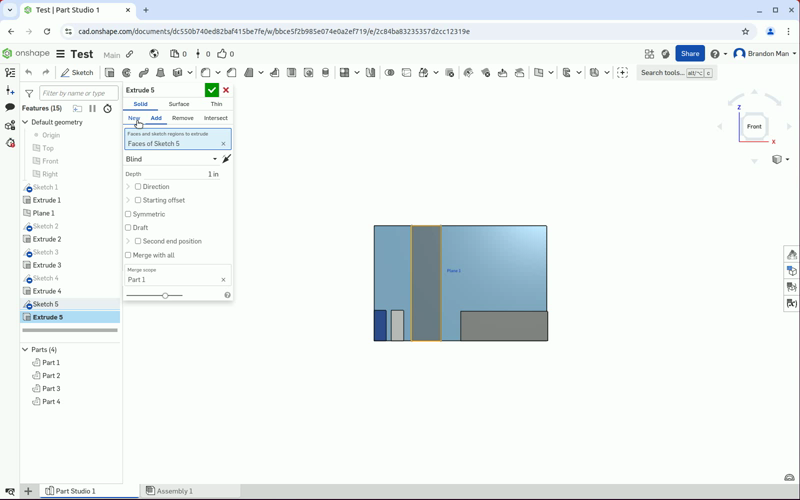
click(137, 120)
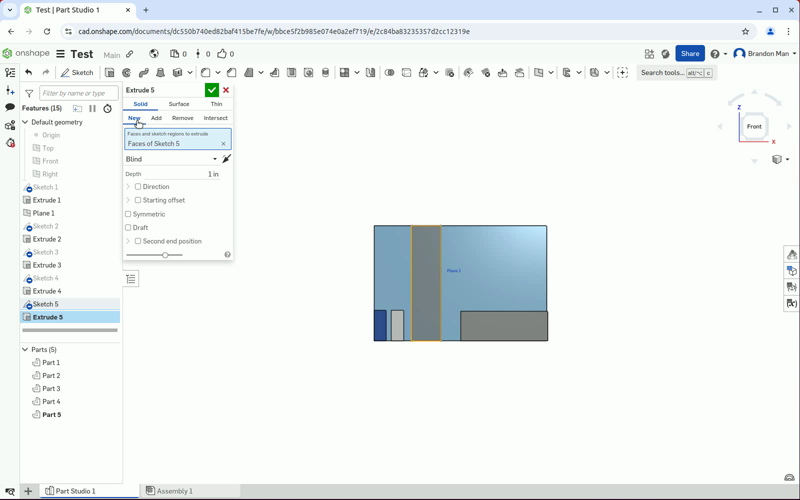
key(tab, 4)
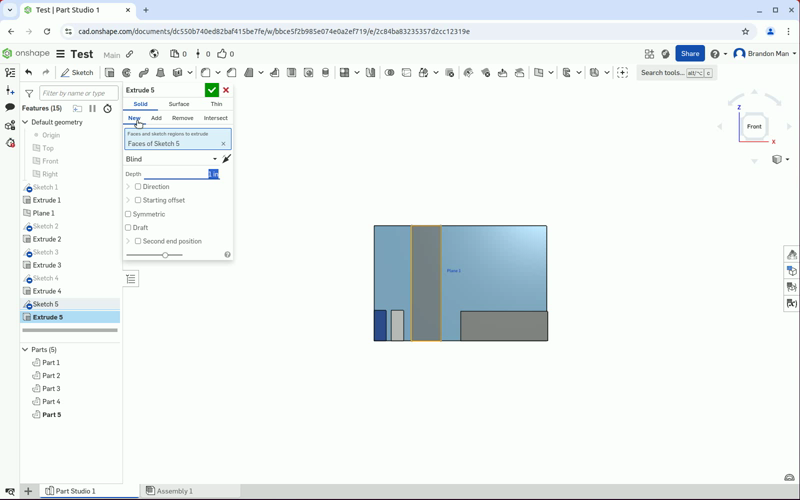
text(14.924)
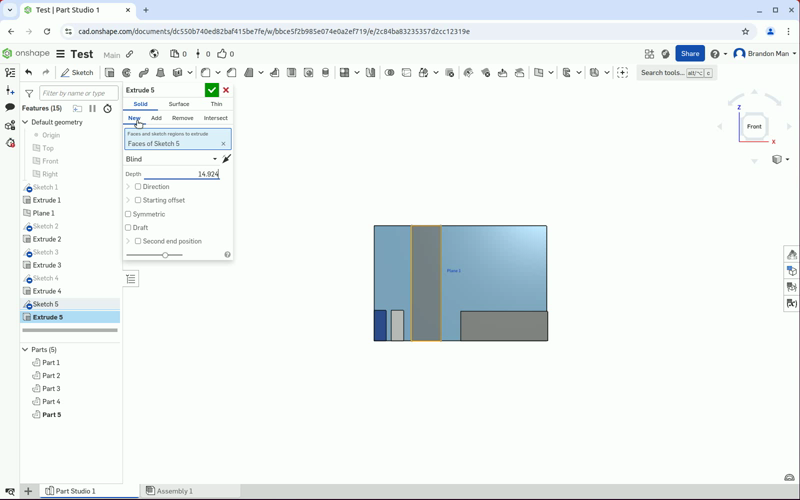
key(enter)
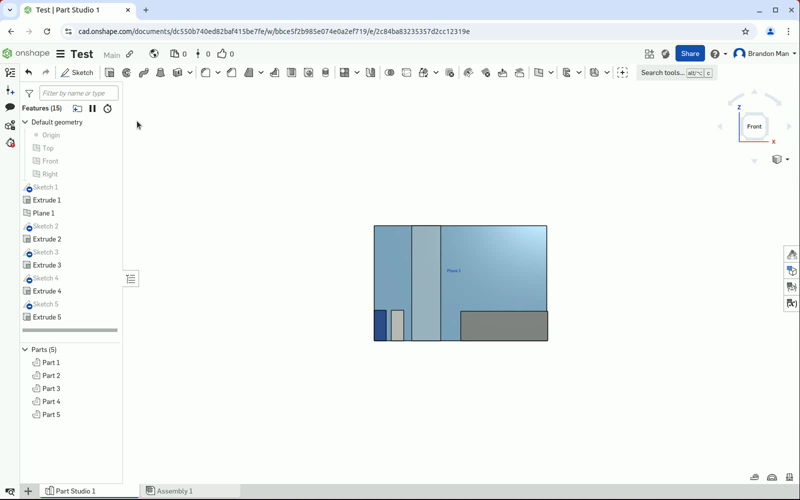
key(shift+h)
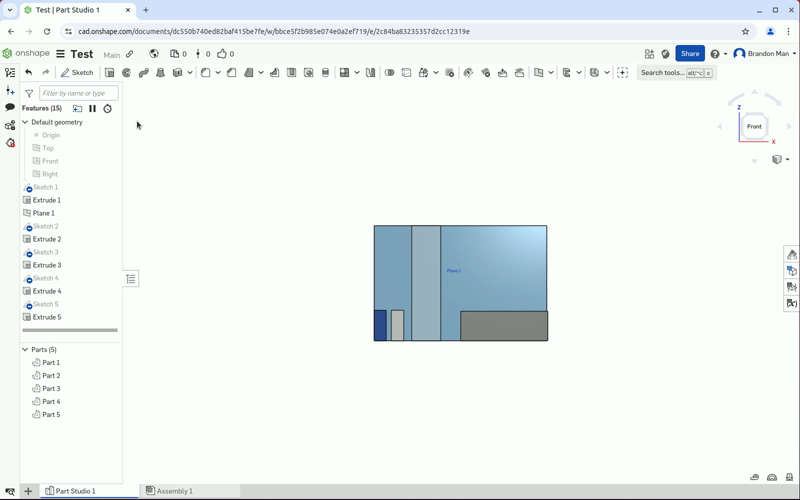
key(shift+h)
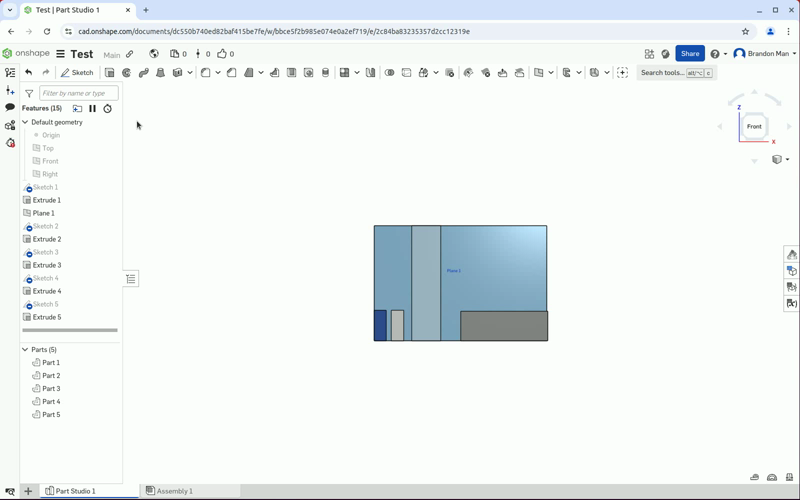
mouse_move(73, 189)
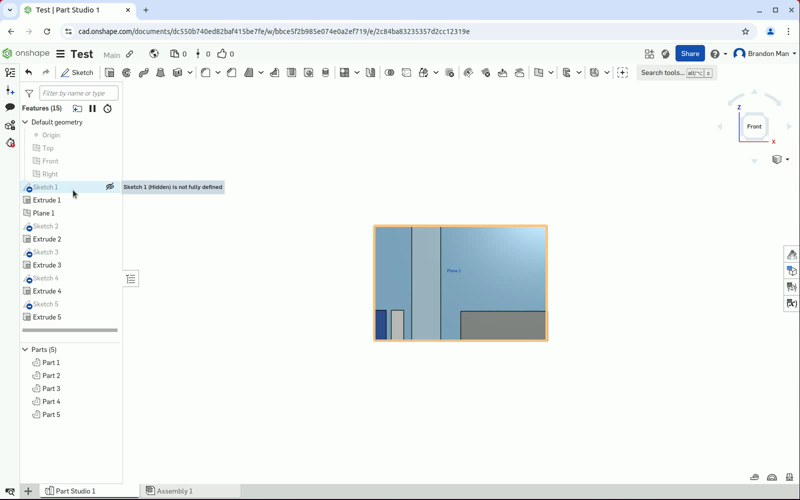
click(73, 189)
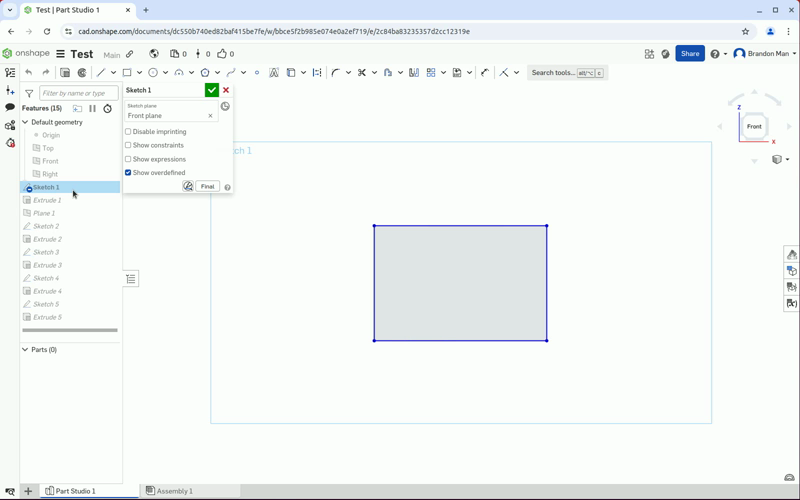
mouse_move(229, 92)
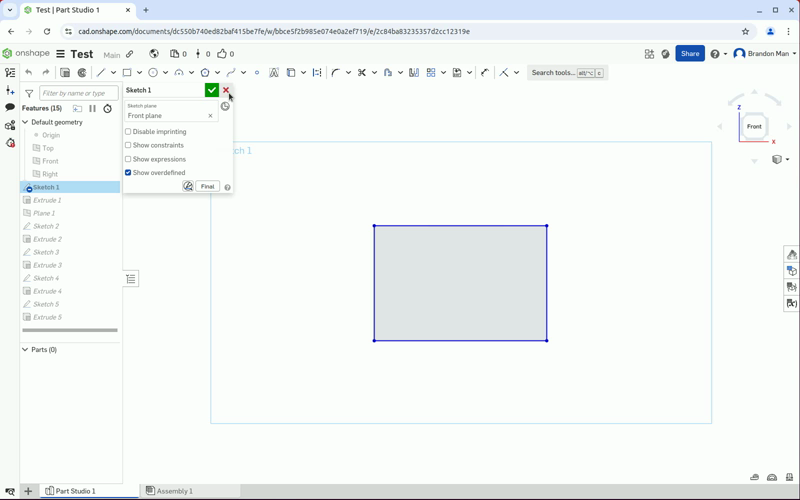
click(229, 92)
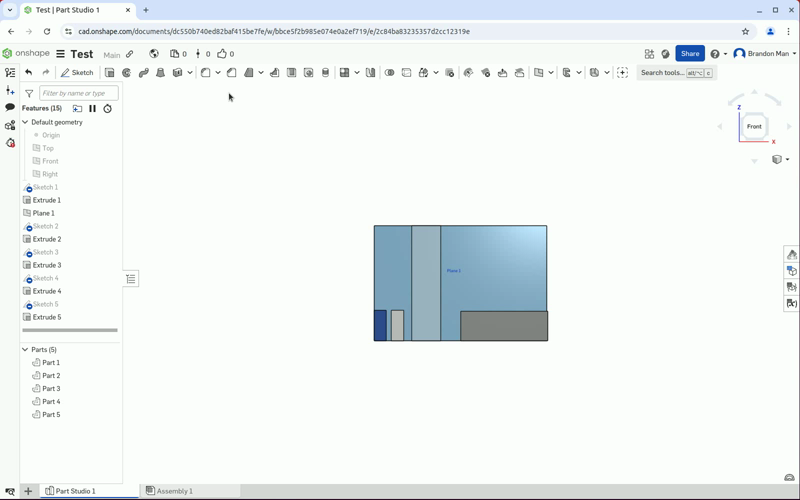
mouse_move(73, 352)
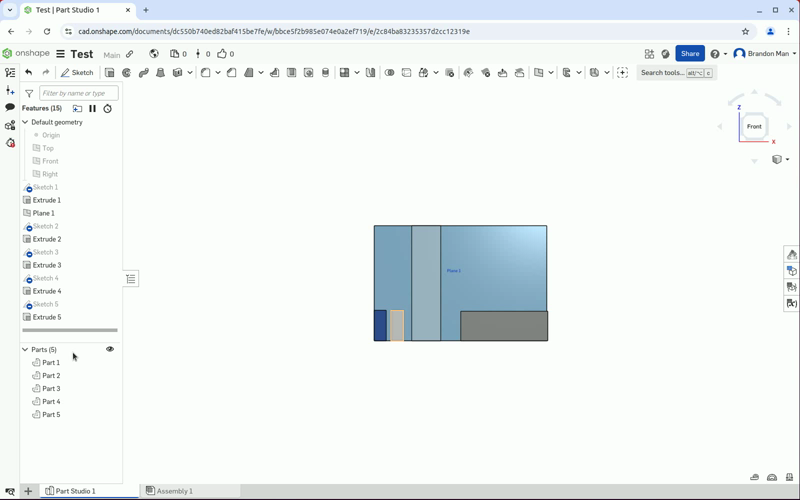
key(y)
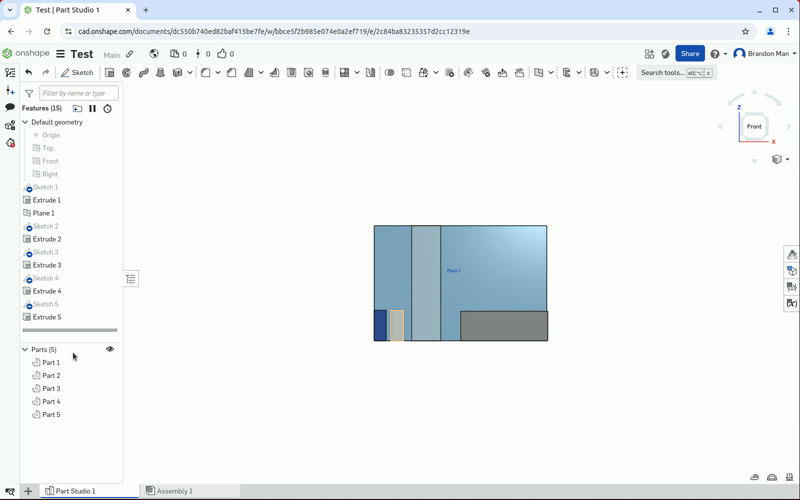
key(shift+p)
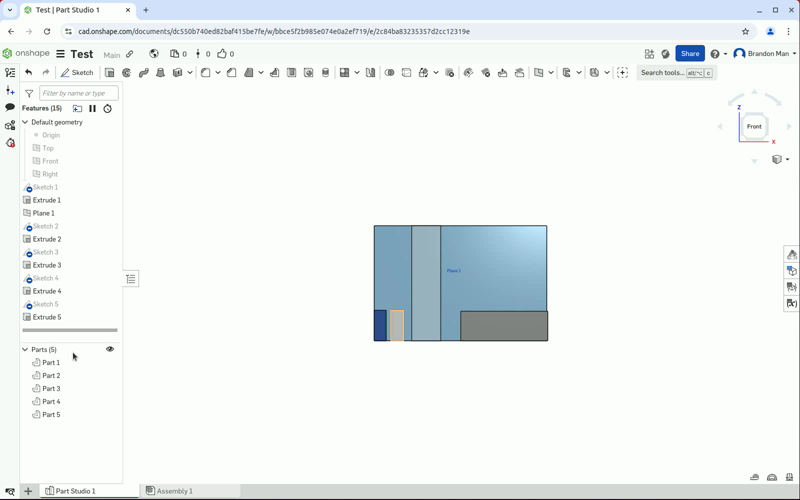
key(space)
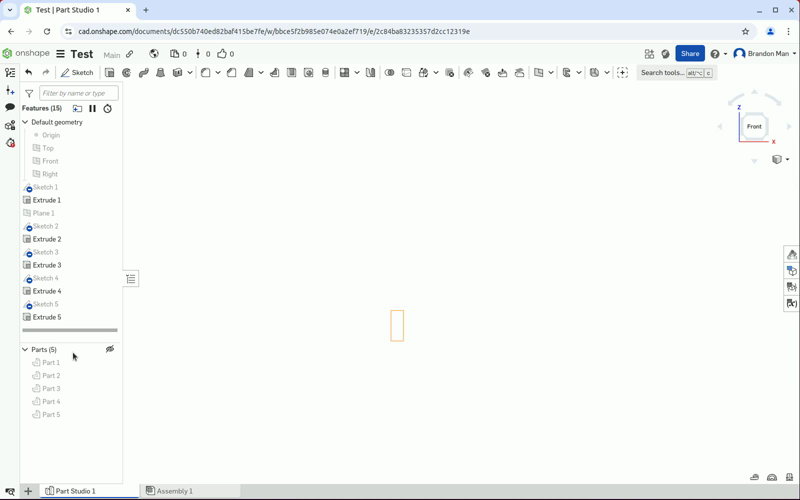
key_down(shift)
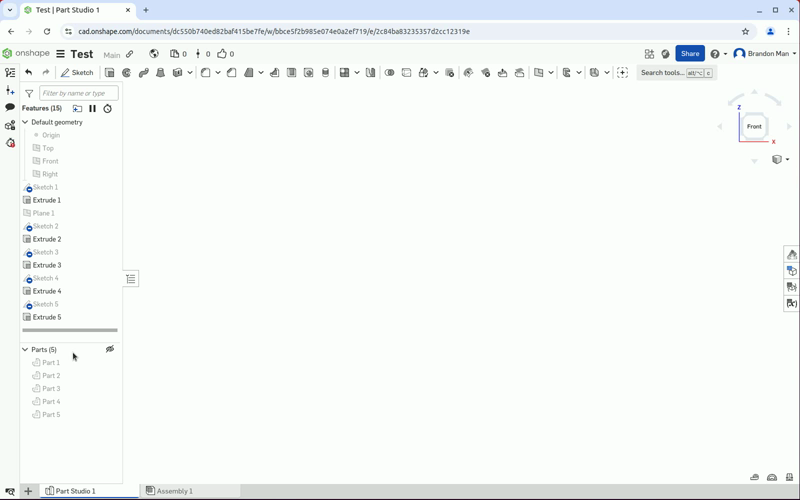
key(left)
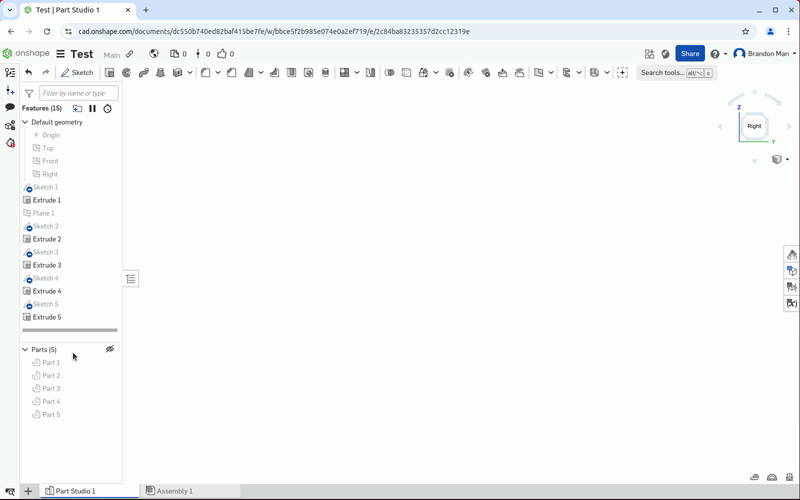
key_up(shift)
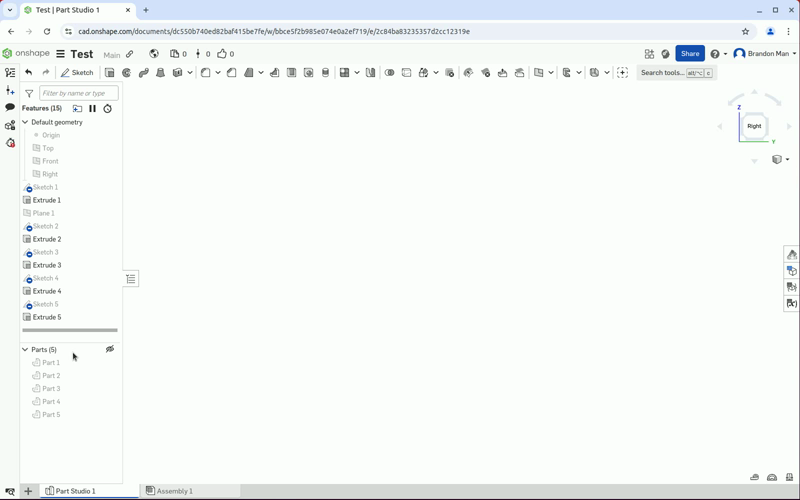
mouse_move(73, 352)
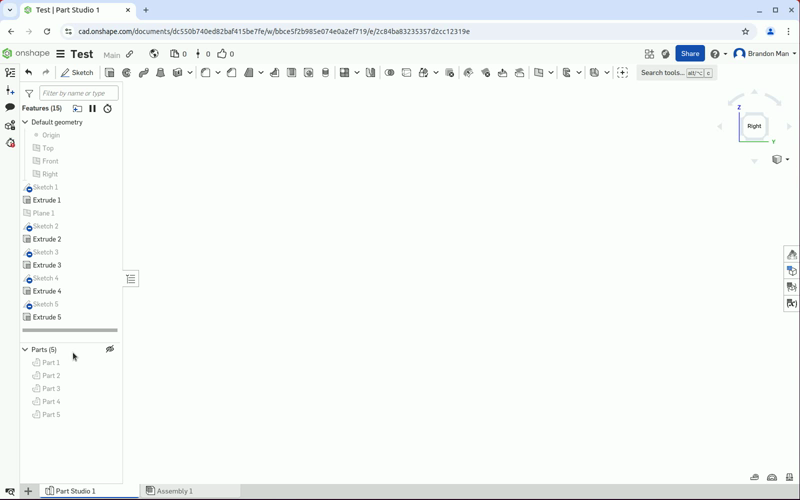
key(shift+y)
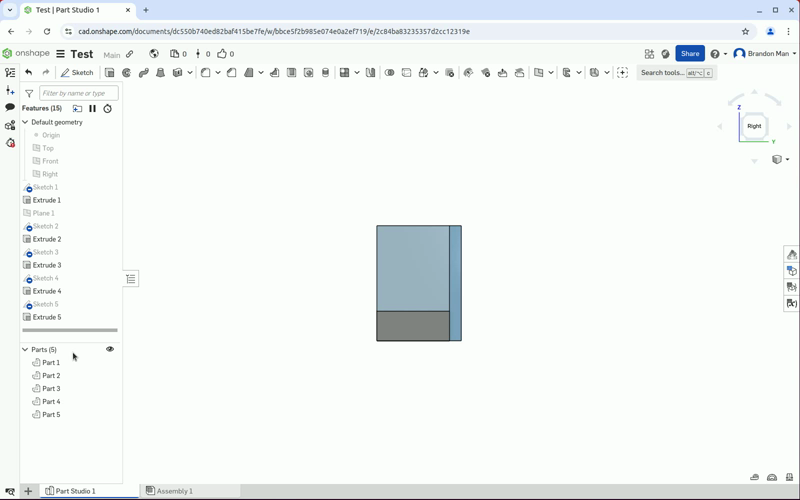
mouse_move(541, 75)
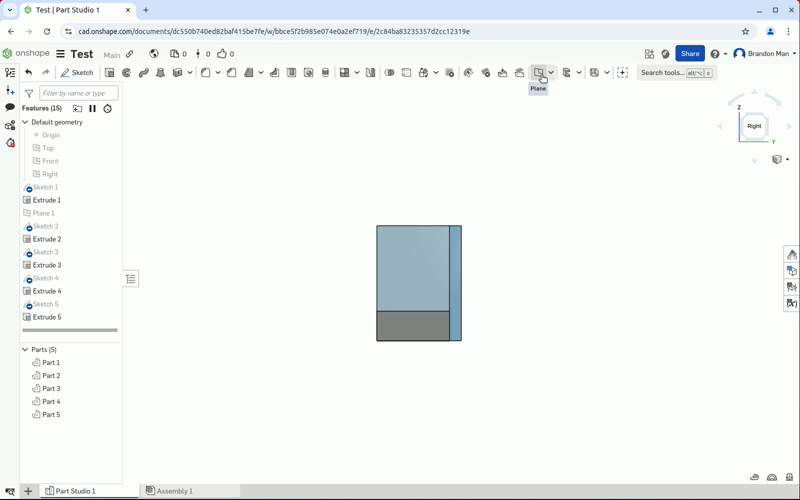
click(541, 75)
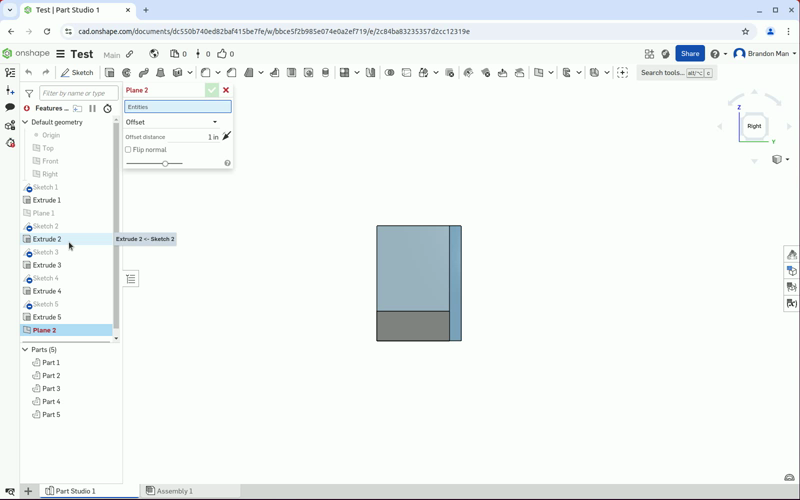
scroll(3)
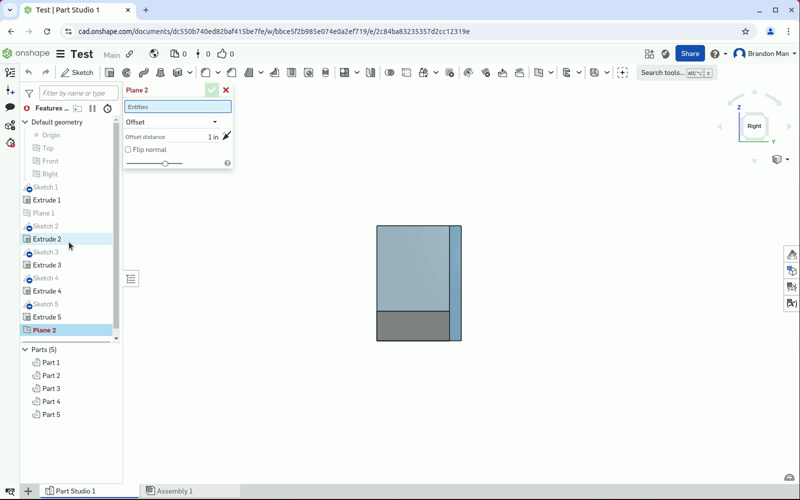
mouse_move(69, 176)
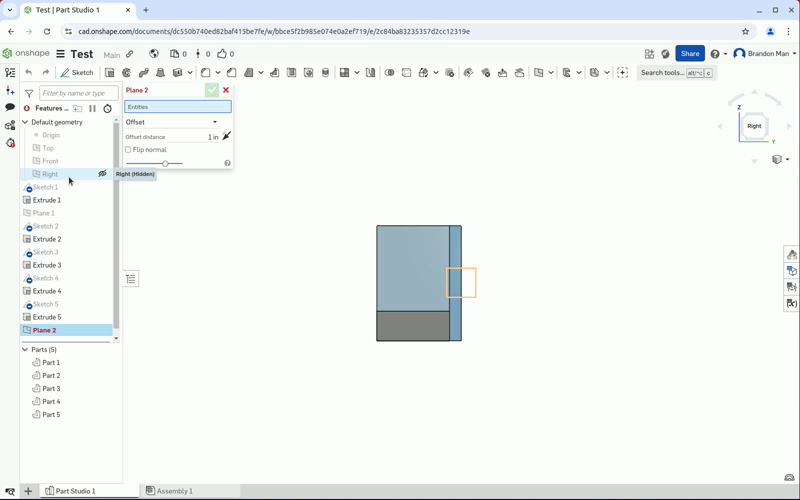
click(69, 176)
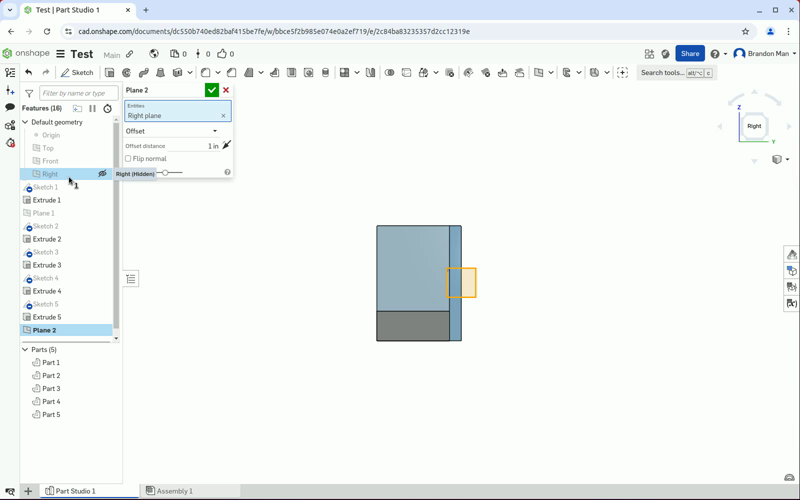
key(tab, 2)
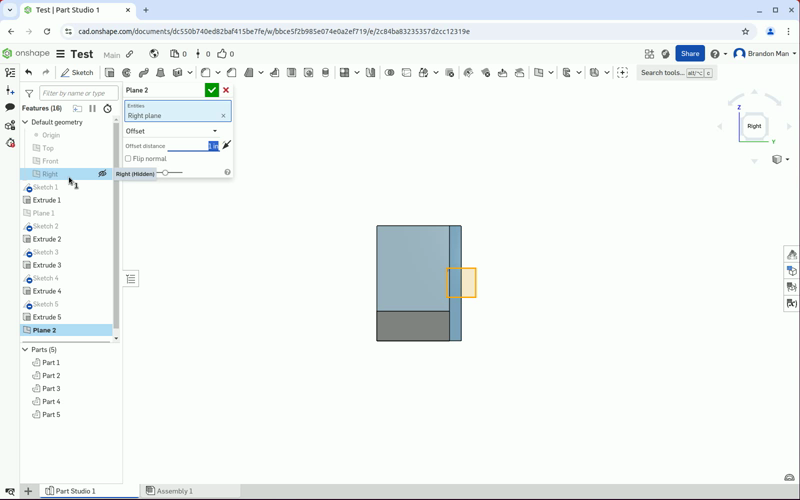
text(11.801)
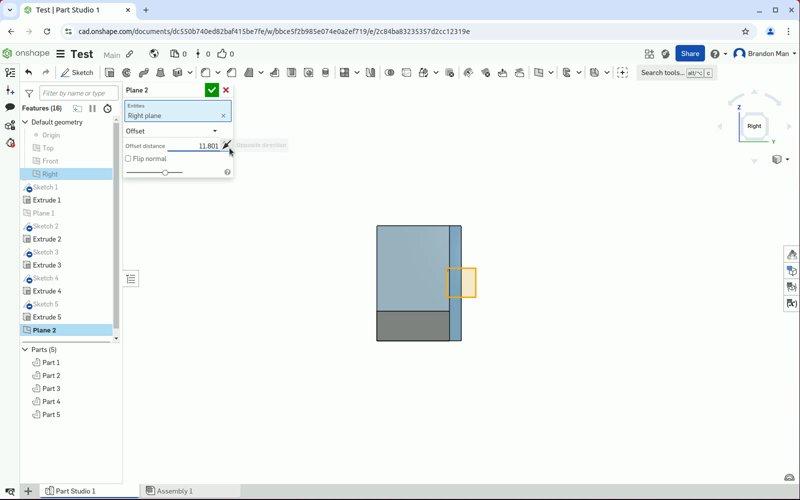
mouse_move(229, 147)
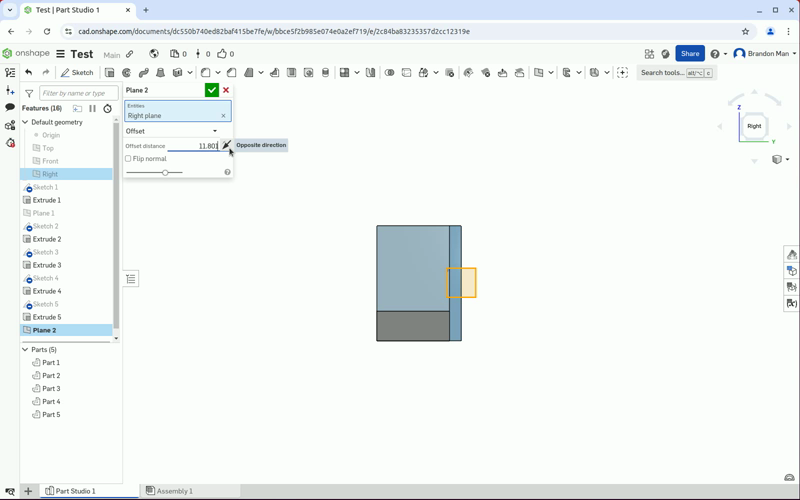
click(229, 147)
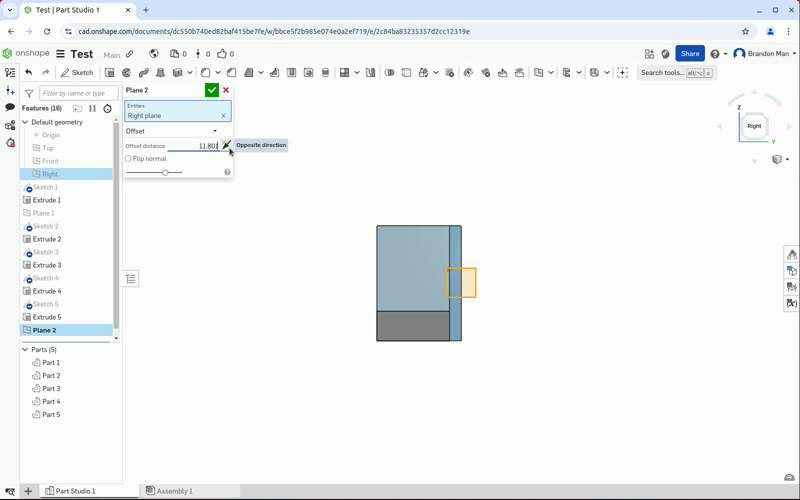
key(enter, 2)
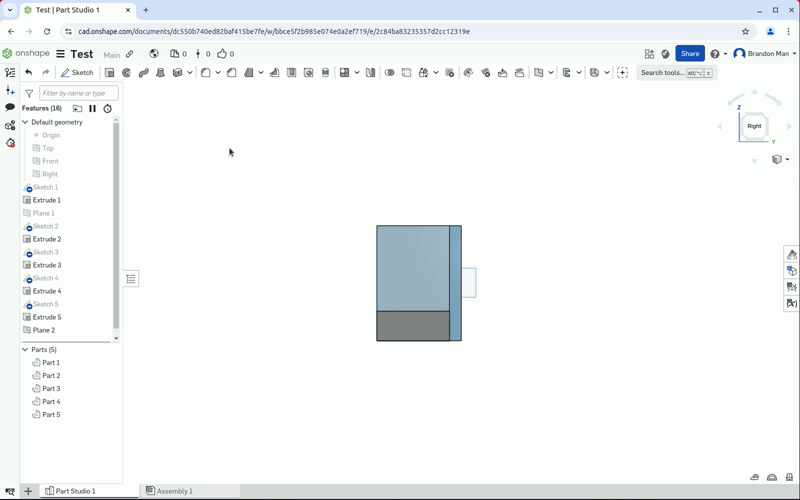
key(shift+s)
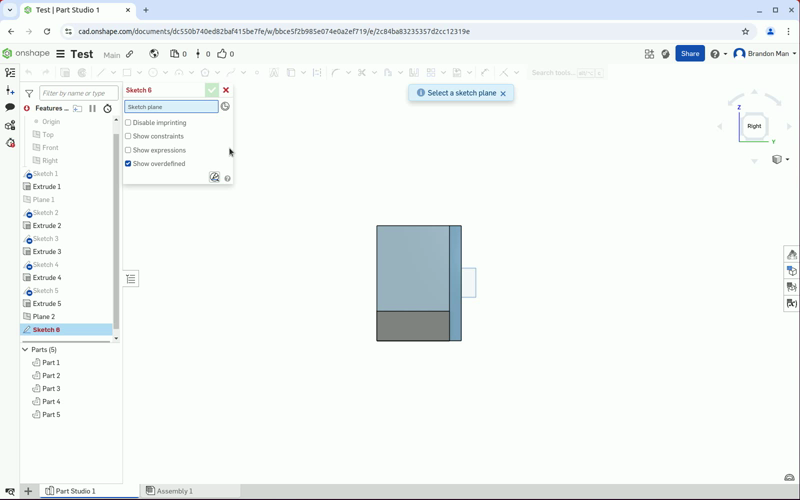
mouse_move(69, 319)
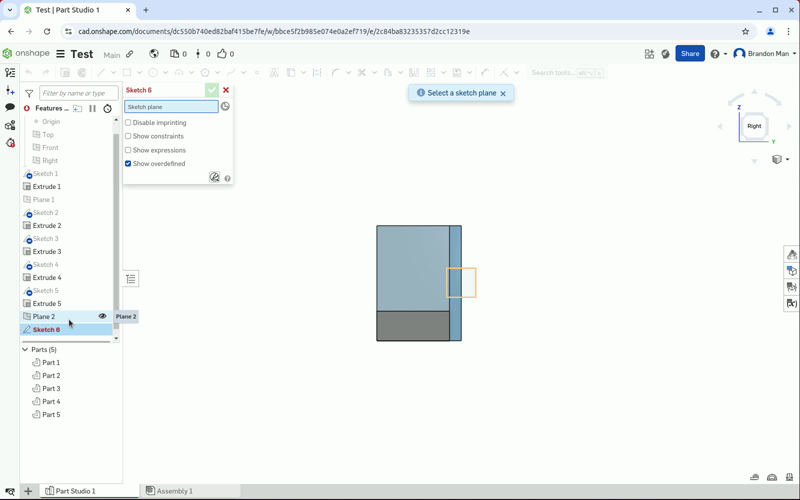
click(69, 319)
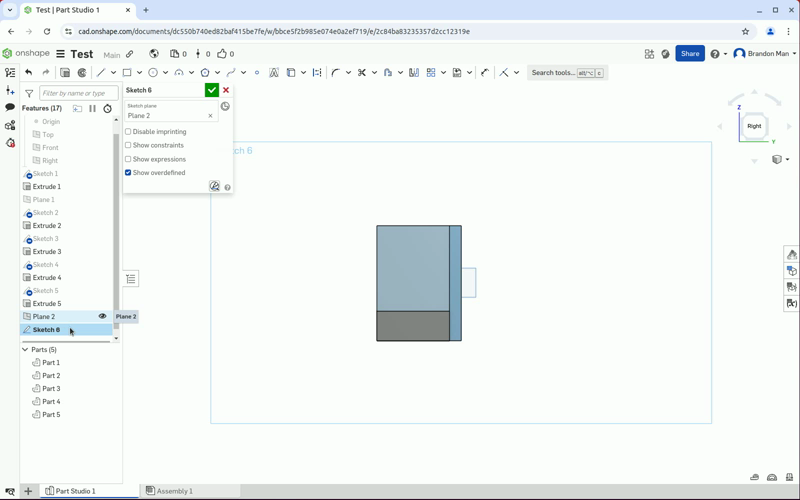
mouse_move(73, 352)
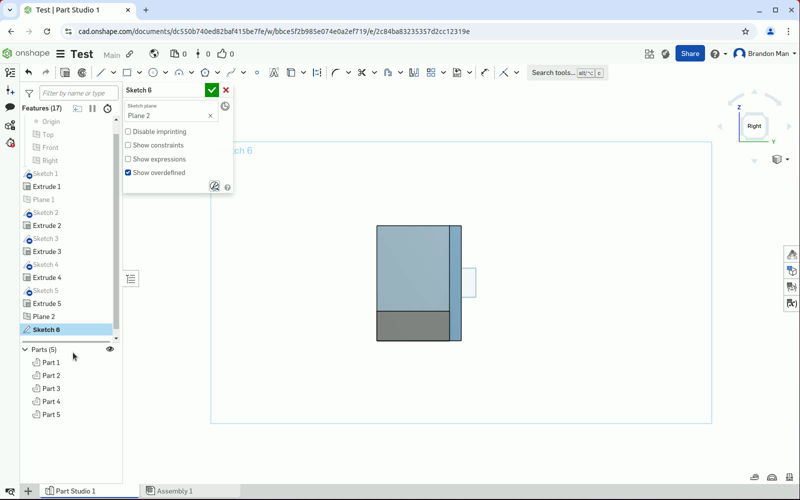
key(y)
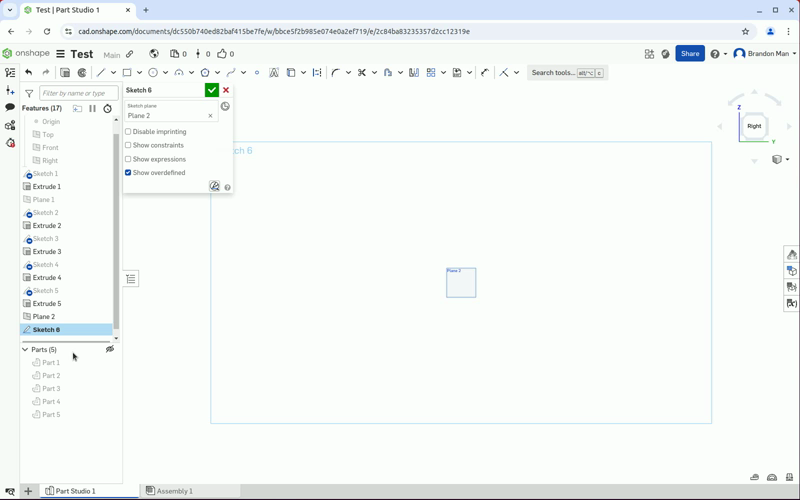
key(a)
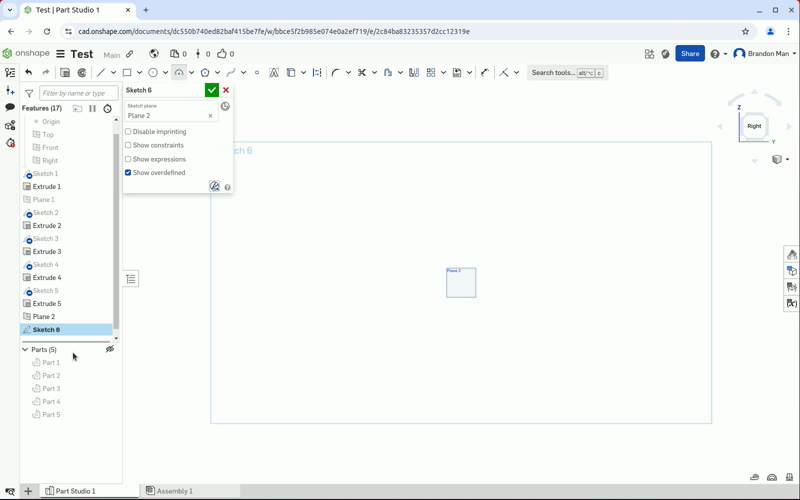
key_down(shift)
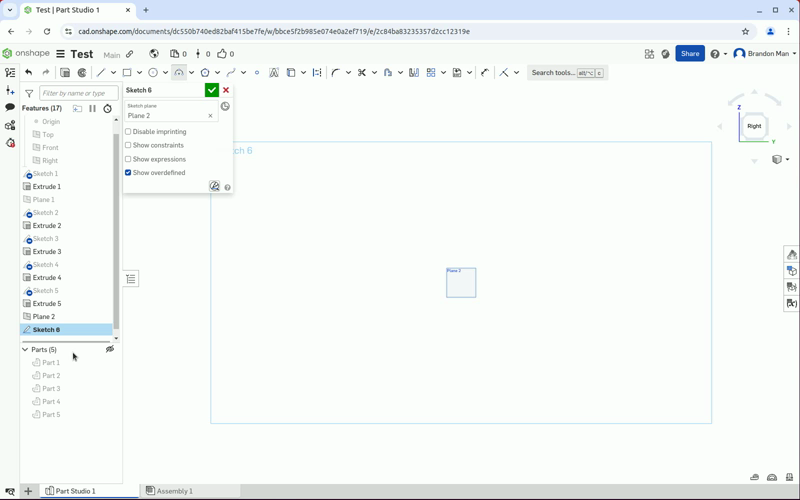
mouse_move(397, 340)
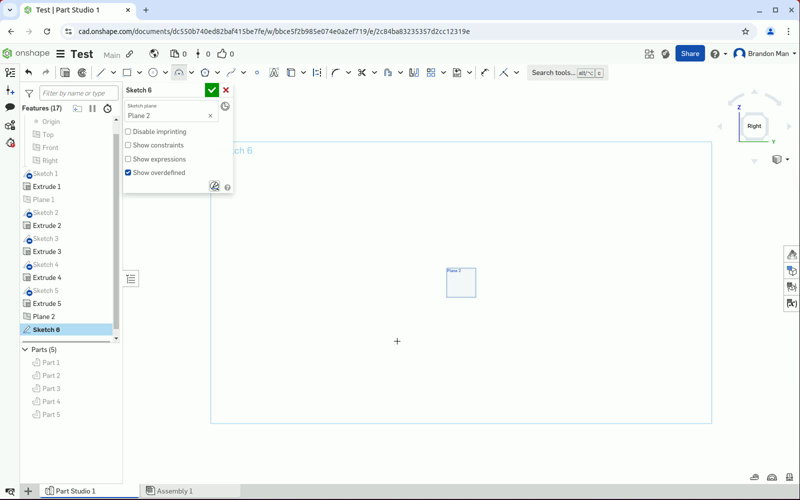
click(397, 340)
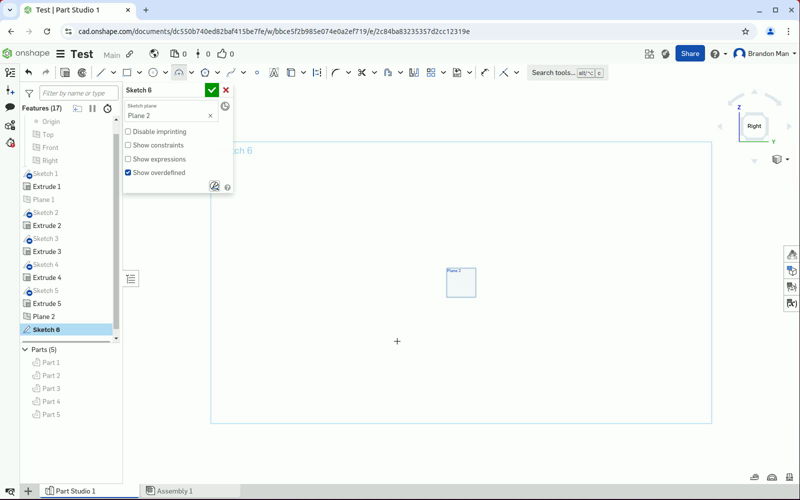
key_up(shift)
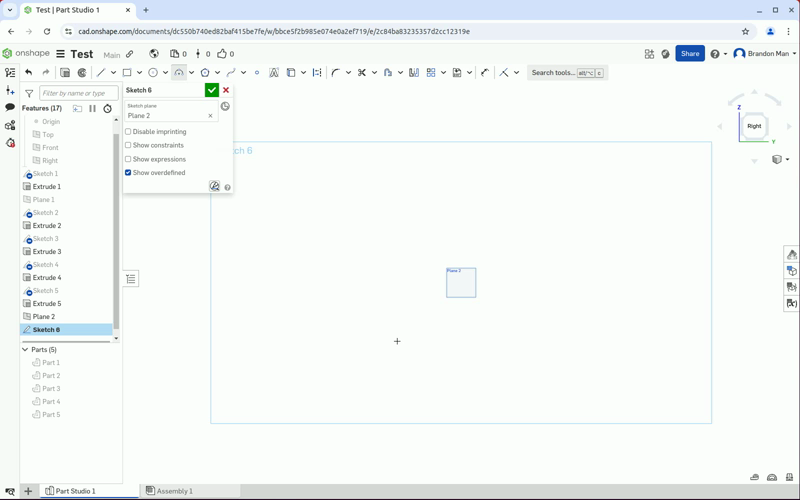
key_down(shift)
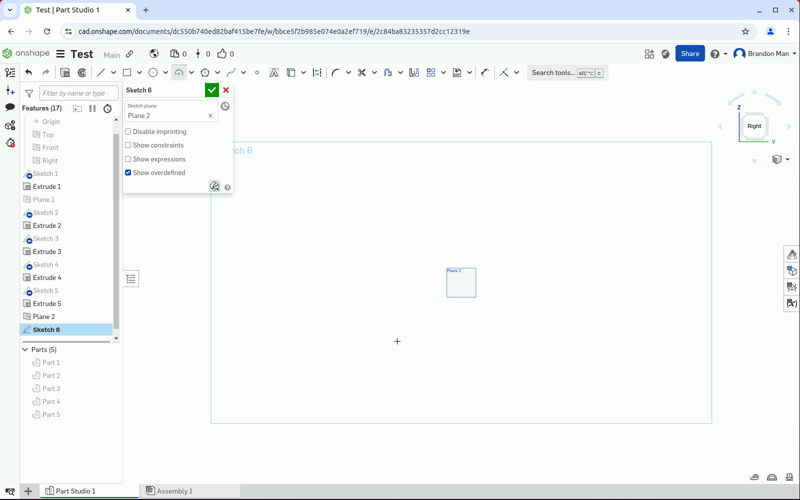
mouse_move(433, 340)
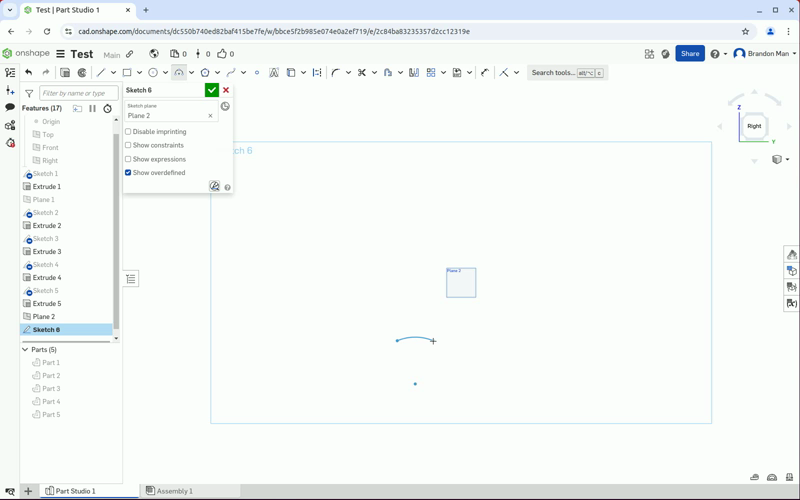
click(433, 340)
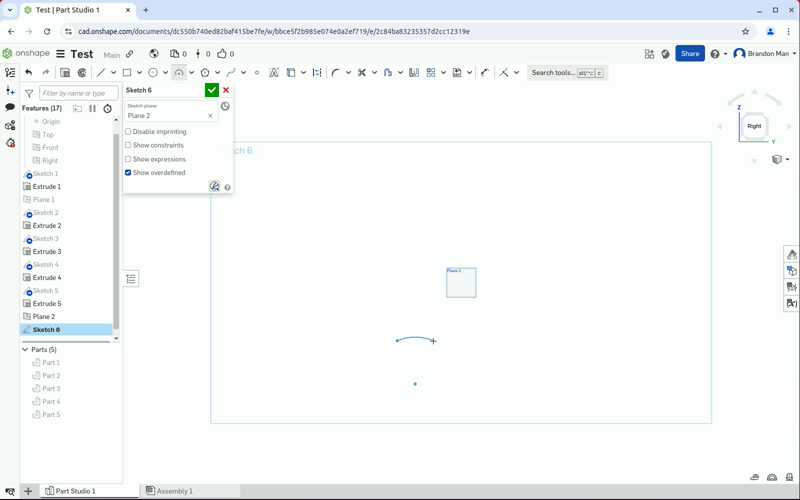
mouse_move(415, 358)
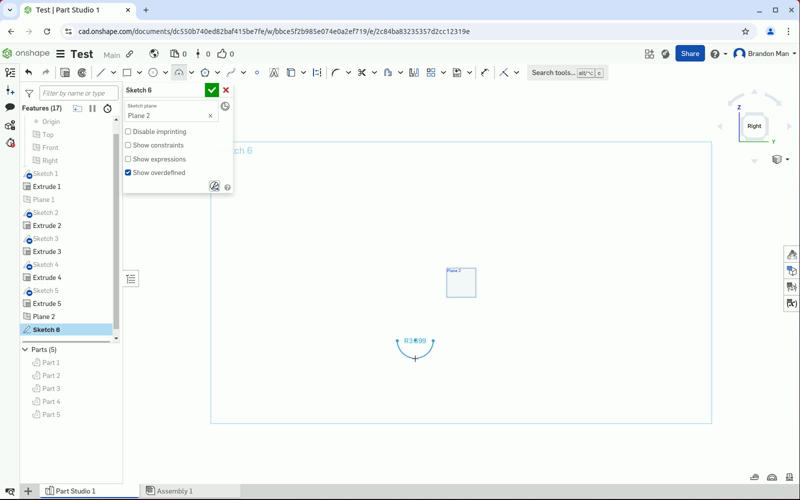
click(415, 358)
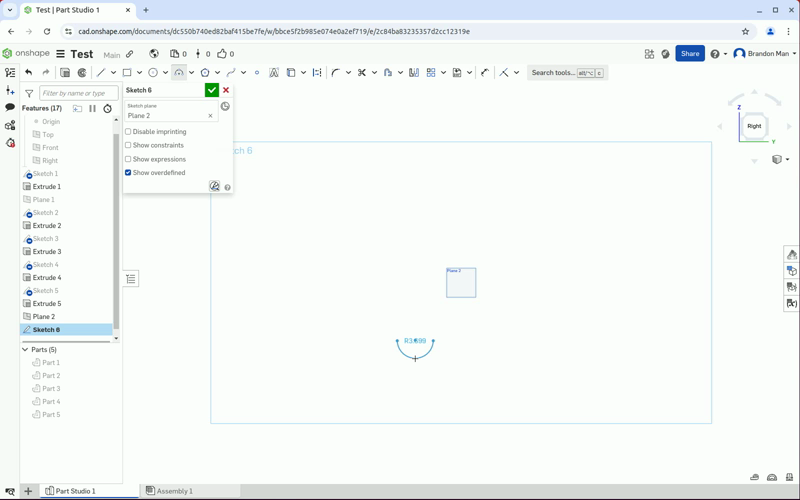
key_up(shift)
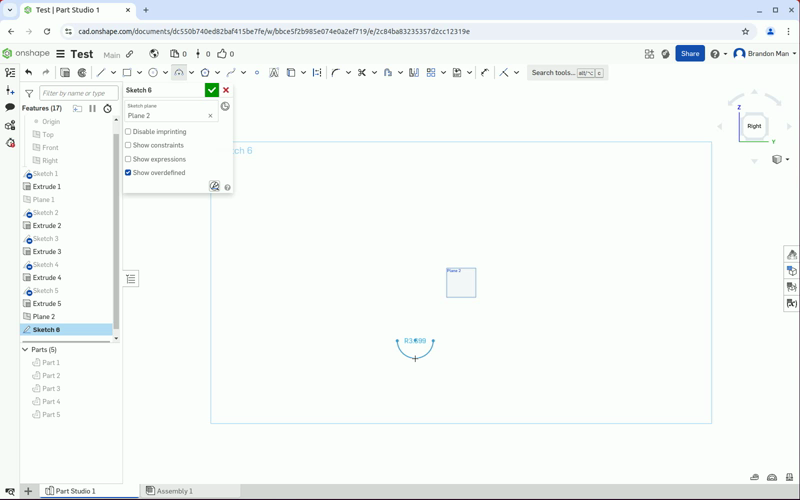
key(esc)
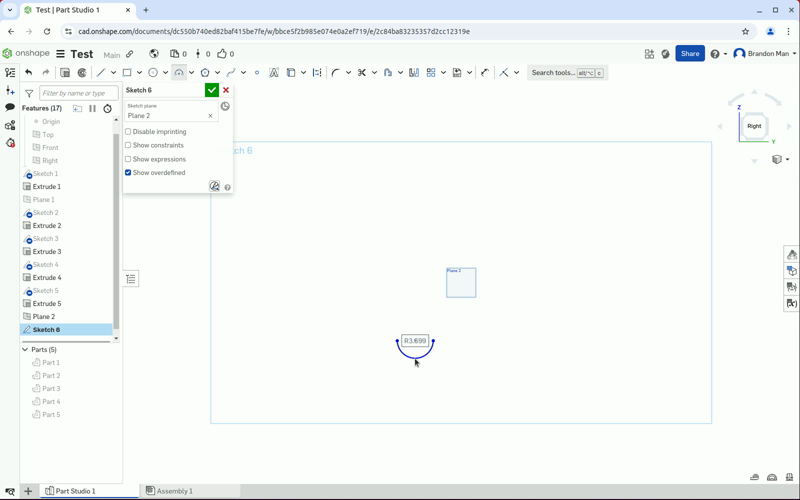
key(l)
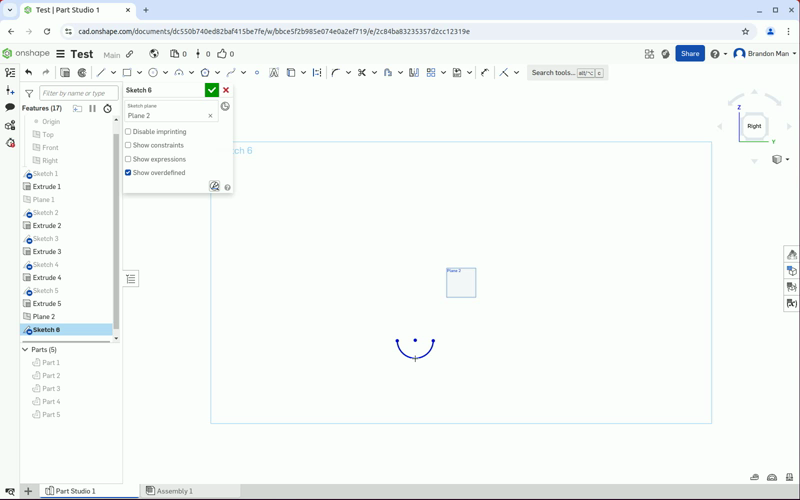
mouse_move(433, 340)
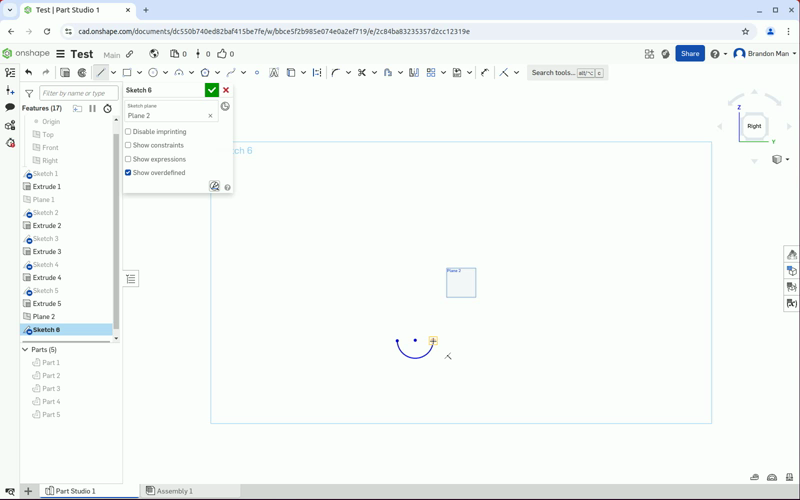
click(433, 340)
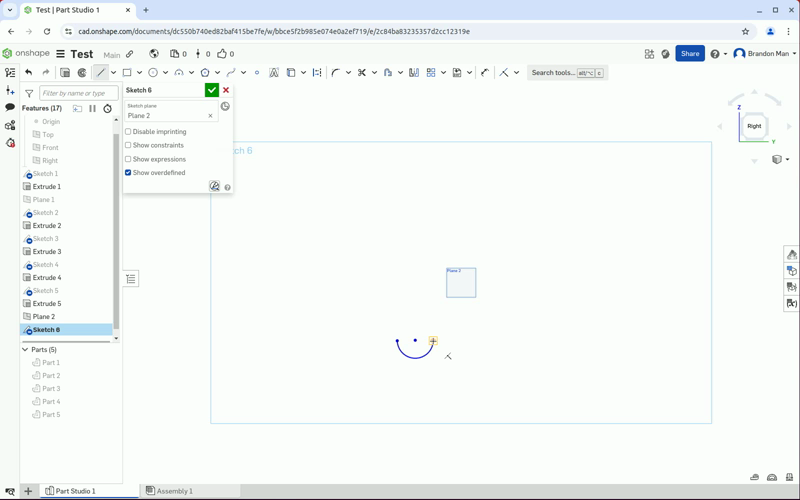
mouse_move(463, 340)
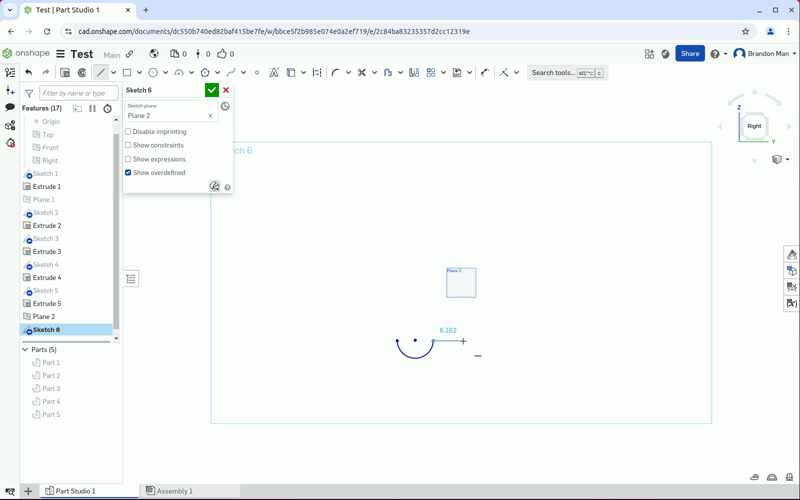
key_down(shift)
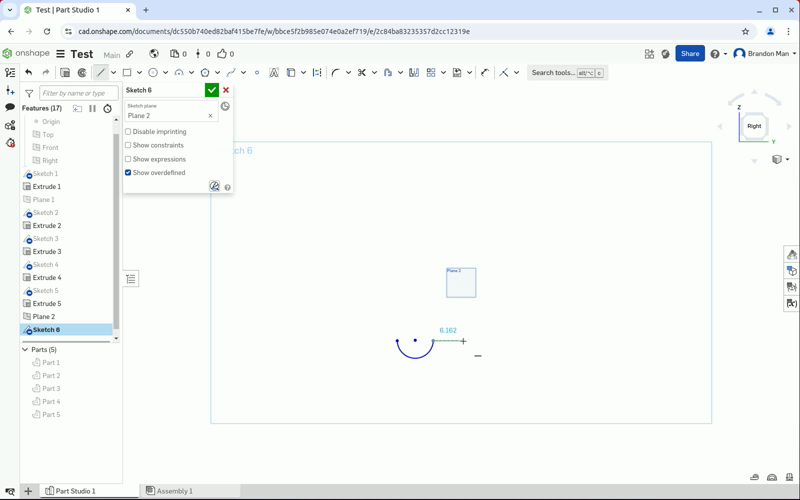
mouse_move(397, 340)
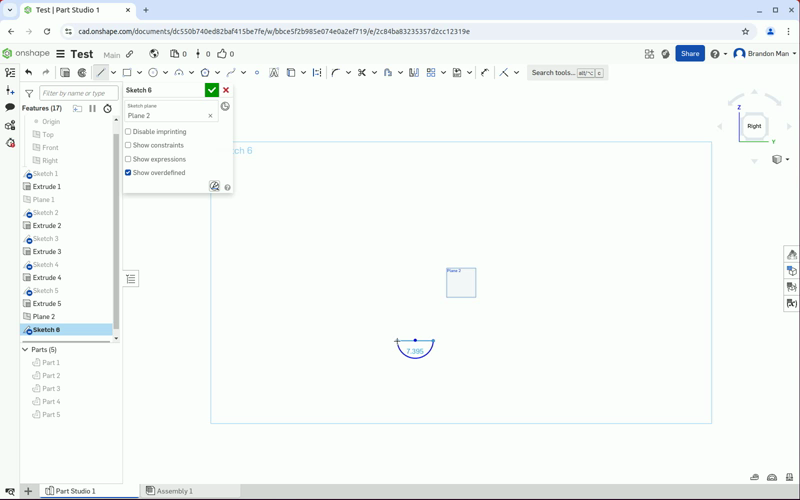
key_up(shift)
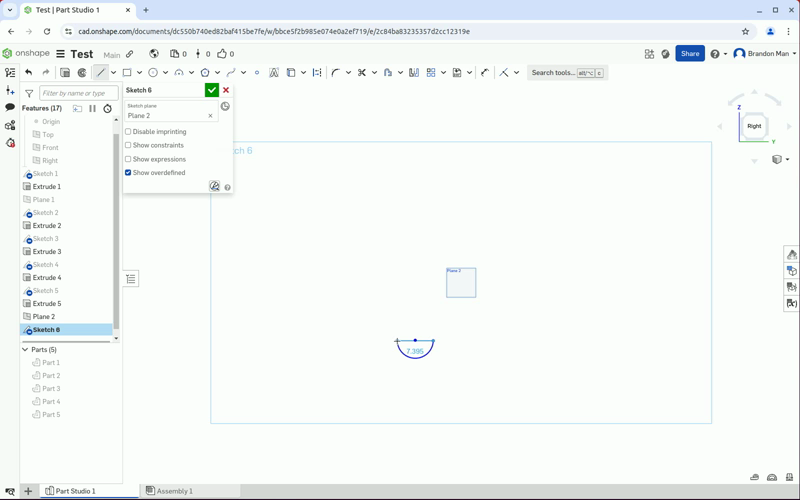
click(397, 340)
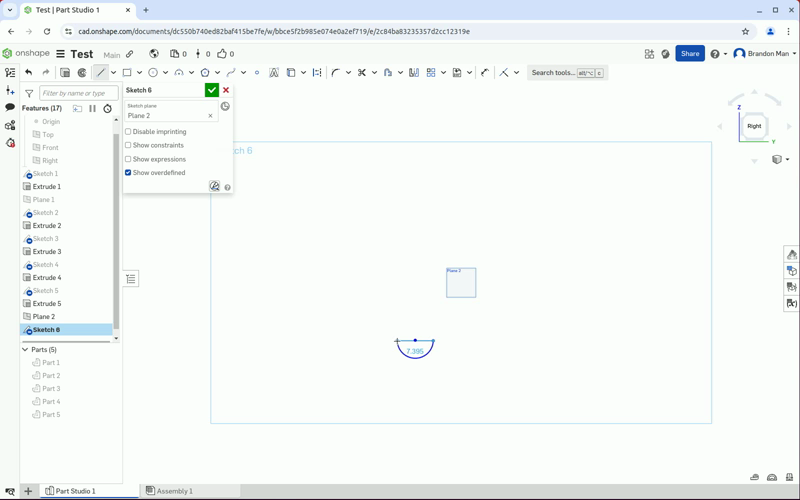
key(esc)
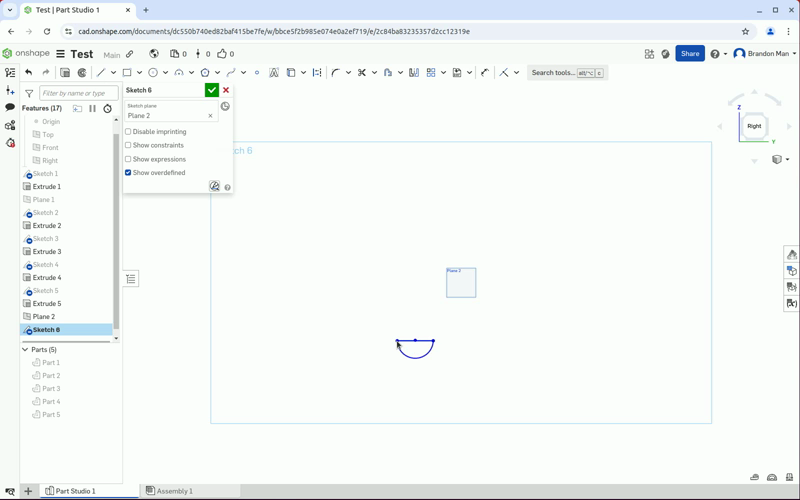
mouse_move(405, 348)
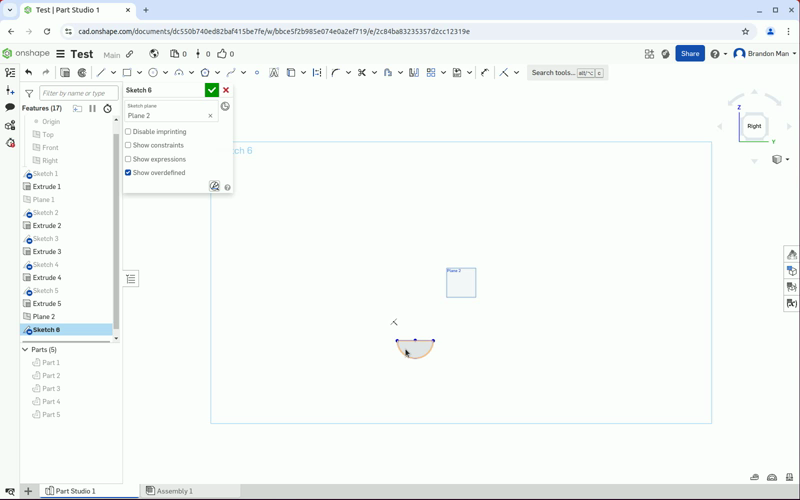
scroll(6)
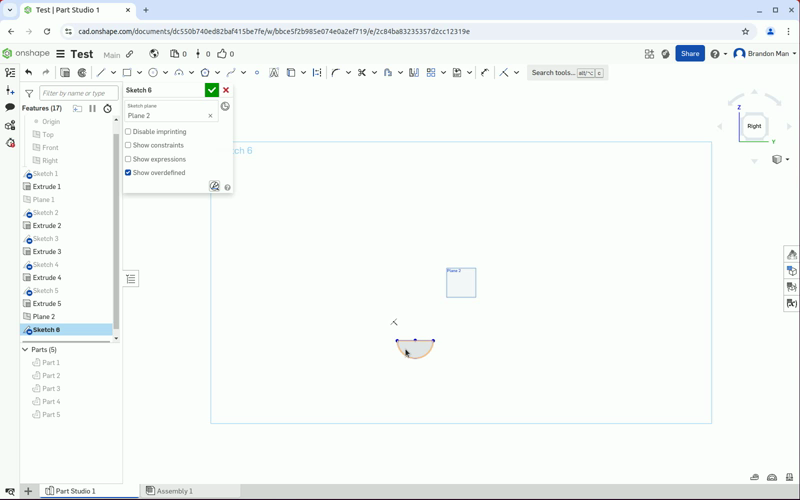
scroll(6)
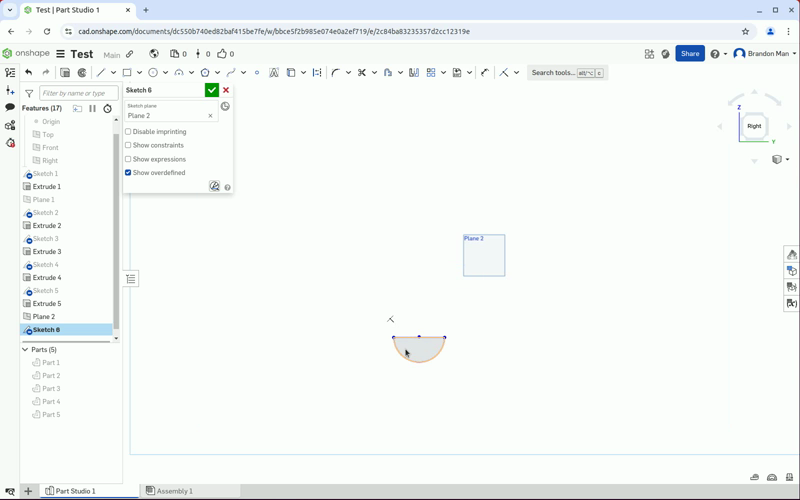
scroll(6)
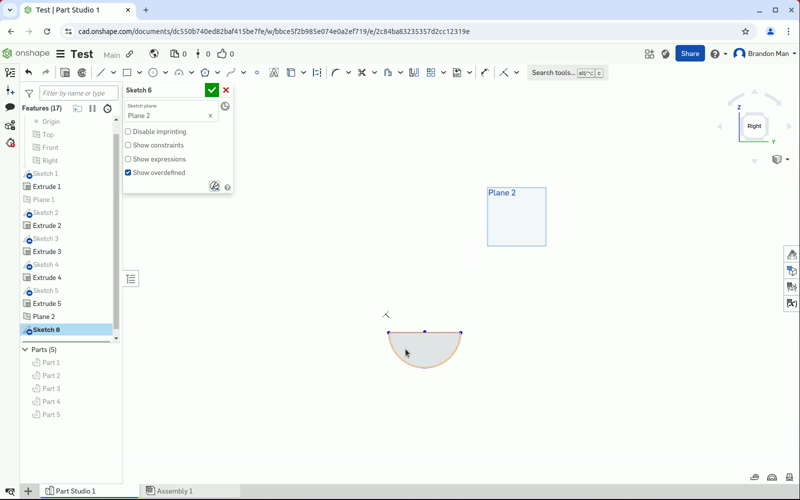
scroll(6)
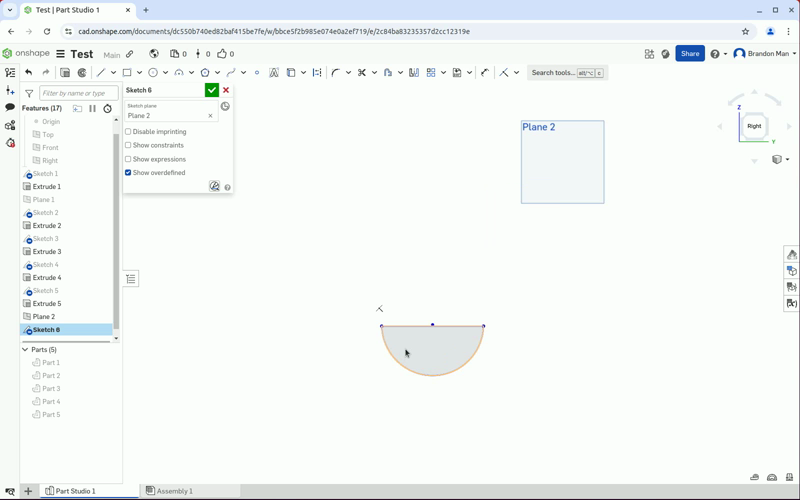
scroll(6)
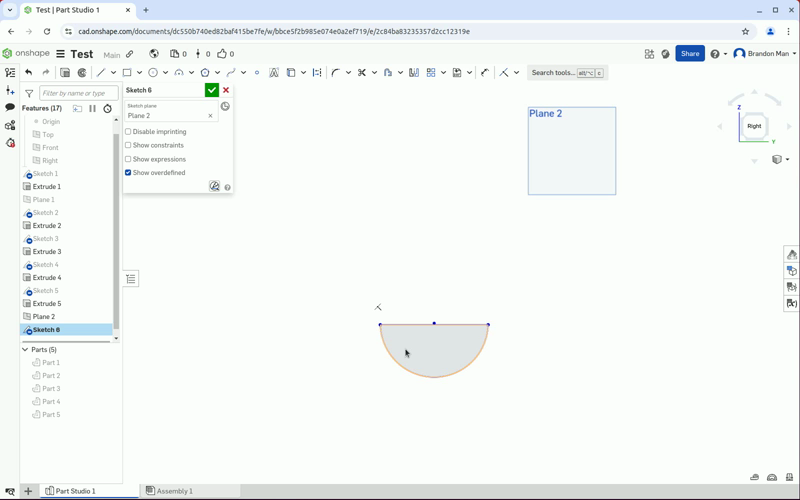
scroll(6)
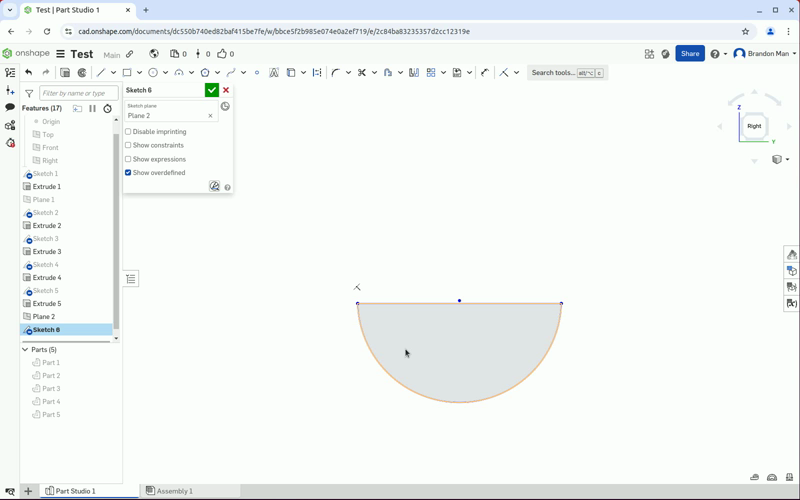
scroll(6)
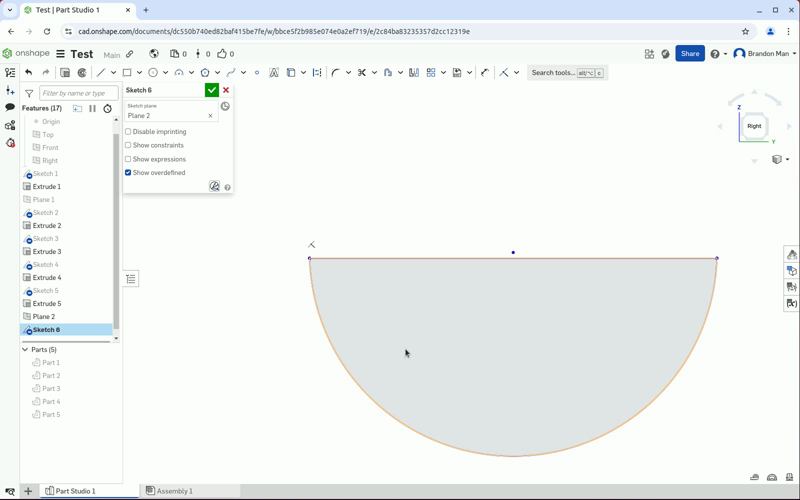
click(405, 348)
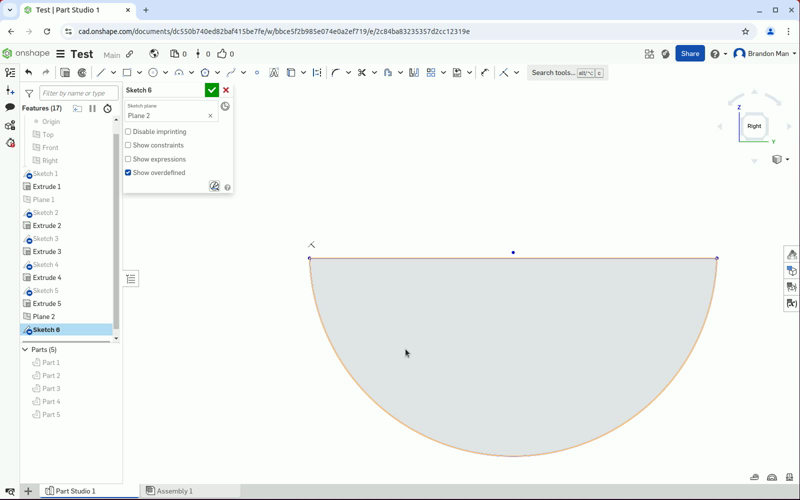
scroll(-6)
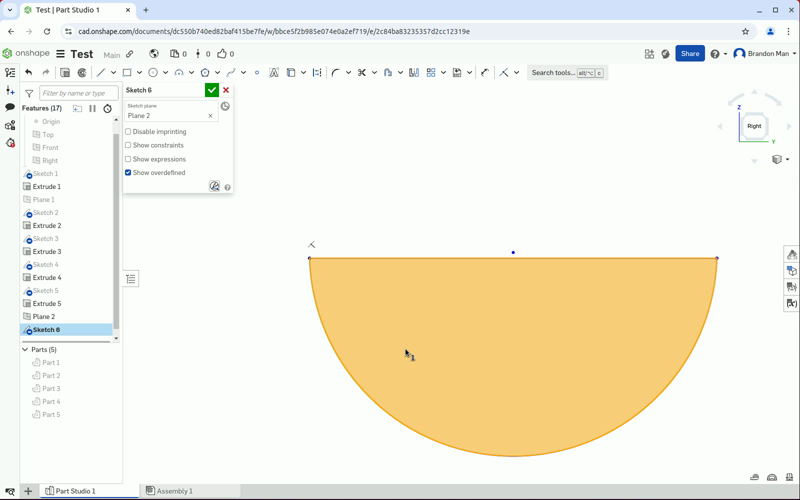
scroll(-6)
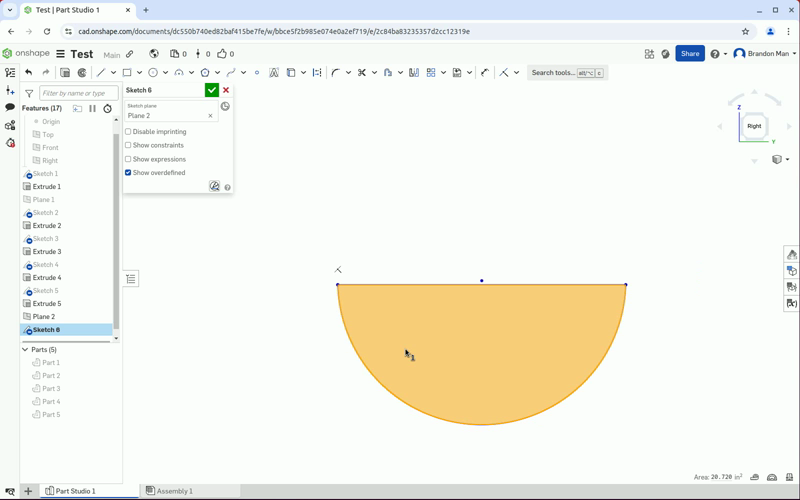
scroll(-6)
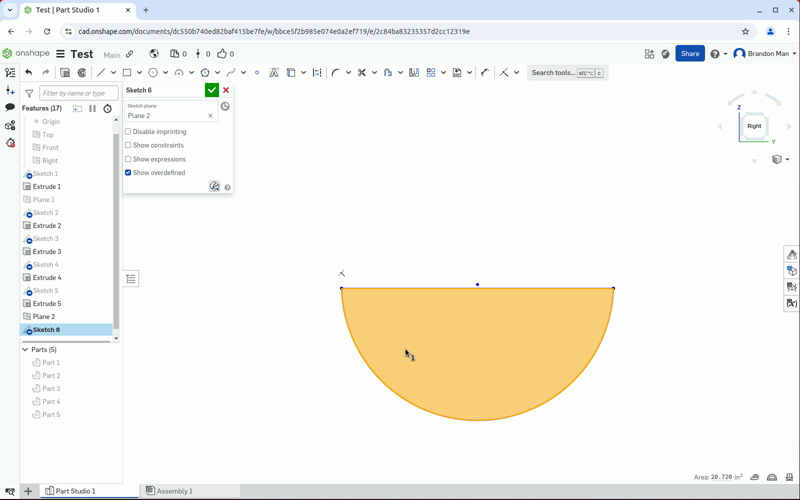
scroll(-6)
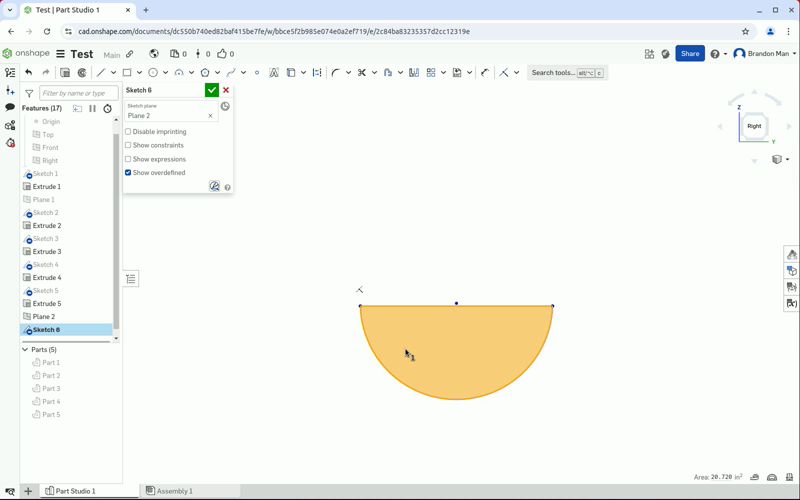
scroll(-6)
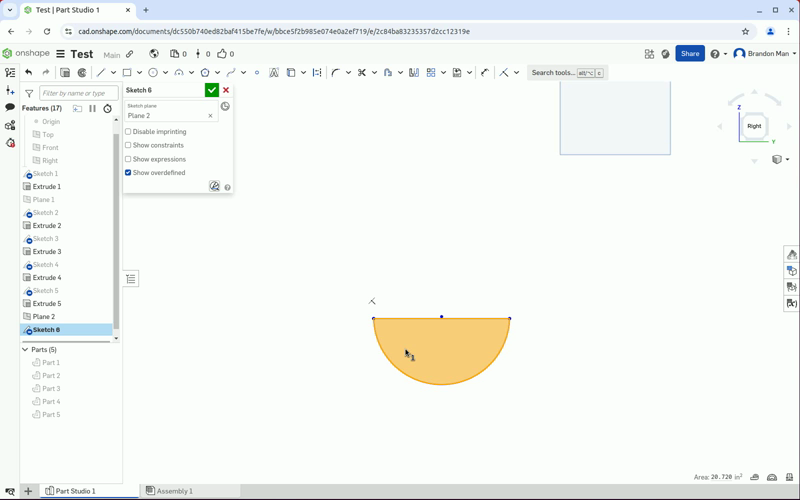
scroll(-6)
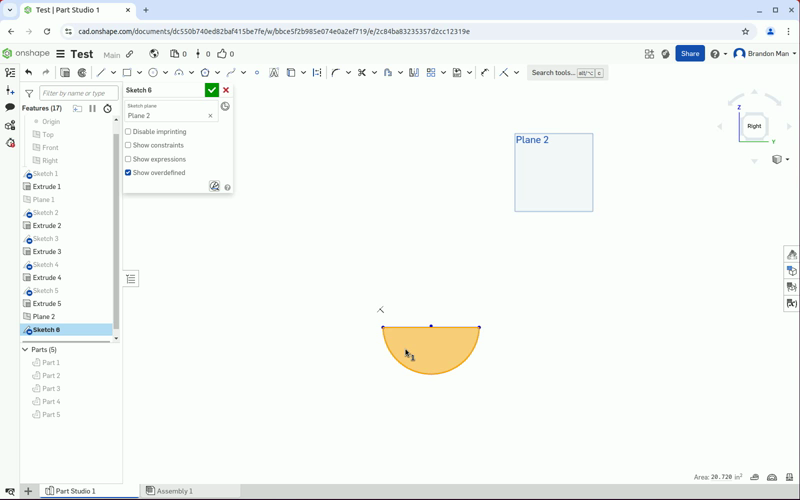
scroll(-6)
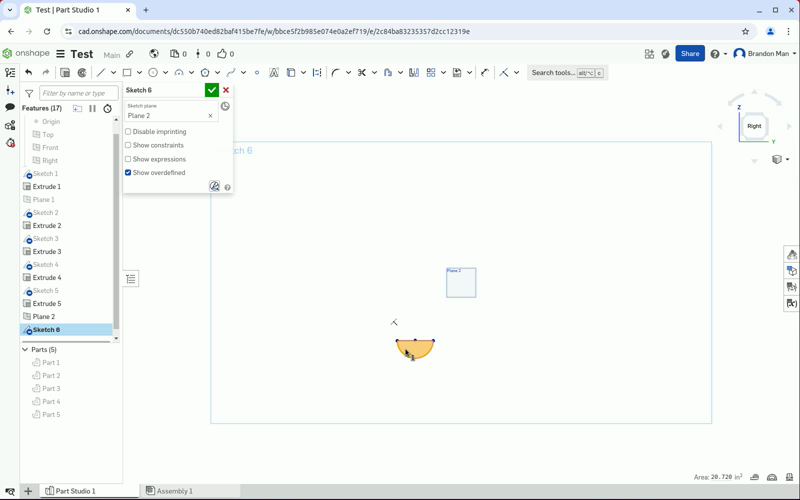
mouse_move(73, 352)
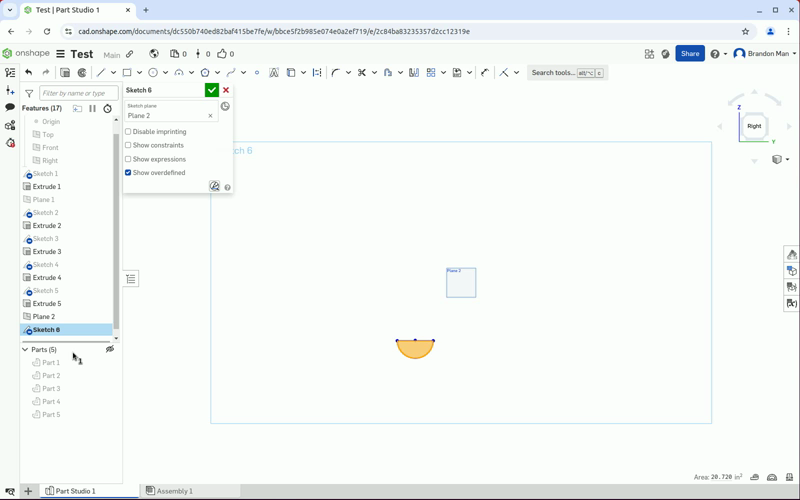
key(shift+y)
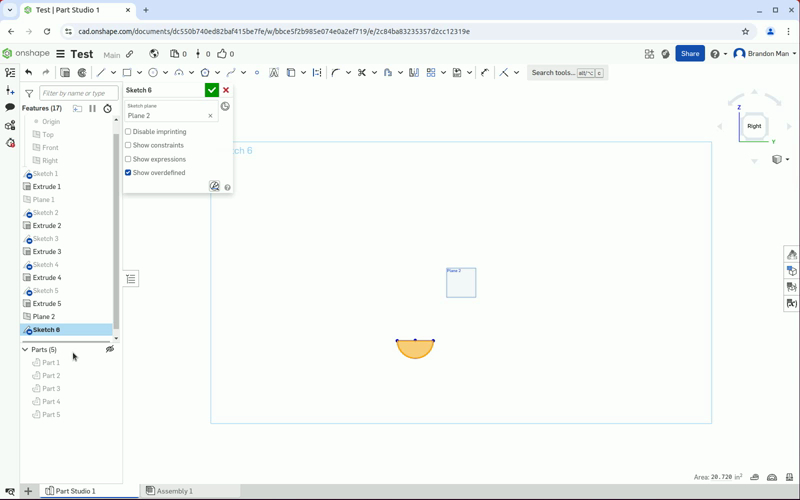
key(shift+e)
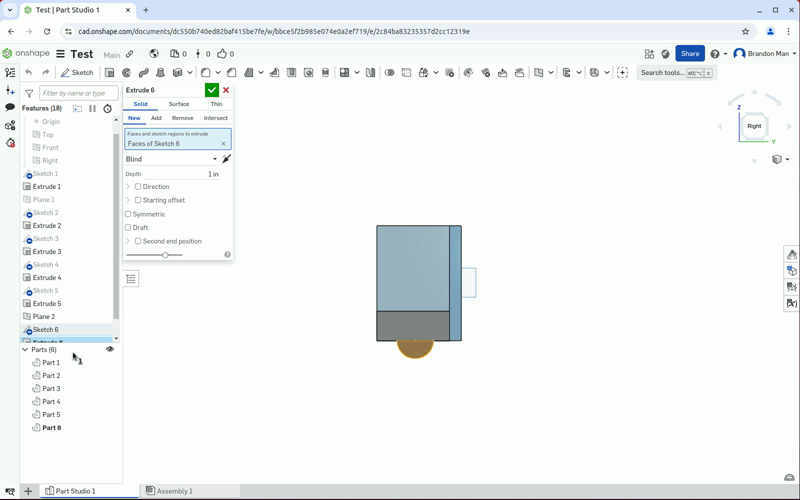
mouse_move(143, 106)
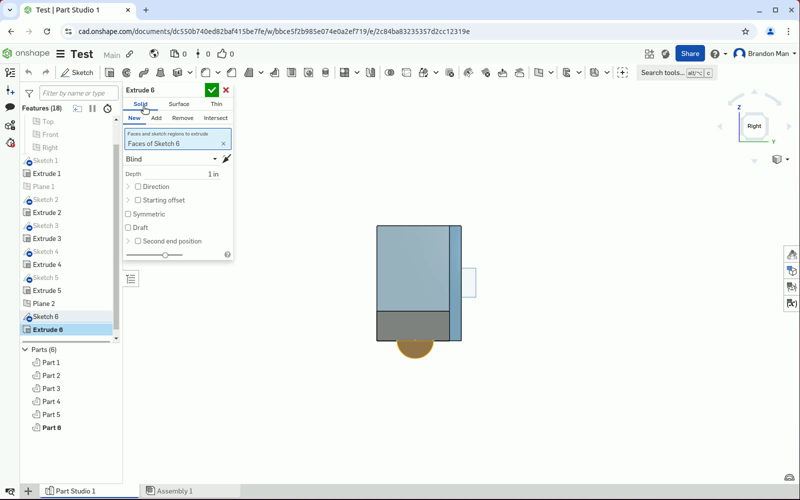
click(143, 106)
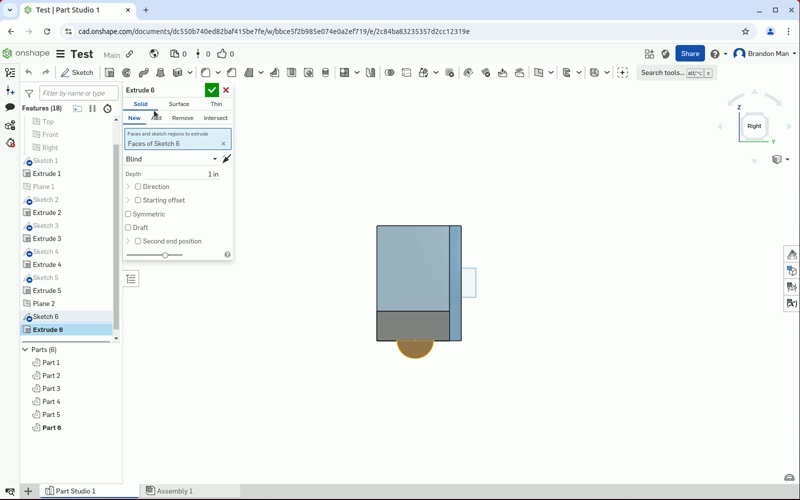
mouse_move(186, 120)
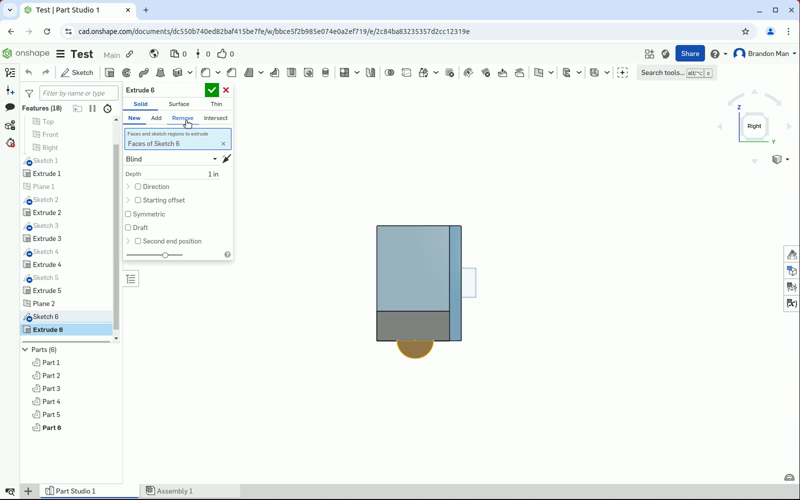
click(186, 120)
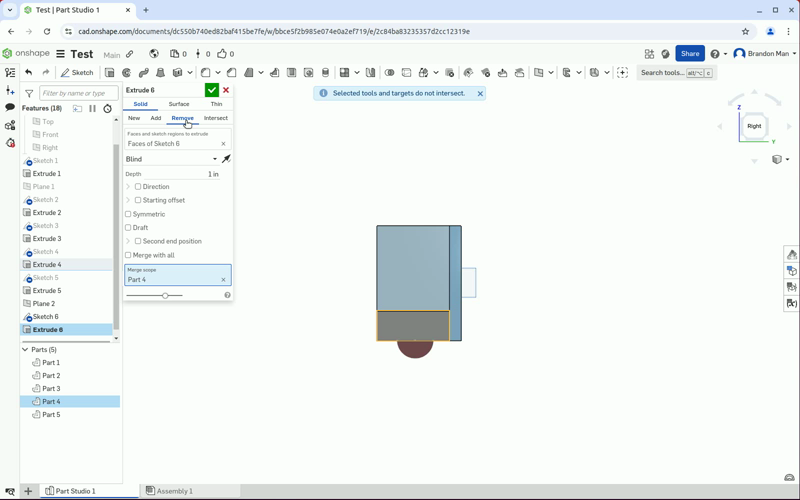
key(tab, 4)
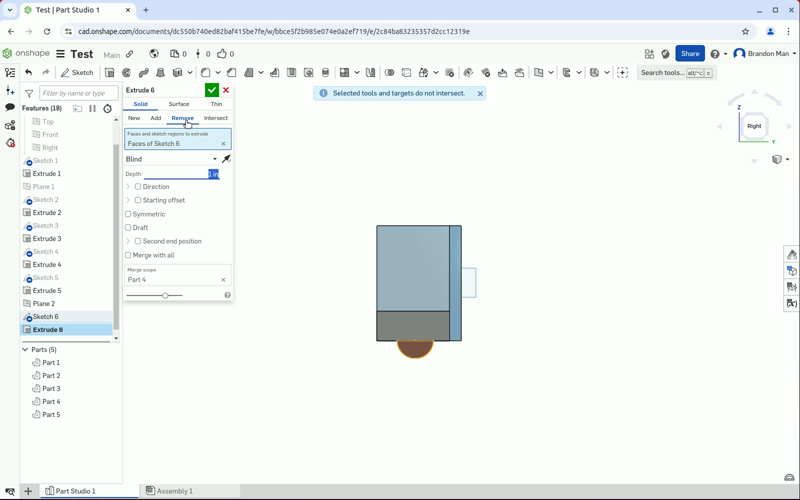
text(2.407)
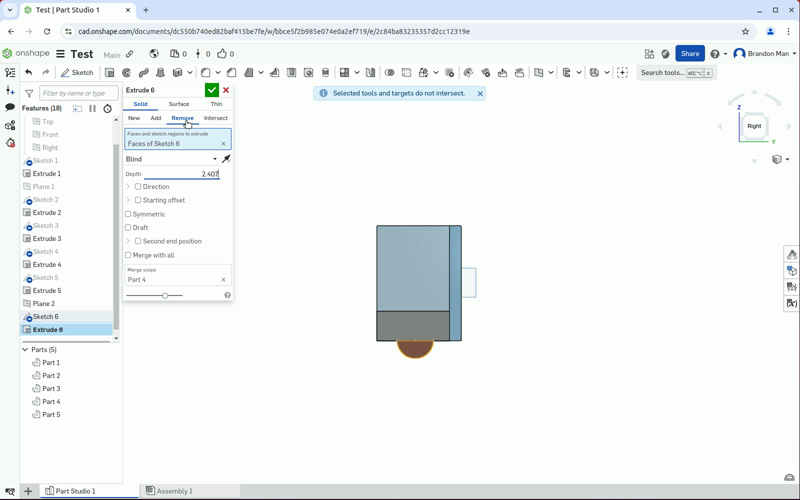
key(tab, 6)
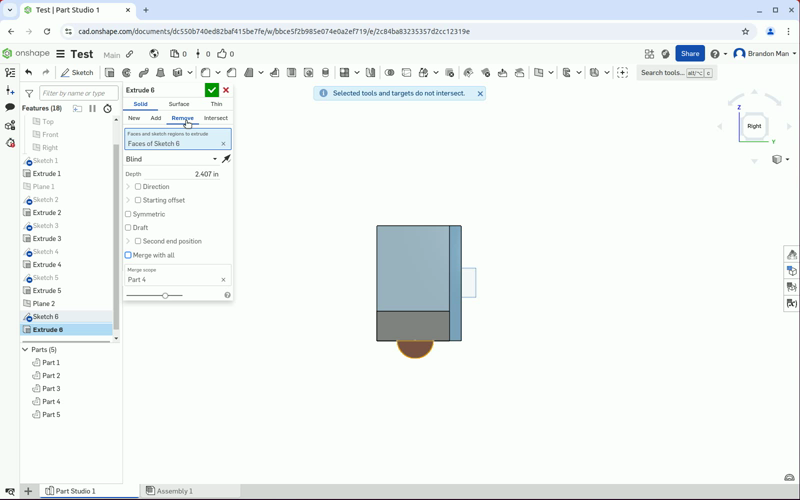
key(space)
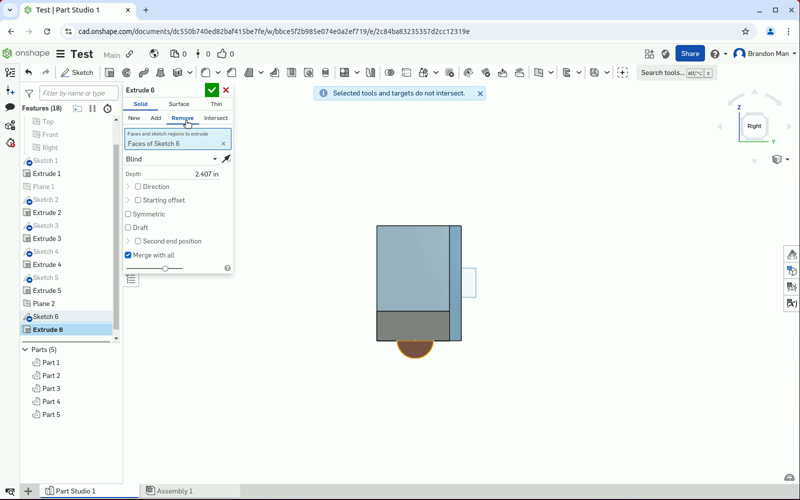
key(enter)
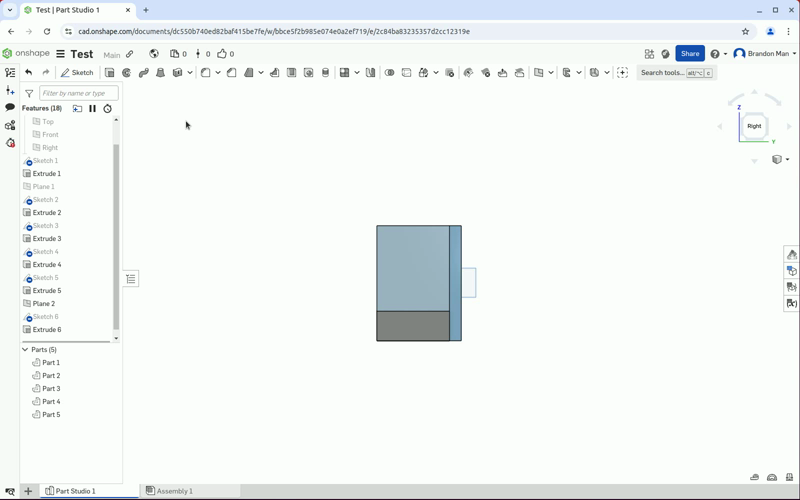
key(shift+h)
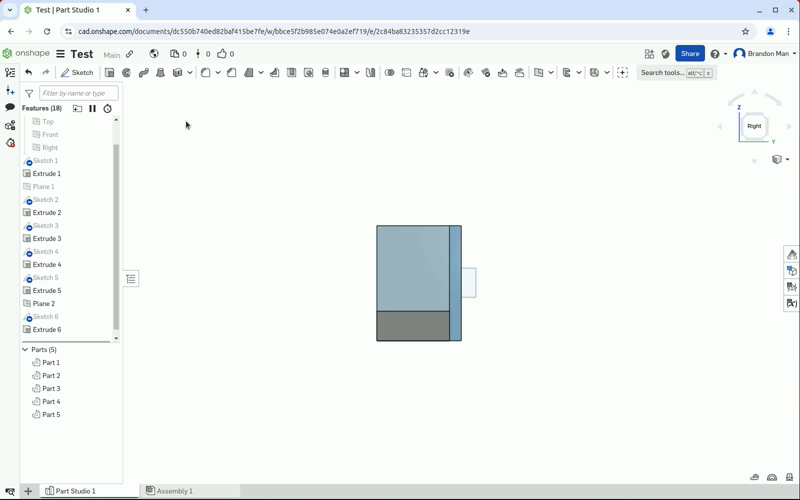
key(shift+h)
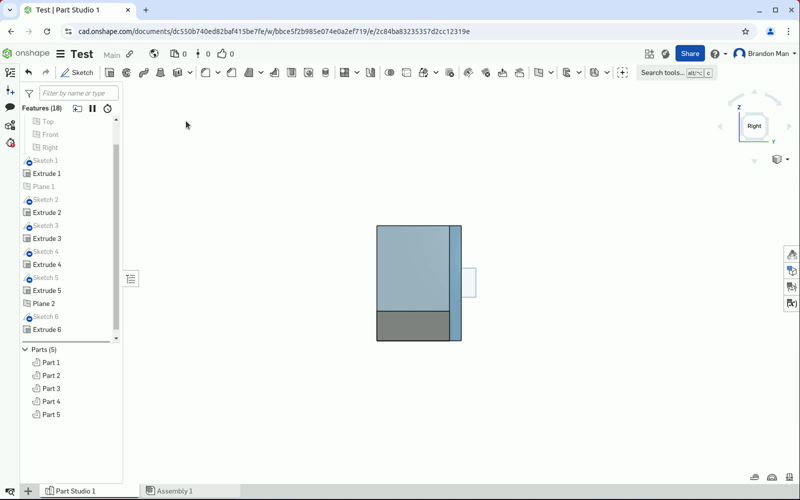
mouse_move(69, 163)
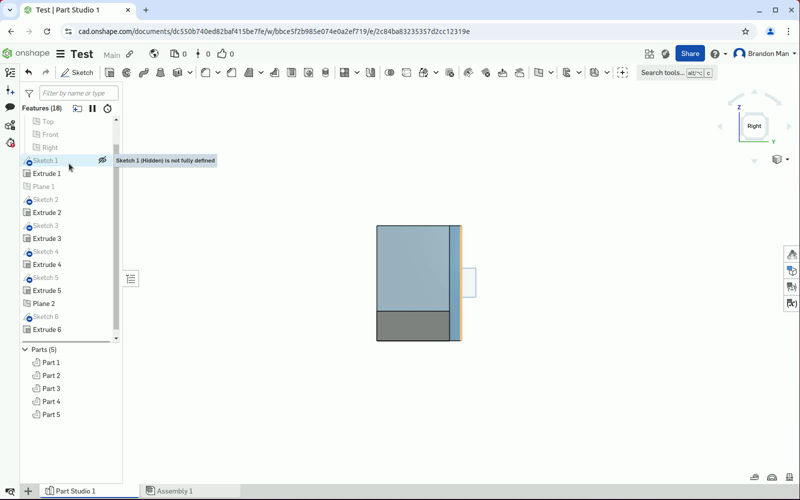
click(69, 163)
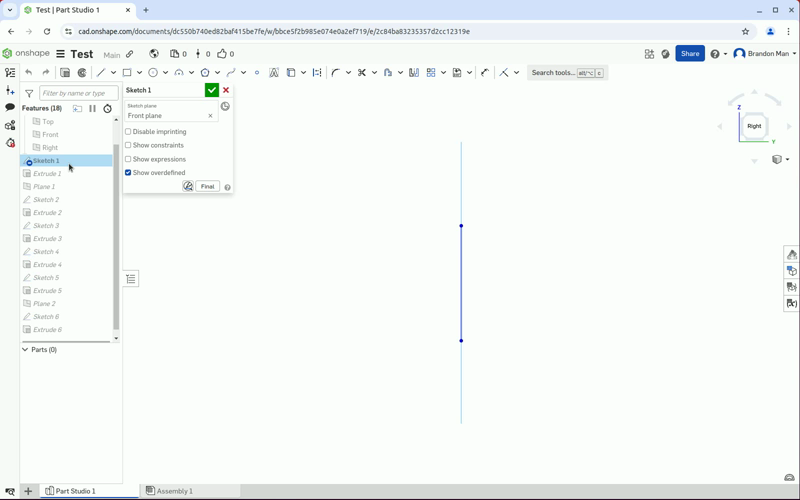
mouse_move(229, 92)
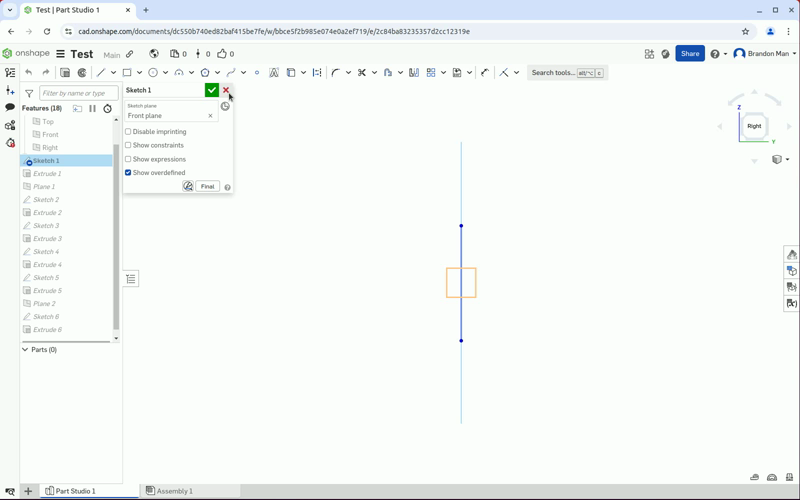
click(229, 92)
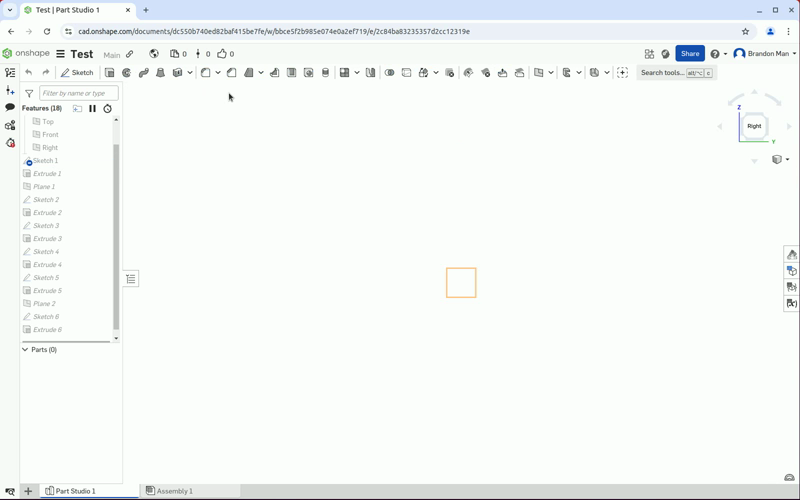
key(shift+s)
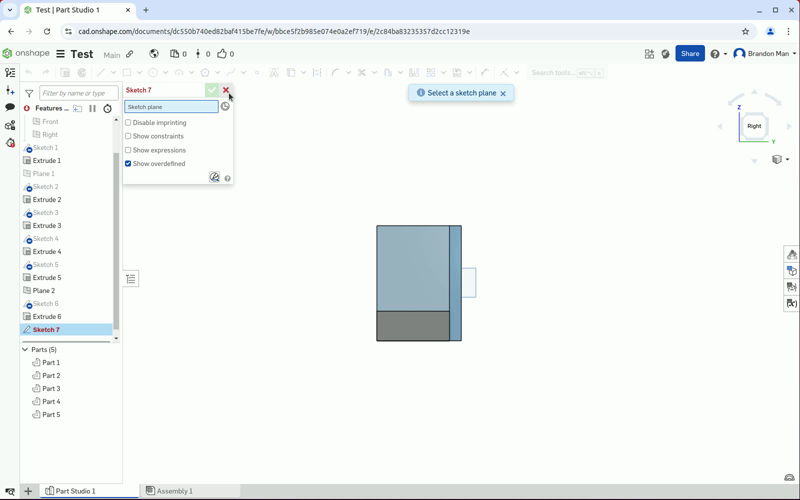
mouse_move(69, 293)
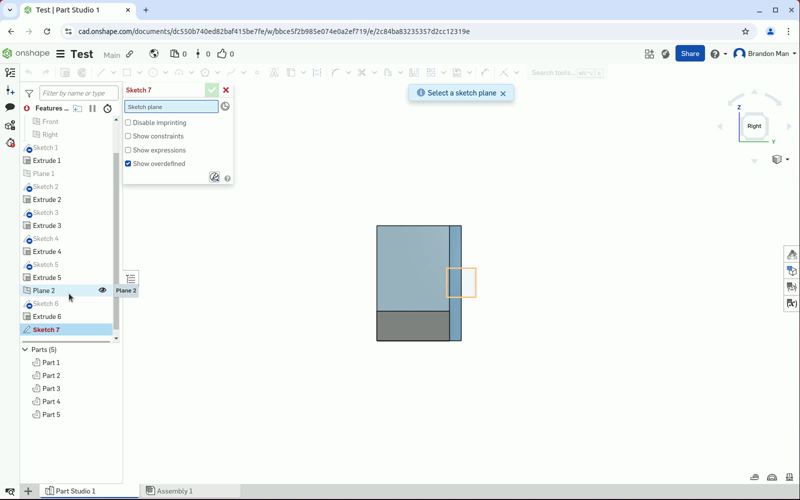
click(69, 293)
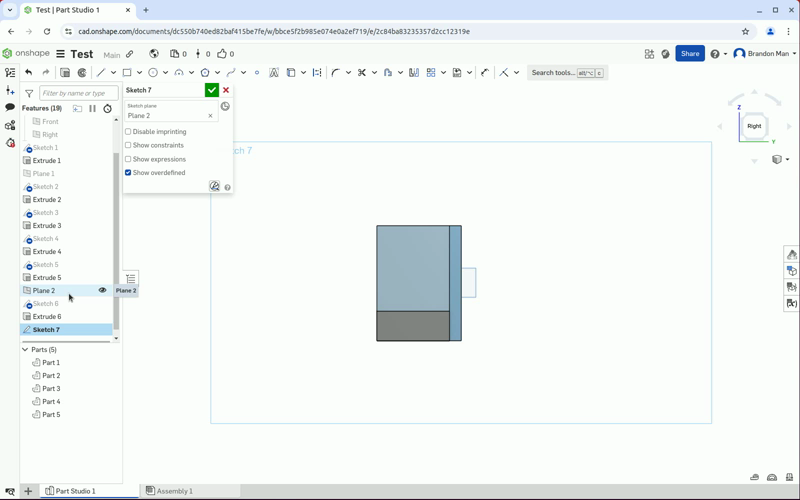
mouse_move(73, 352)
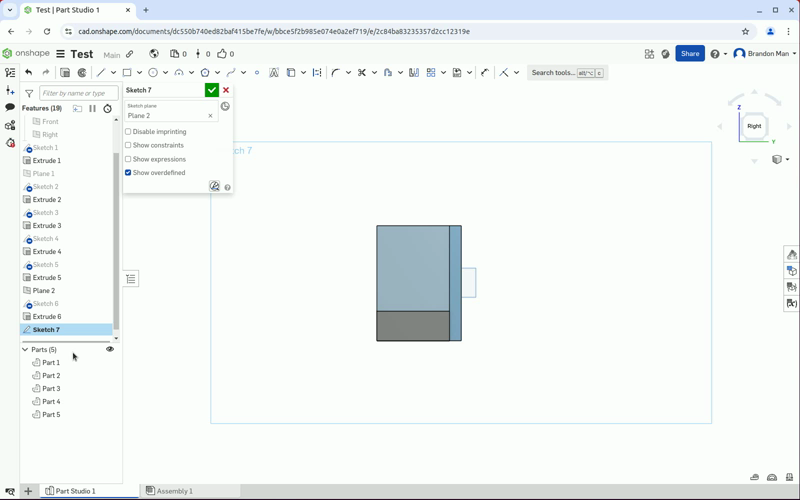
key(y)
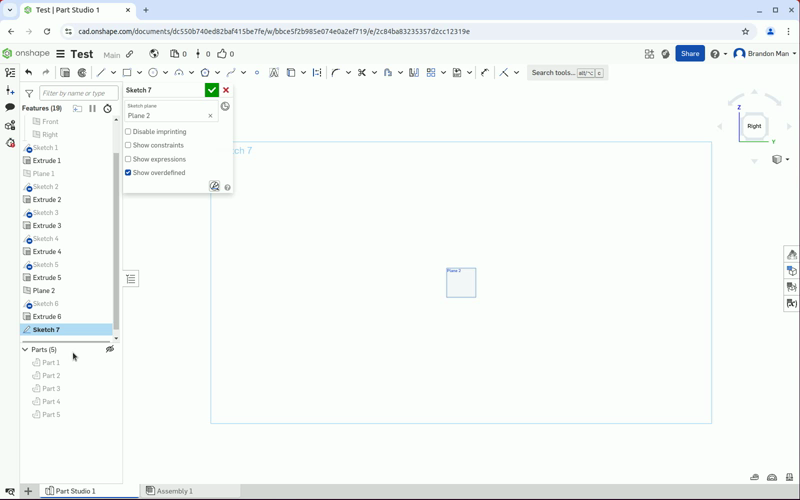
key(l)
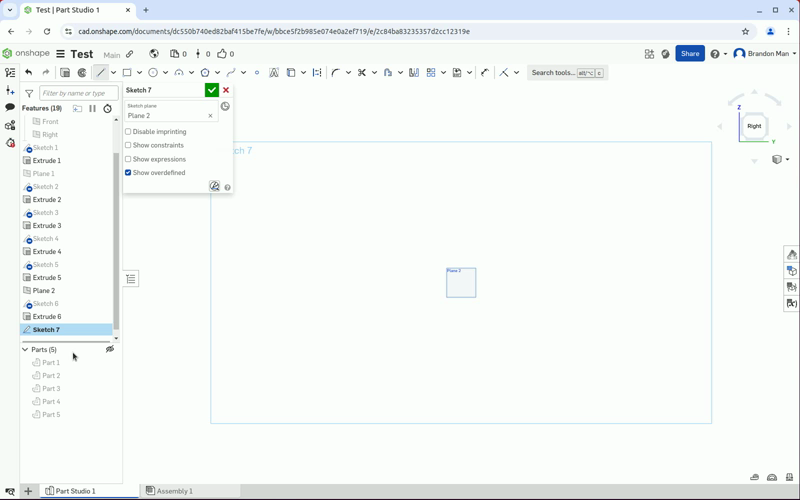
key_down(shift)
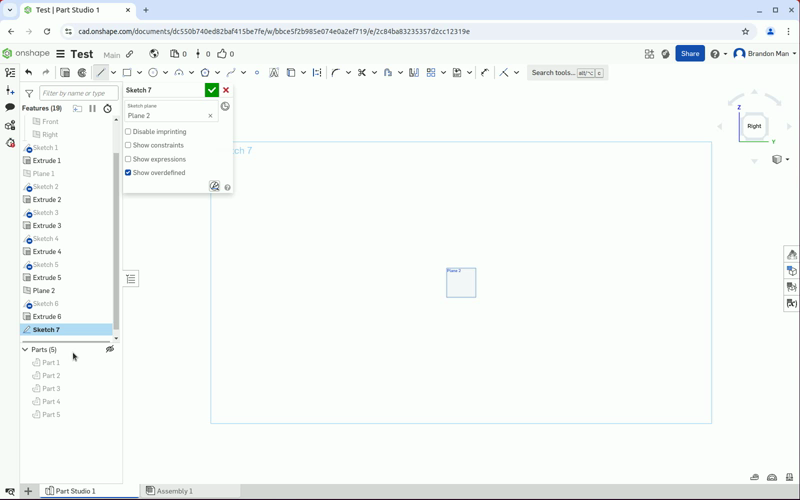
mouse_move(397, 340)
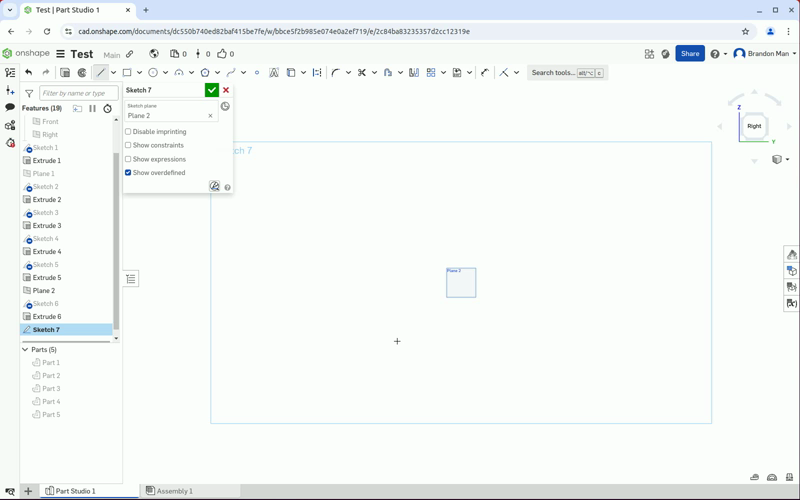
click(397, 340)
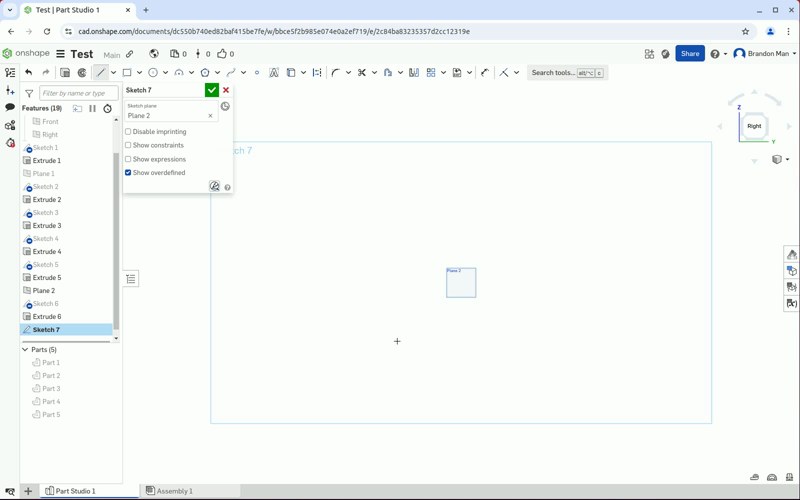
key_up(shift)
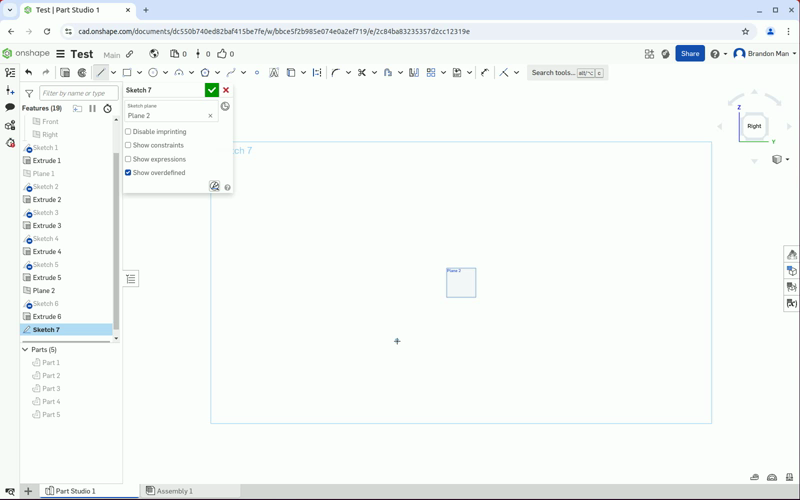
key_down(shift)
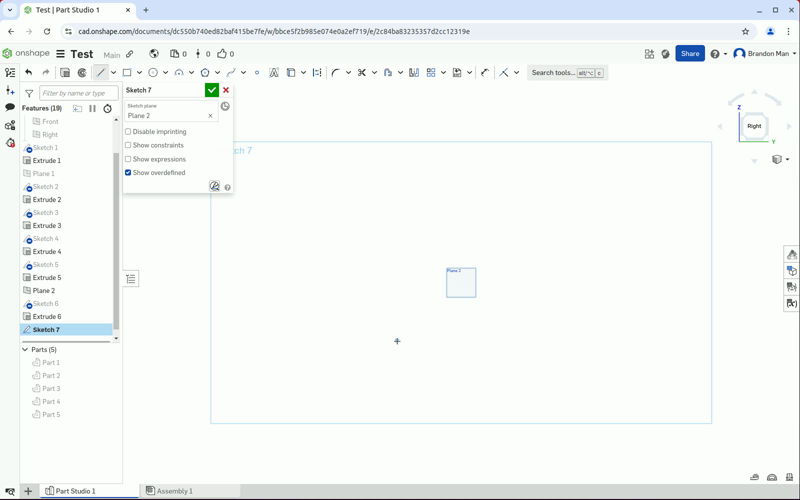
mouse_move(427, 340)
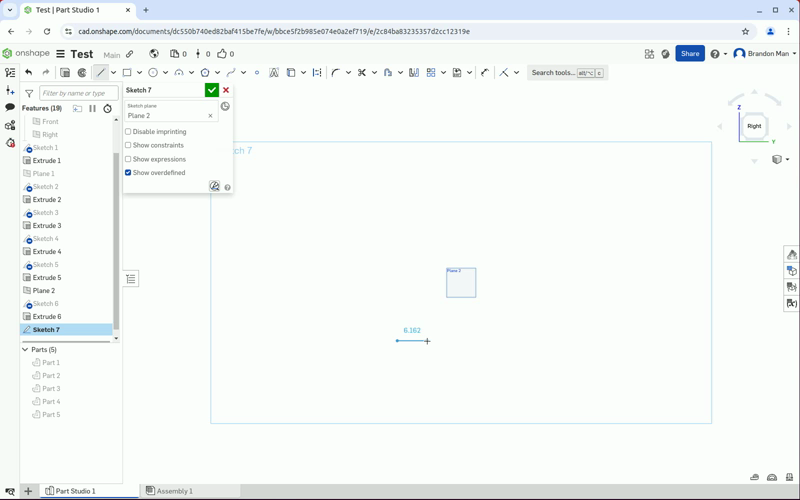
mouse_move(433, 340)
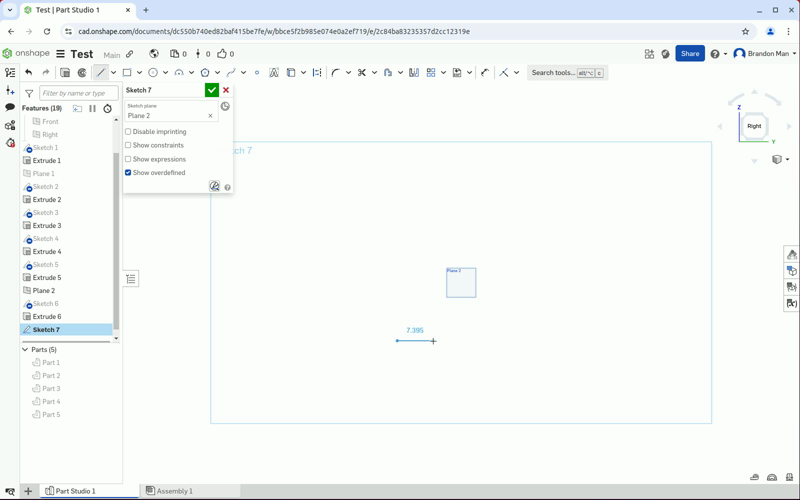
click(433, 340)
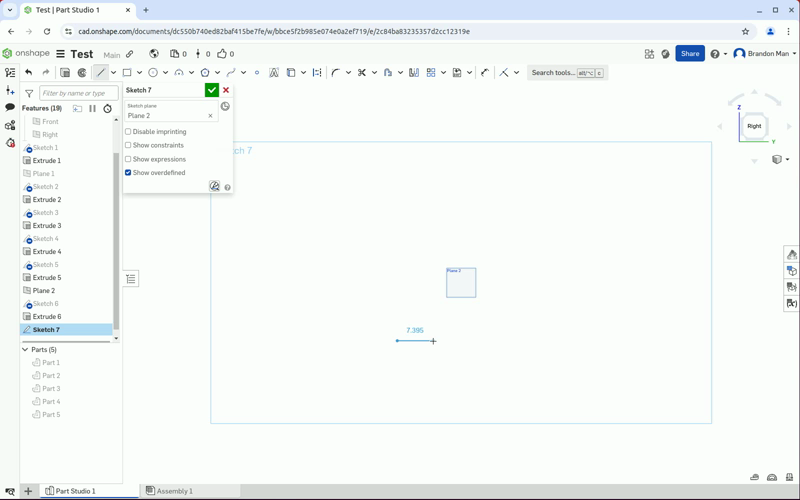
key_up(shift)
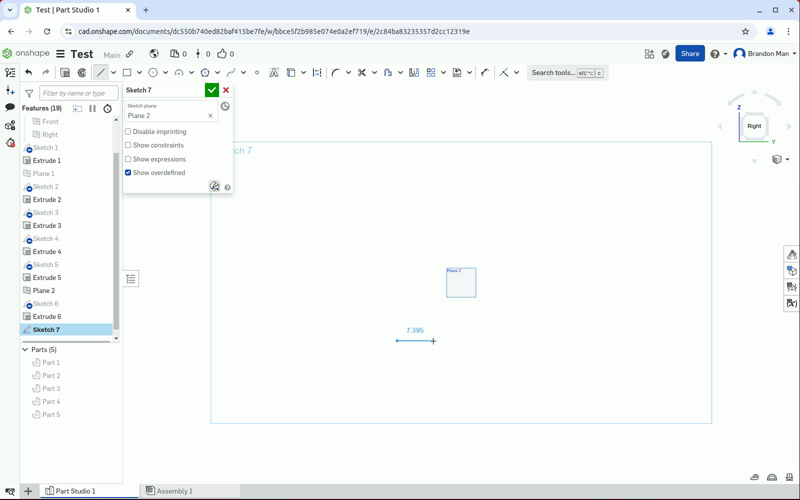
key(esc)
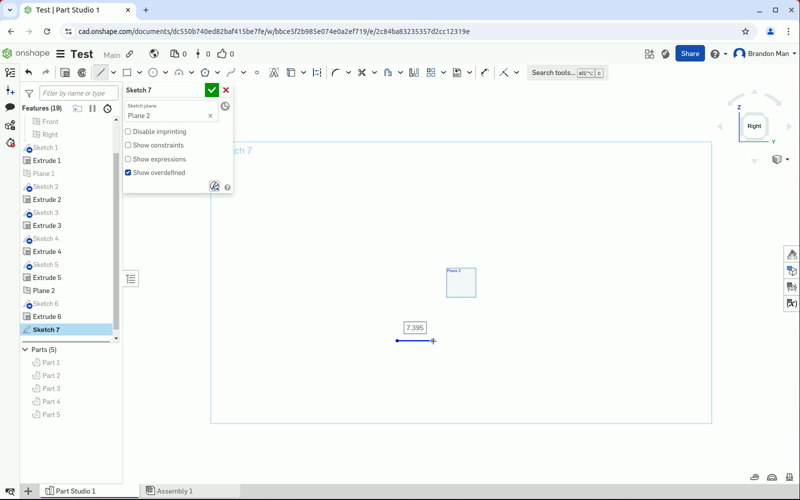
key(a)
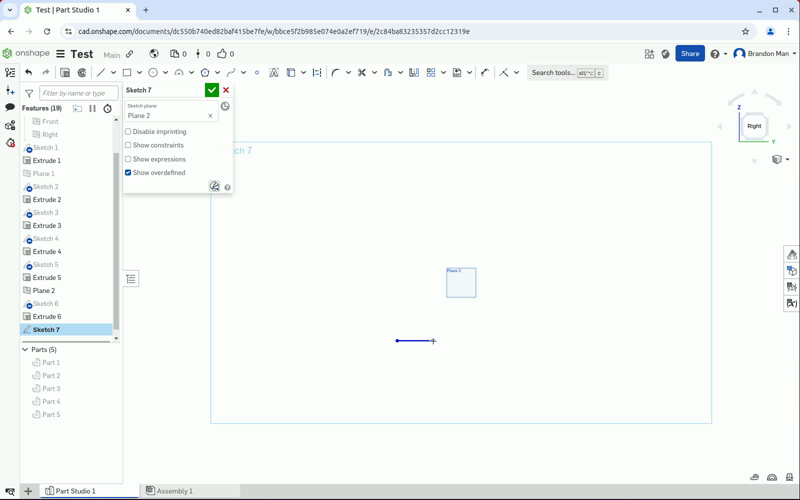
mouse_move(433, 340)
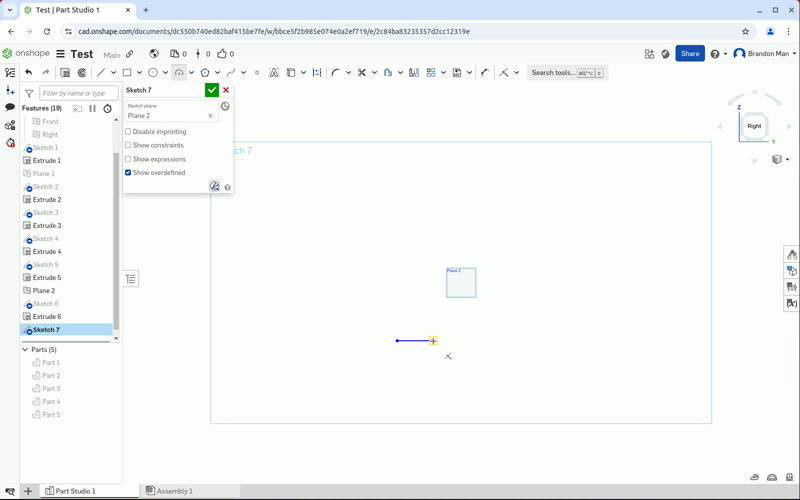
click(433, 340)
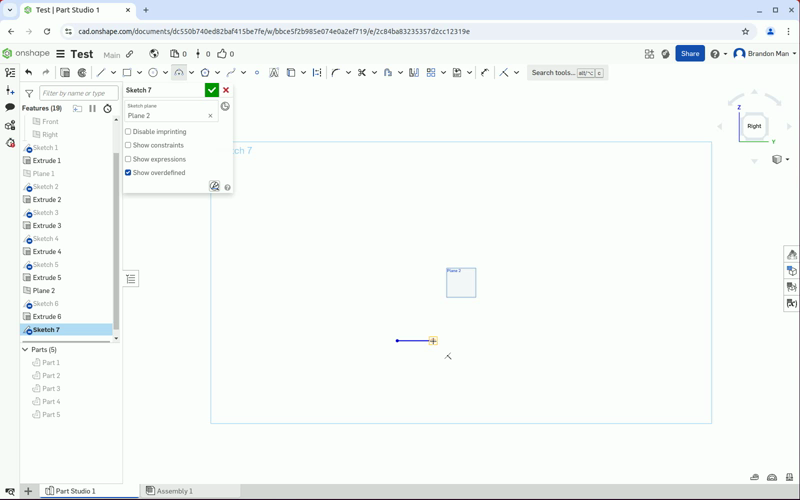
mouse_move(397, 340)
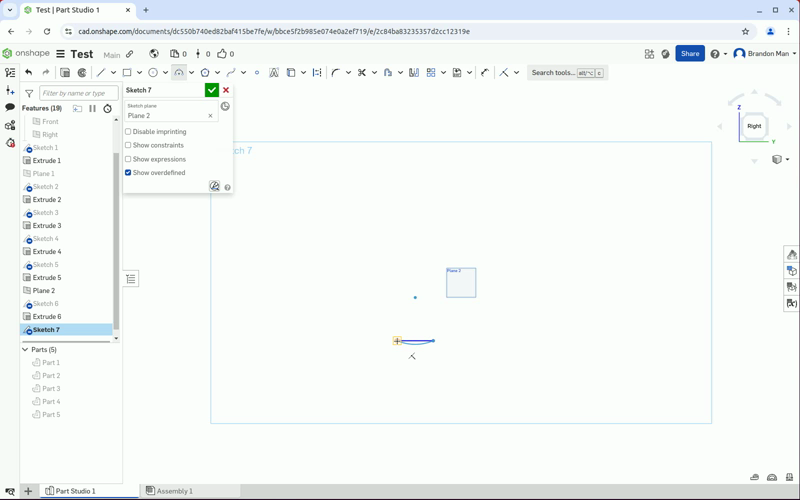
click(397, 340)
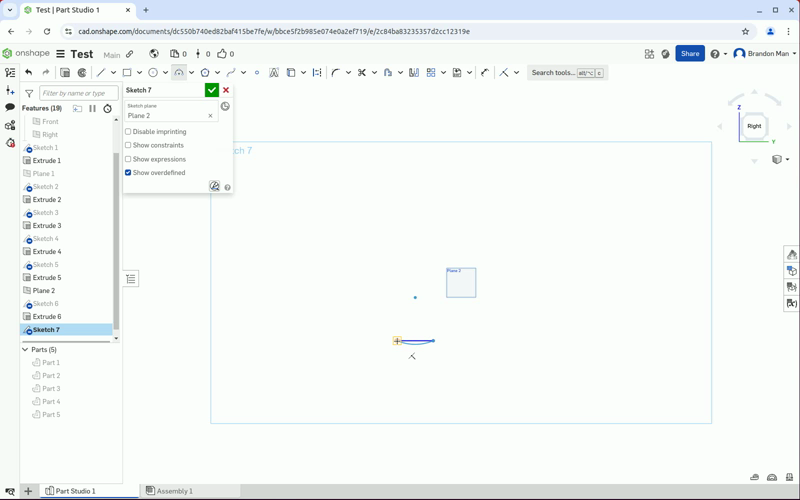
key_down(shift)
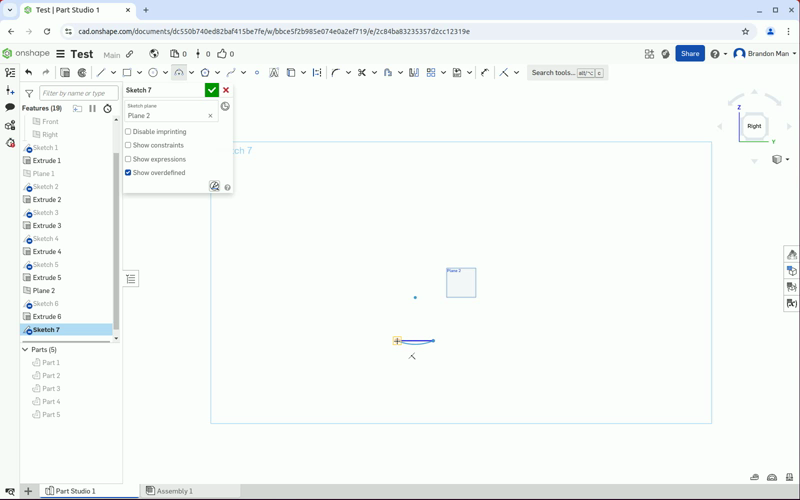
mouse_move(415, 322)
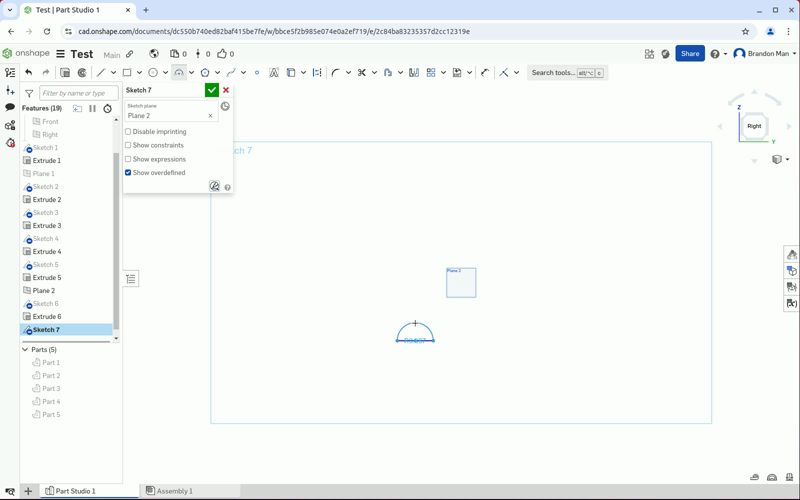
click(415, 322)
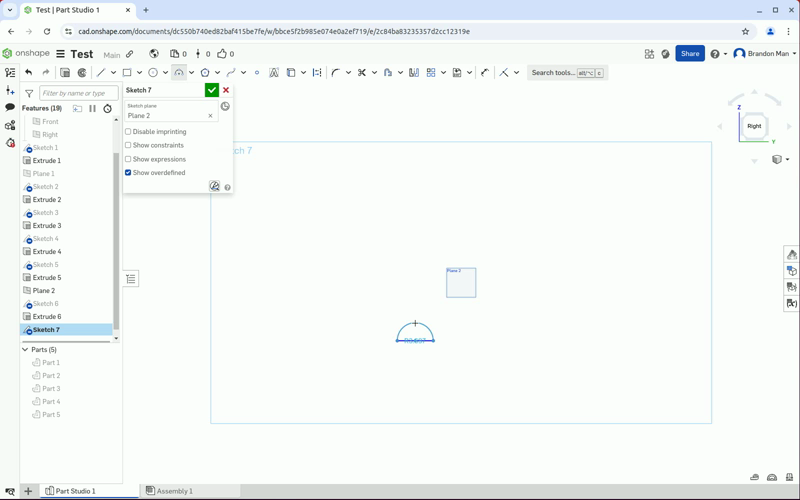
key_up(shift)
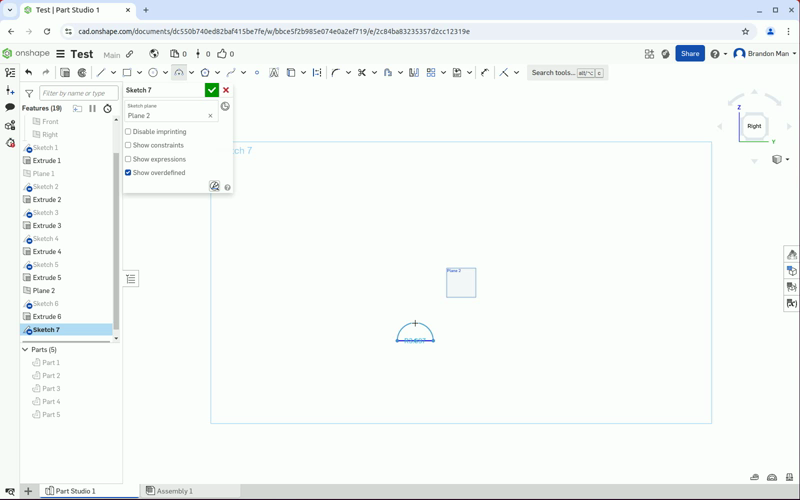
key(esc)
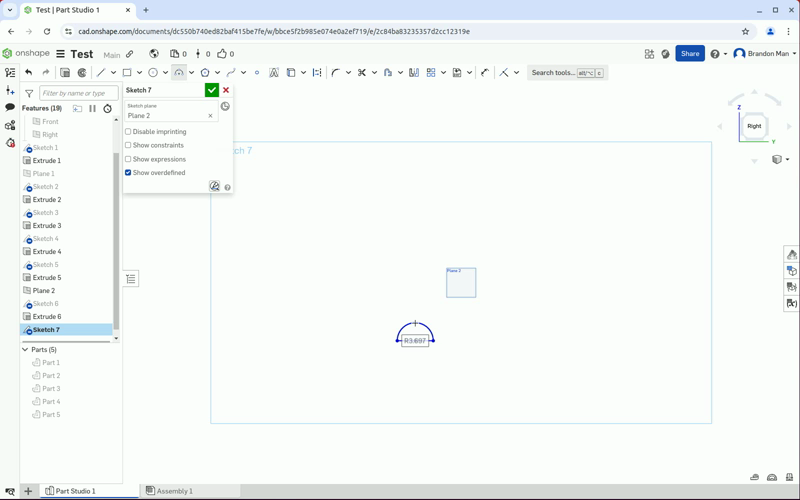
mouse_move(406, 327)
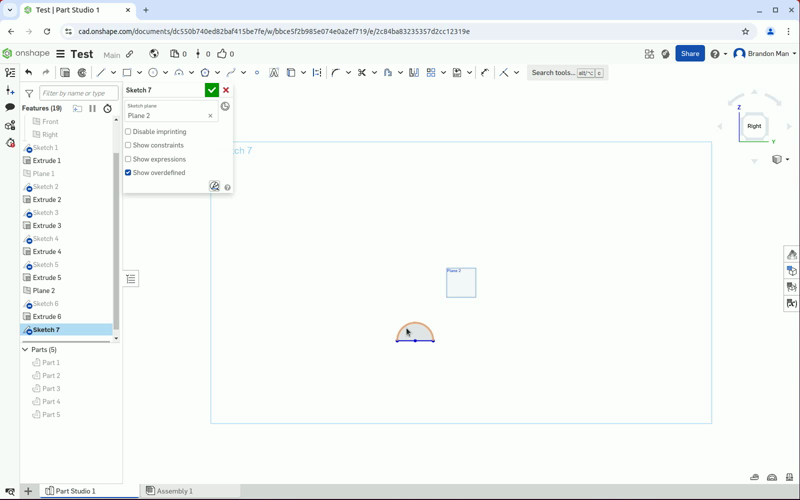
scroll(6)
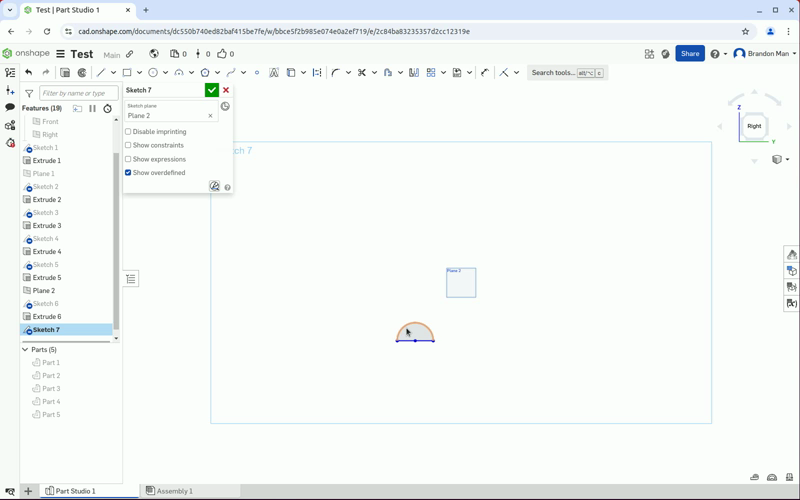
scroll(6)
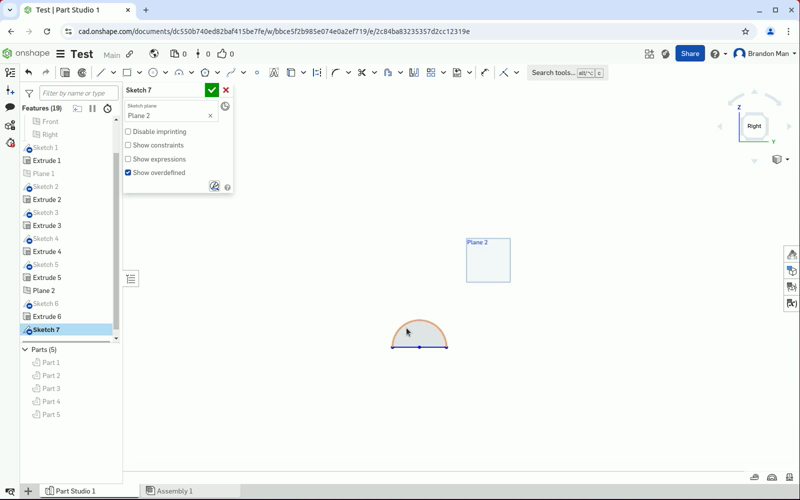
scroll(6)
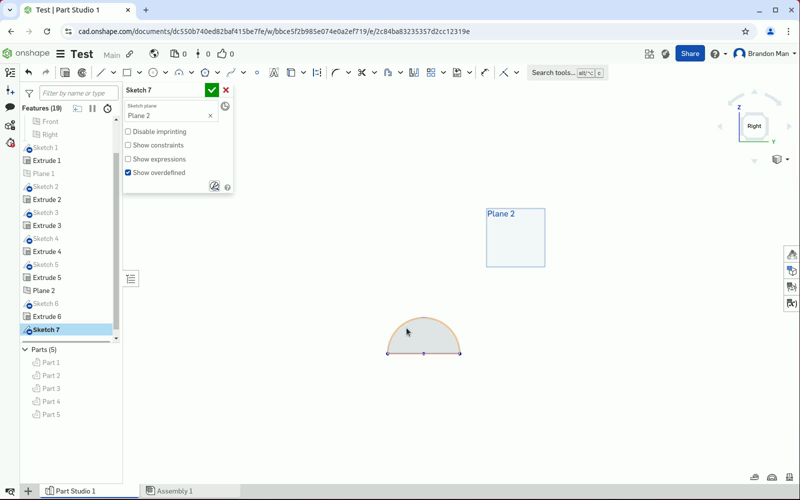
scroll(6)
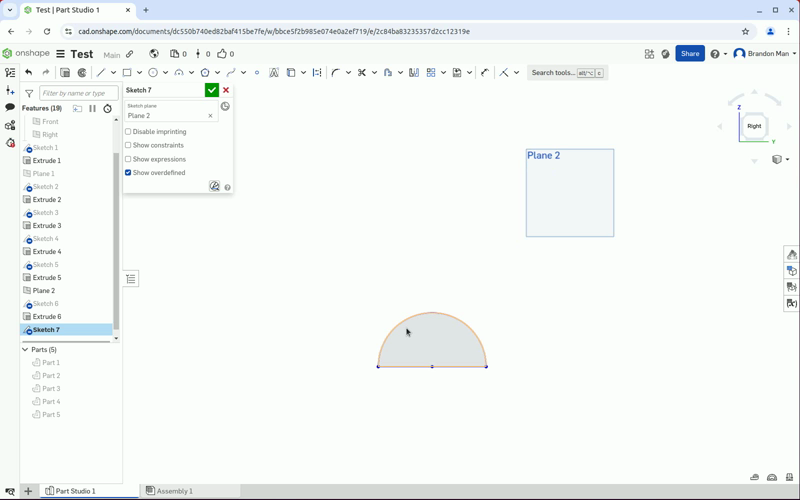
scroll(6)
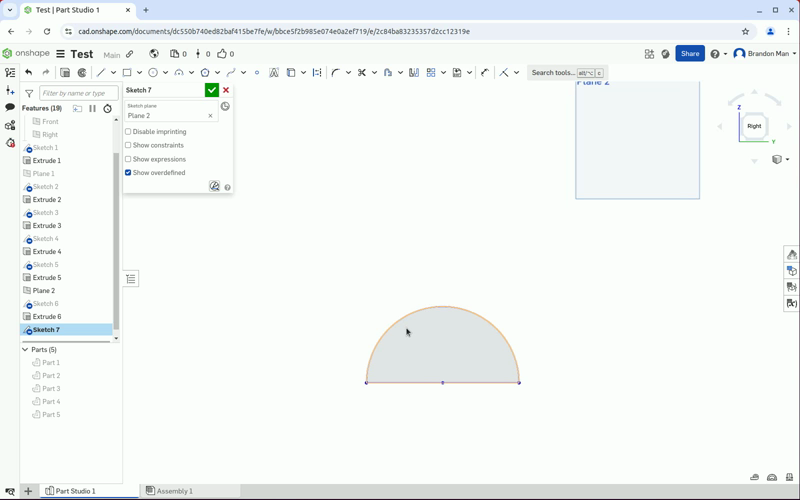
scroll(6)
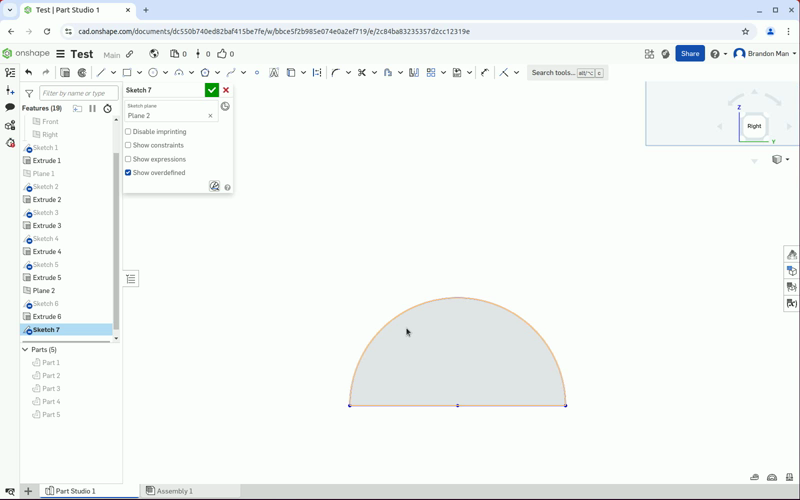
scroll(6)
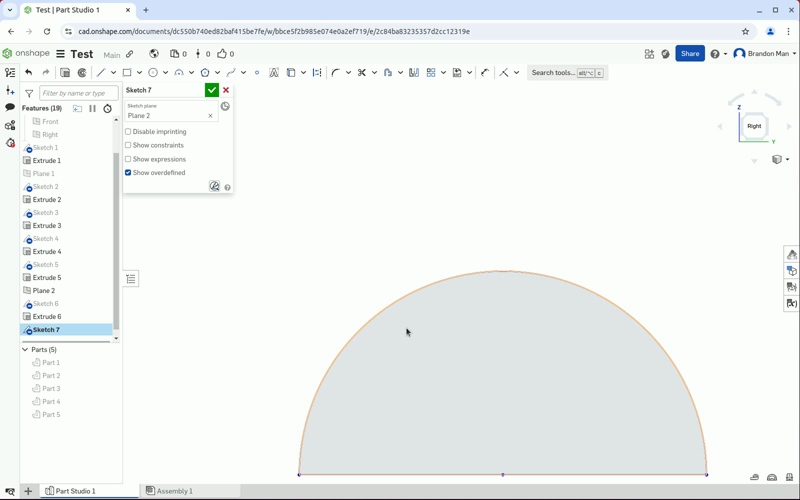
click(406, 327)
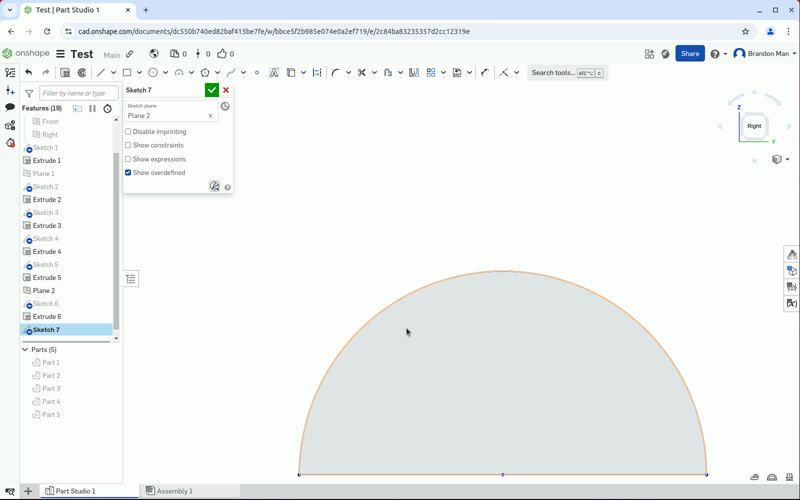
scroll(-6)
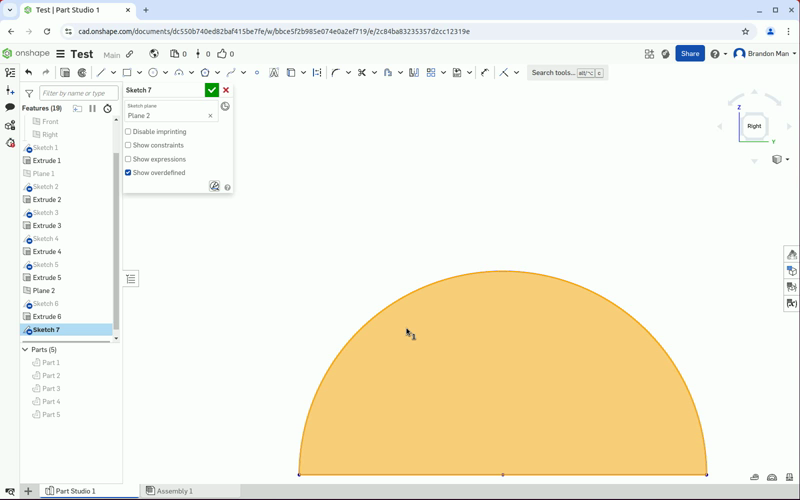
scroll(-6)
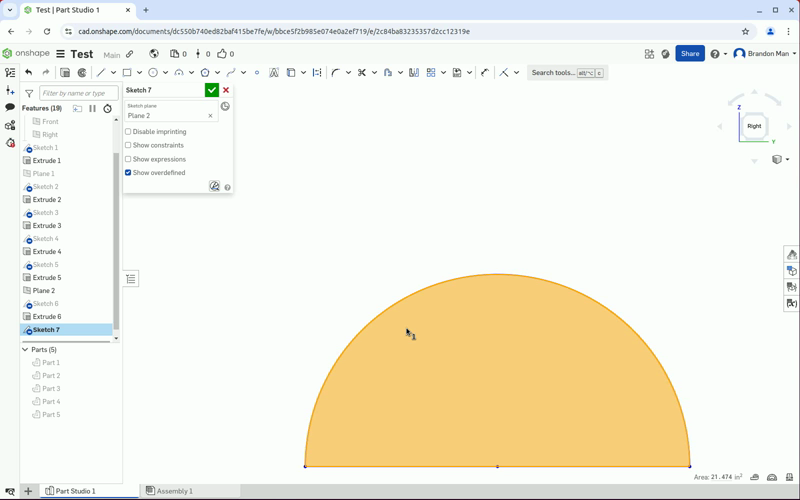
scroll(-6)
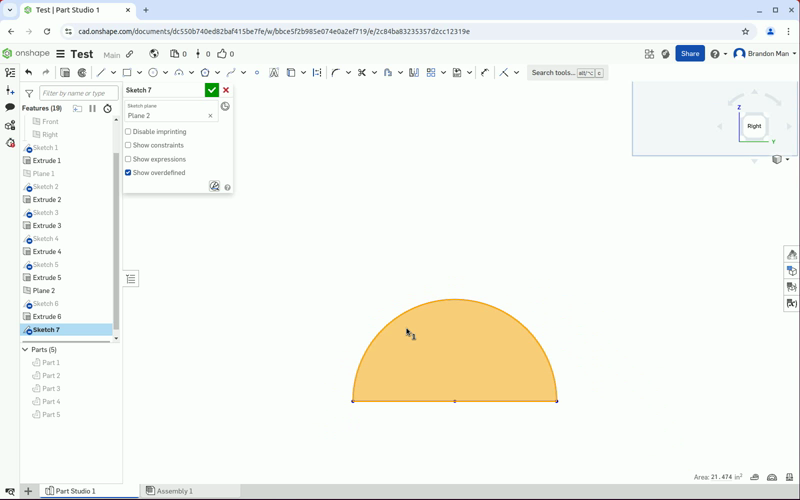
scroll(-6)
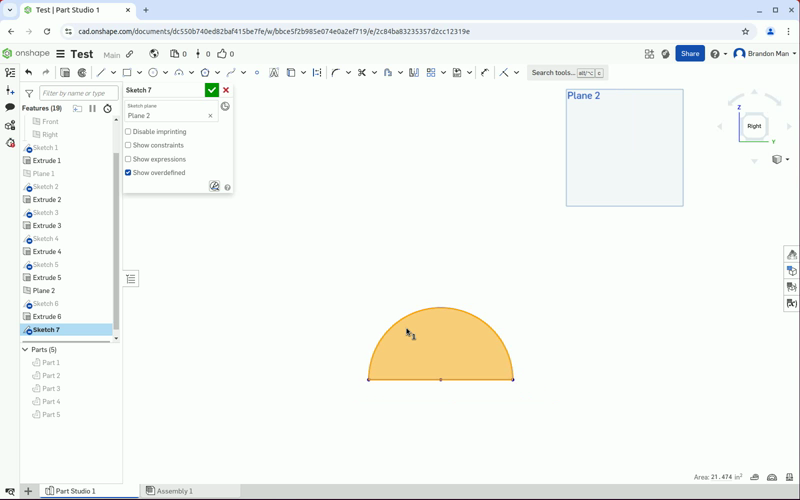
scroll(-6)
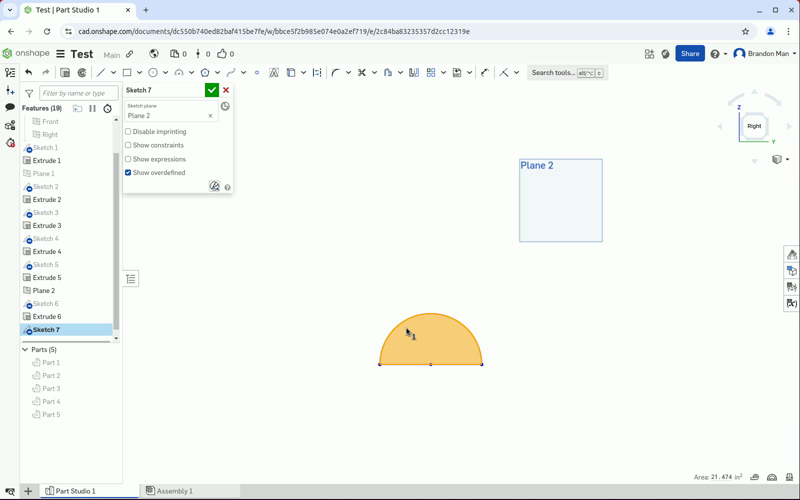
scroll(-6)
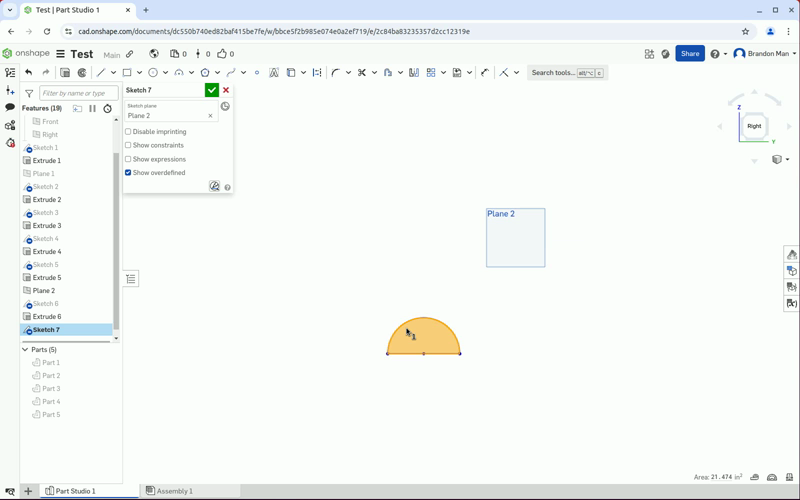
scroll(-6)
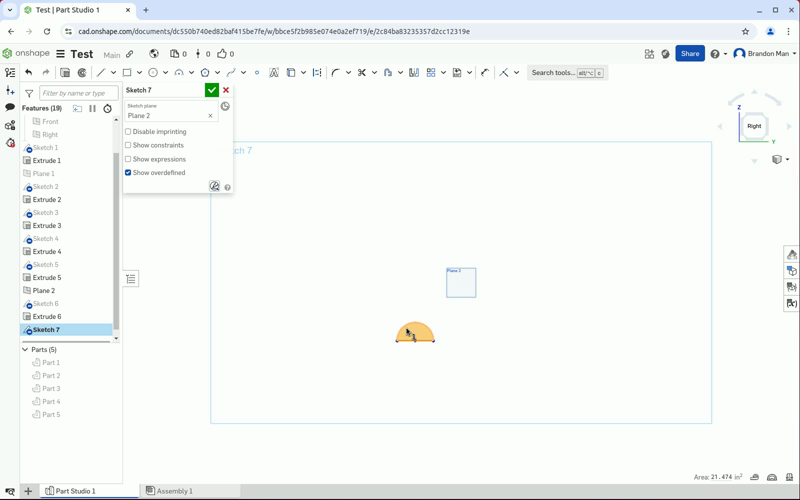
mouse_move(73, 352)
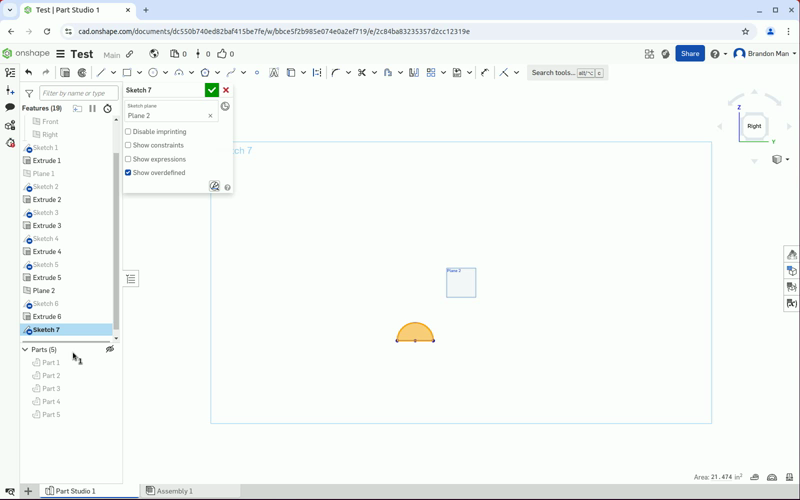
key(shift+y)
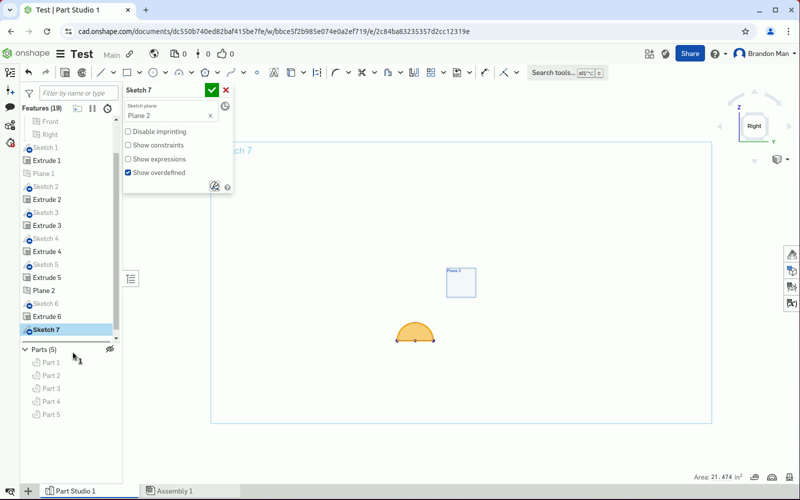
key(shift+e)
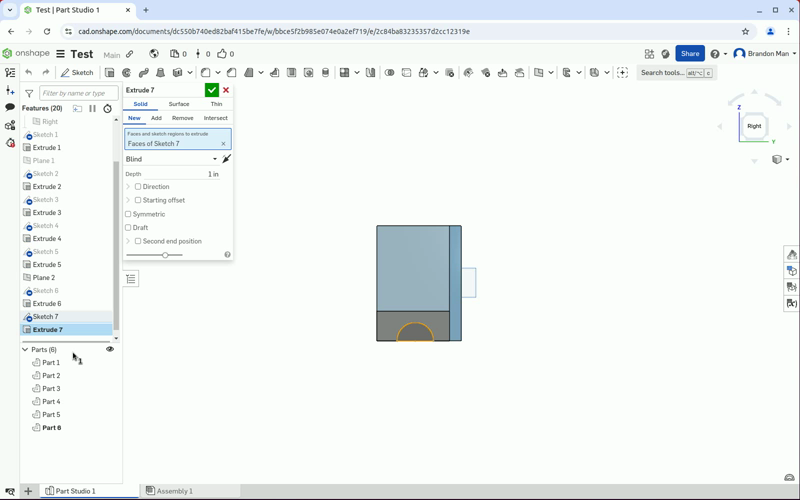
mouse_move(143, 106)
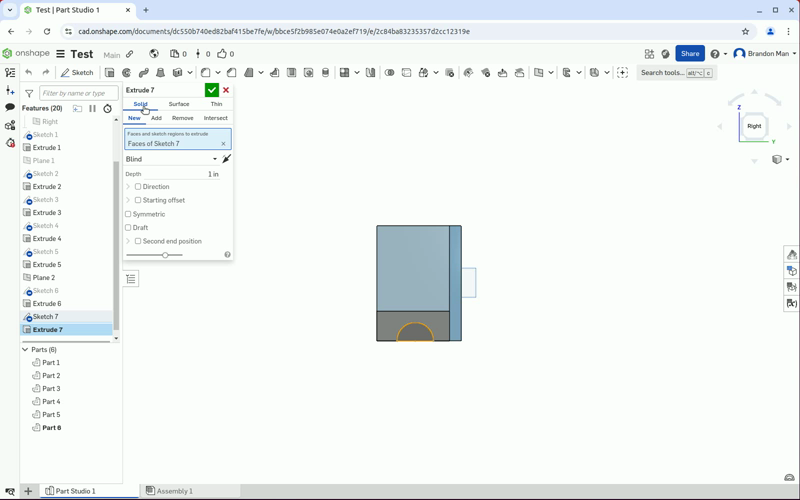
click(143, 106)
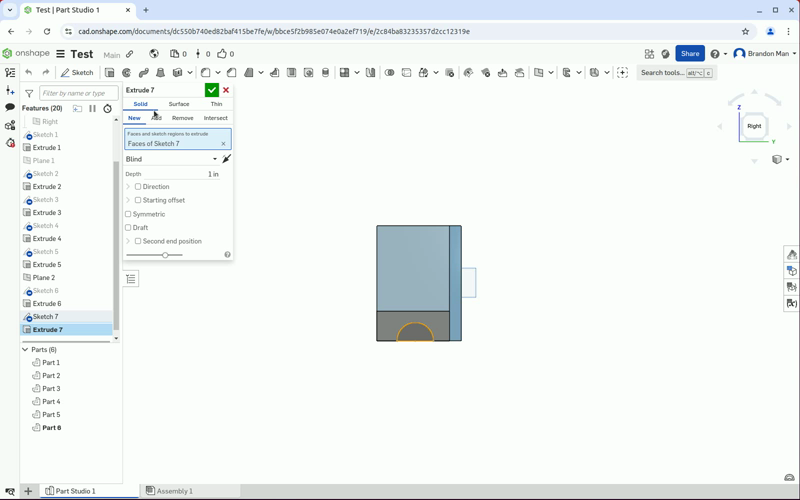
mouse_move(186, 120)
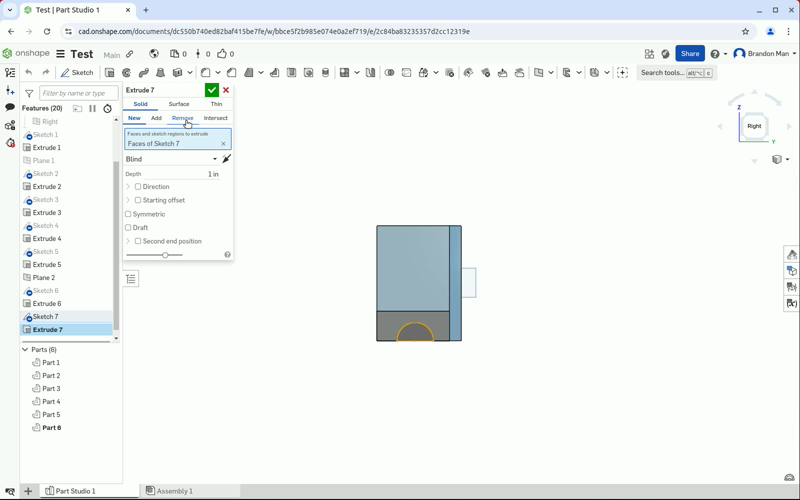
click(186, 120)
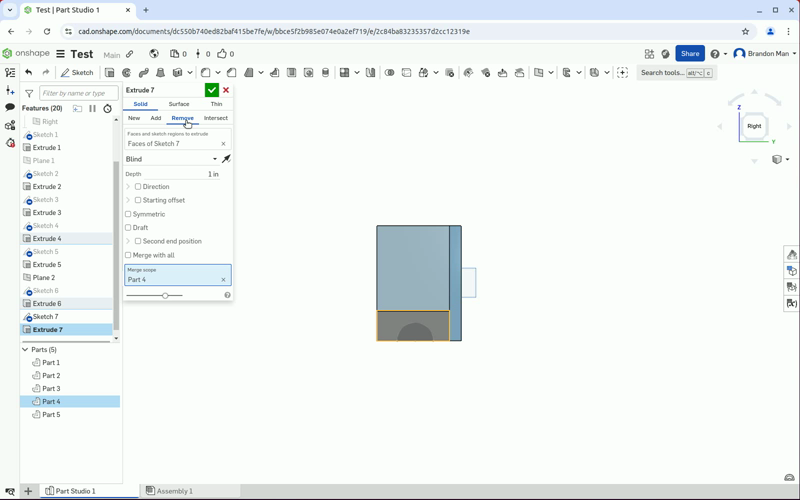
key(tab, 4)
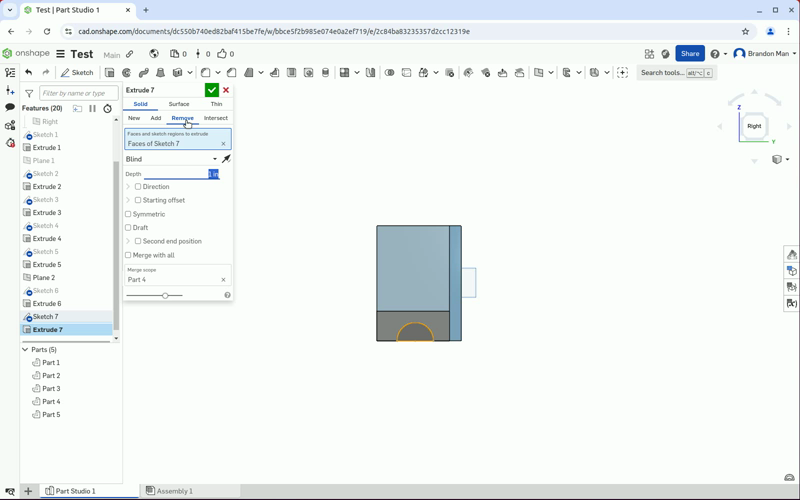
text(2.407)
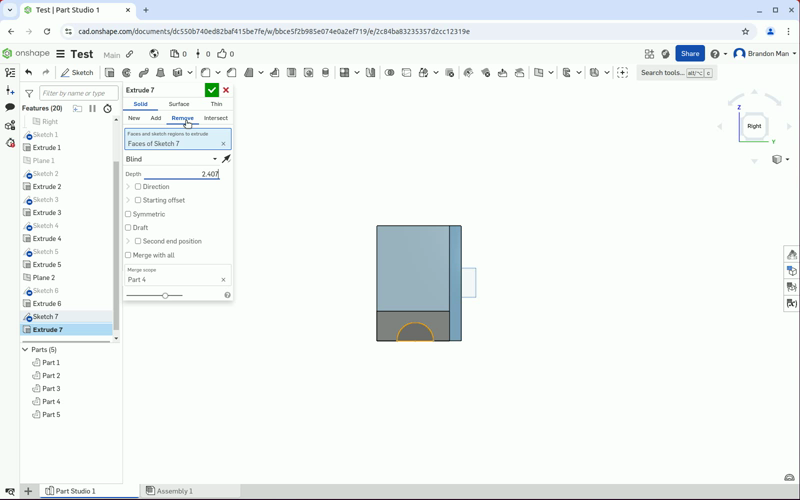
key(tab, 6)
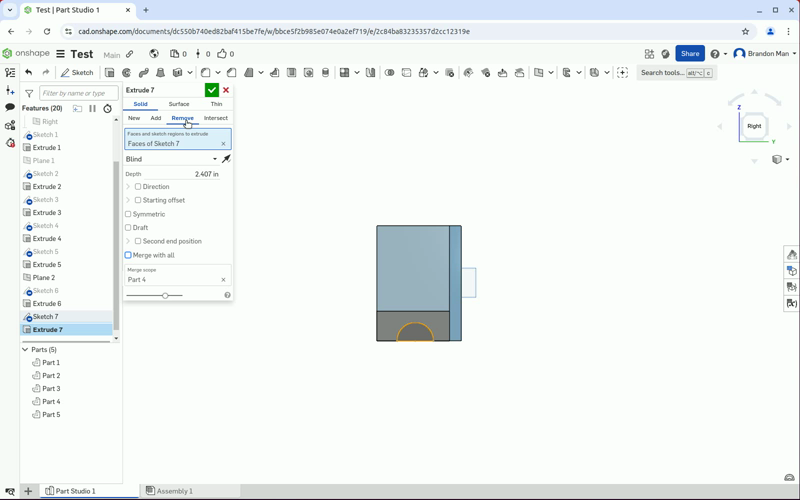
key(space)
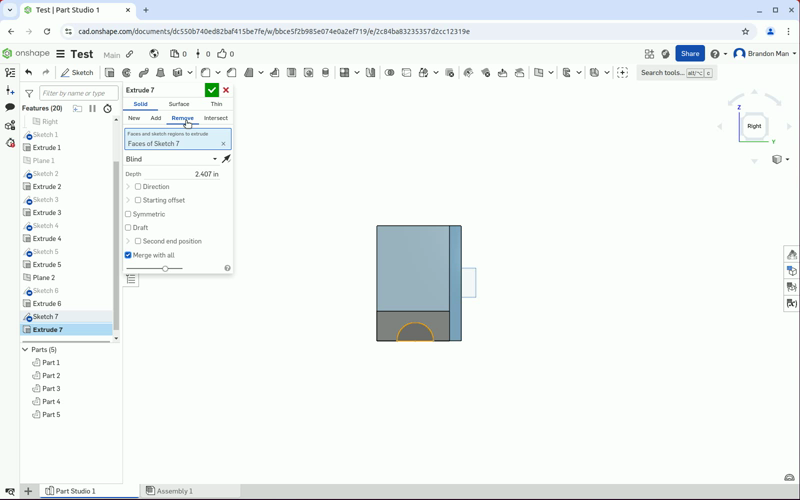
key(enter)
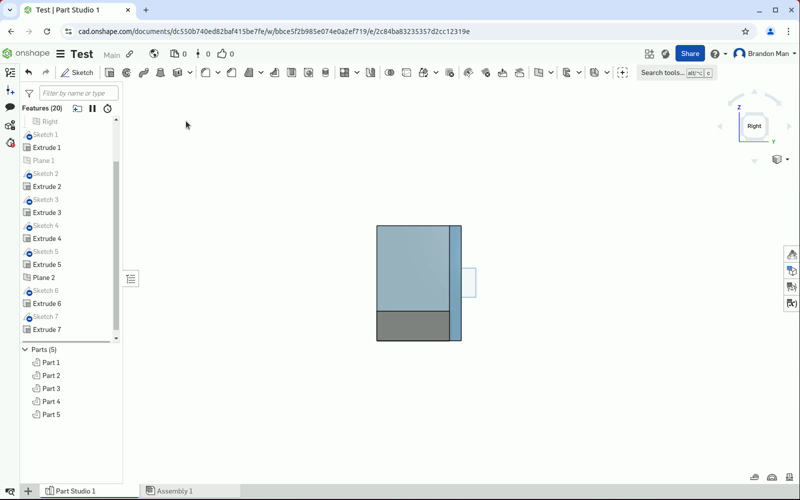
key(shift+h)
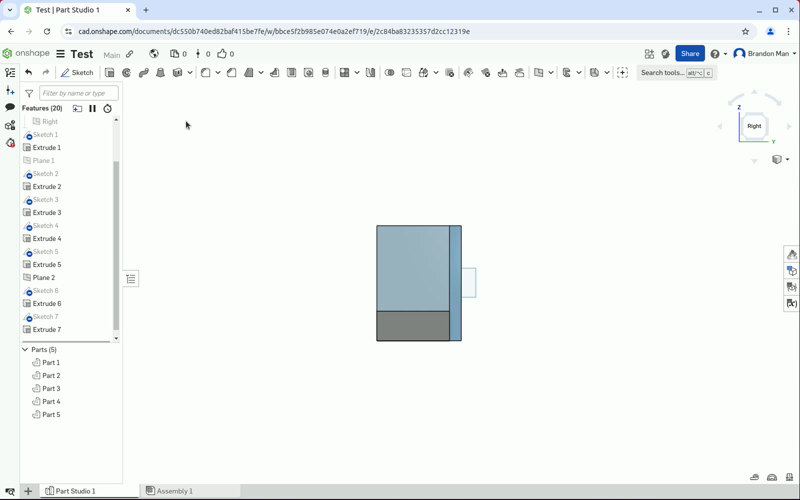
key(shift+h)
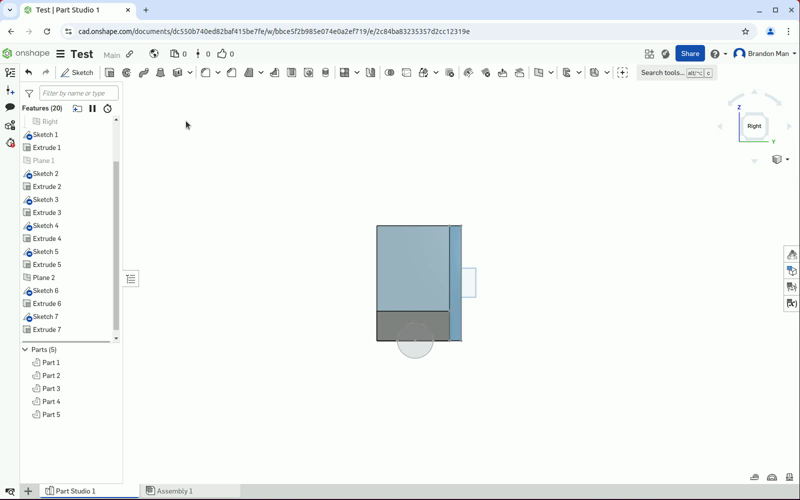
key(shift+7)
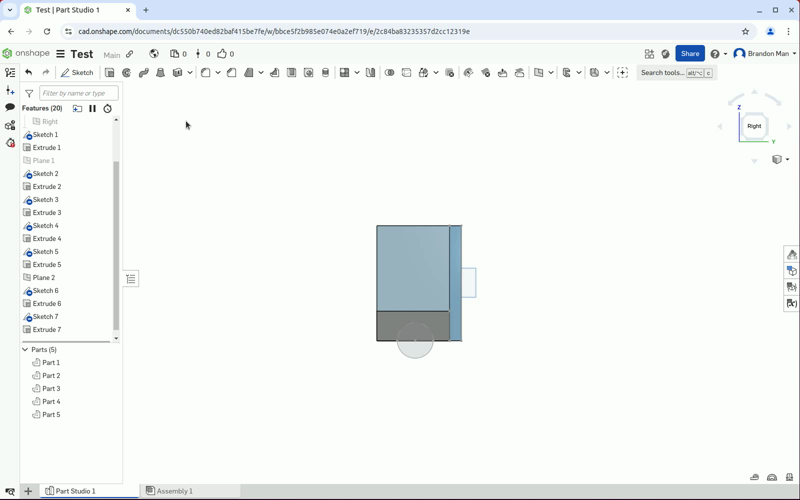
key(right, 2)
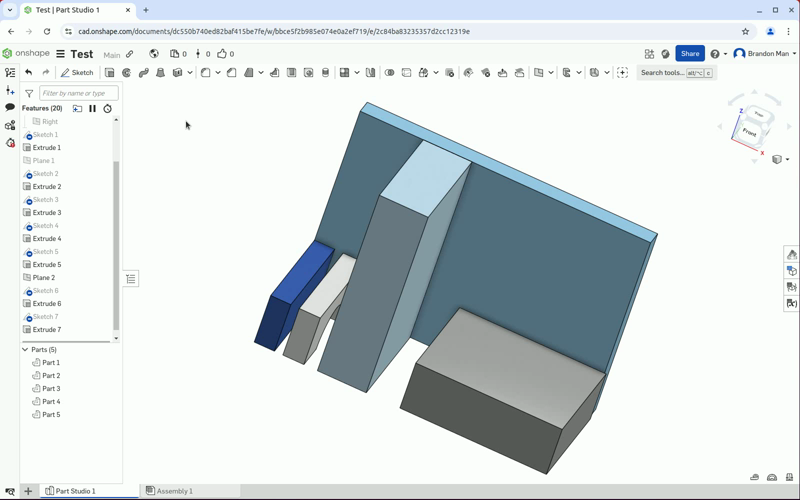
key(down, 2)
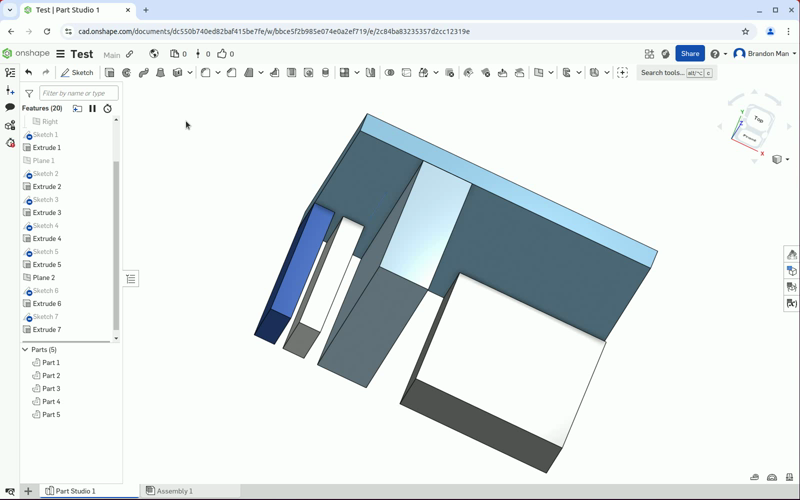
key(up, 2)
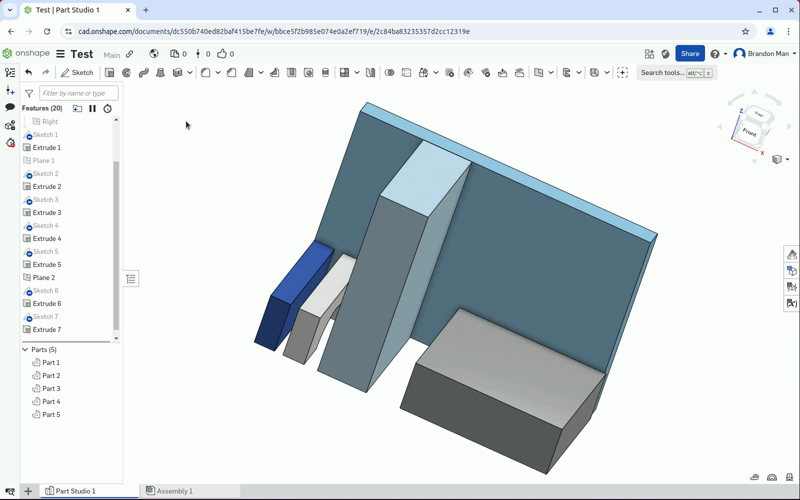
key(left, 2)
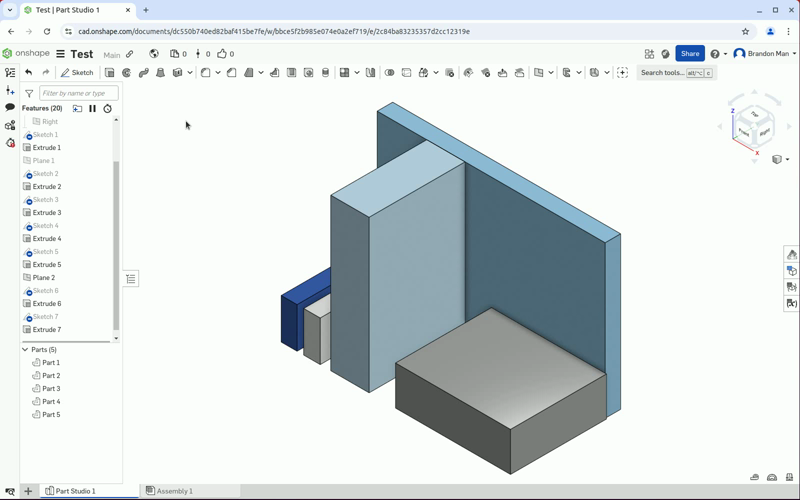
mouse_move(69, 137)
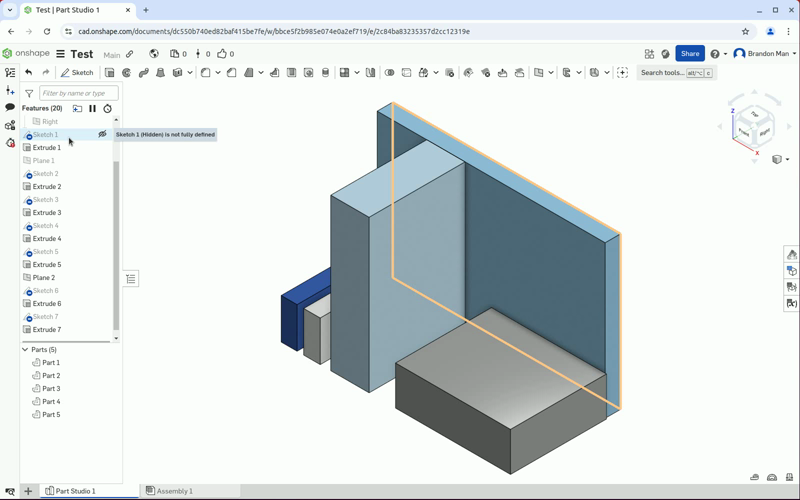
click(69, 137)